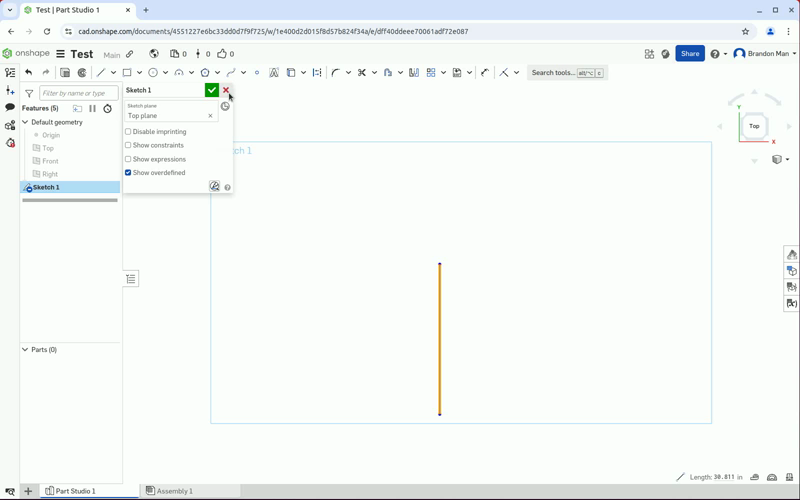
key(shift+h)
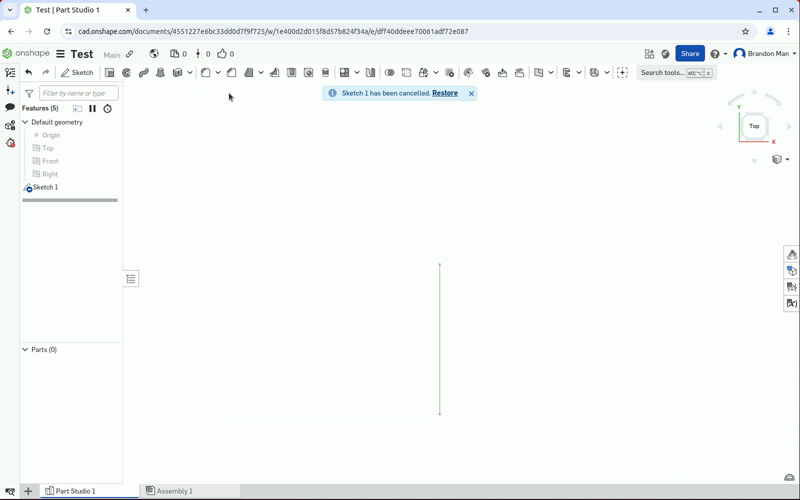
key(shift+s)
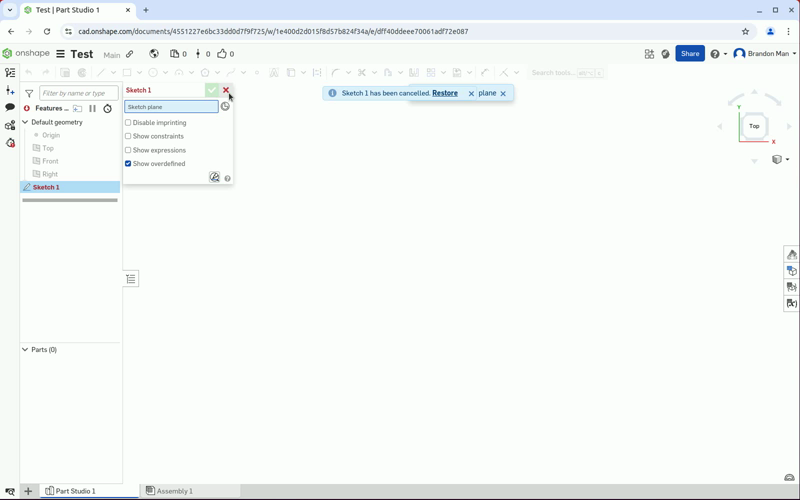
mouse_move(73, 150)
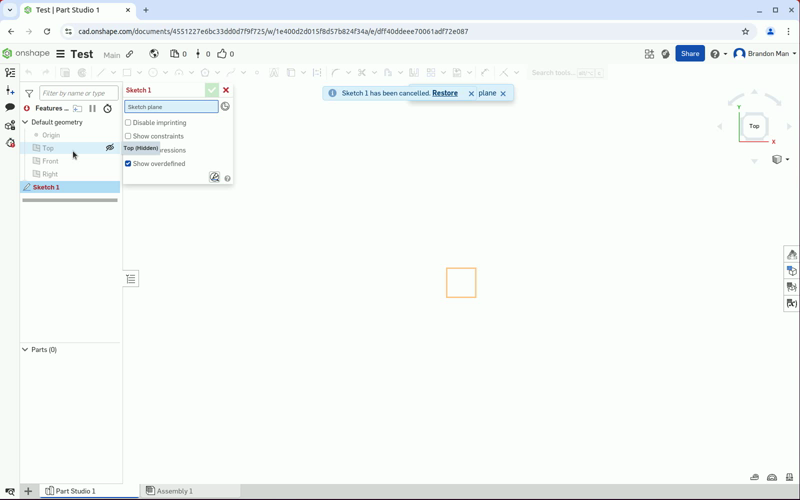
click(73, 150)
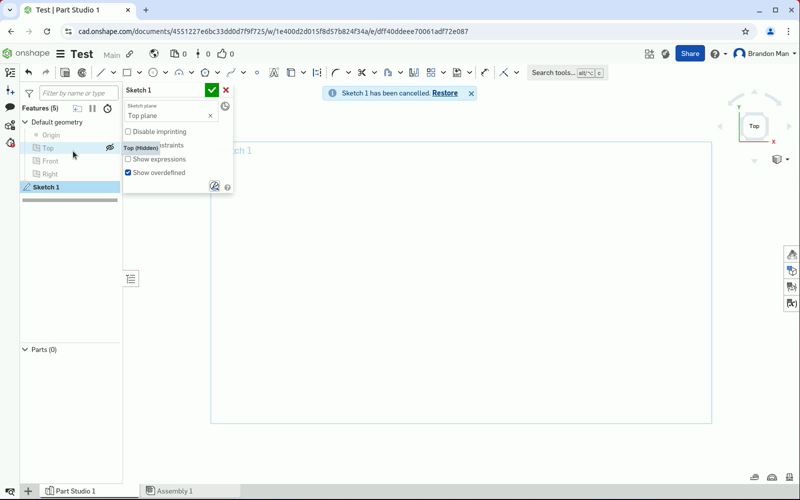
mouse_move(73, 352)
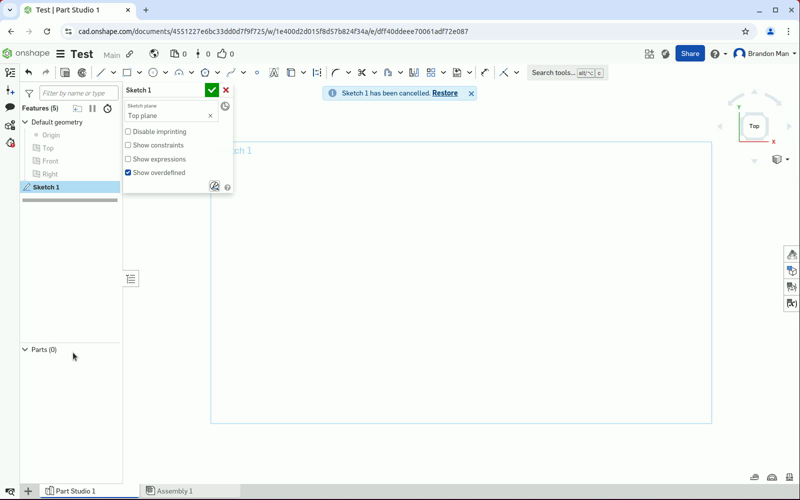
key(y)
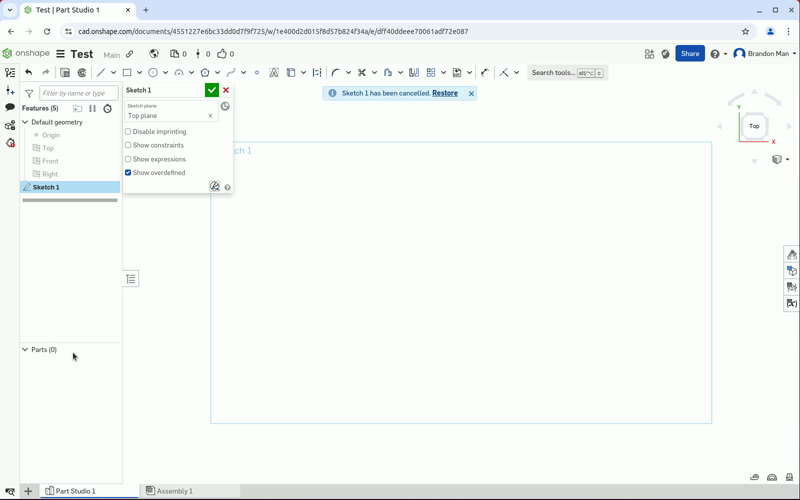
key(l)
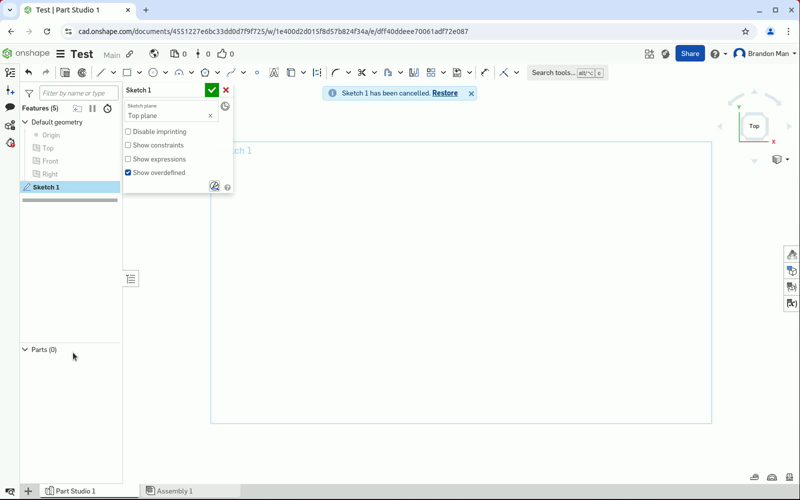
key_down(shift)
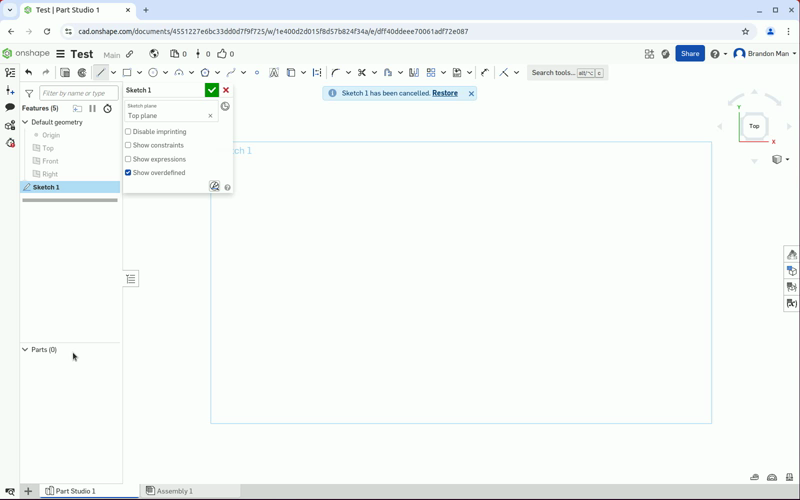
mouse_move(348, 380)
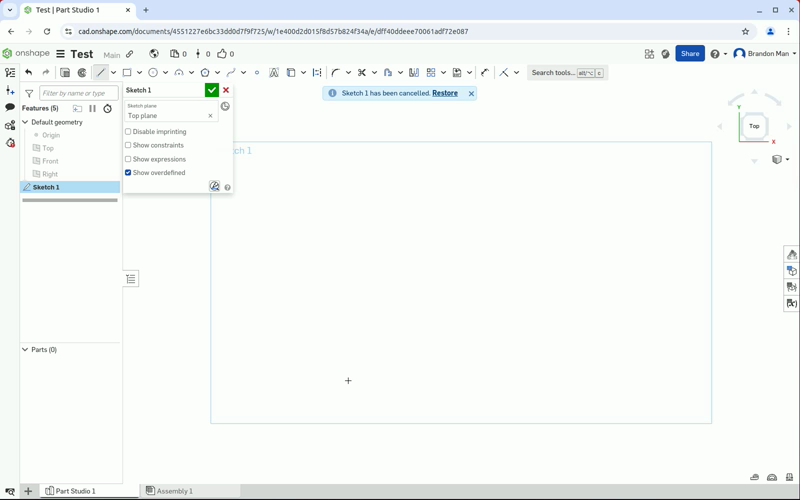
click(348, 380)
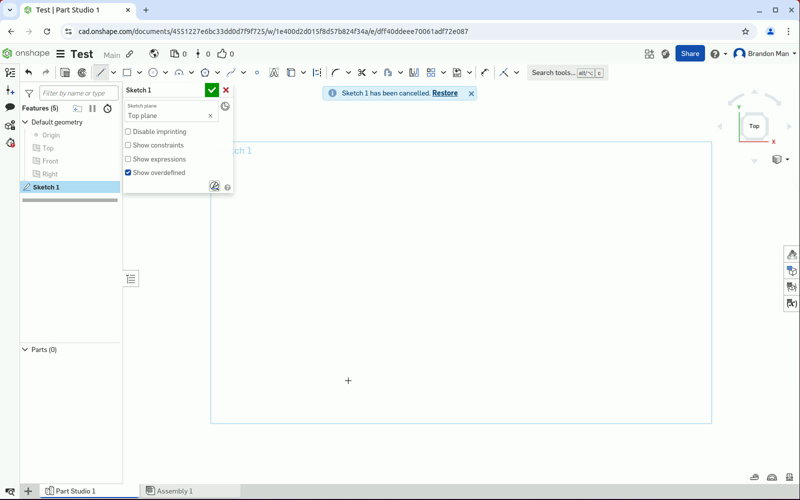
key_up(shift)
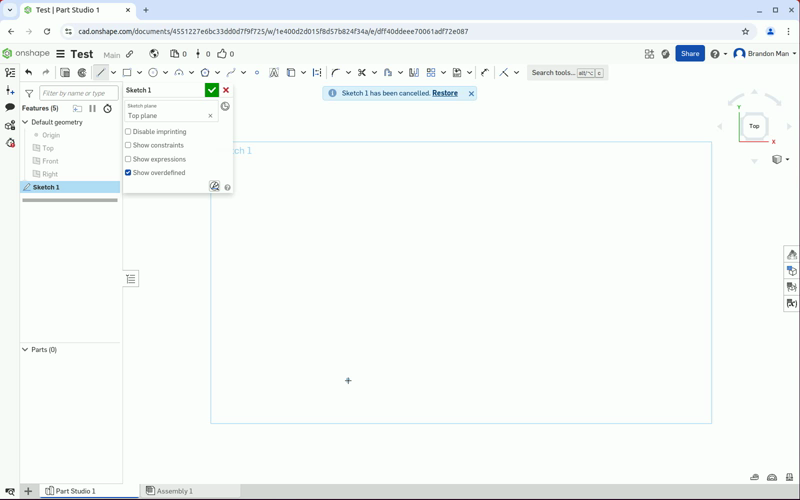
key_down(shift)
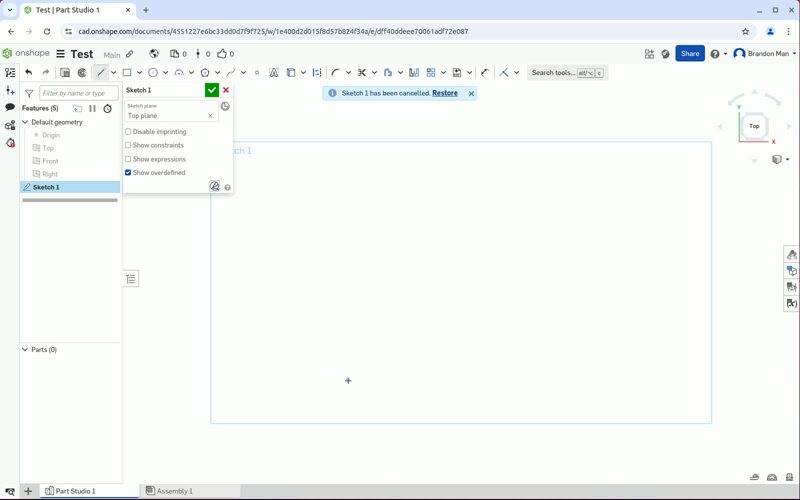
mouse_move(378, 380)
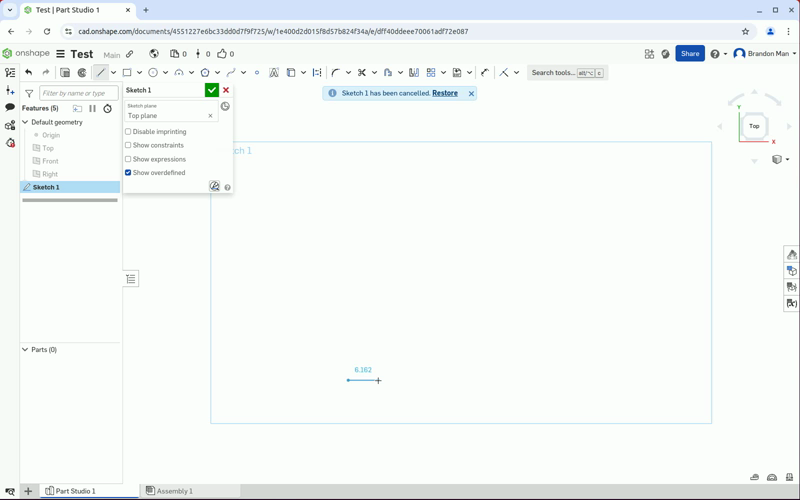
mouse_move(362, 380)
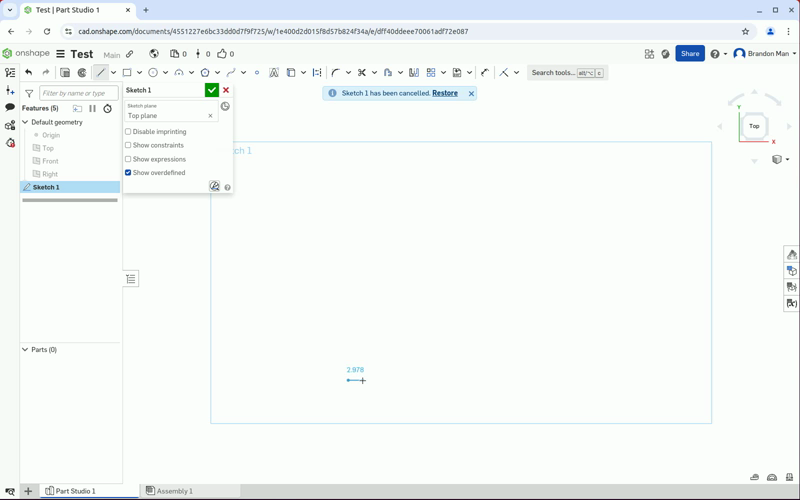
click(362, 380)
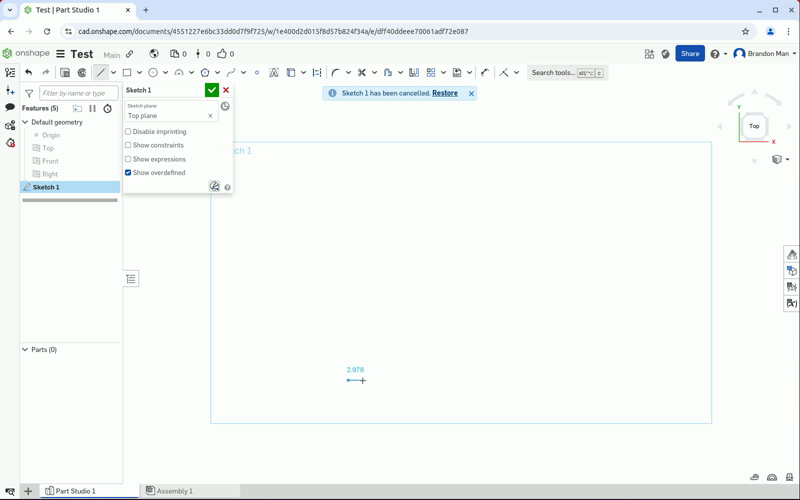
key_up(shift)
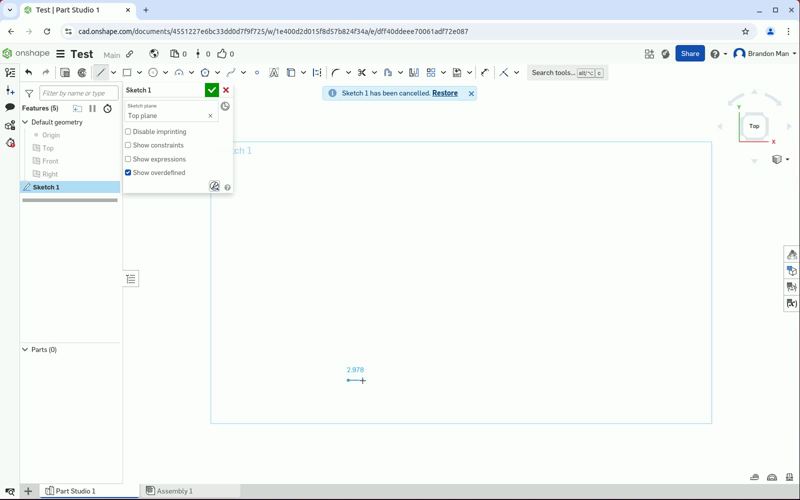
key_down(shift)
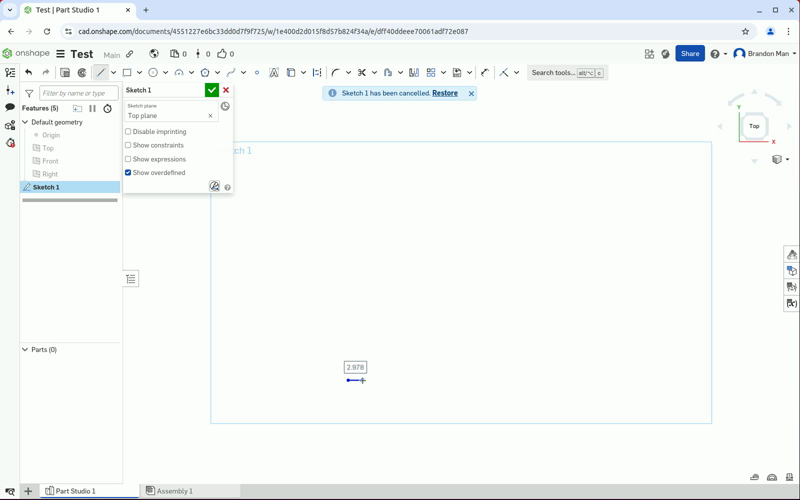
mouse_move(523, 380)
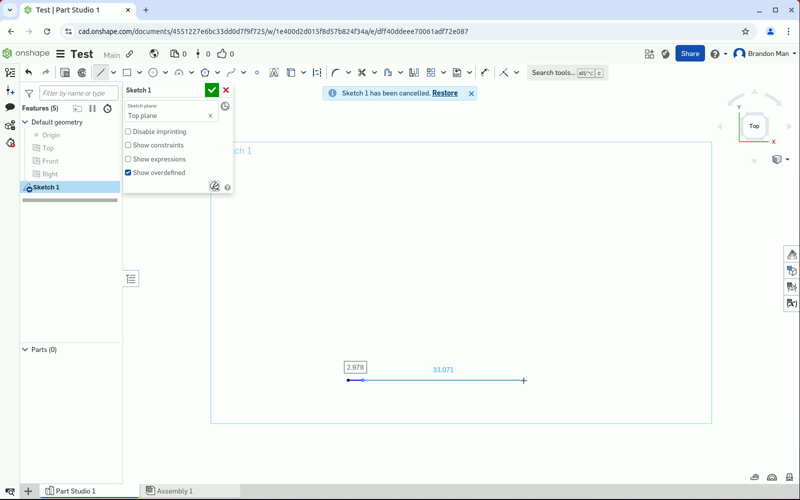
click(523, 380)
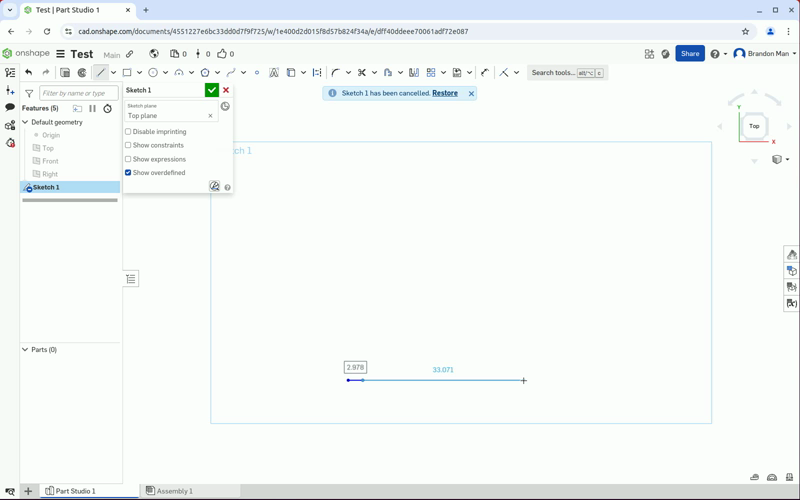
key_up(shift)
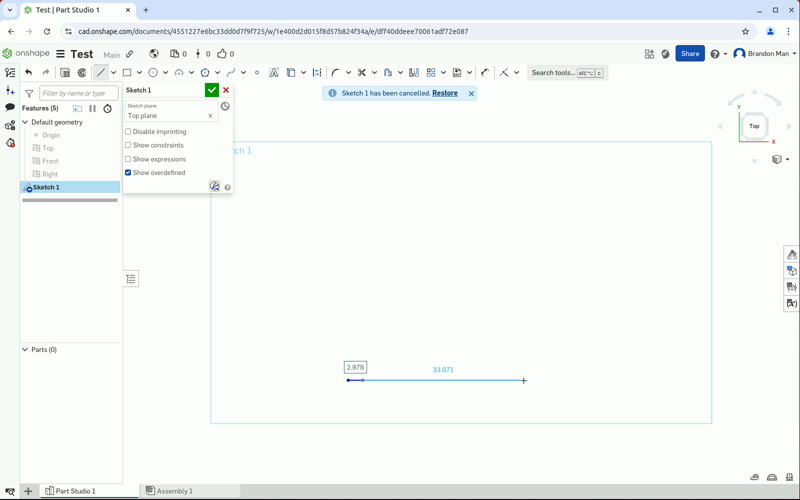
key_down(shift)
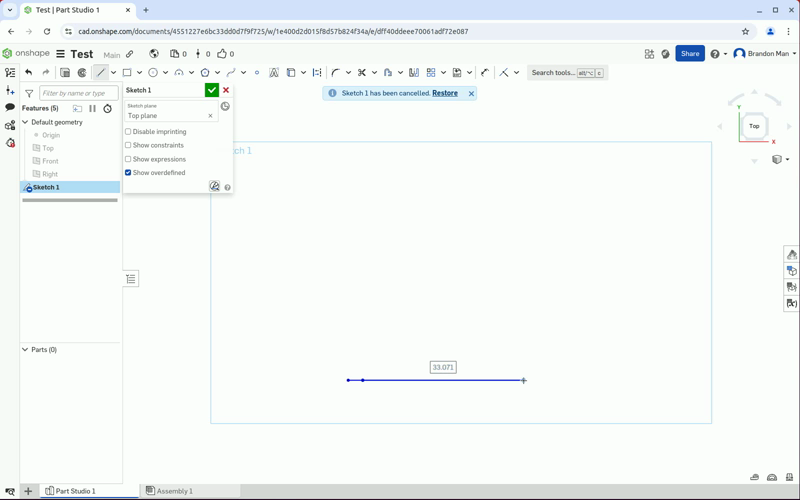
mouse_move(553, 380)
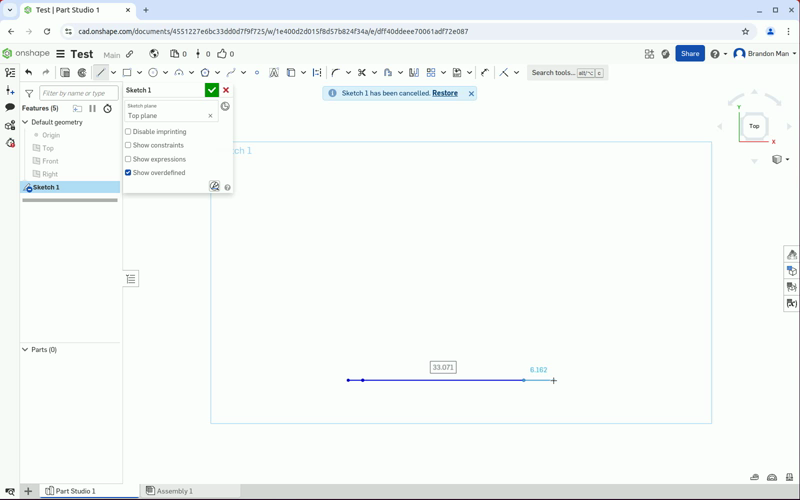
mouse_move(540, 380)
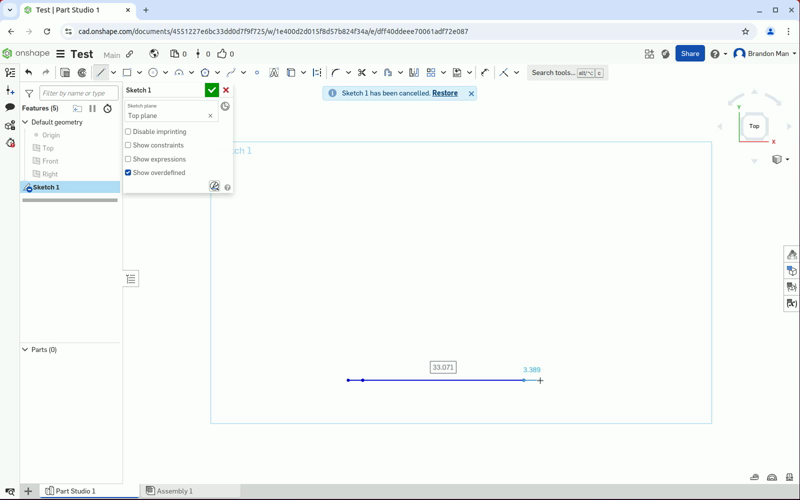
click(540, 380)
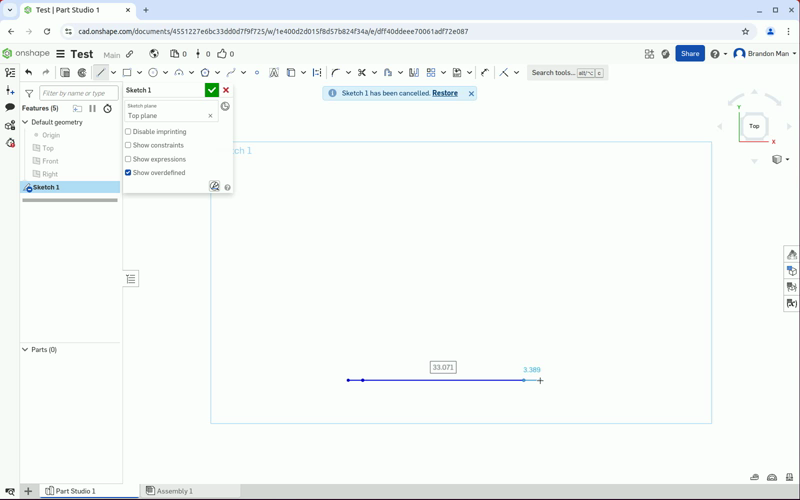
key_up(shift)
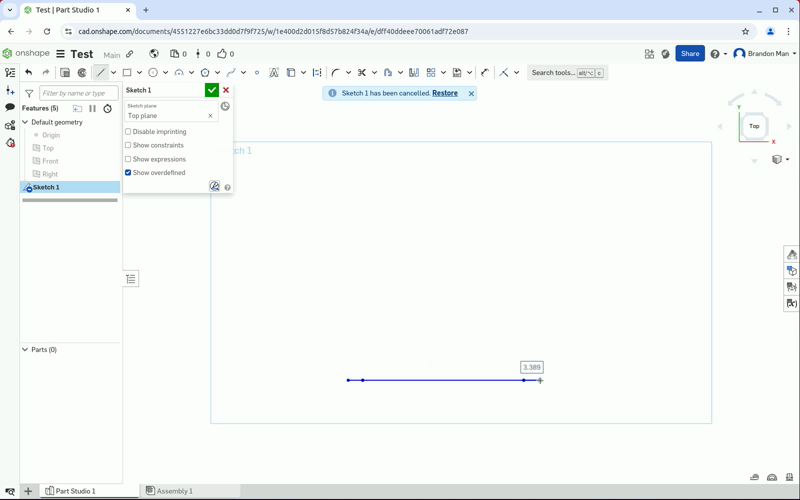
key_down(shift)
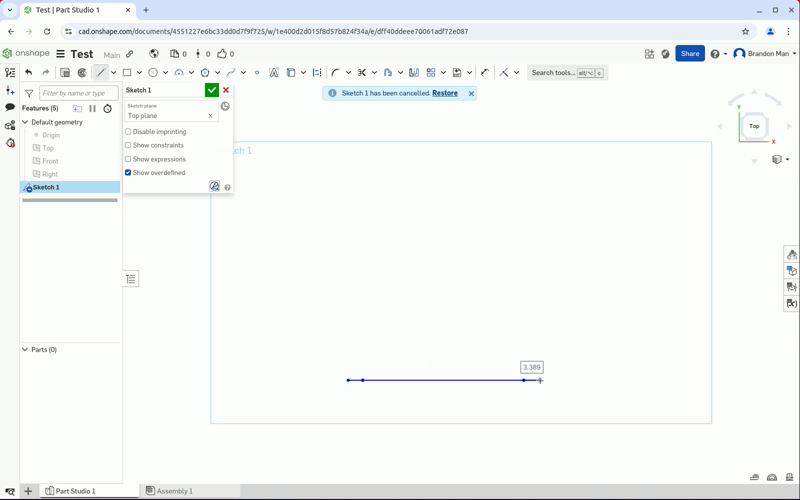
mouse_move(540, 246)
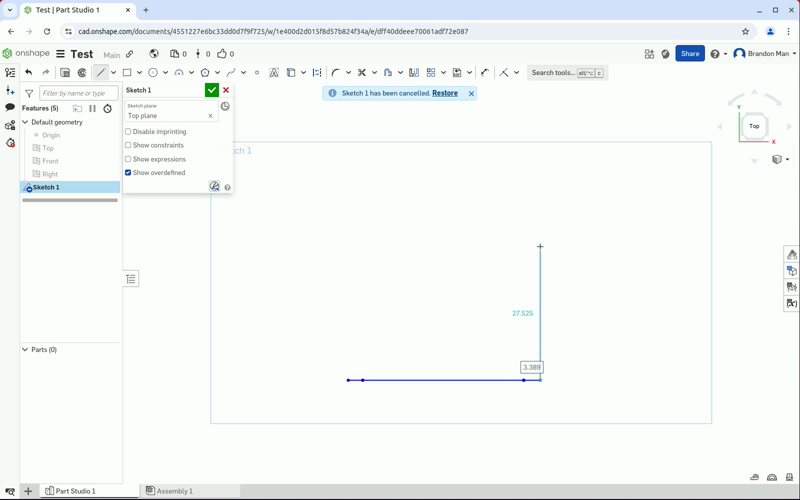
click(540, 246)
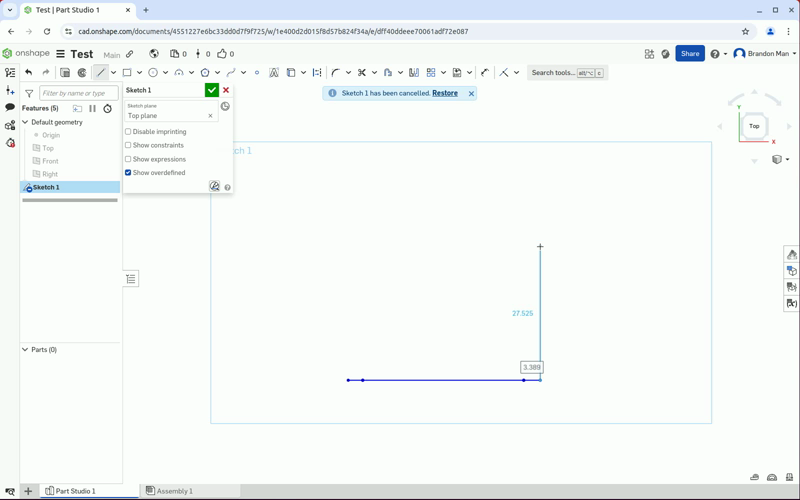
key_up(shift)
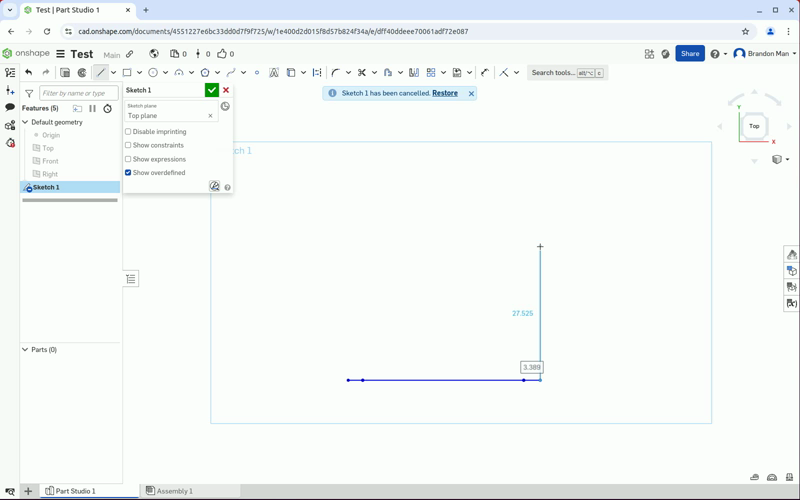
key_down(shift)
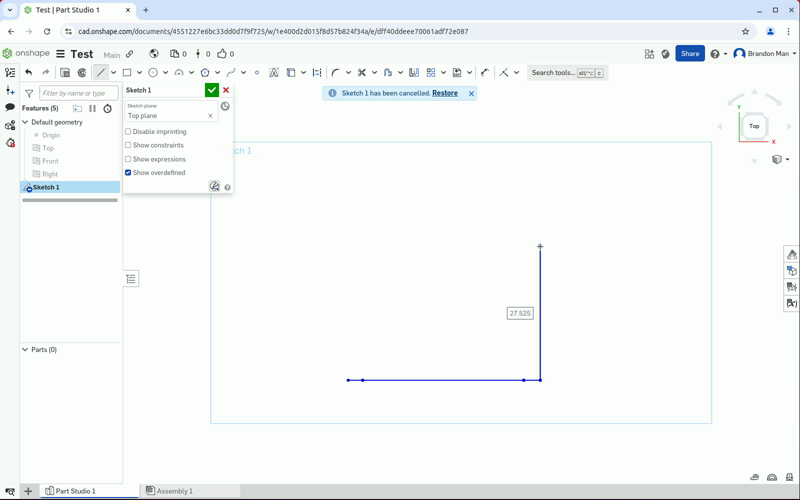
mouse_move(570, 246)
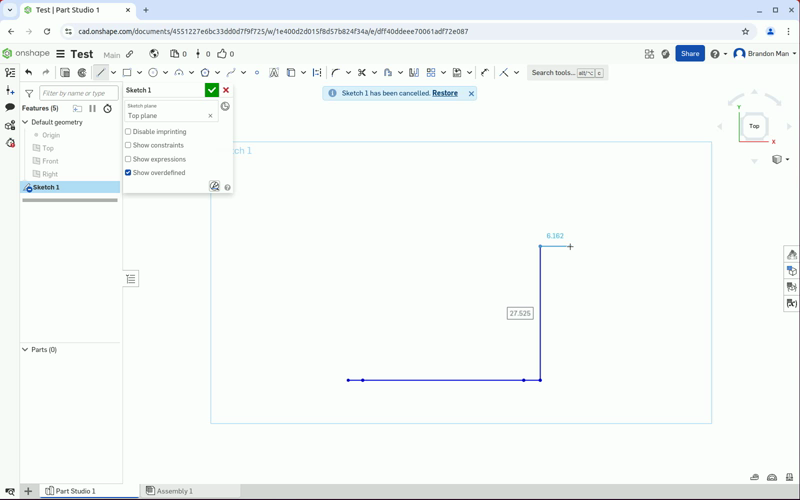
mouse_move(540, 231)
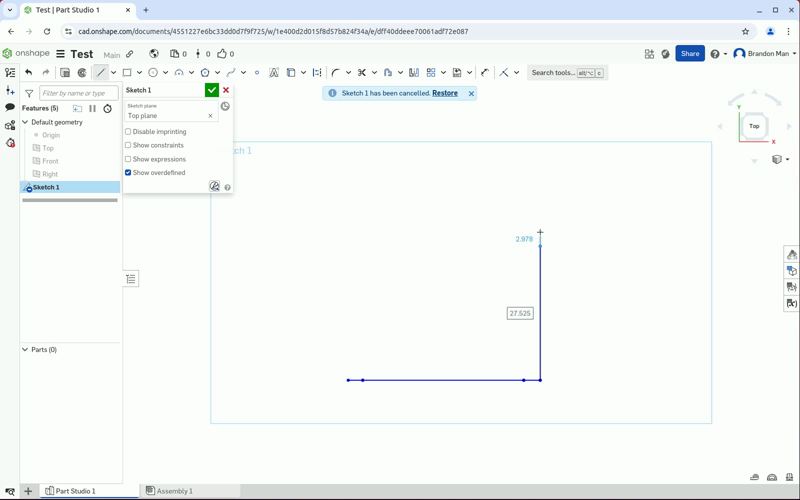
click(540, 231)
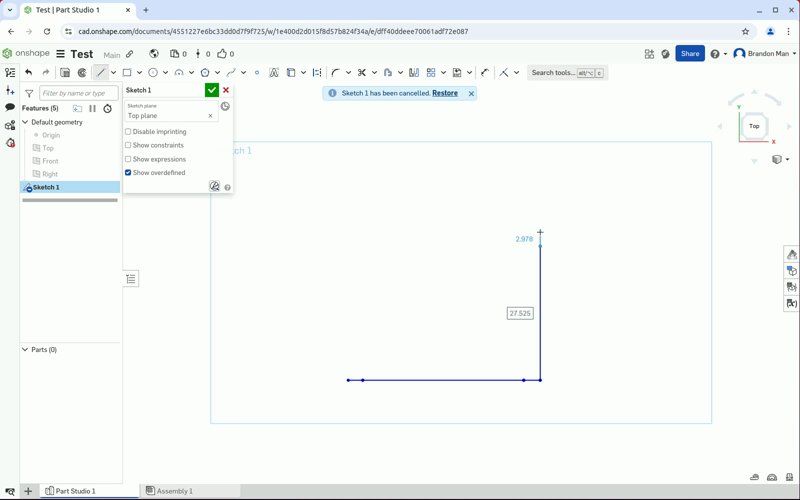
key_up(shift)
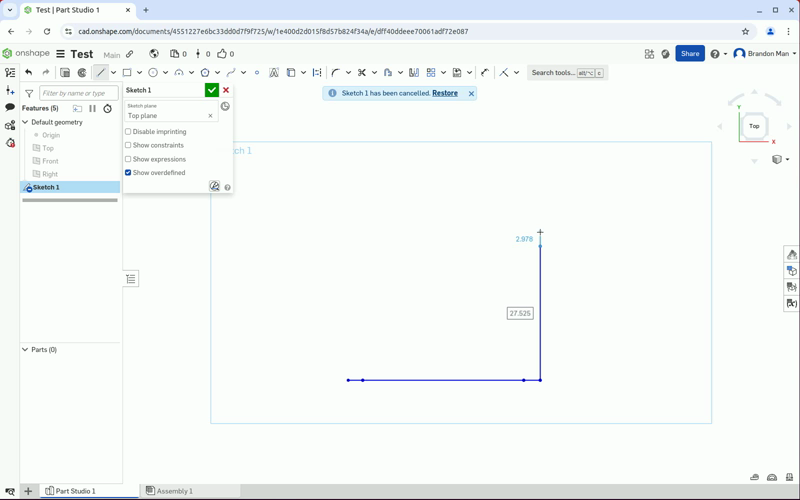
key_down(shift)
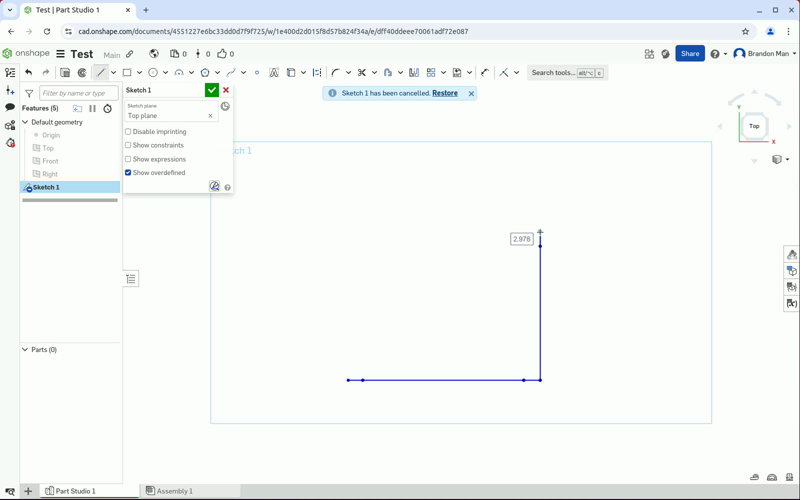
mouse_move(570, 231)
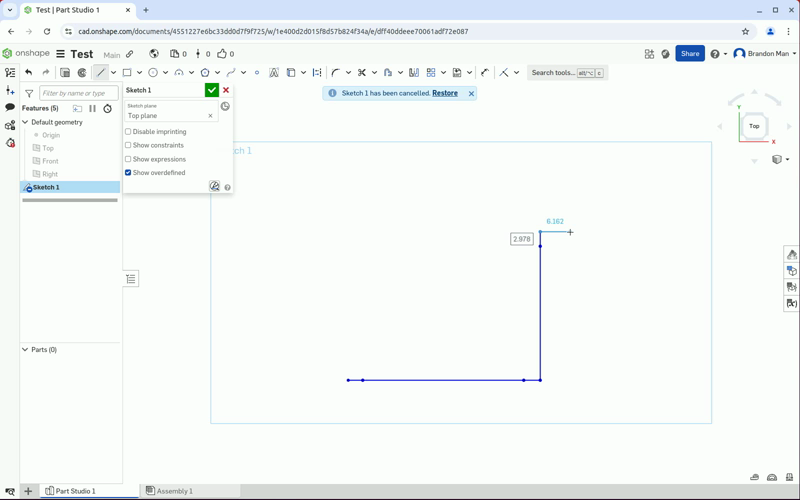
mouse_move(540, 184)
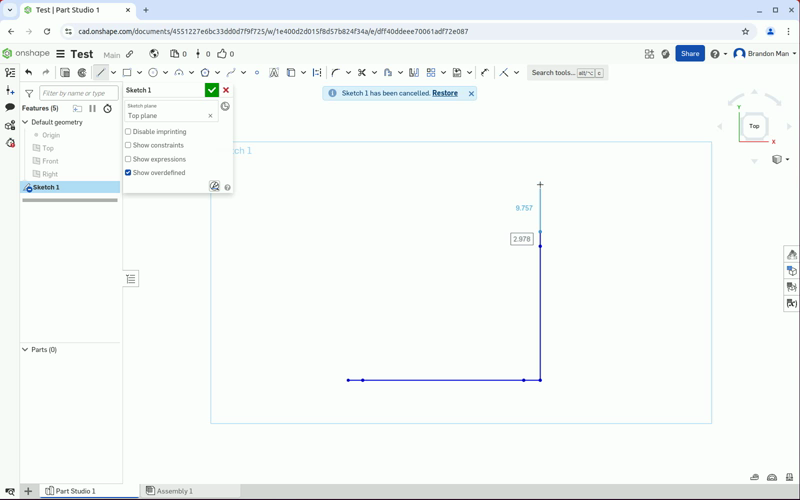
click(540, 184)
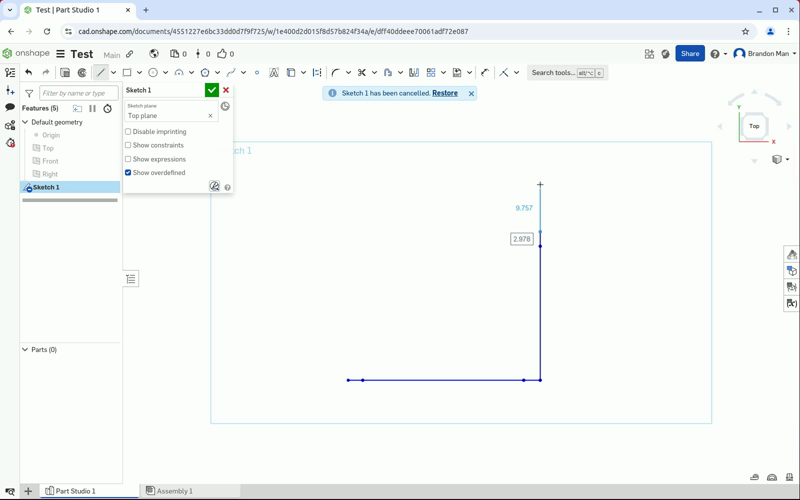
key_up(shift)
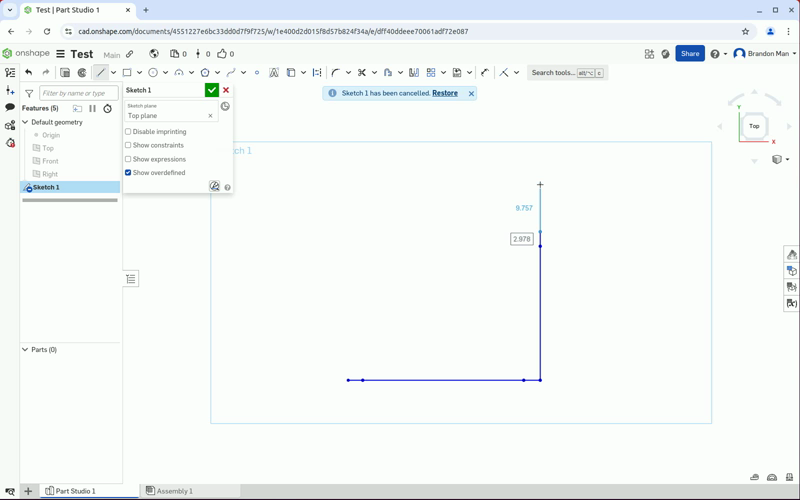
key_down(shift)
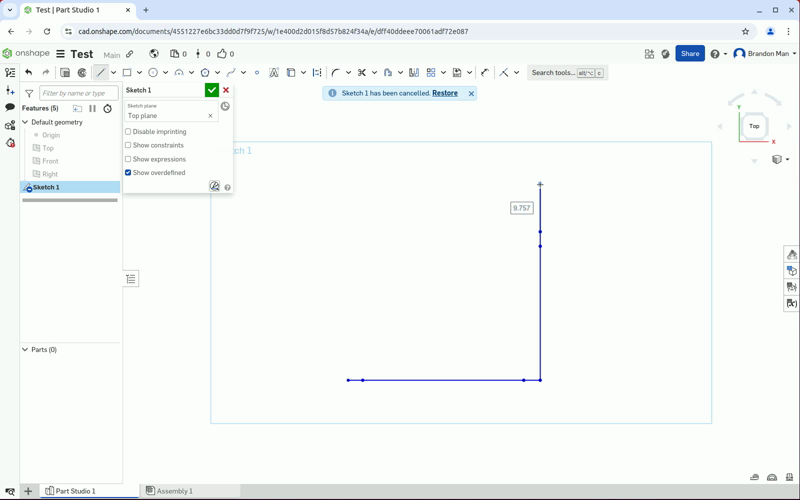
mouse_move(348, 184)
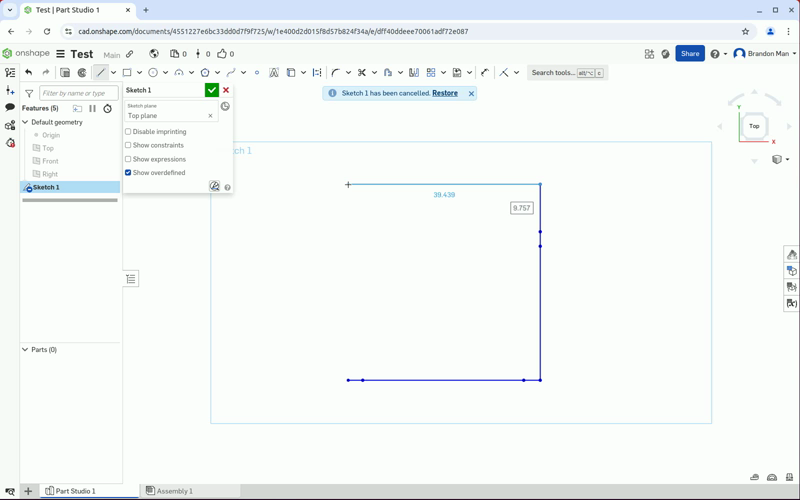
click(348, 184)
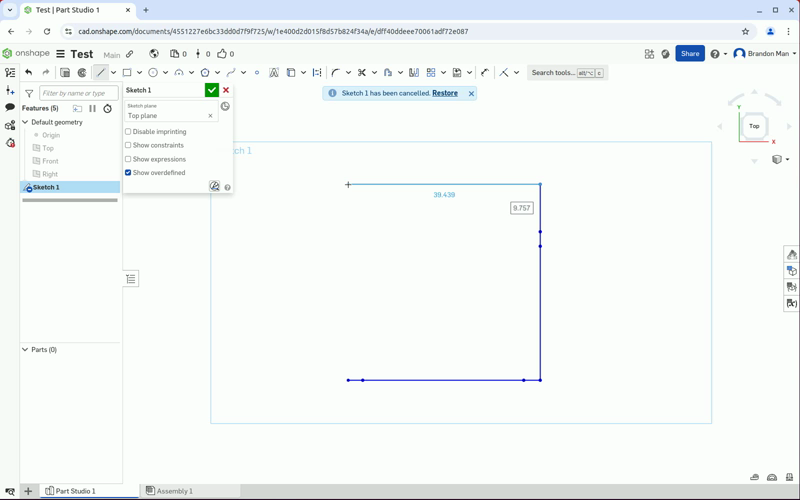
key_up(shift)
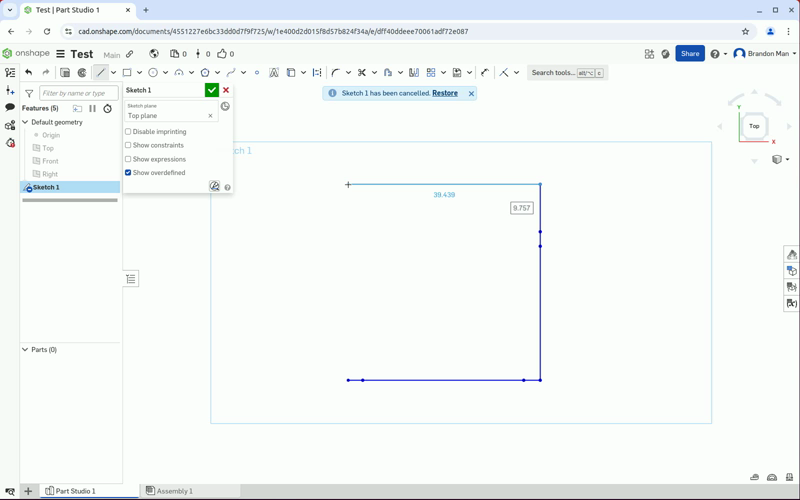
key_down(shift)
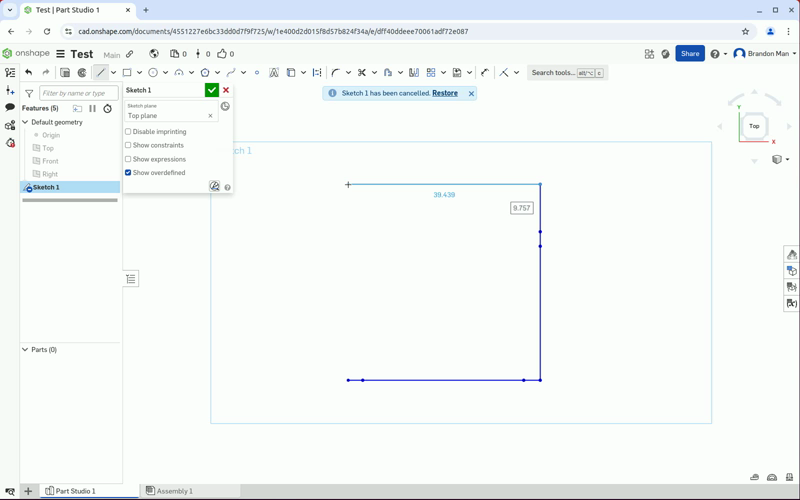
mouse_move(378, 184)
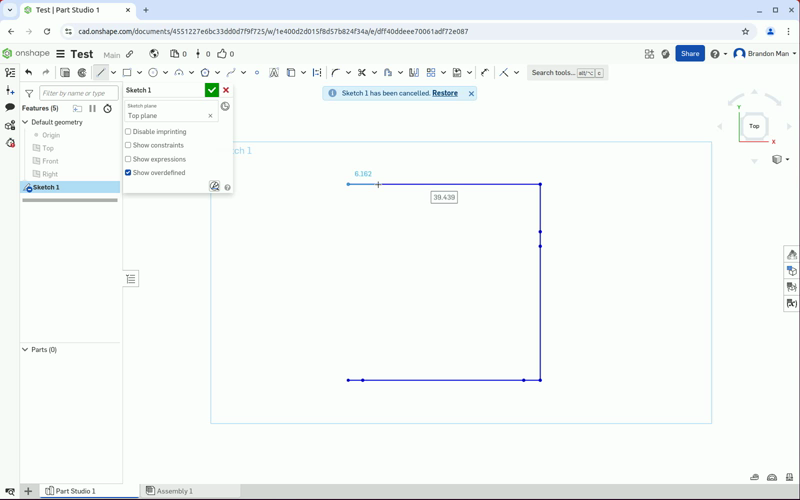
mouse_move(348, 206)
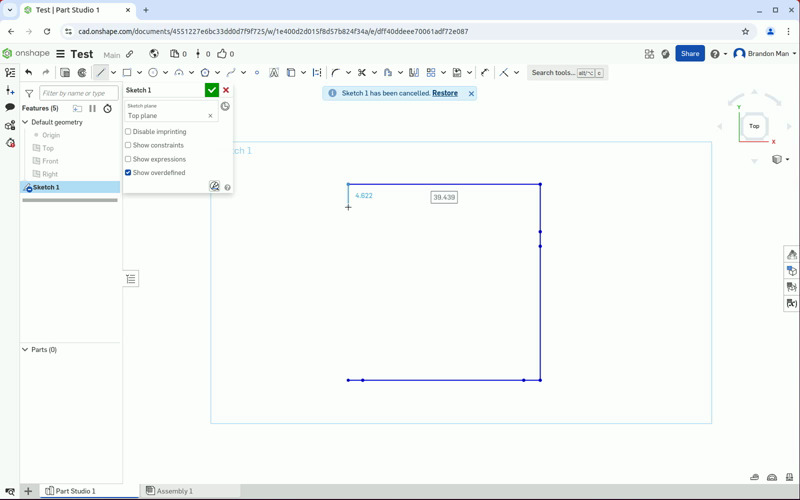
click(348, 206)
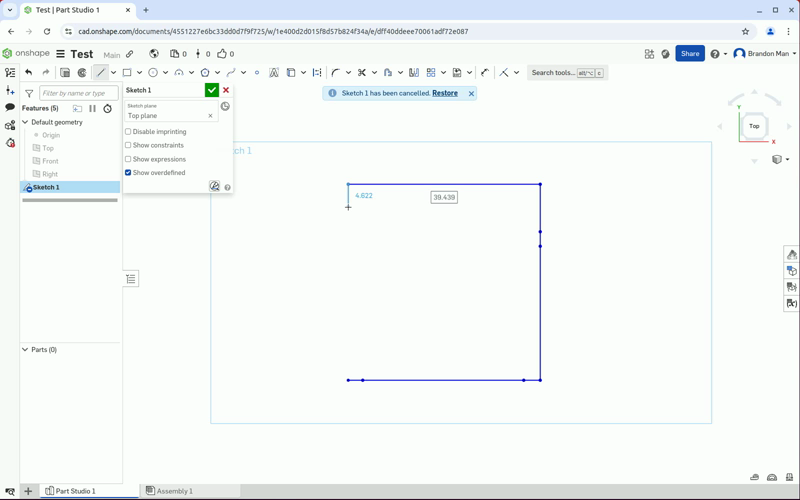
key_up(shift)
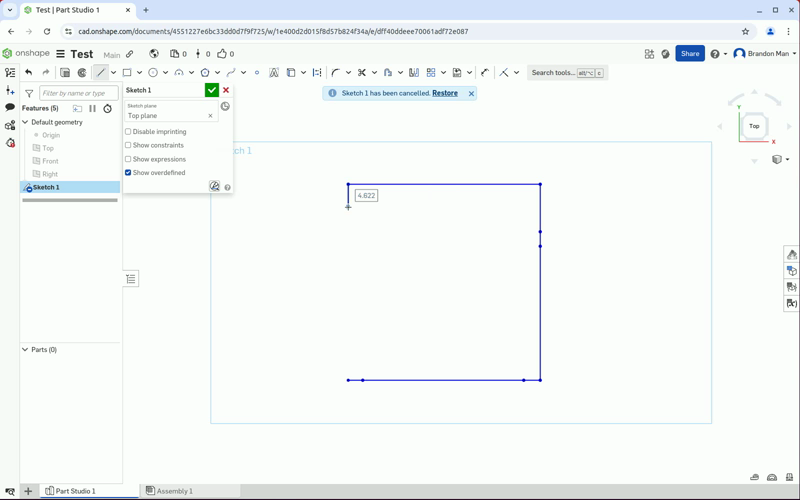
key(esc)
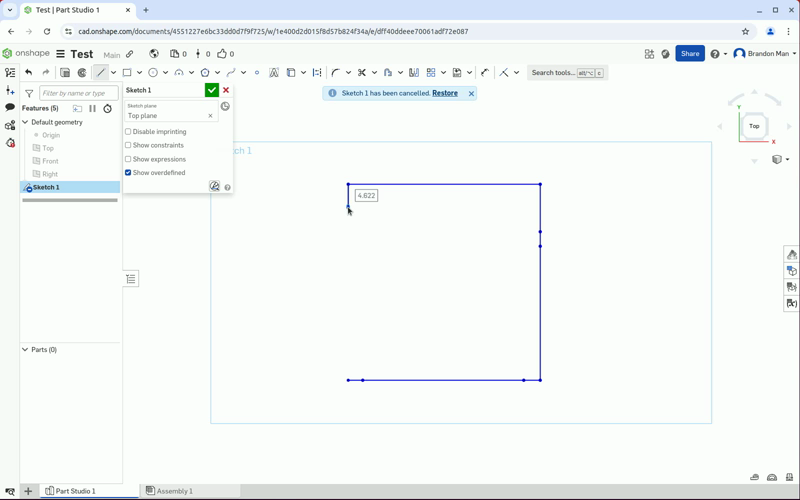
key(a)
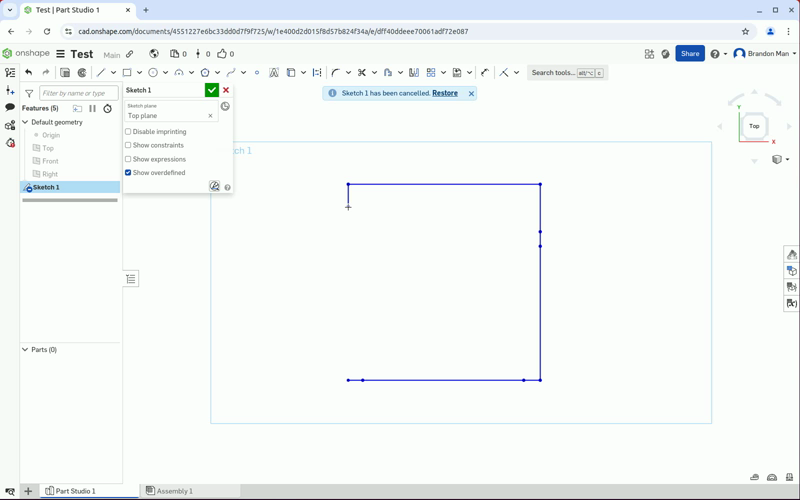
mouse_move(348, 206)
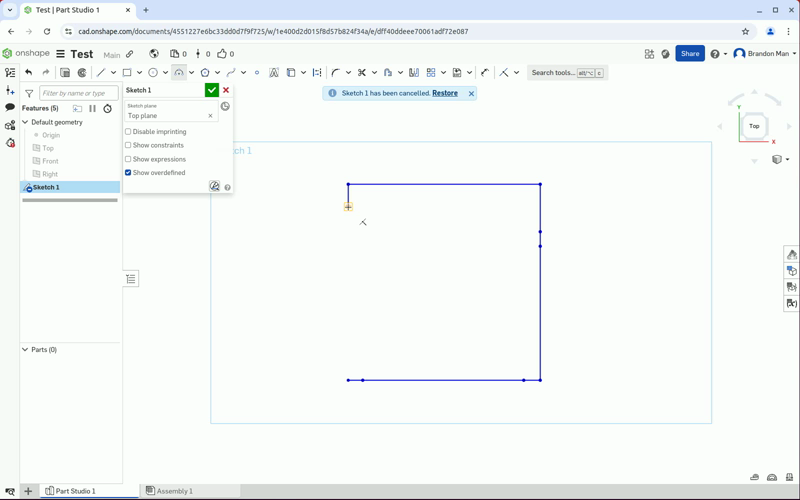
click(348, 206)
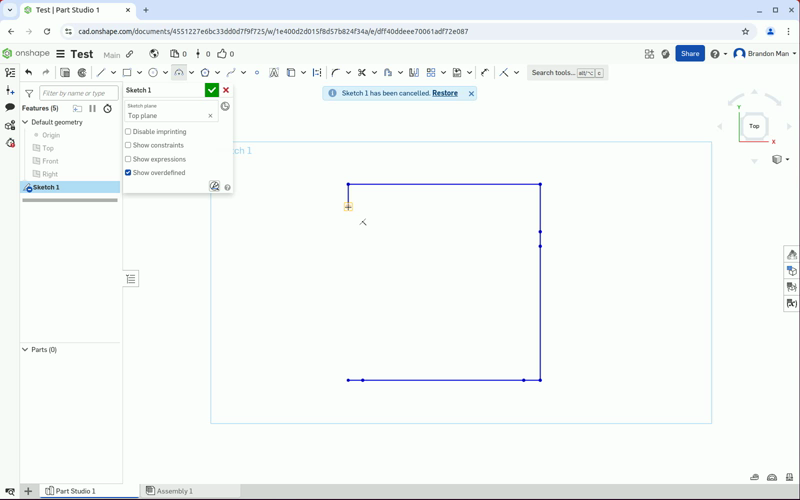
key_down(shift)
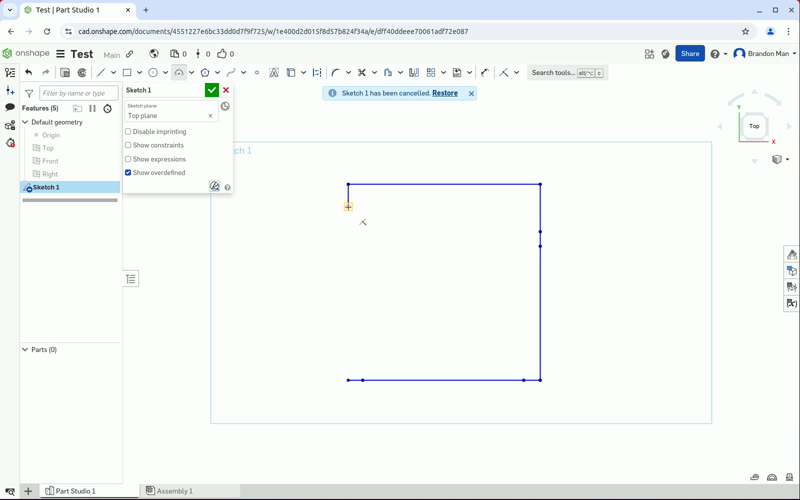
mouse_move(348, 213)
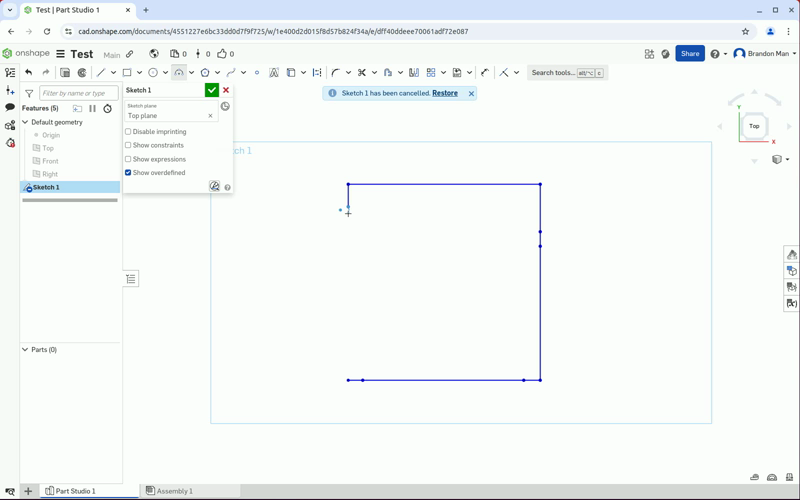
scroll(6)
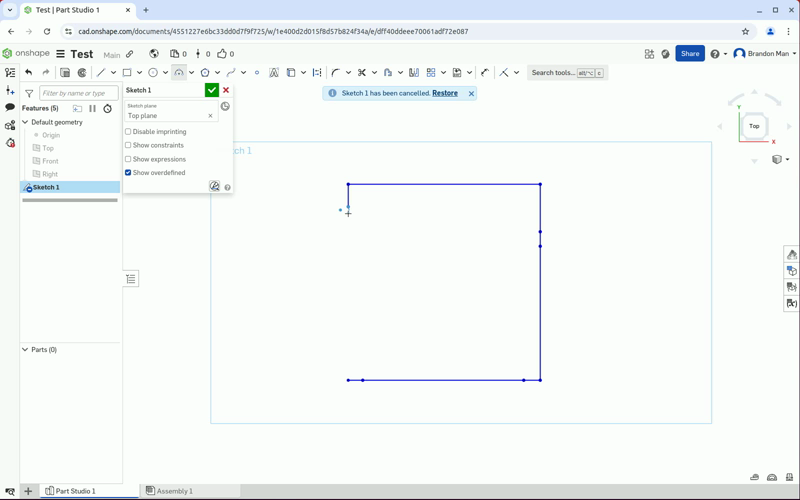
scroll(6)
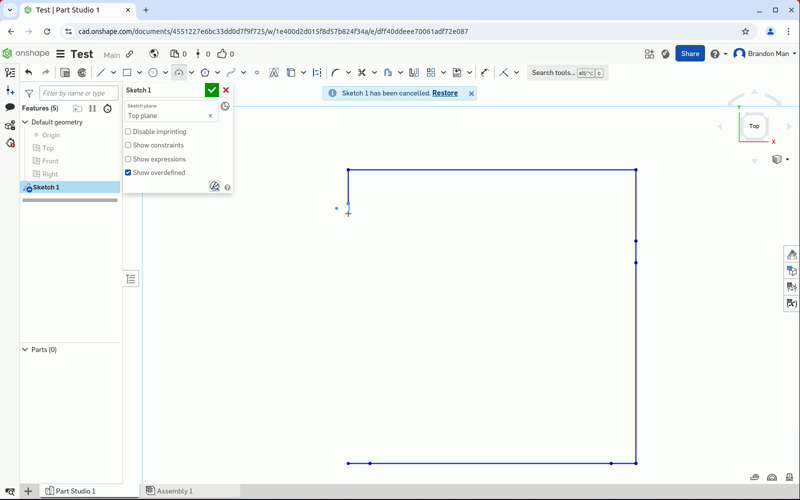
scroll(6)
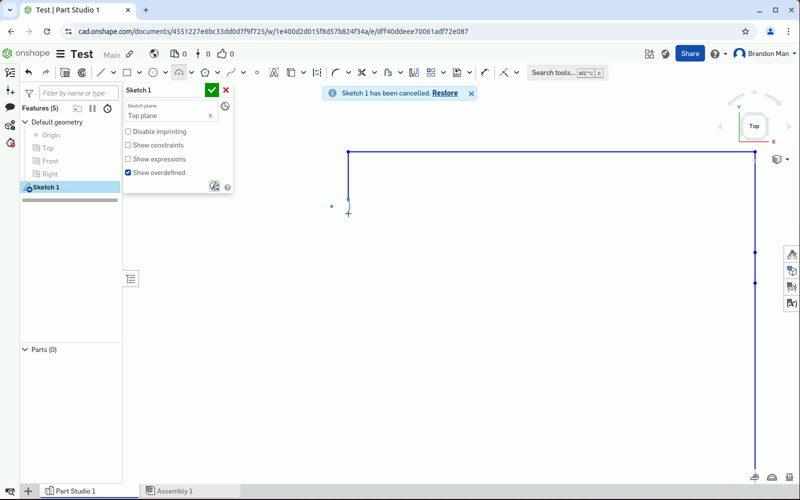
scroll(6)
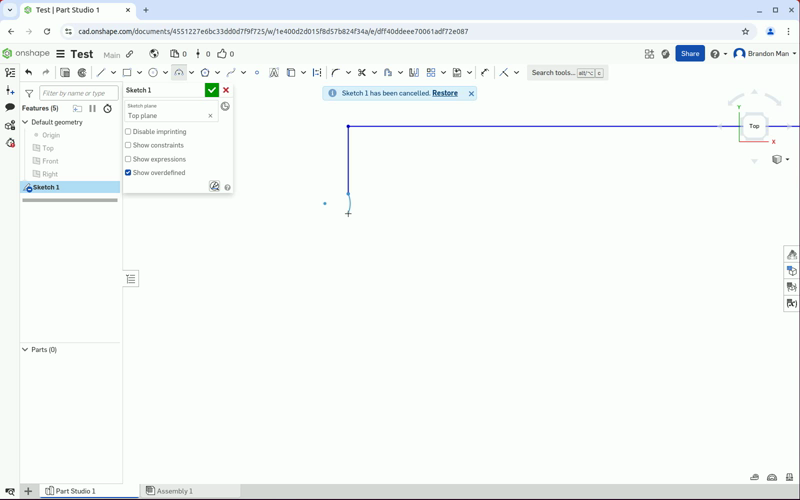
scroll(6)
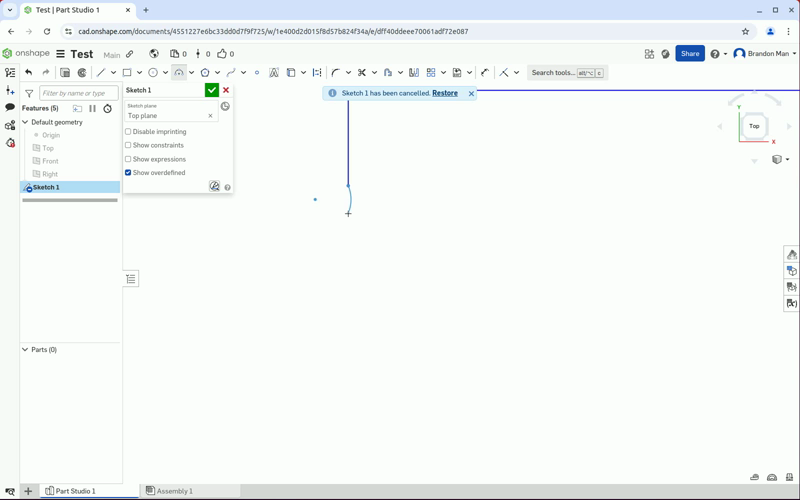
scroll(6)
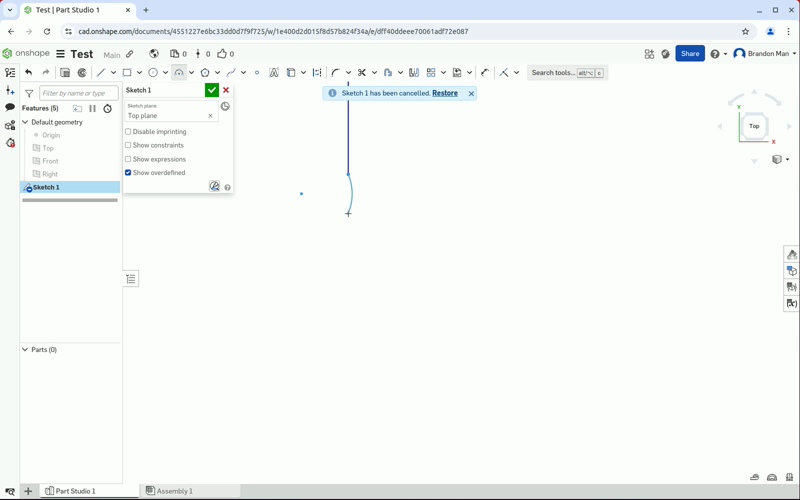
scroll(6)
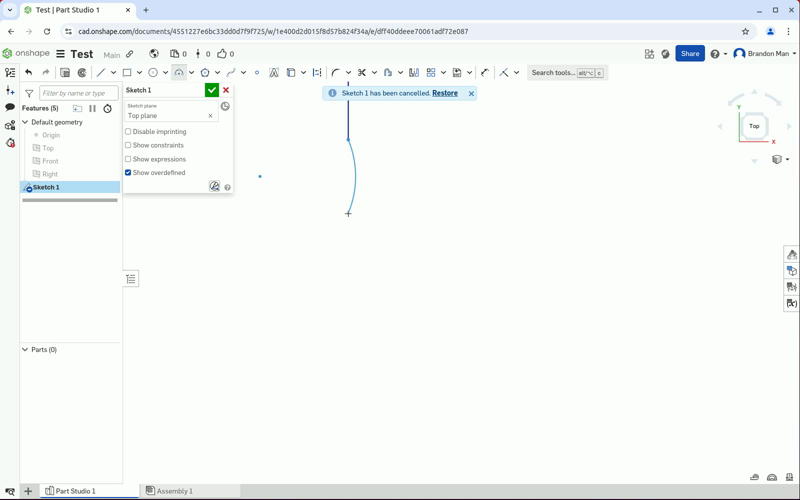
click(348, 213)
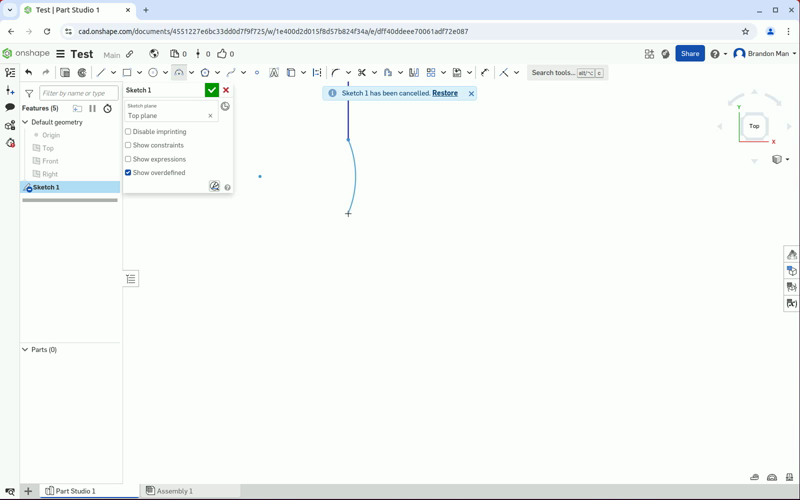
scroll(-6)
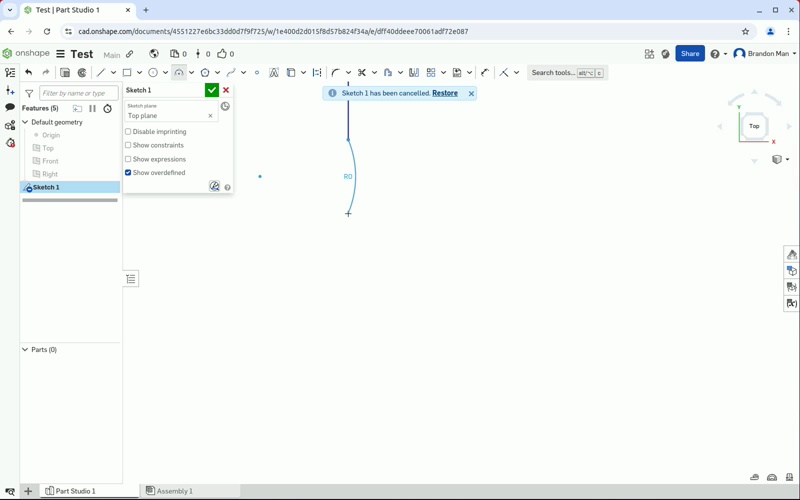
scroll(-6)
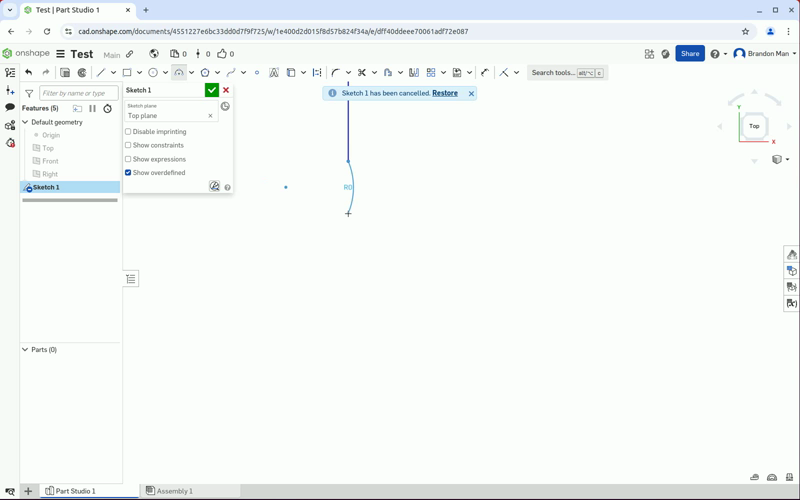
scroll(-6)
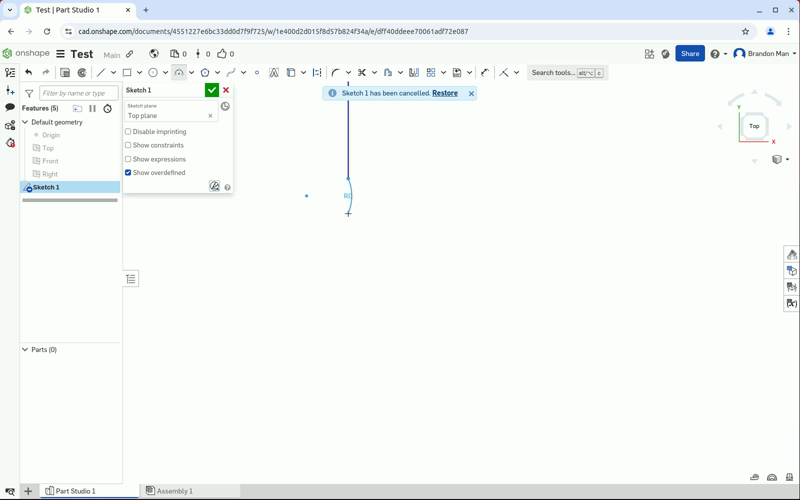
scroll(-6)
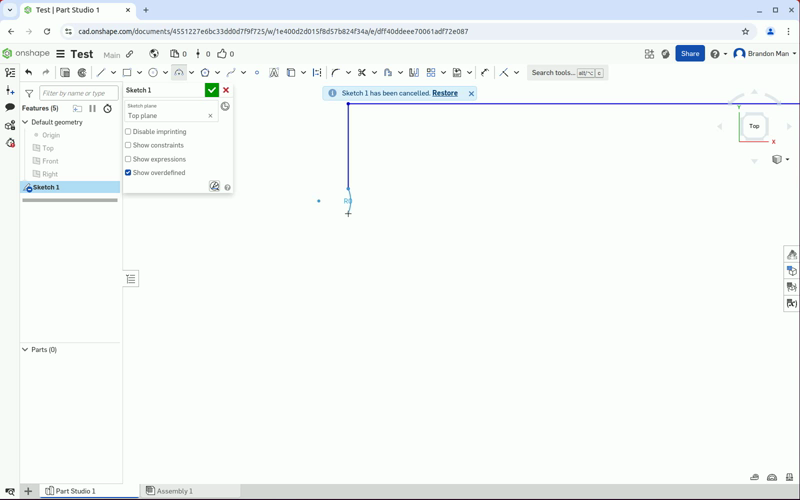
scroll(-6)
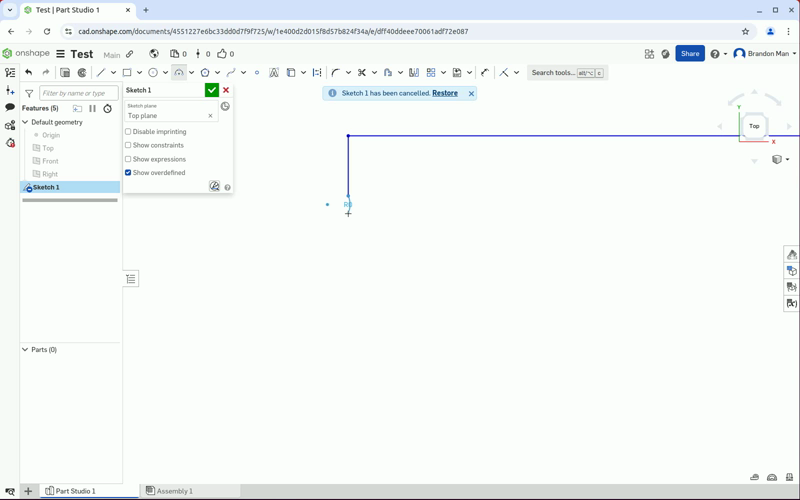
scroll(-6)
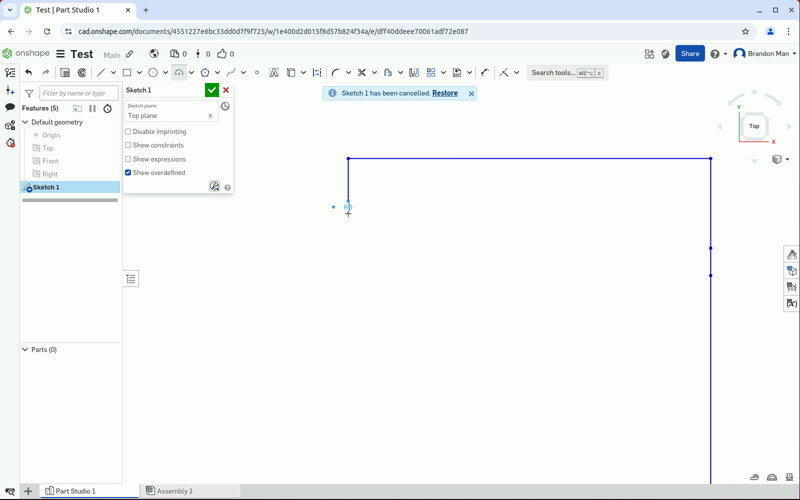
scroll(-6)
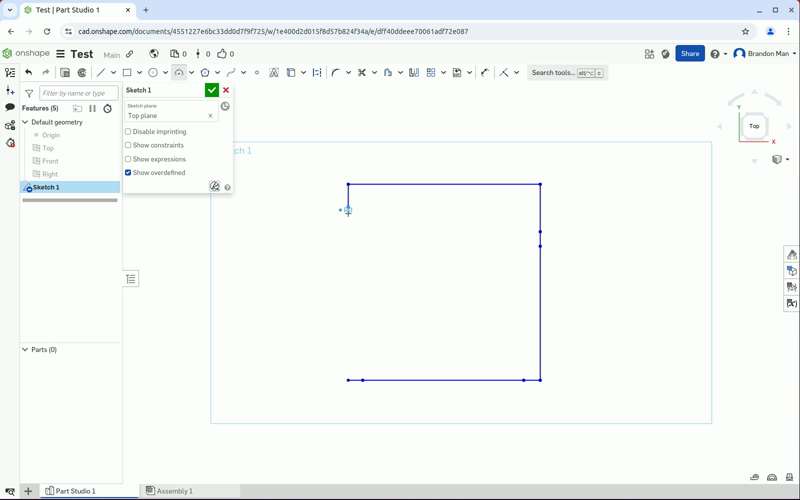
mouse_move(384, 209)
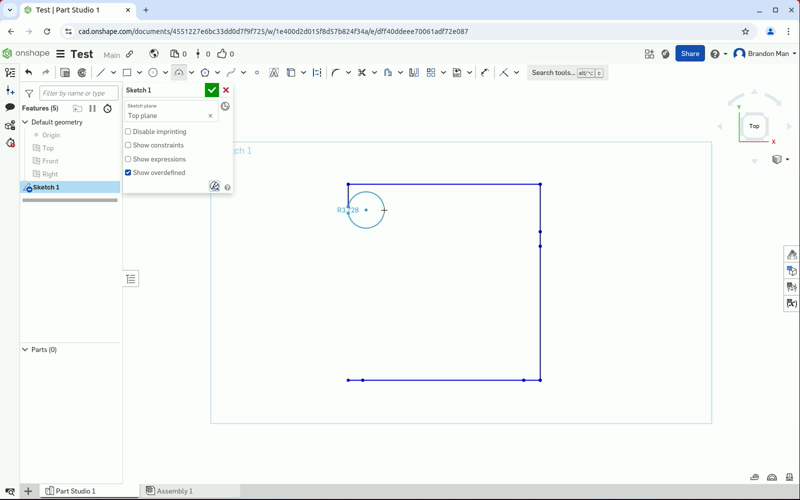
scroll(6)
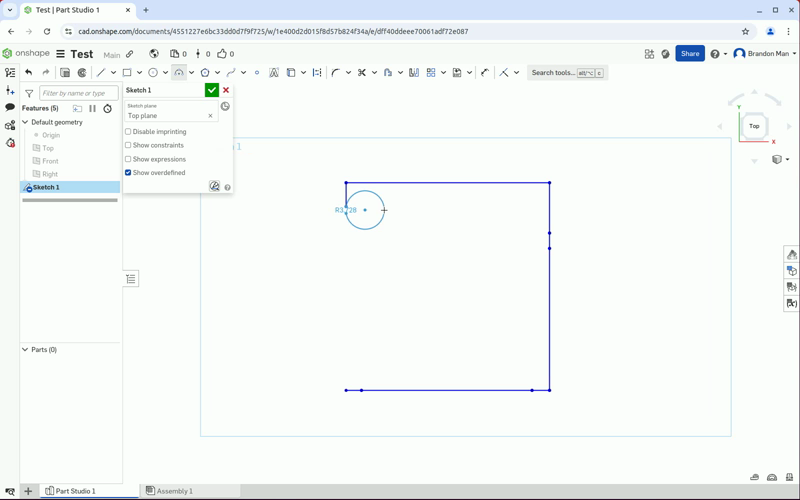
scroll(6)
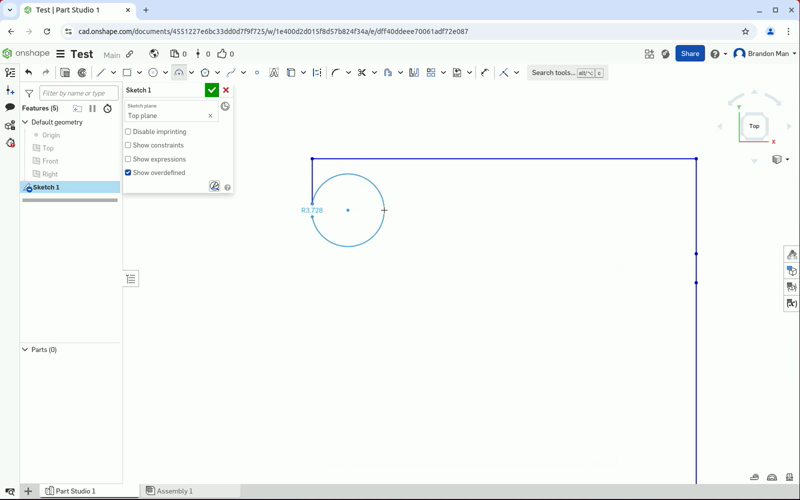
scroll(6)
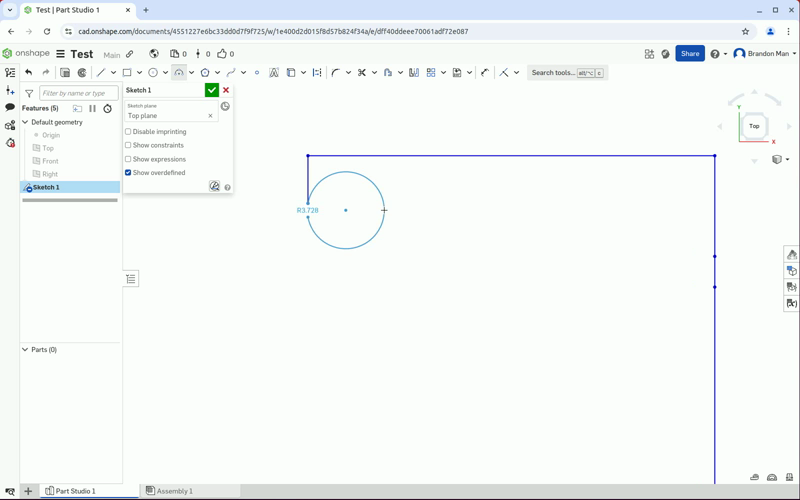
scroll(6)
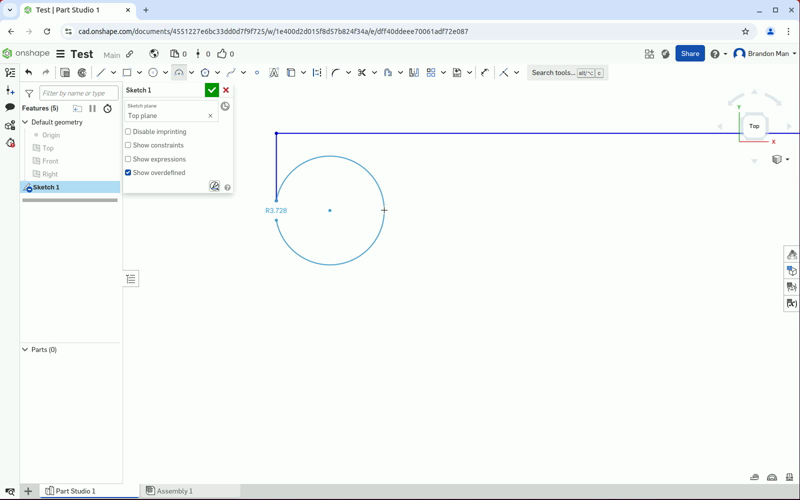
scroll(6)
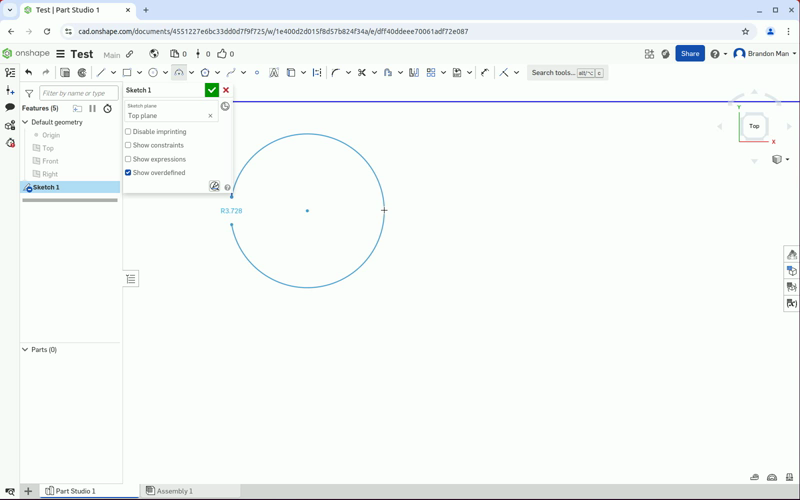
scroll(6)
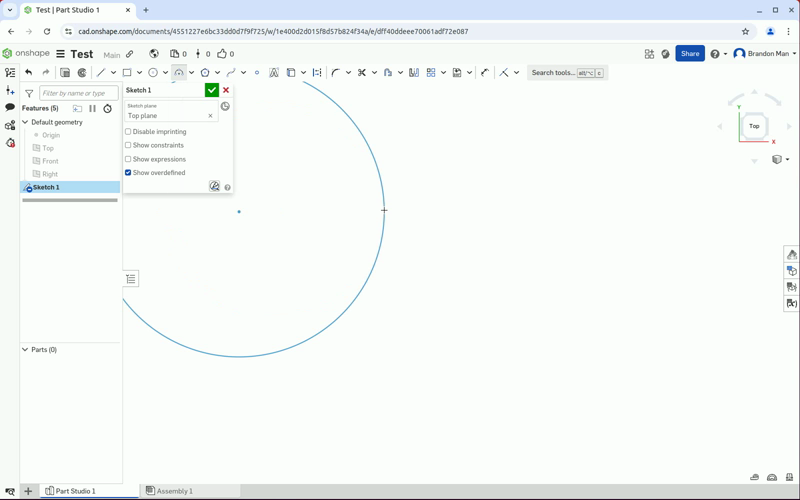
scroll(6)
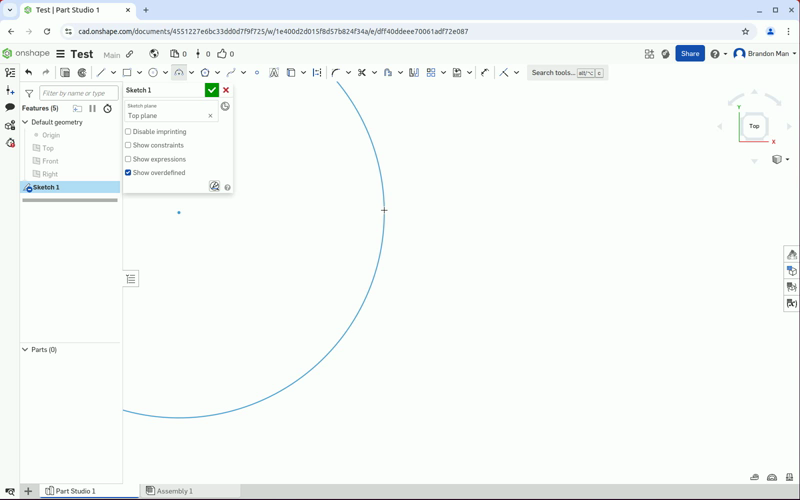
click(384, 209)
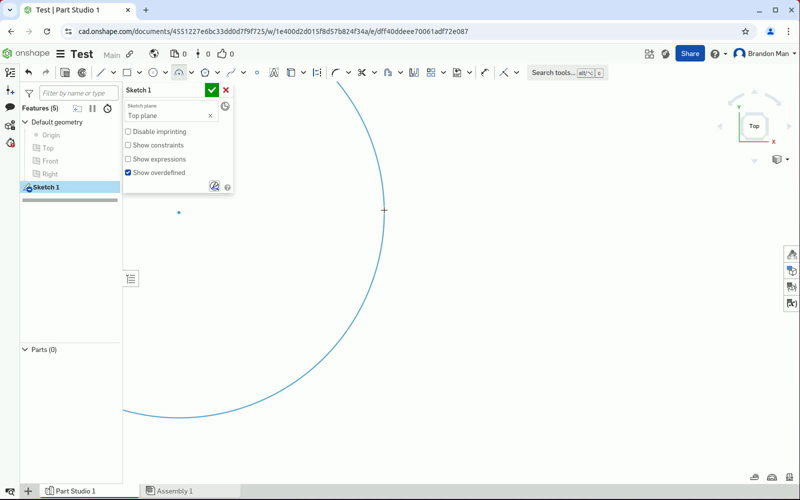
scroll(-6)
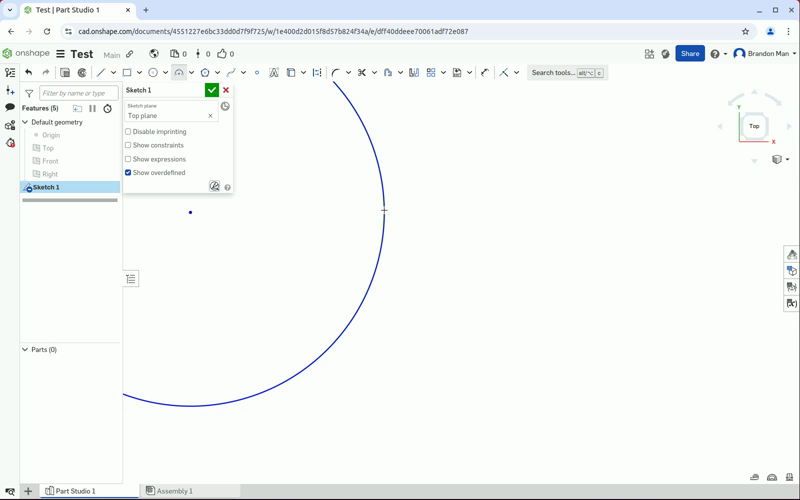
scroll(-6)
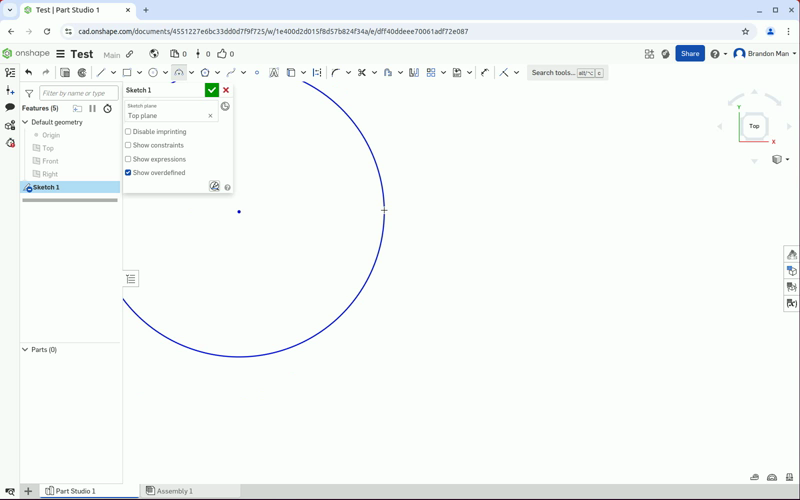
scroll(-6)
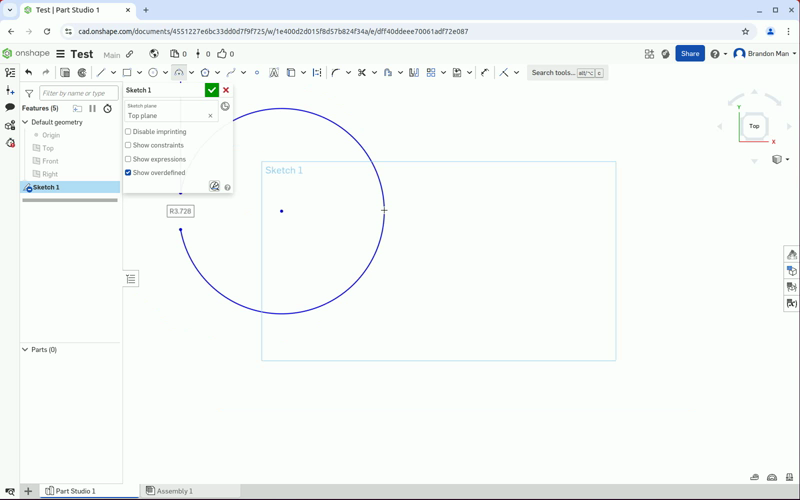
scroll(-6)
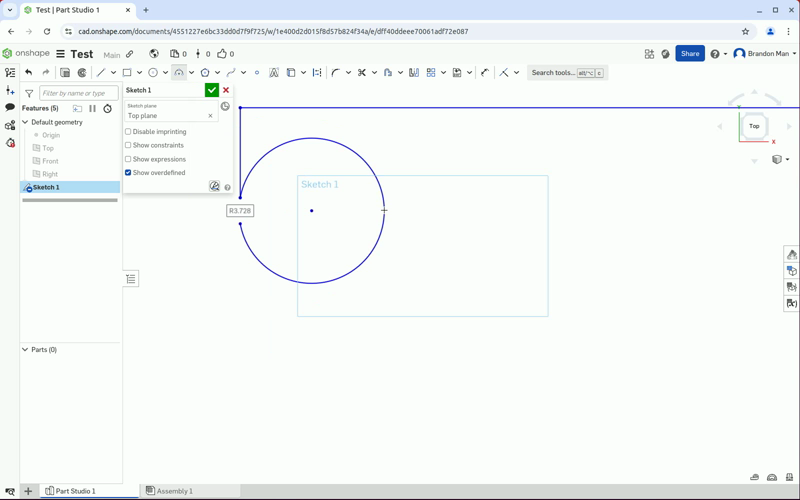
scroll(-6)
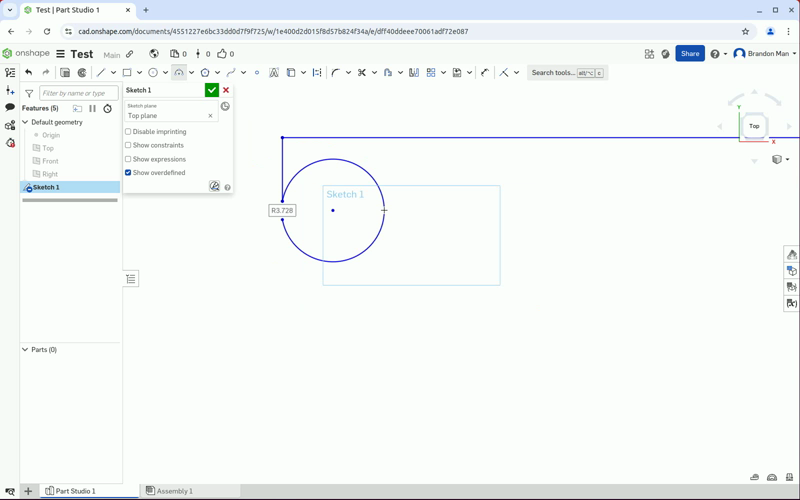
scroll(-6)
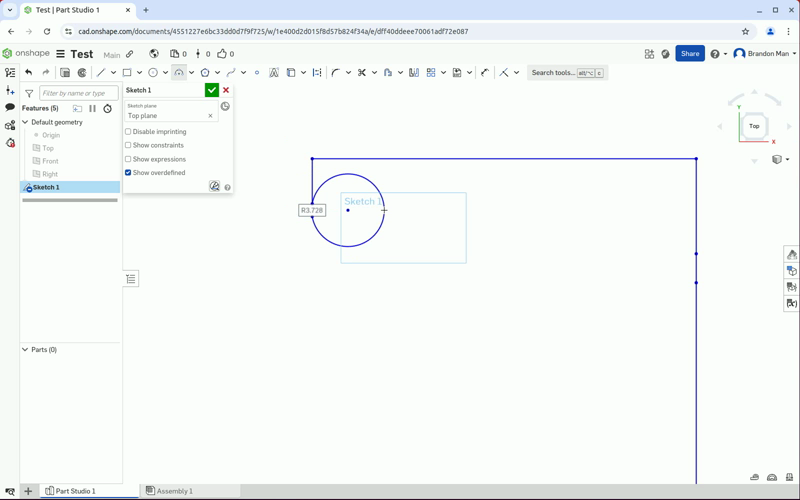
scroll(-6)
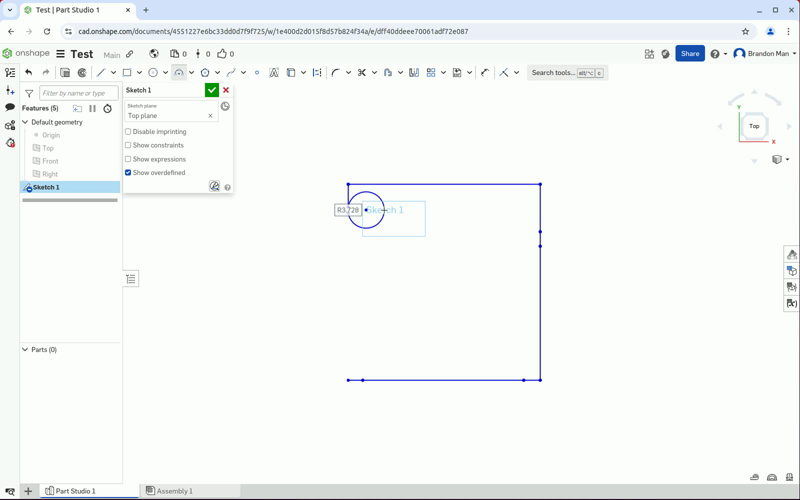
key_up(shift)
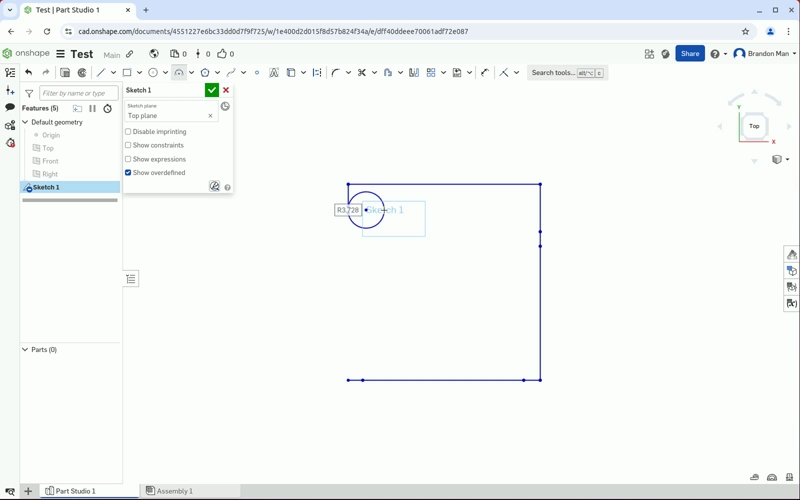
key(esc)
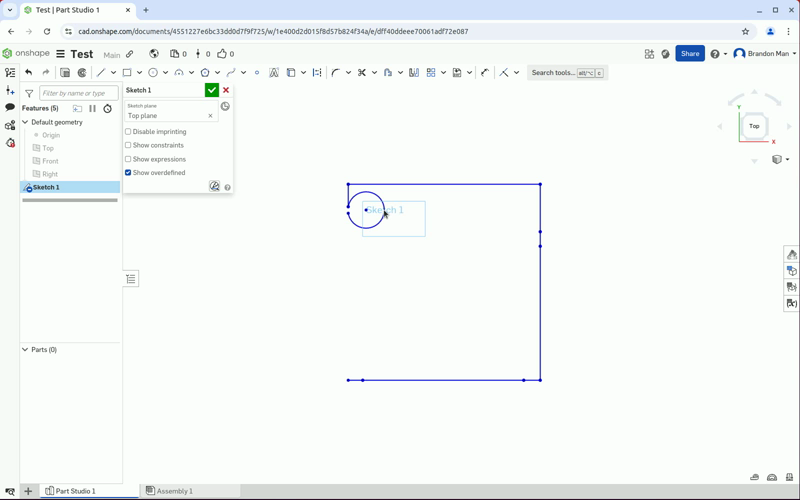
key(l)
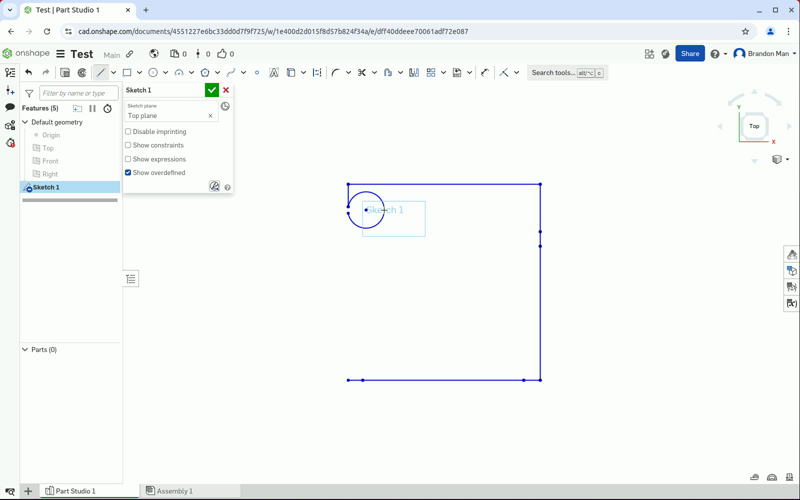
mouse_move(348, 213)
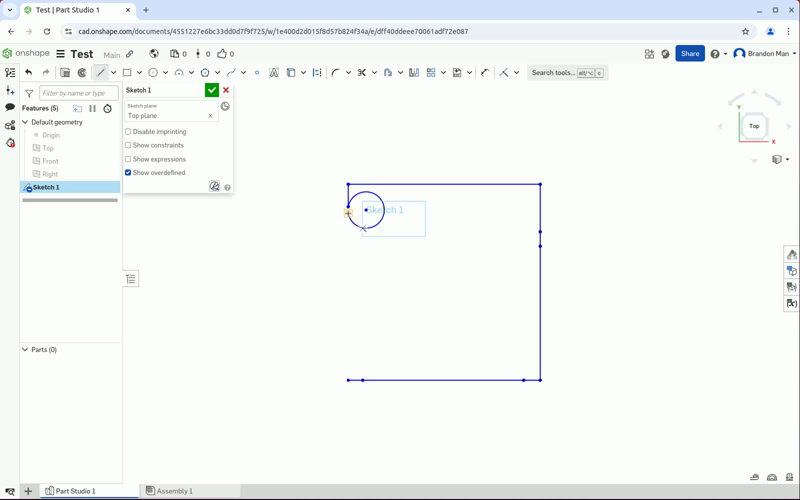
click(348, 213)
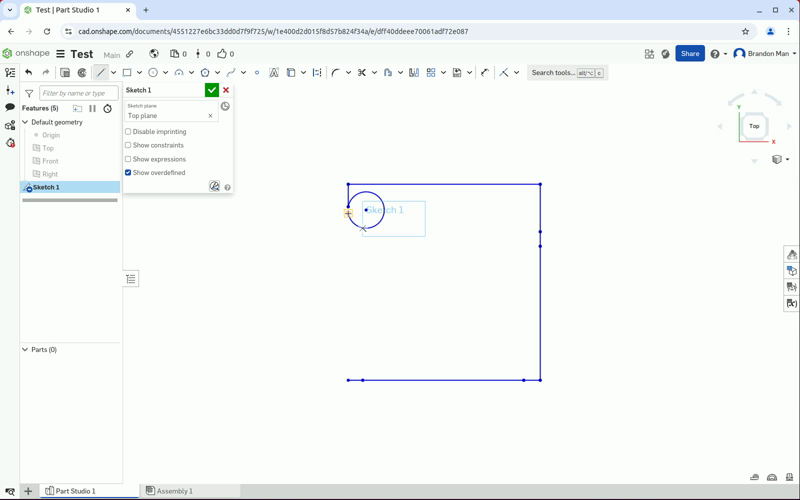
key_down(shift)
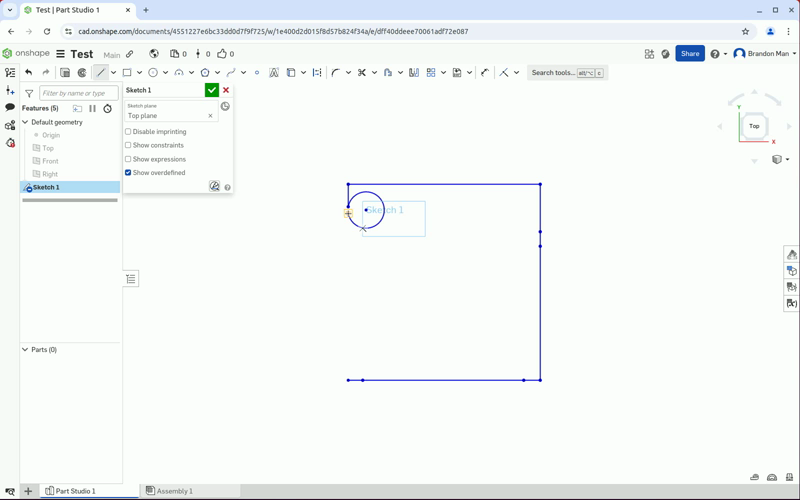
mouse_move(348, 287)
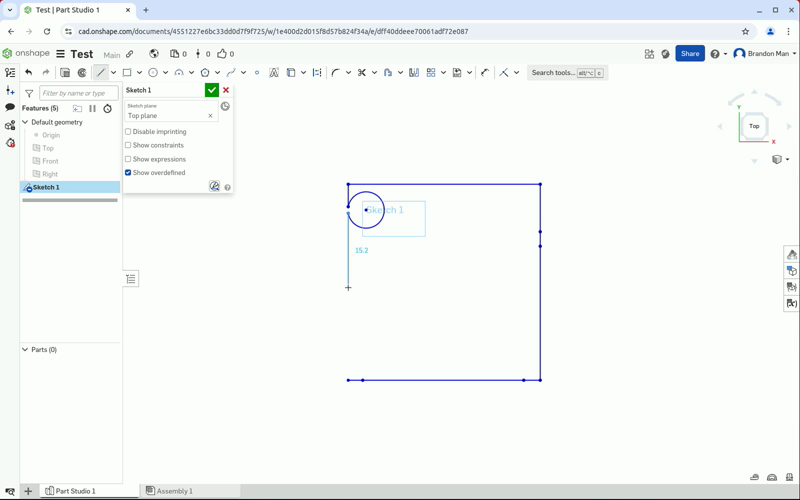
click(348, 287)
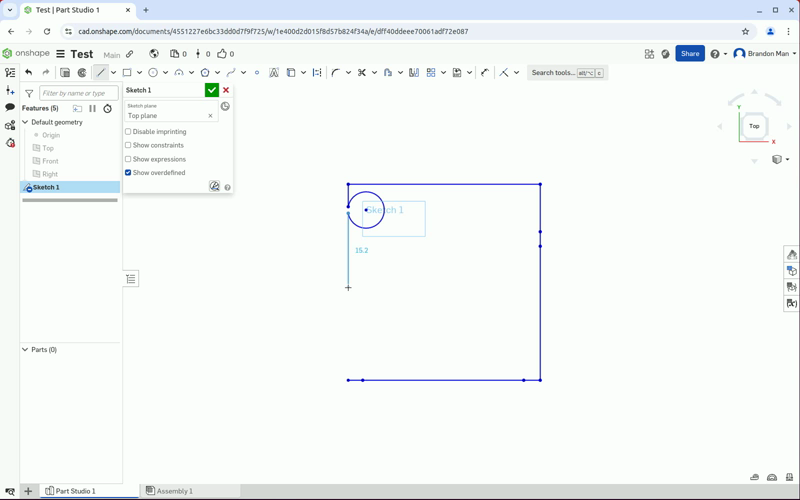
key_up(shift)
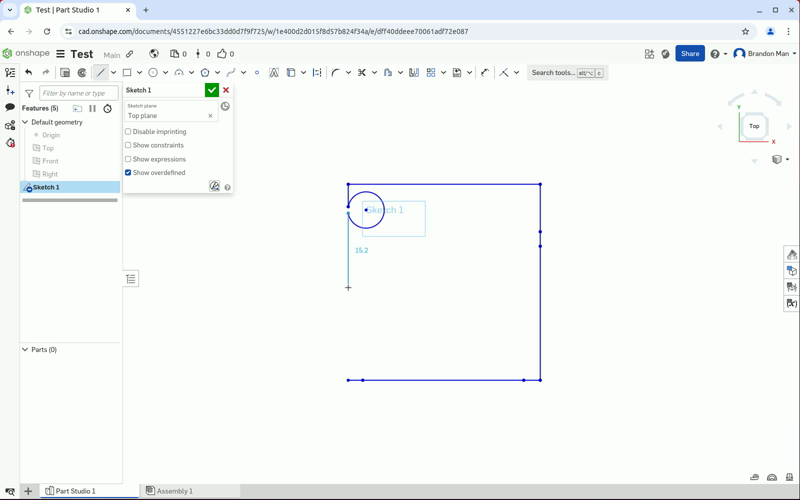
key_down(shift)
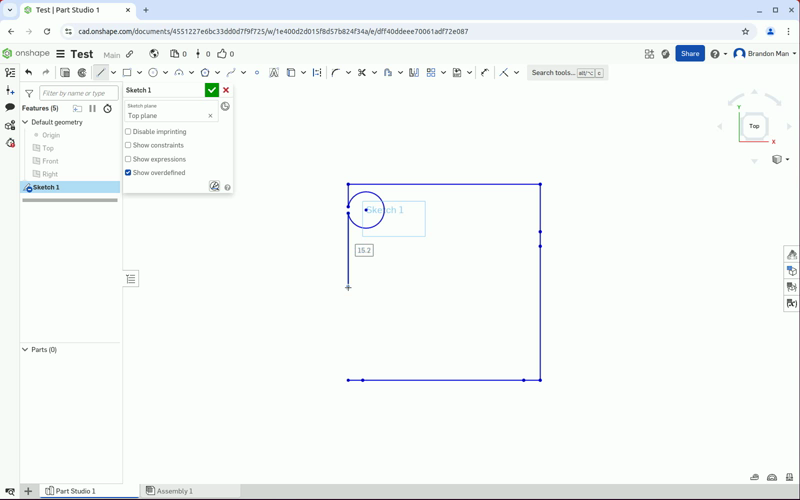
mouse_move(378, 287)
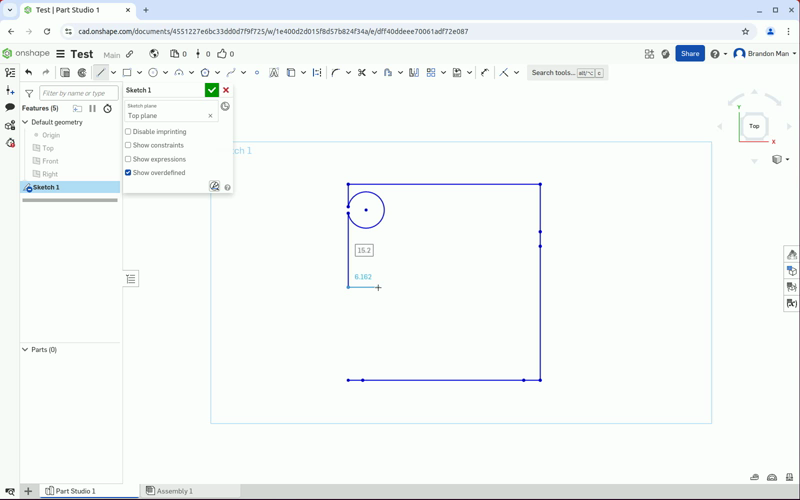
mouse_move(350, 287)
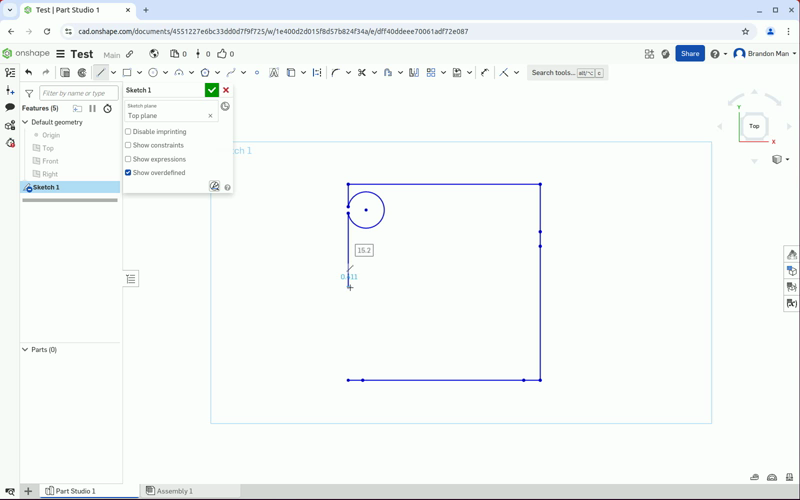
scroll(6)
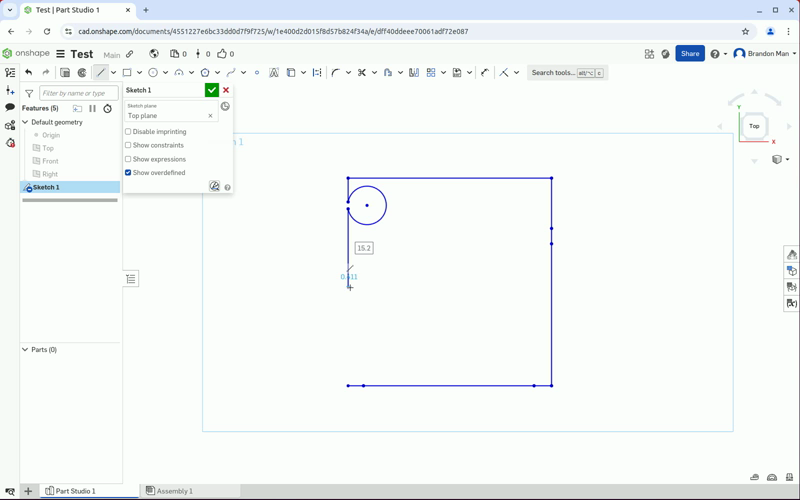
scroll(6)
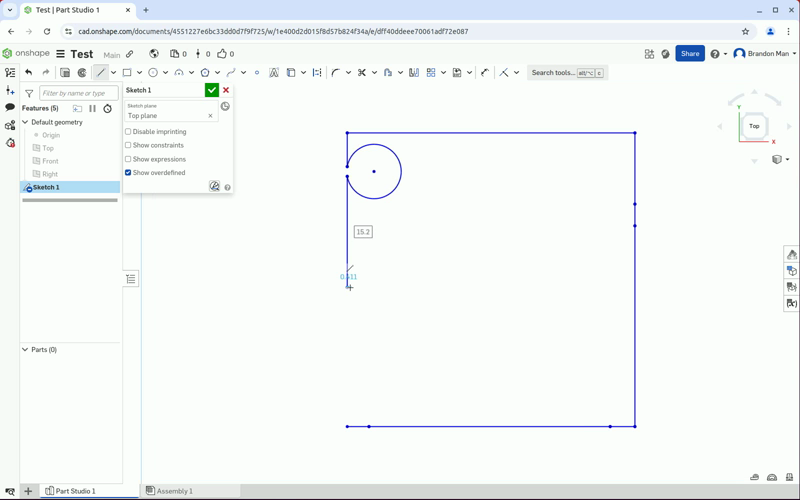
scroll(6)
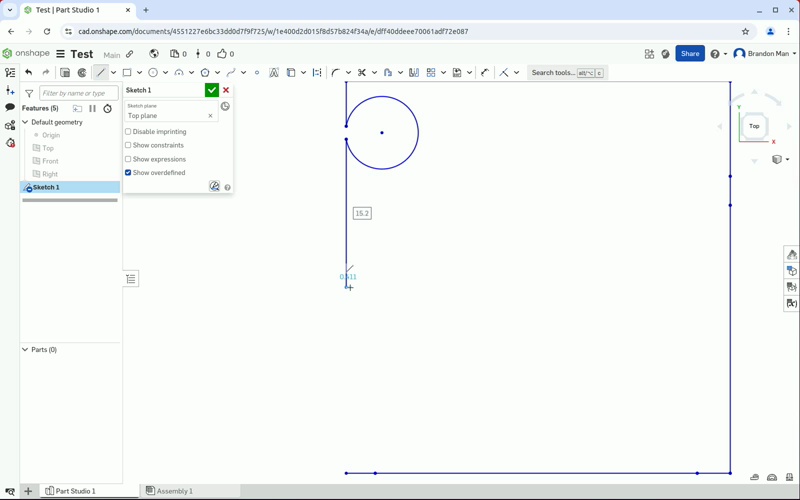
scroll(6)
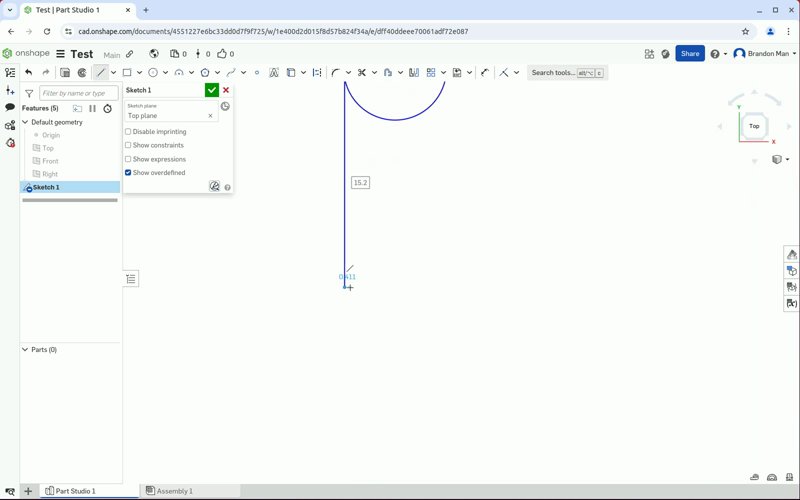
scroll(6)
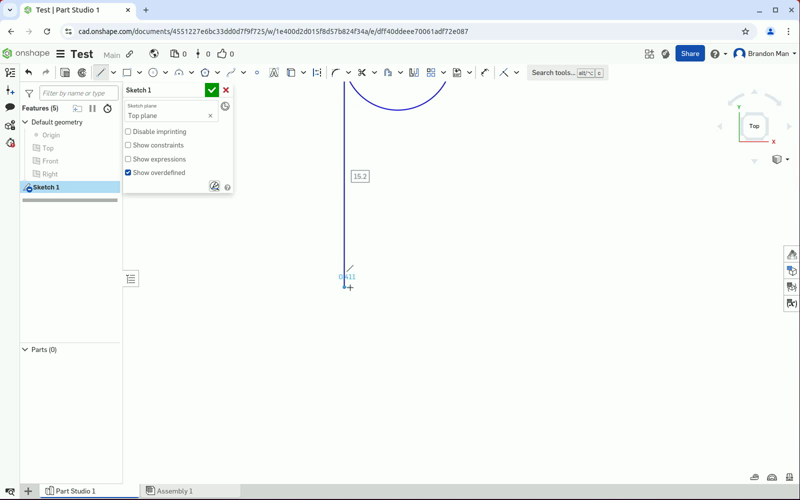
scroll(6)
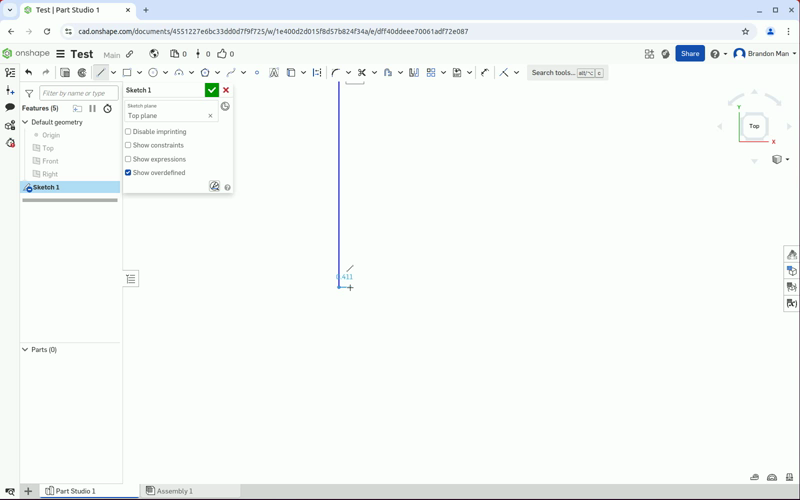
scroll(6)
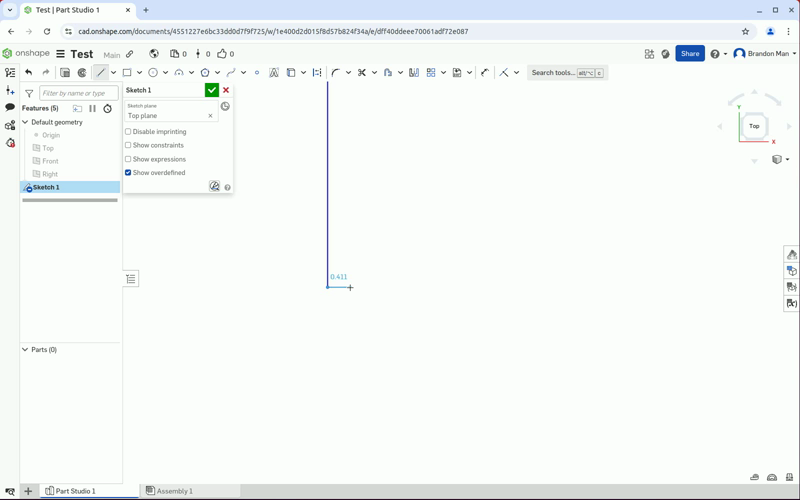
click(350, 287)
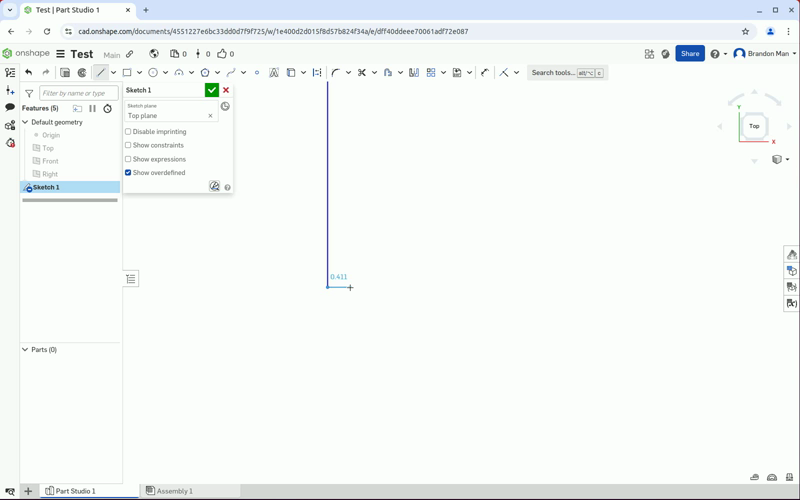
scroll(-6)
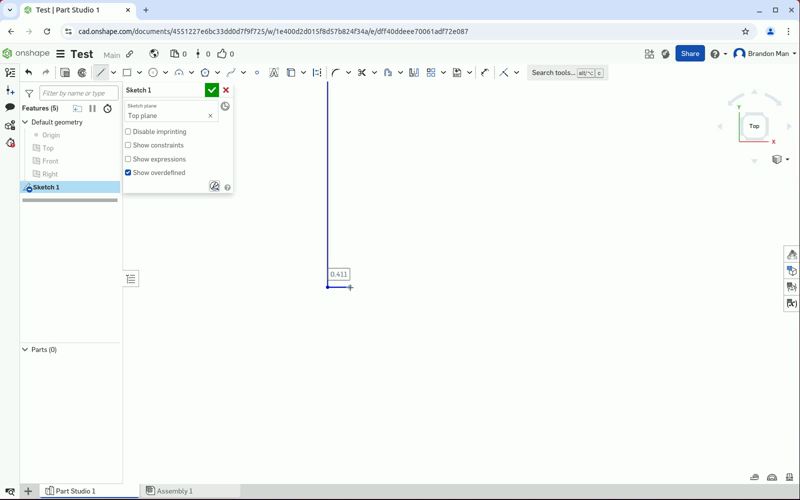
scroll(-6)
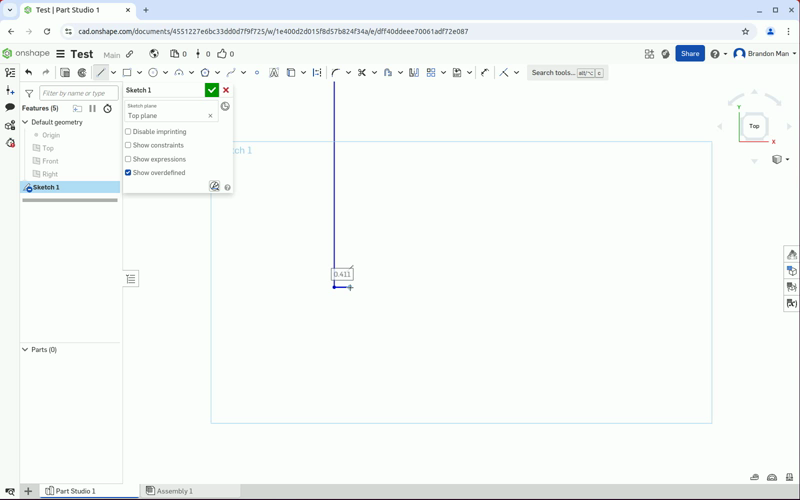
scroll(-6)
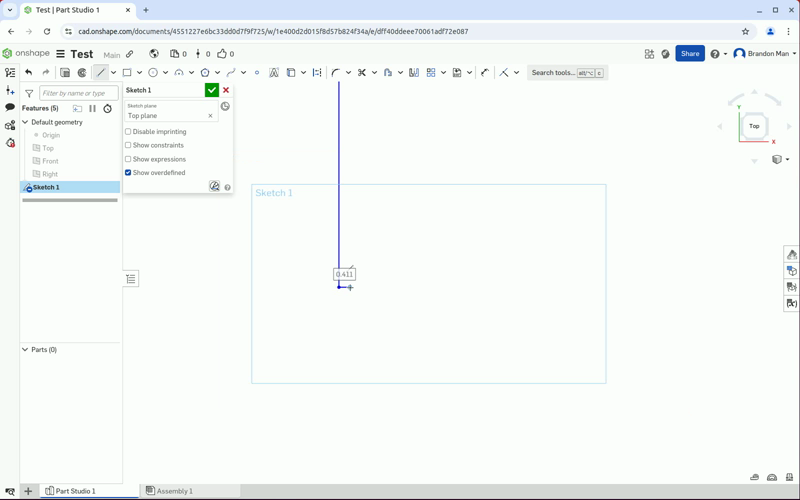
scroll(-6)
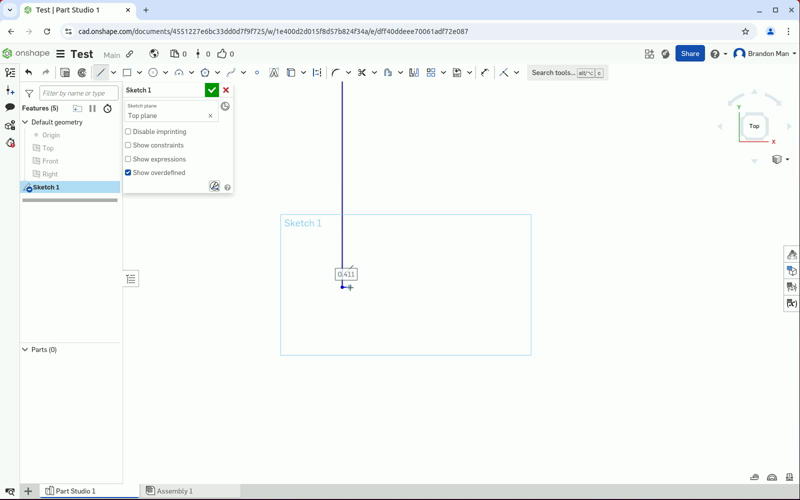
scroll(-6)
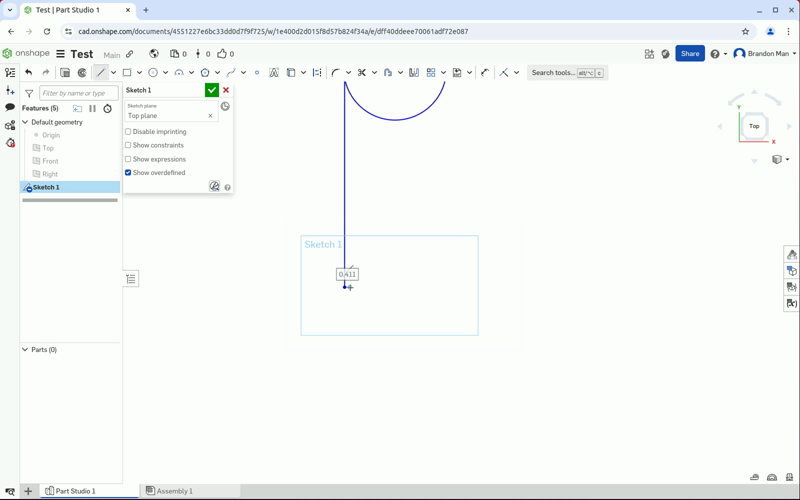
scroll(-6)
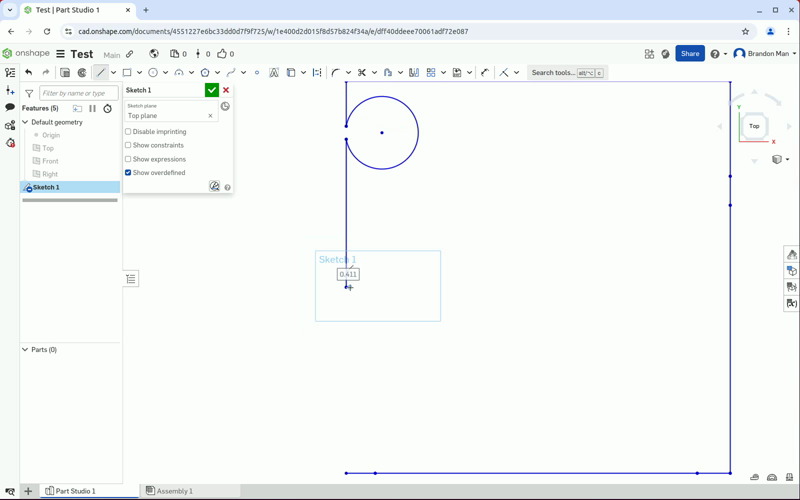
scroll(-6)
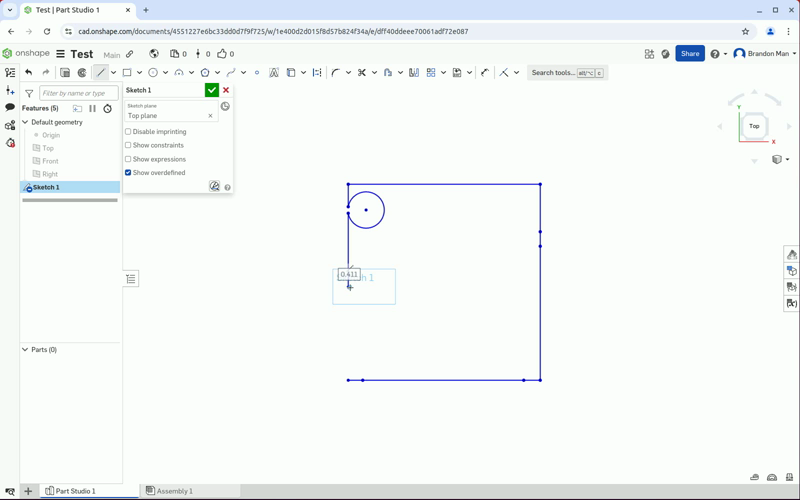
key_up(shift)
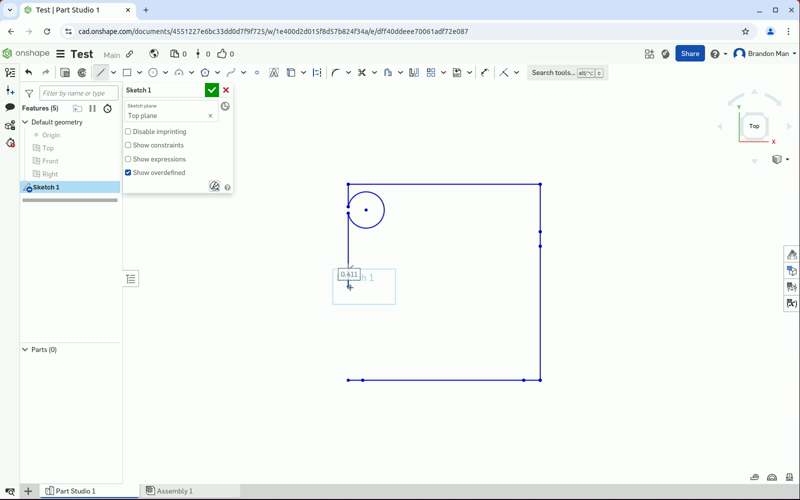
key_down(shift)
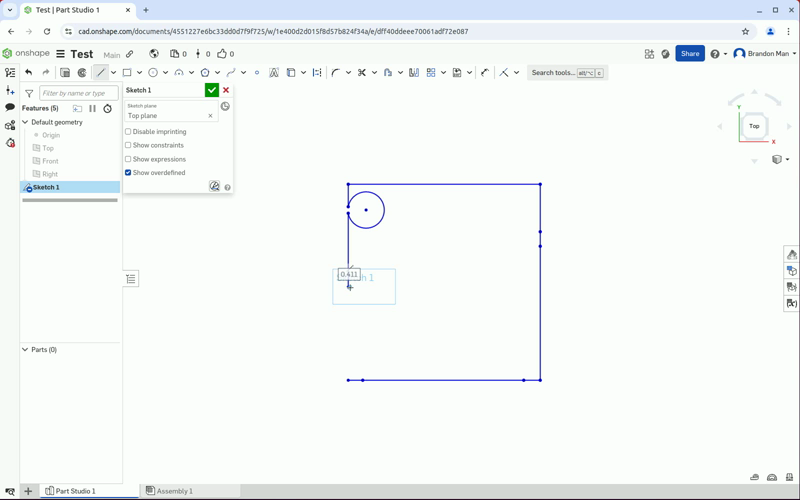
mouse_move(380, 287)
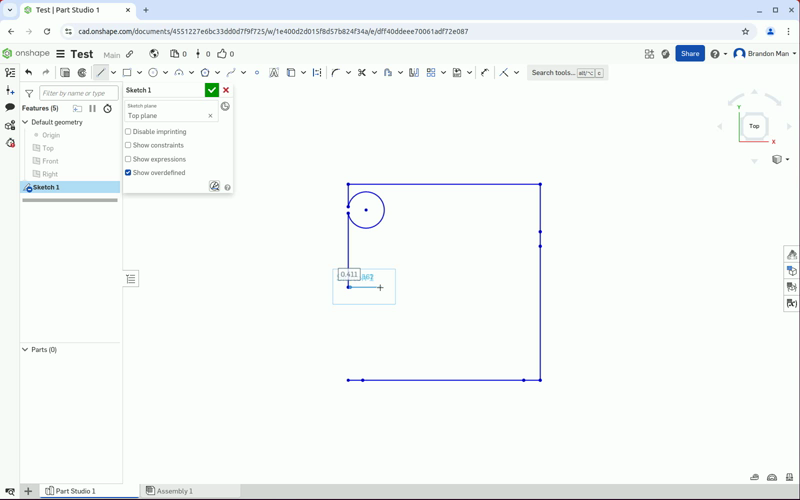
mouse_move(350, 297)
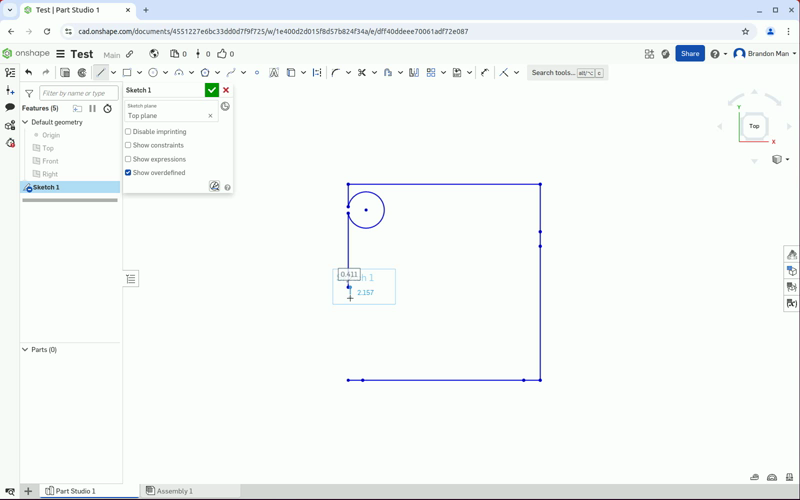
click(350, 297)
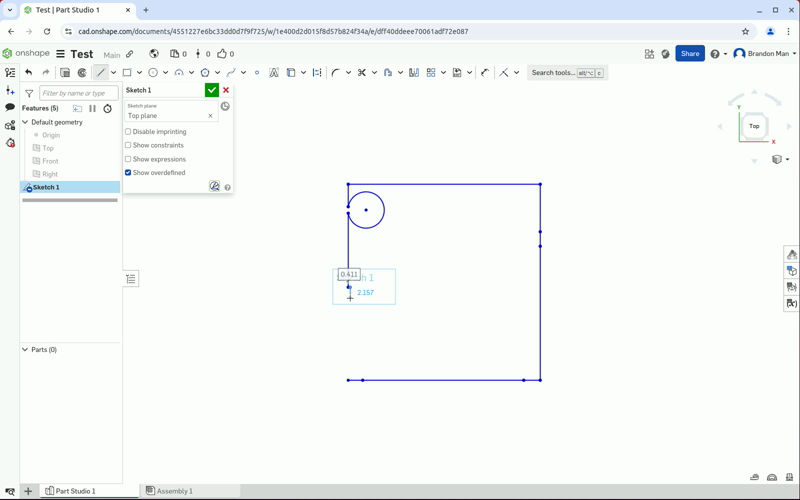
key_up(shift)
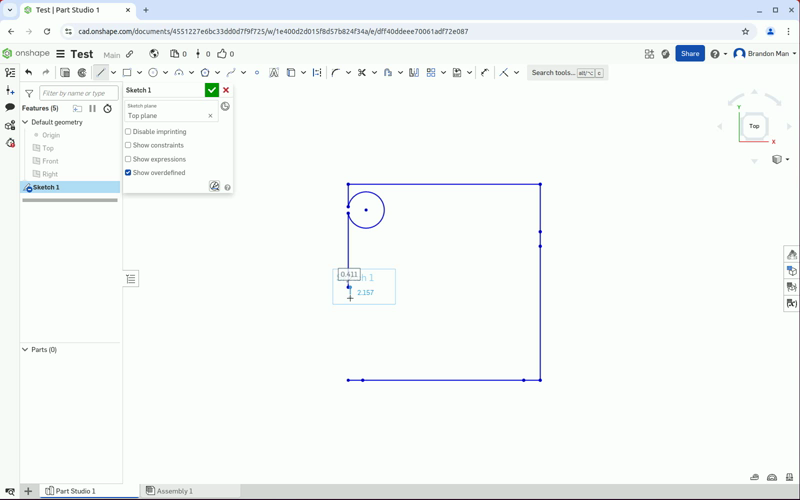
key_down(shift)
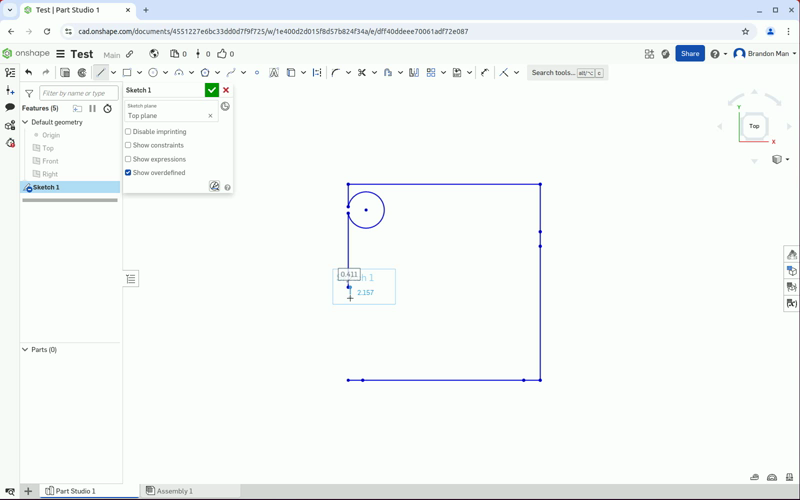
mouse_move(380, 297)
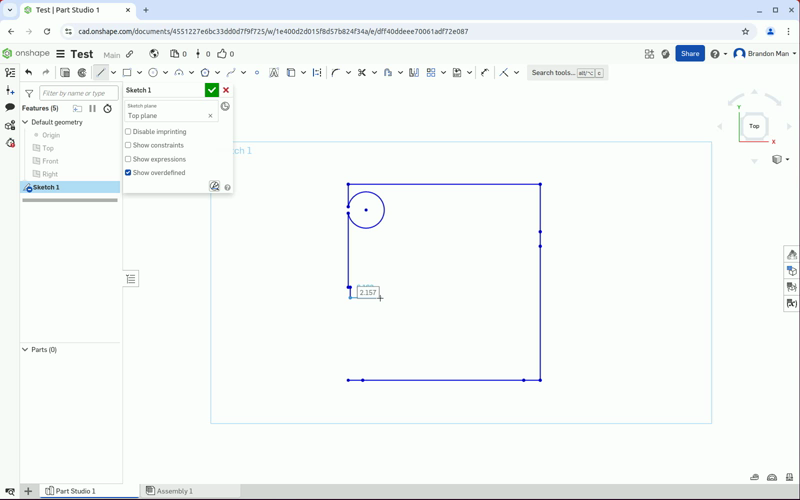
mouse_move(348, 297)
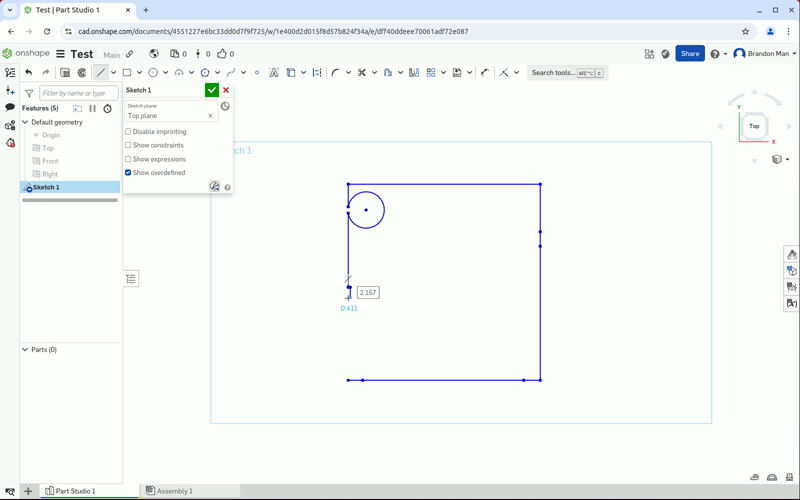
scroll(6)
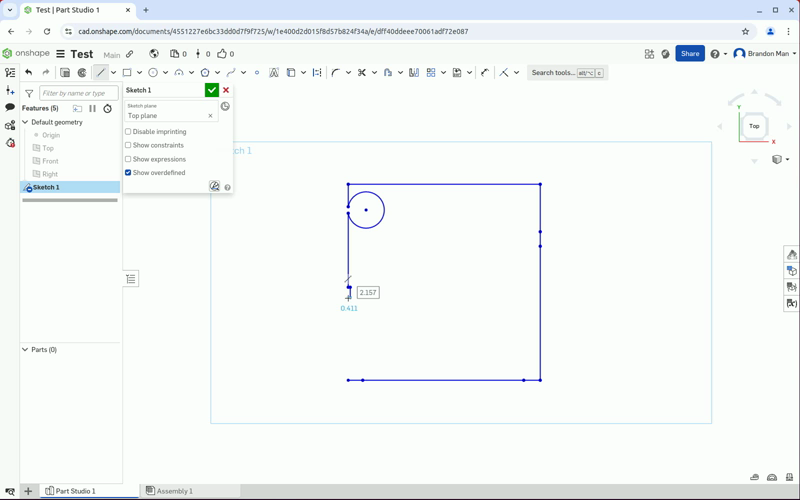
scroll(6)
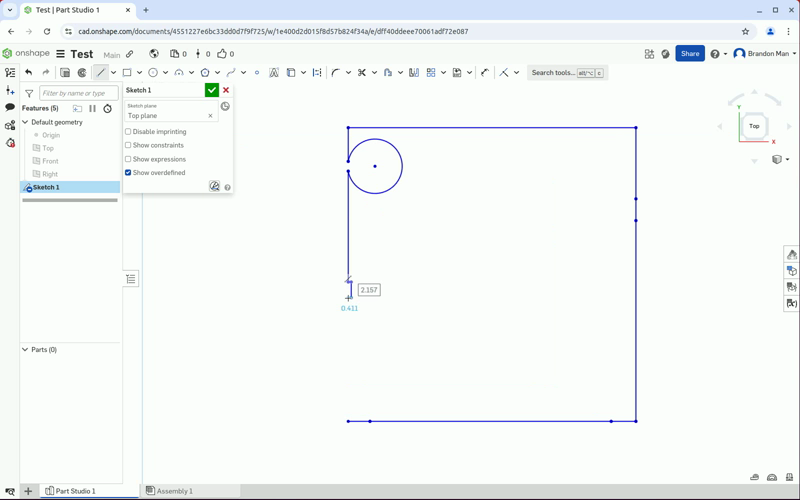
scroll(6)
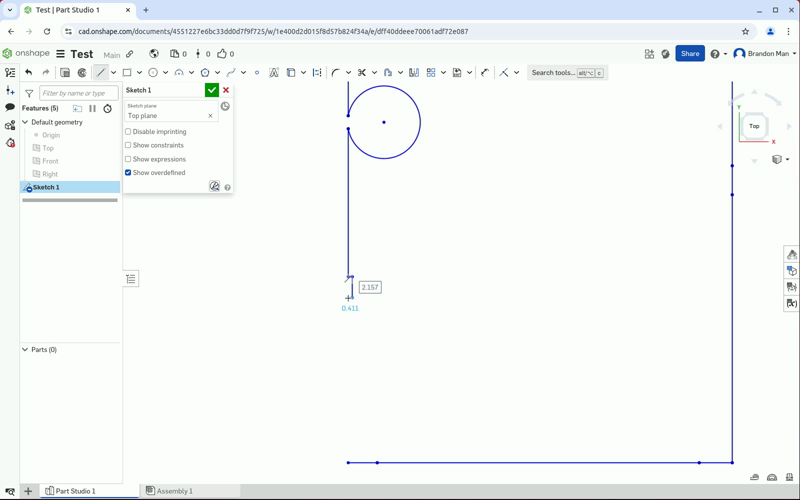
scroll(6)
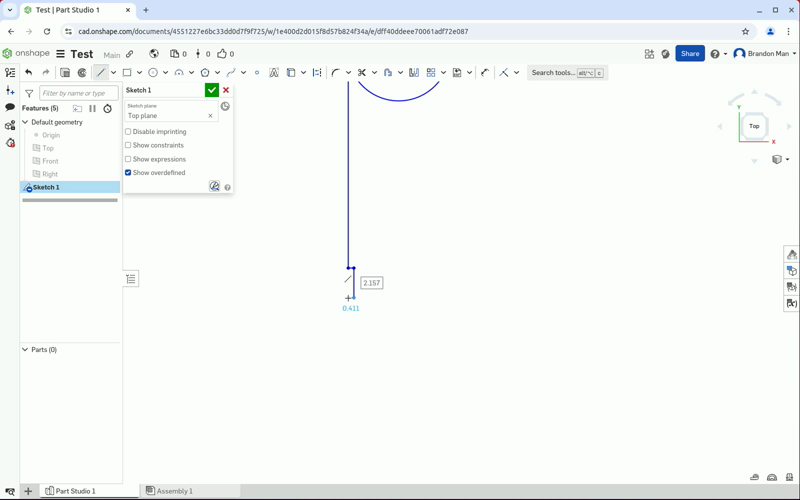
scroll(6)
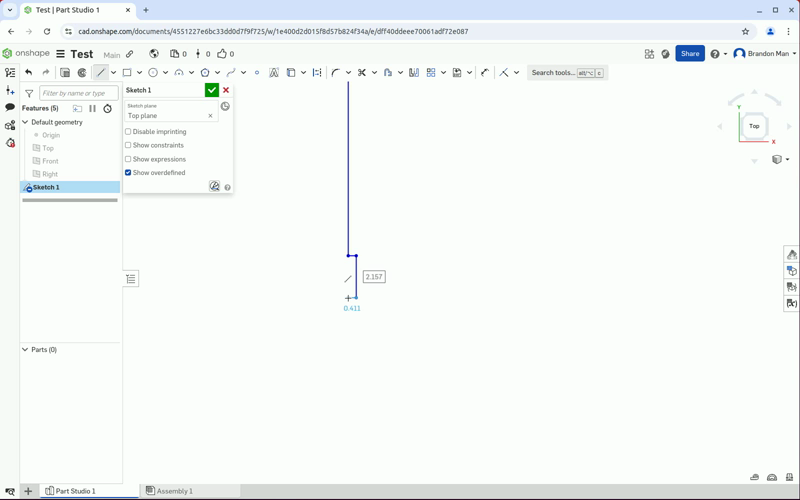
scroll(6)
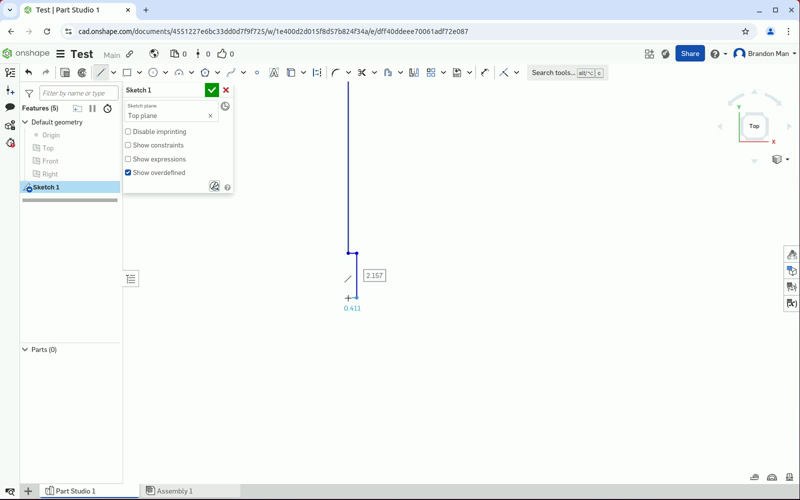
scroll(6)
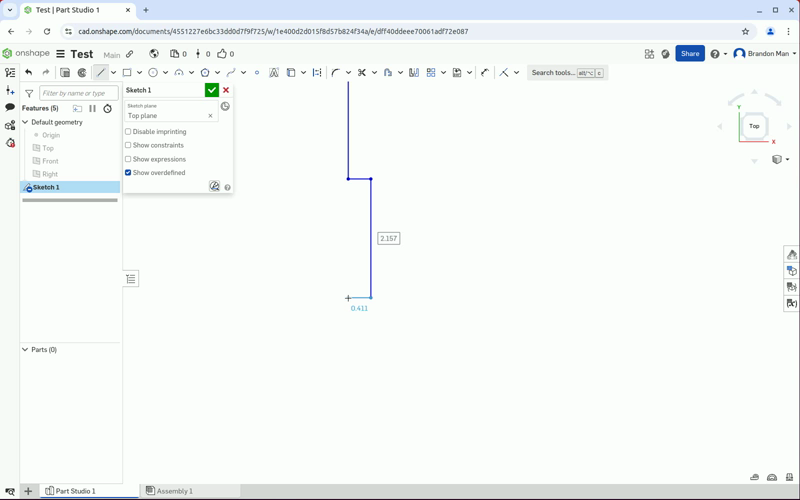
click(348, 297)
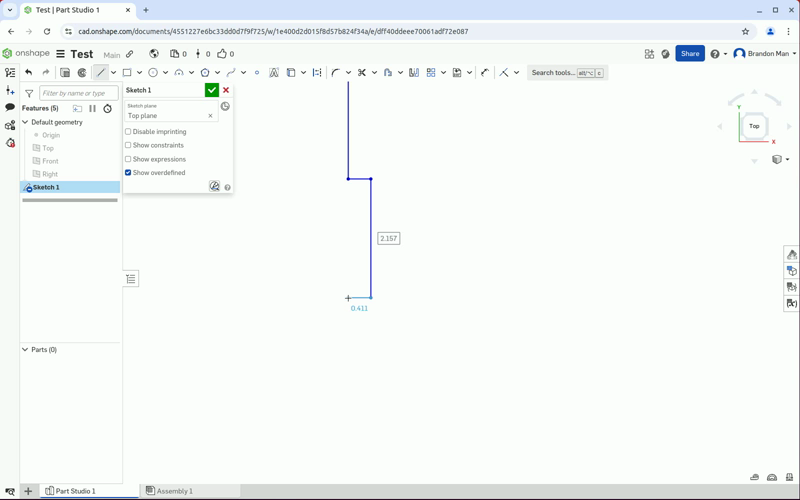
scroll(-6)
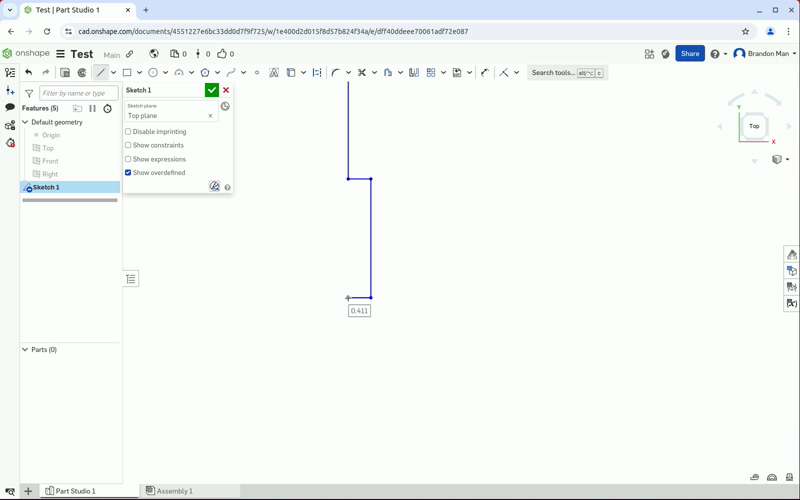
scroll(-6)
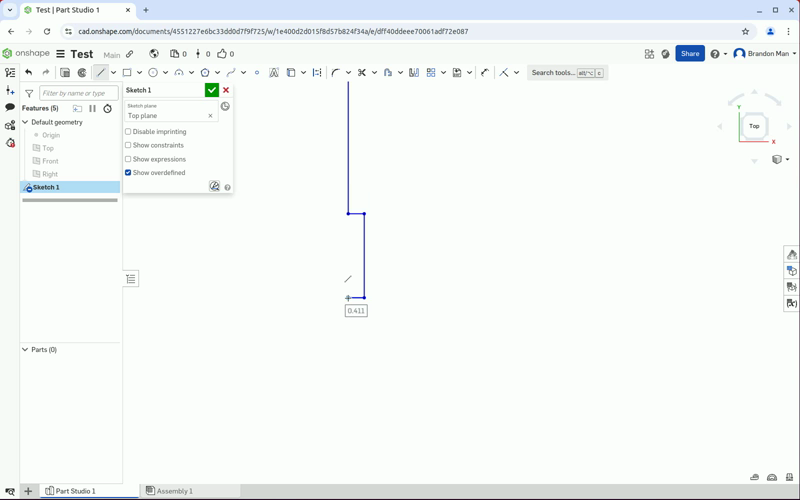
scroll(-6)
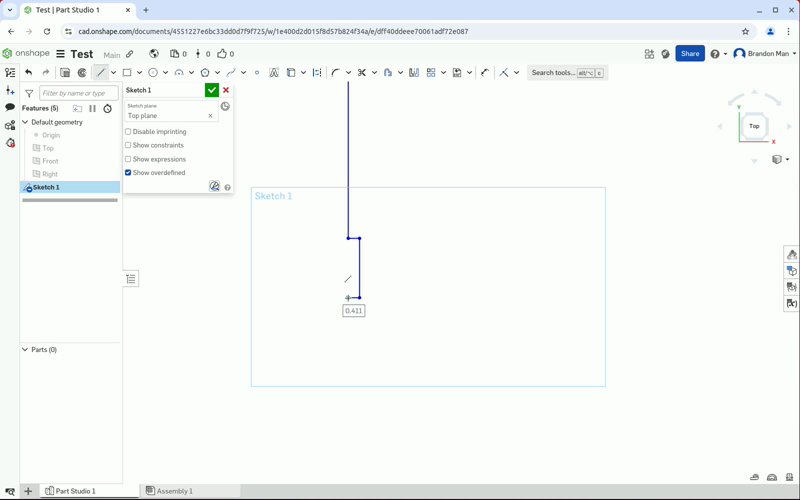
scroll(-6)
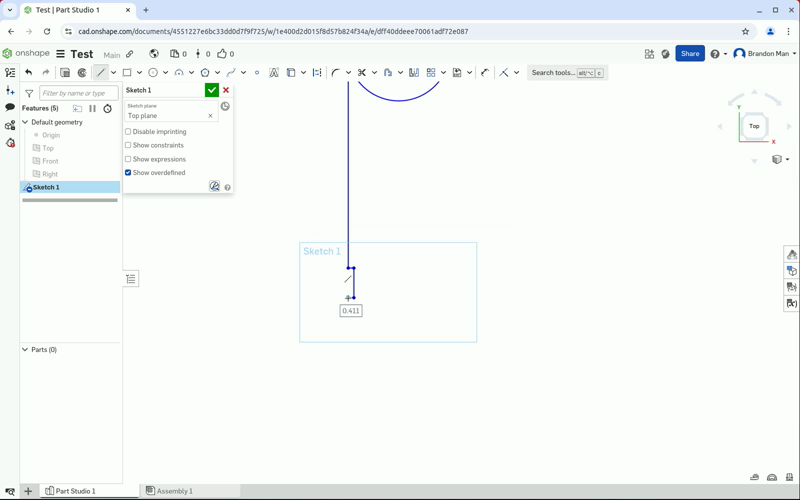
scroll(-6)
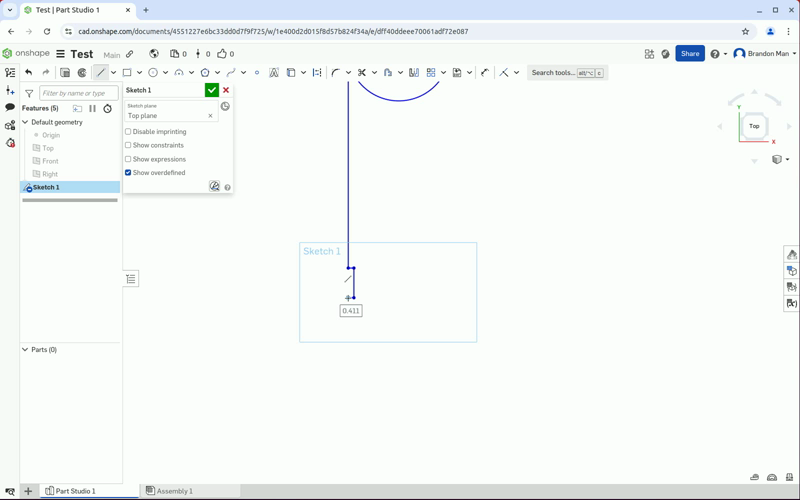
scroll(-6)
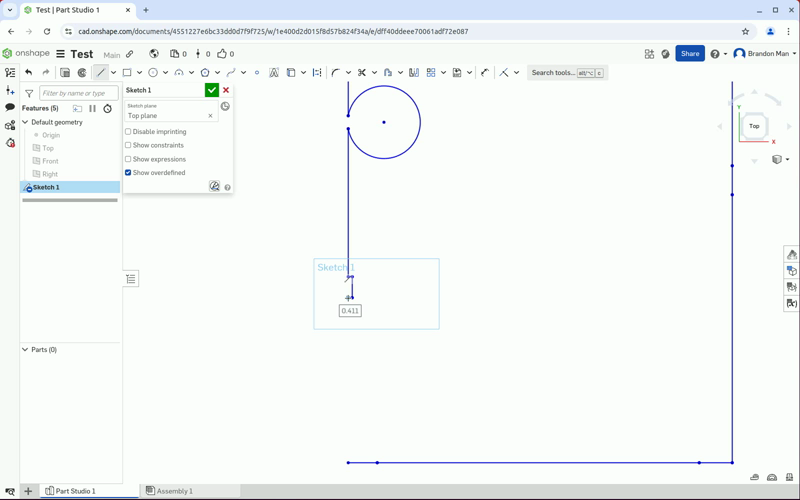
scroll(-6)
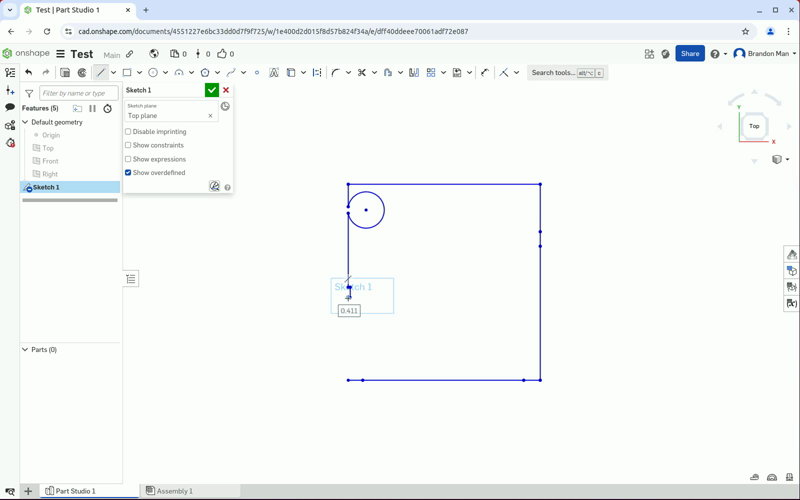
key_up(shift)
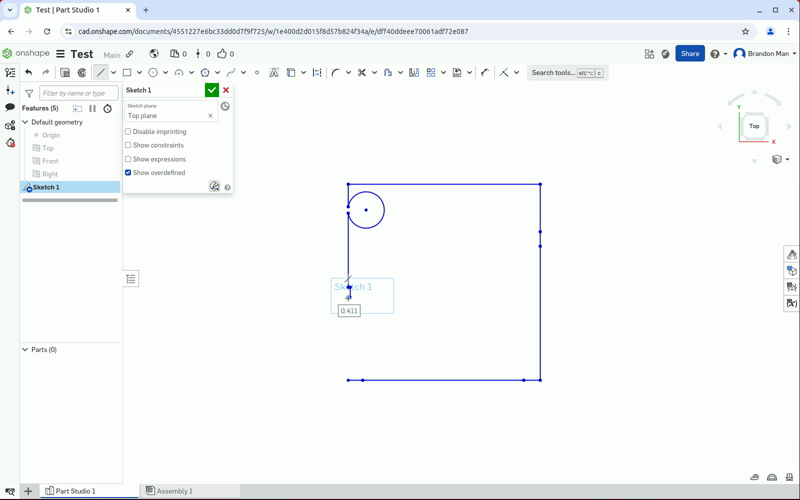
key_down(shift)
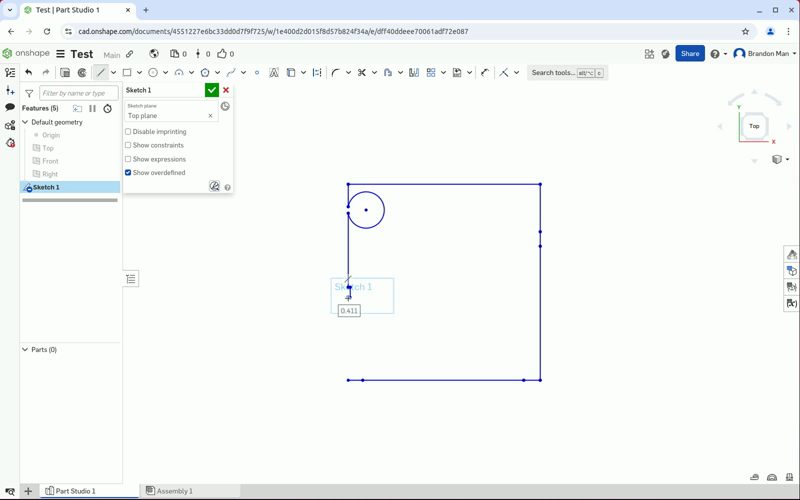
mouse_move(348, 380)
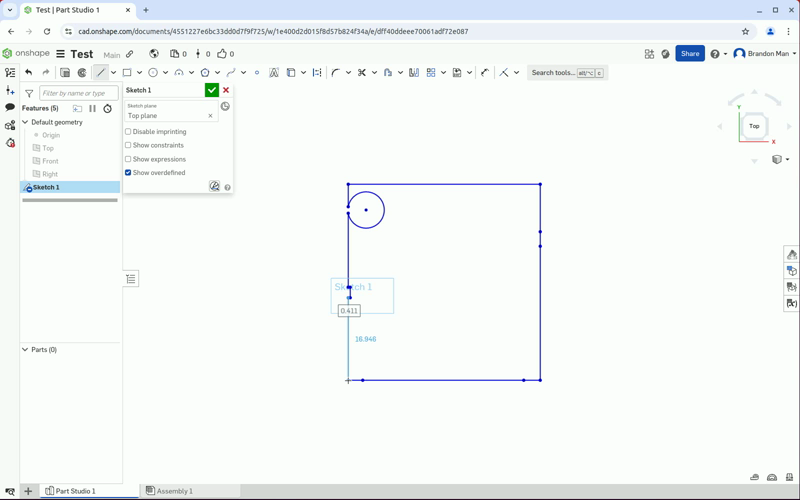
key_up(shift)
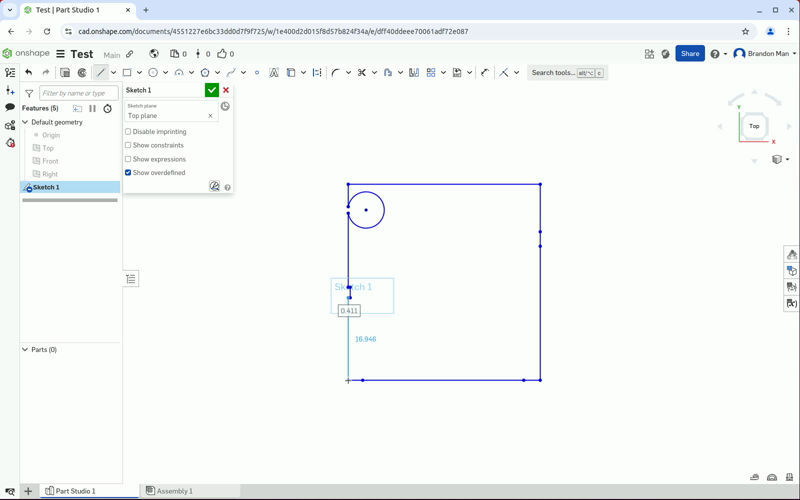
click(348, 380)
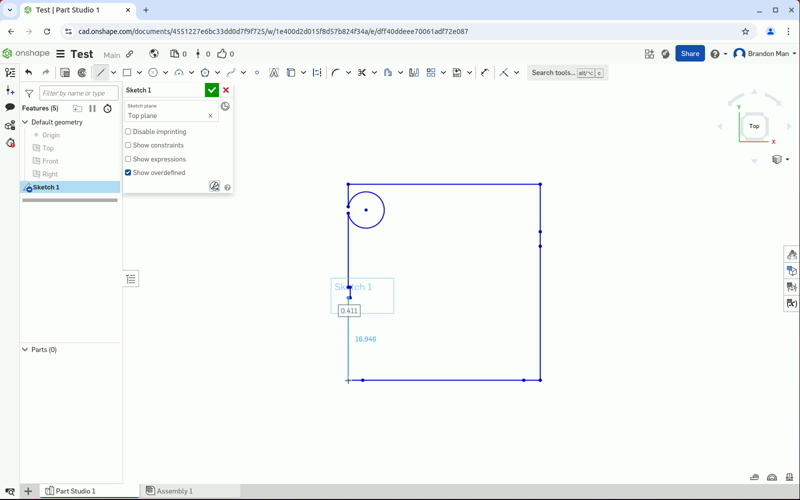
key(esc)
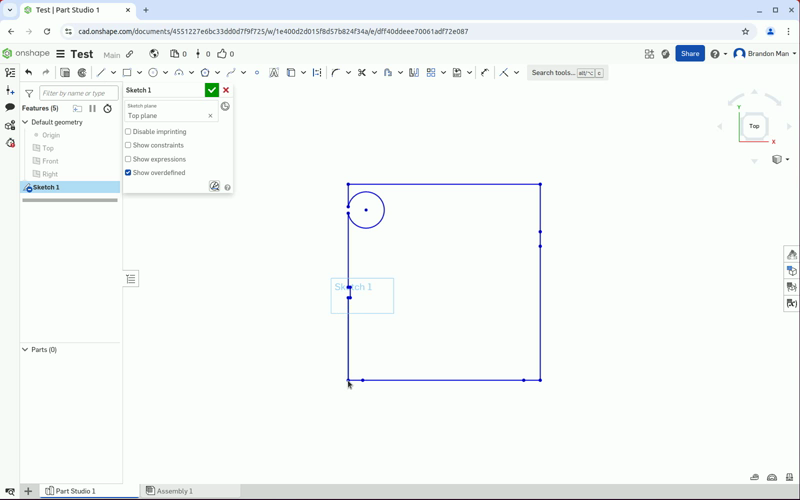
key(l)
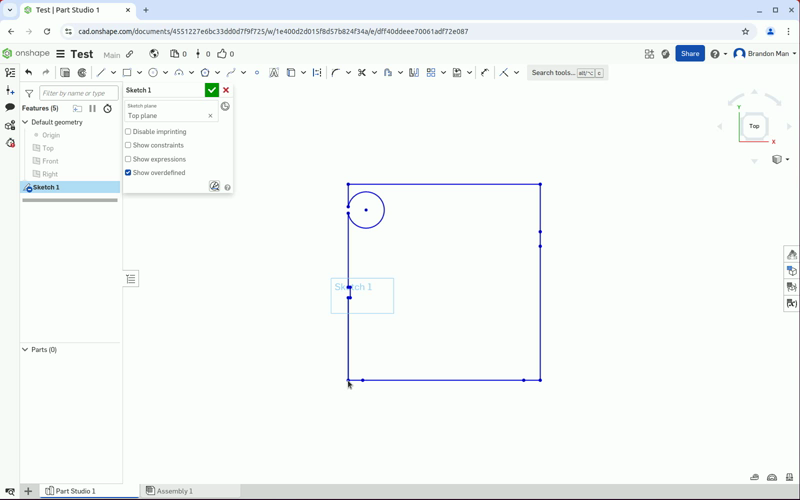
key_down(shift)
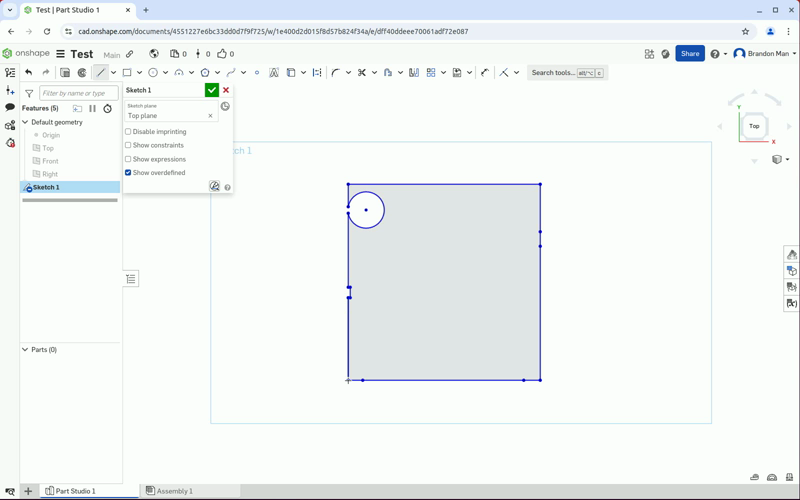
mouse_move(379, 316)
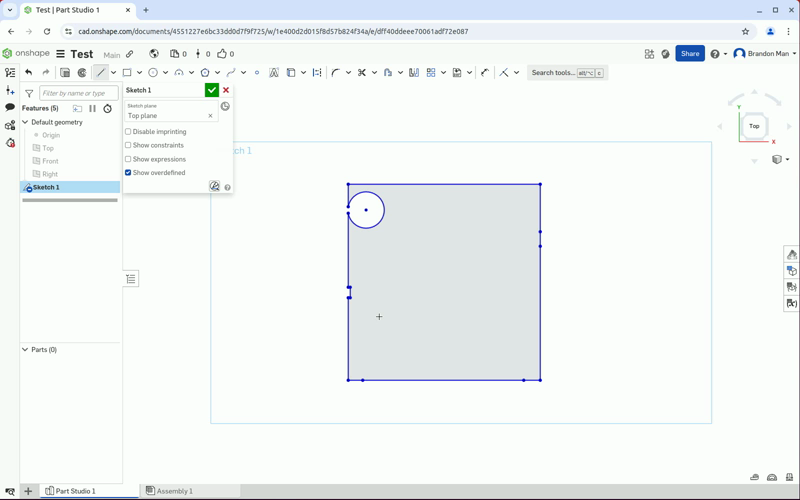
click(379, 316)
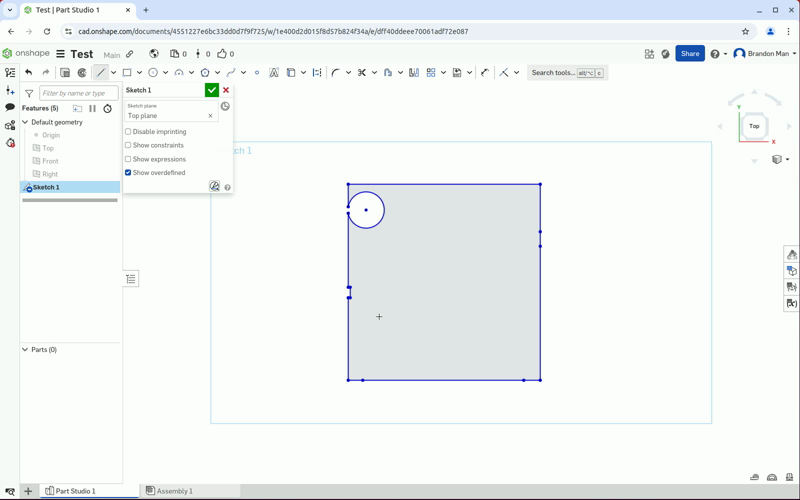
key_up(shift)
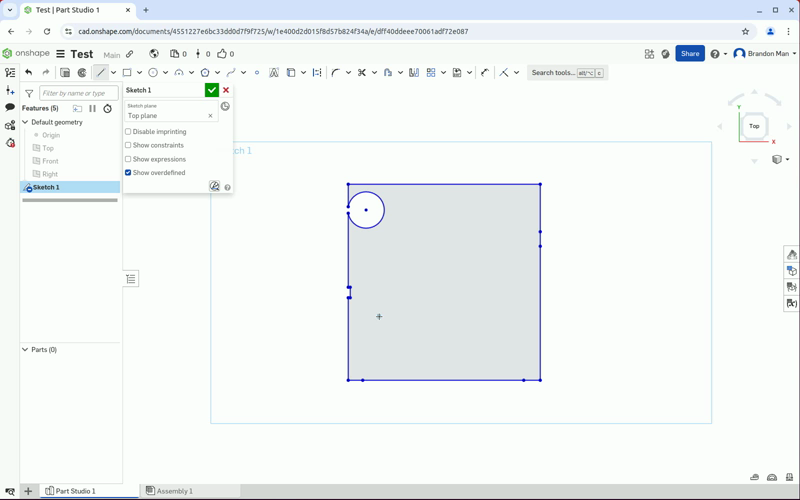
key_down(shift)
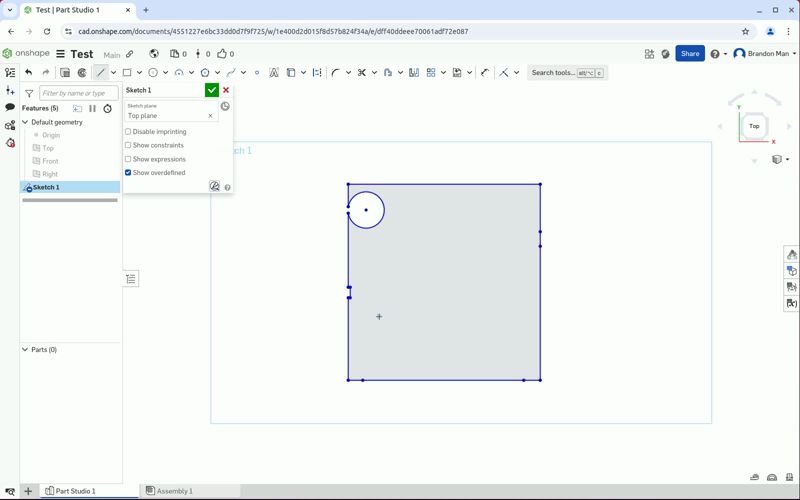
mouse_move(515, 309)
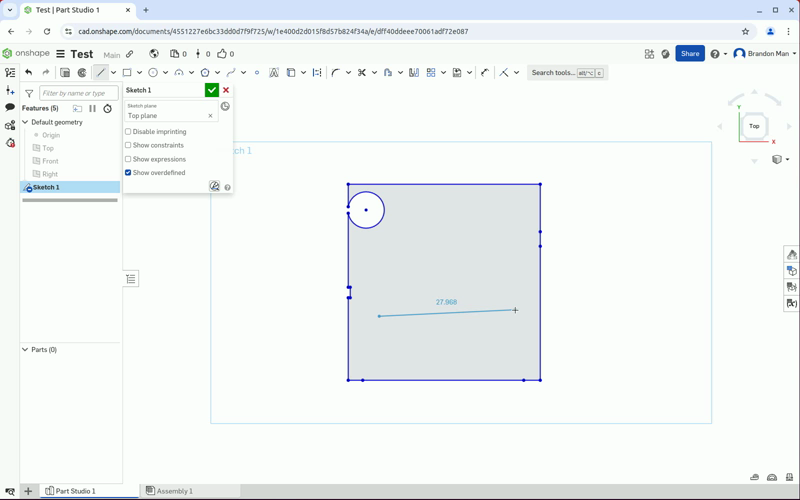
click(515, 309)
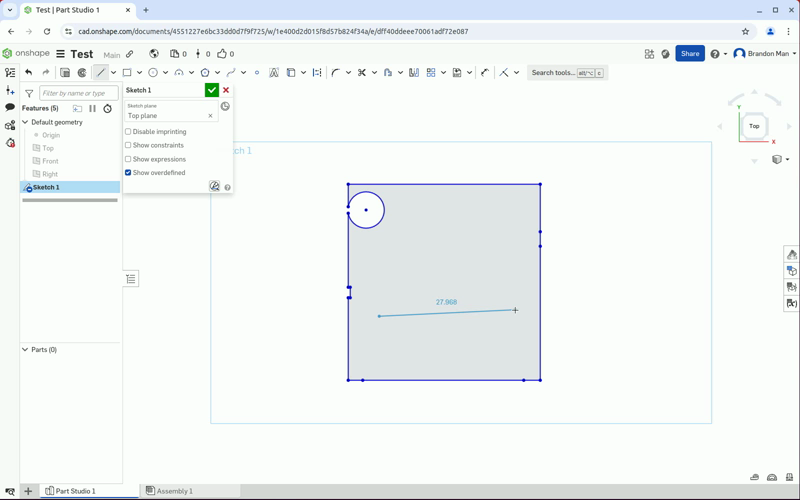
key_up(shift)
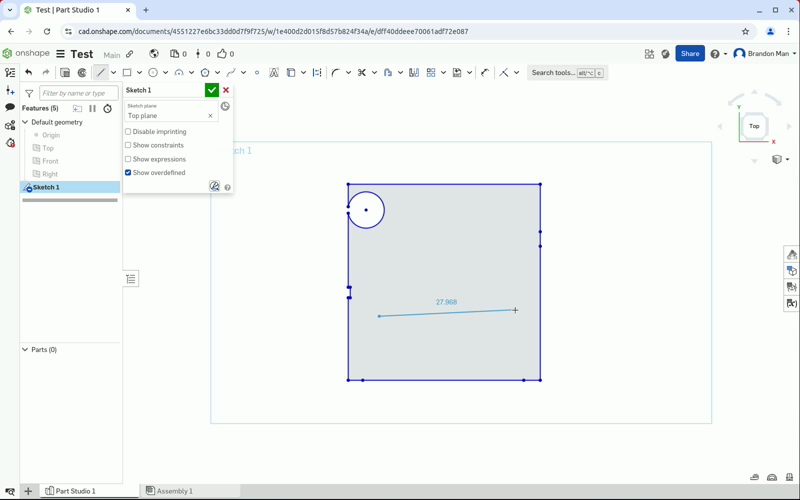
key_down(shift)
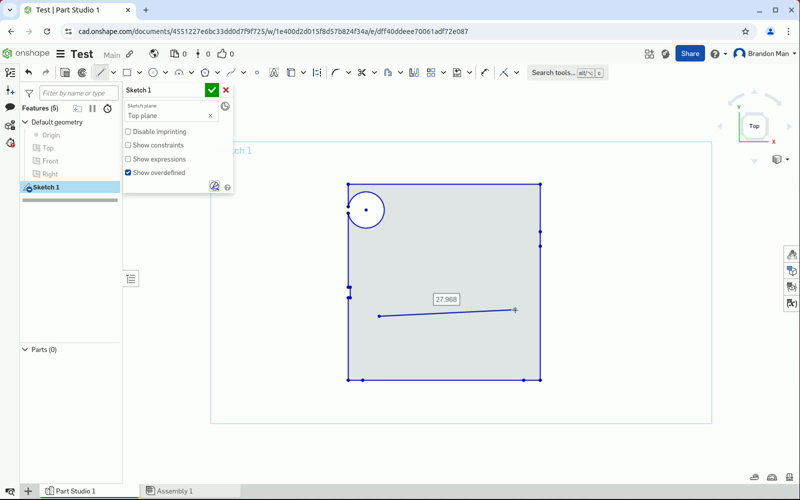
mouse_move(545, 309)
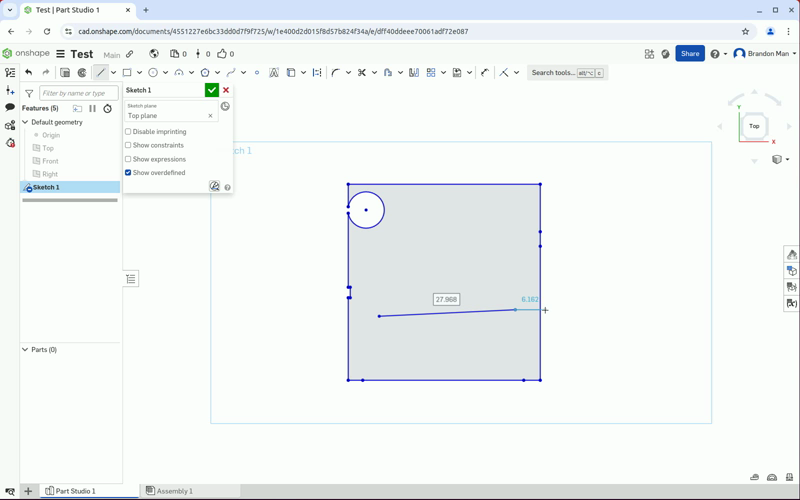
mouse_move(509, 254)
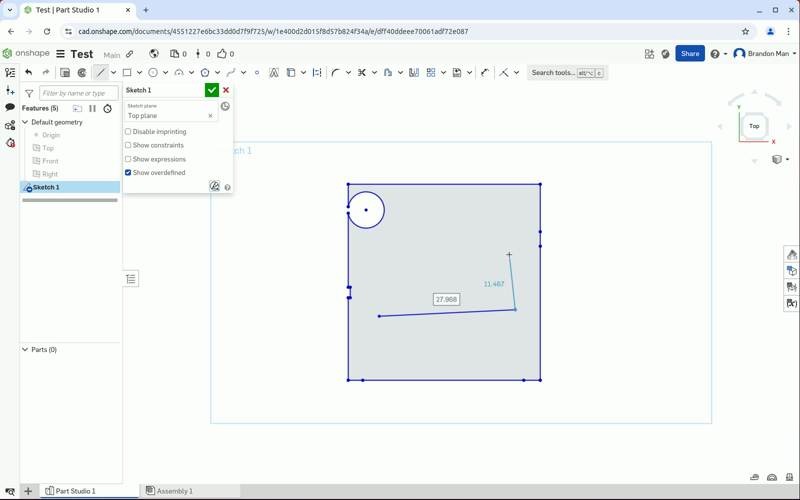
click(509, 254)
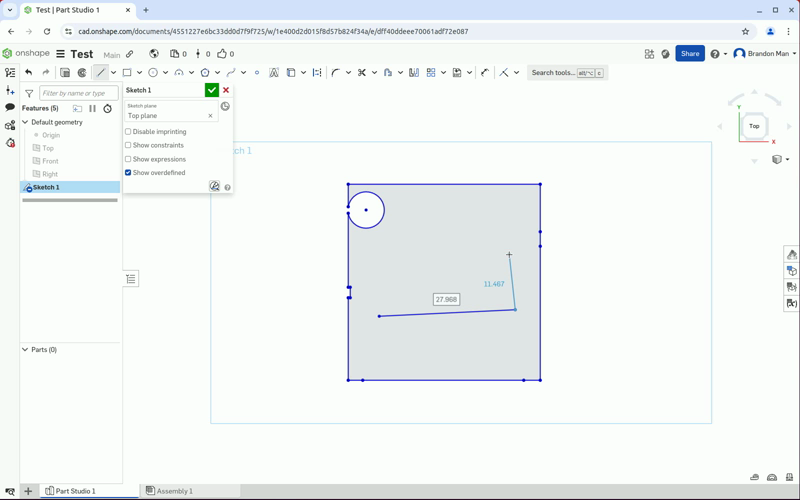
key_up(shift)
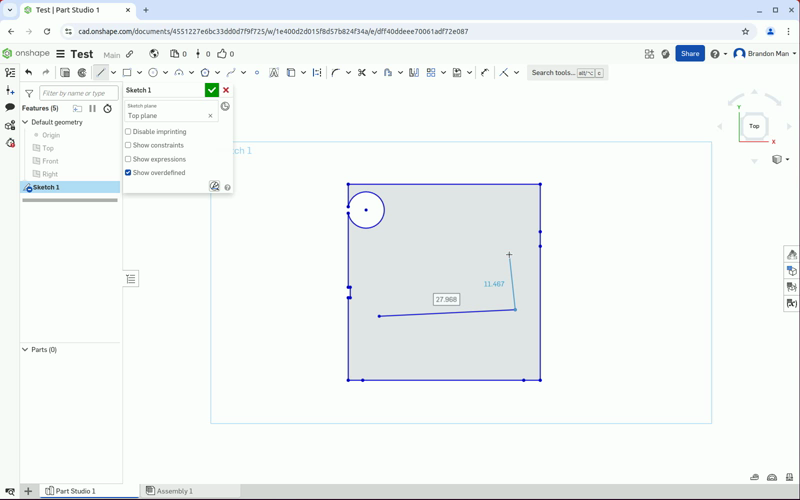
key_down(shift)
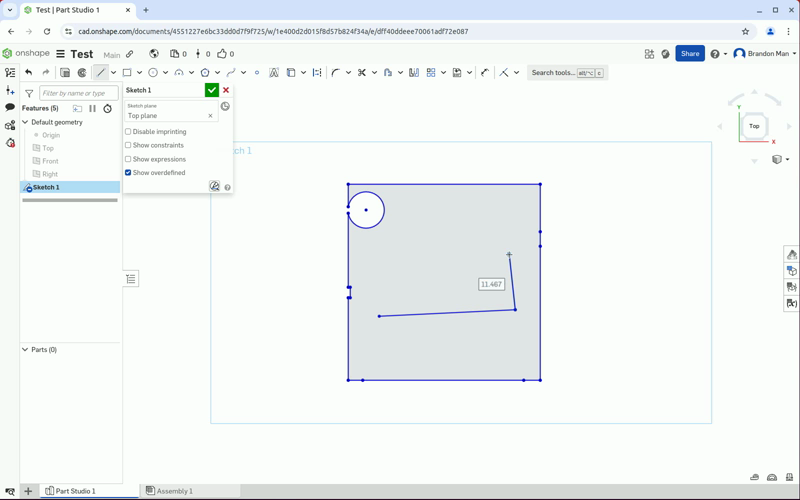
mouse_move(379, 316)
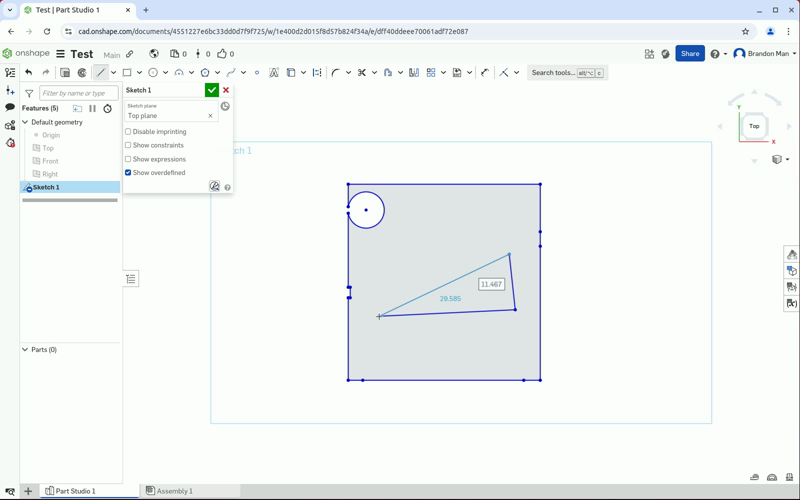
key_up(shift)
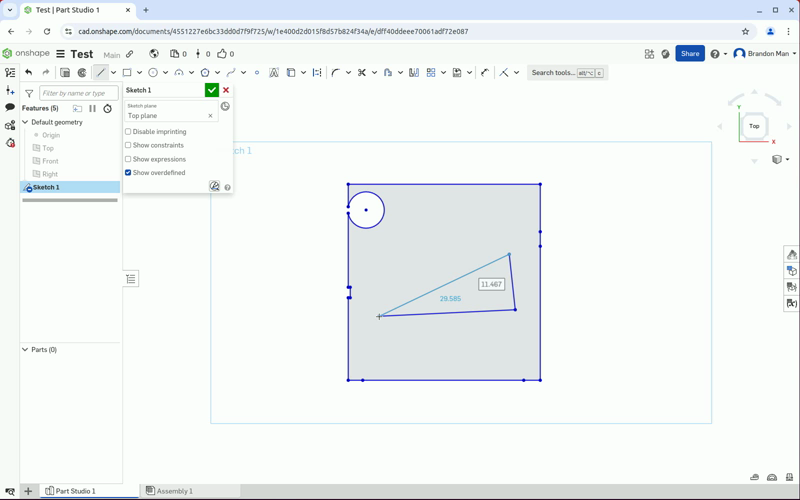
click(379, 316)
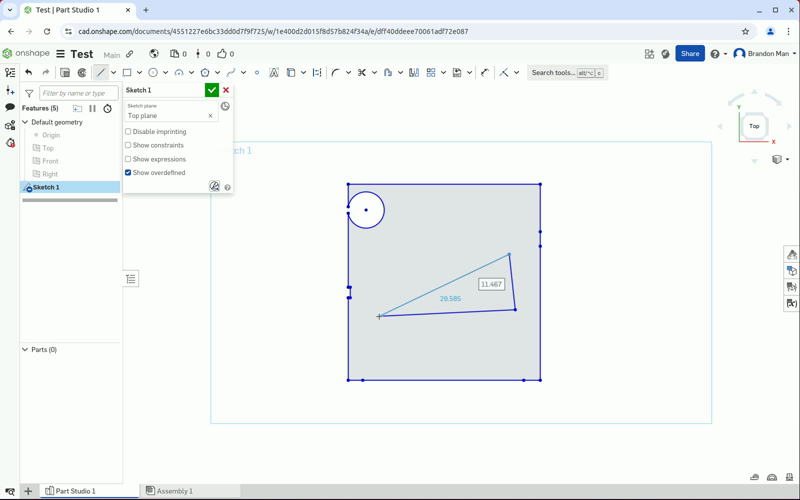
key(esc)
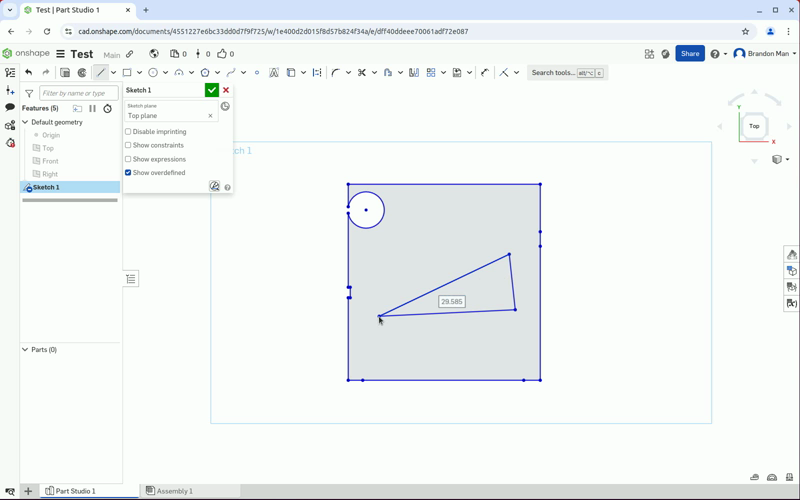
key(c)
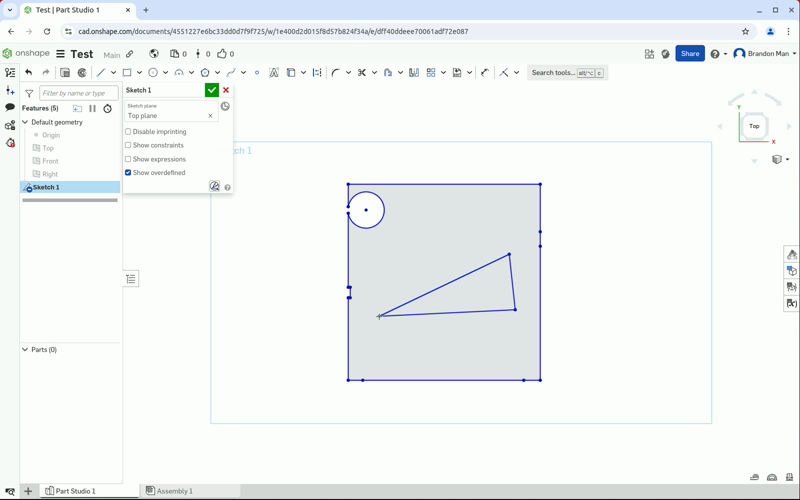
key_down(shift)
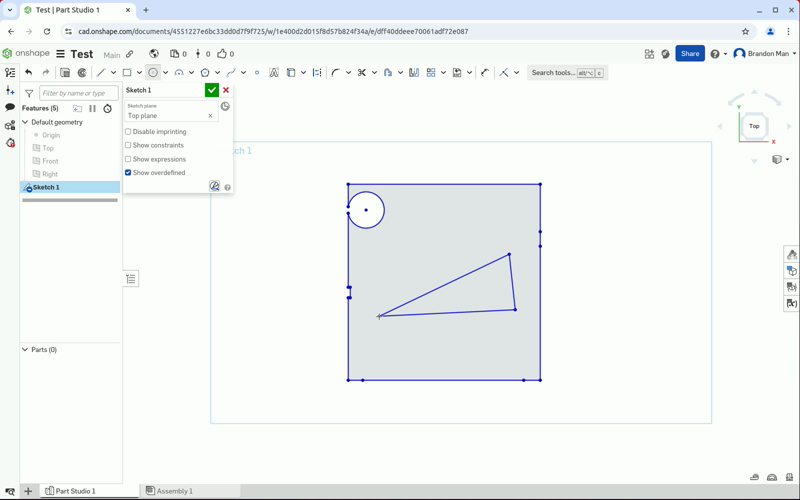
mouse_move(509, 204)
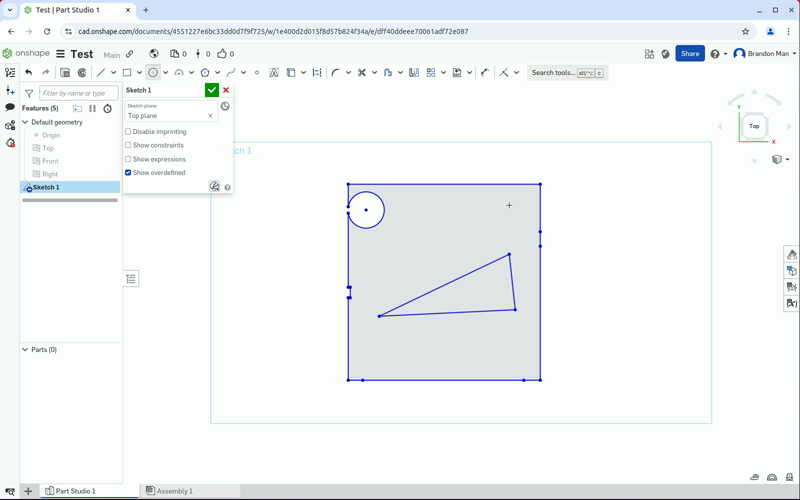
click(509, 204)
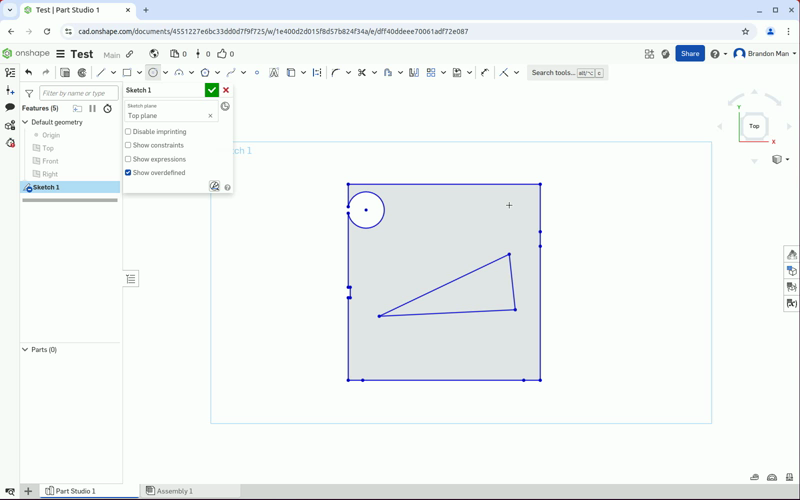
key_up(shift)
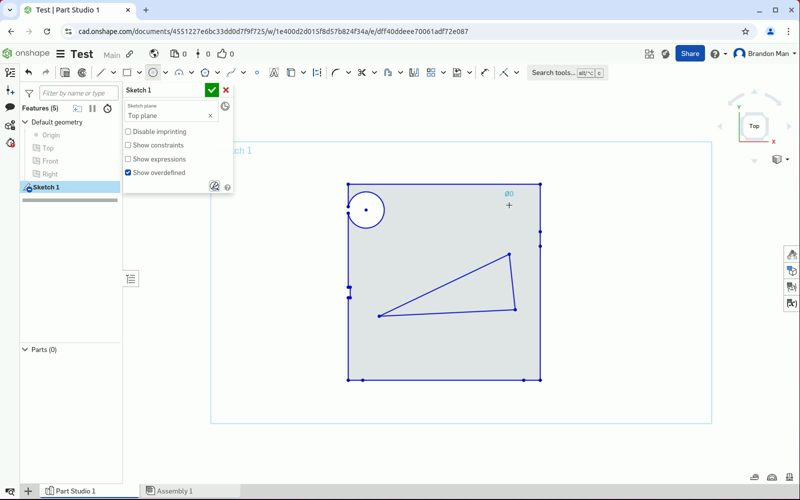
mouse_move(527, 204)
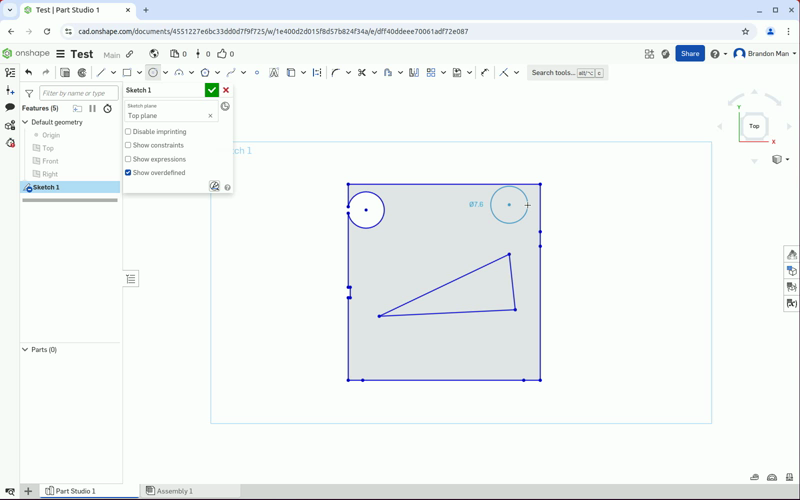
click(527, 204)
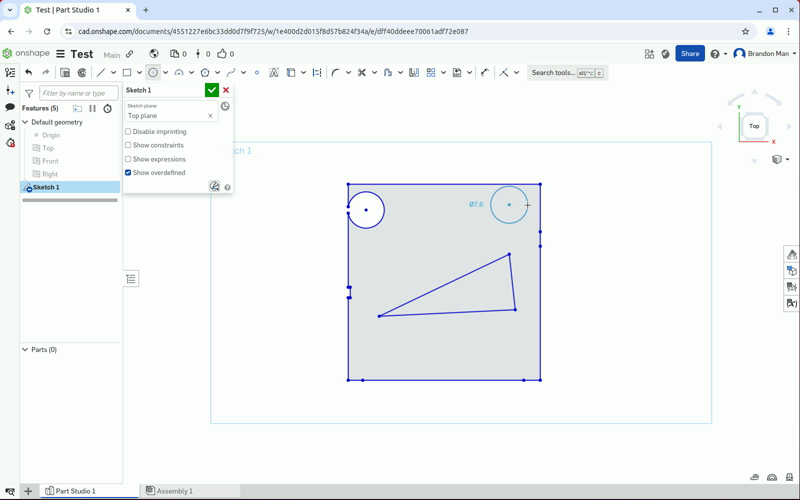
key(esc)
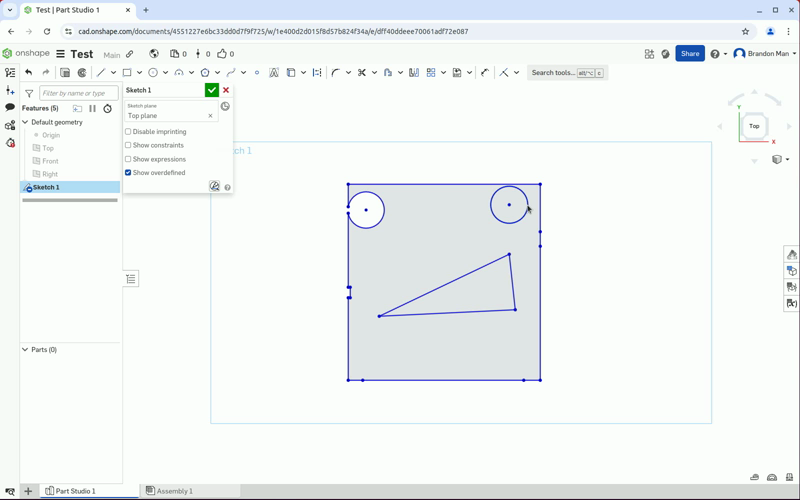
mouse_move(429, 358)
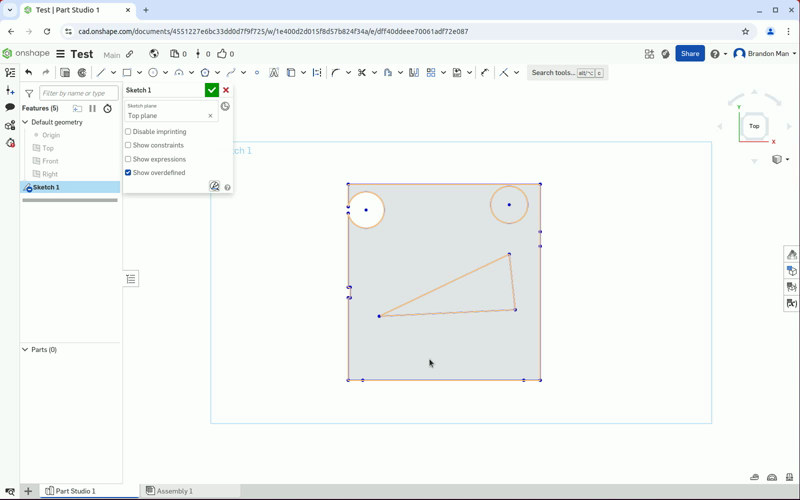
click(429, 358)
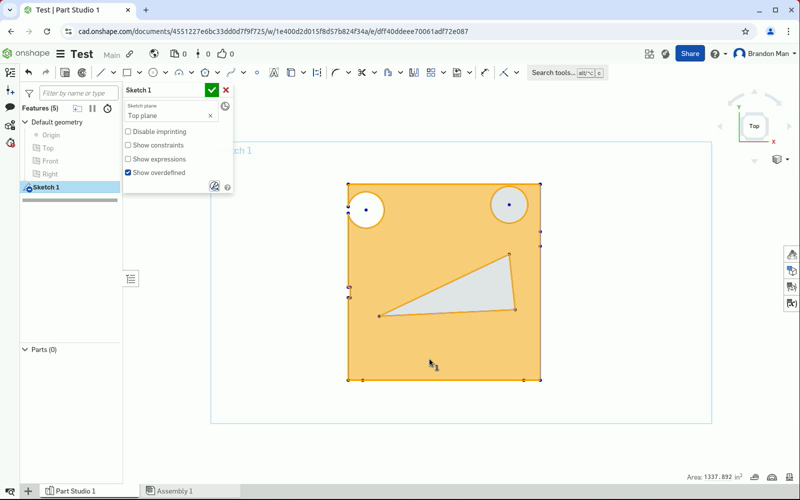
mouse_move(73, 352)
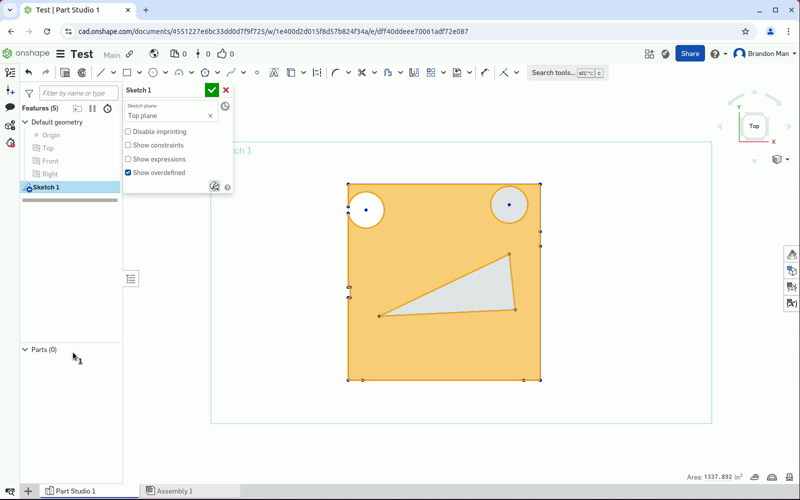
key(shift+y)
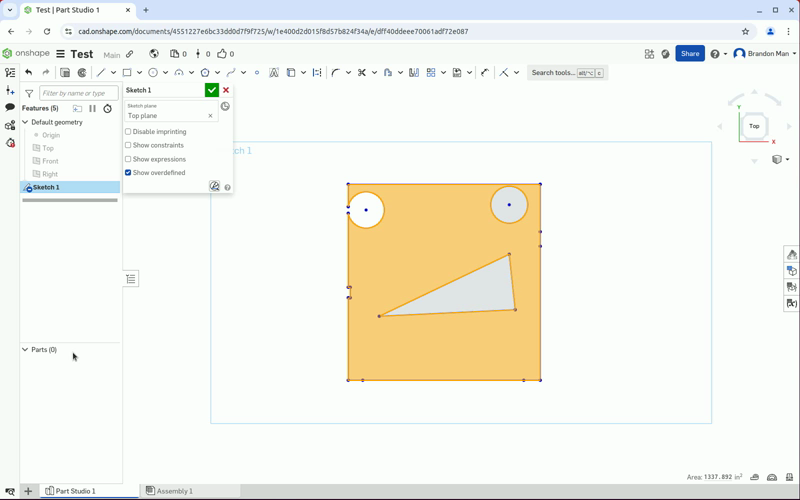
key(shift+e)
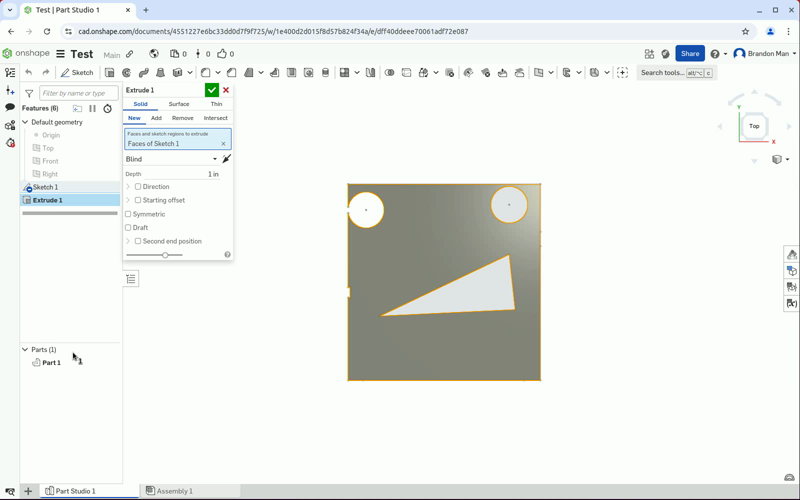
mouse_move(143, 106)
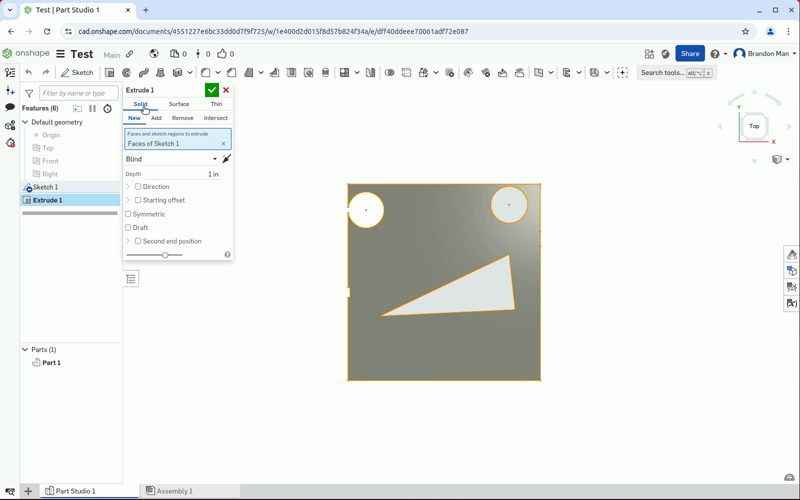
click(143, 106)
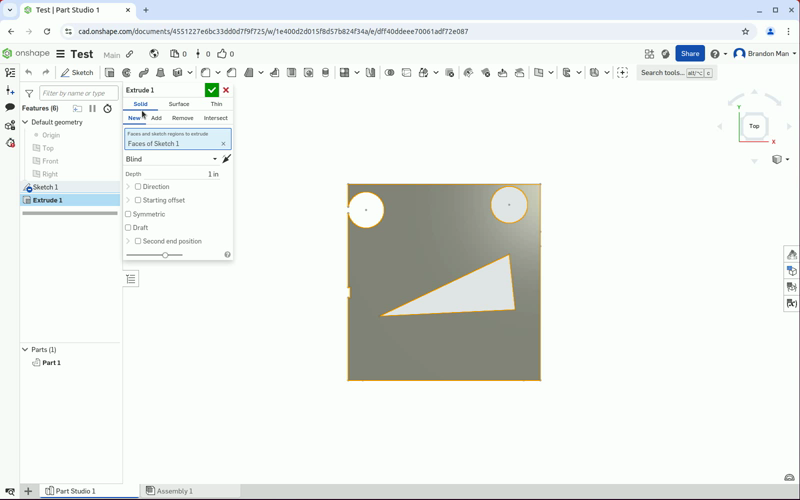
mouse_move(137, 120)
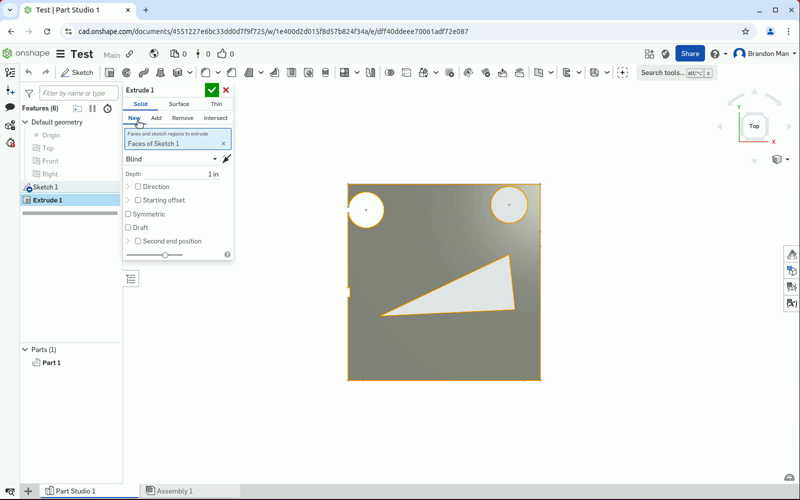
click(137, 120)
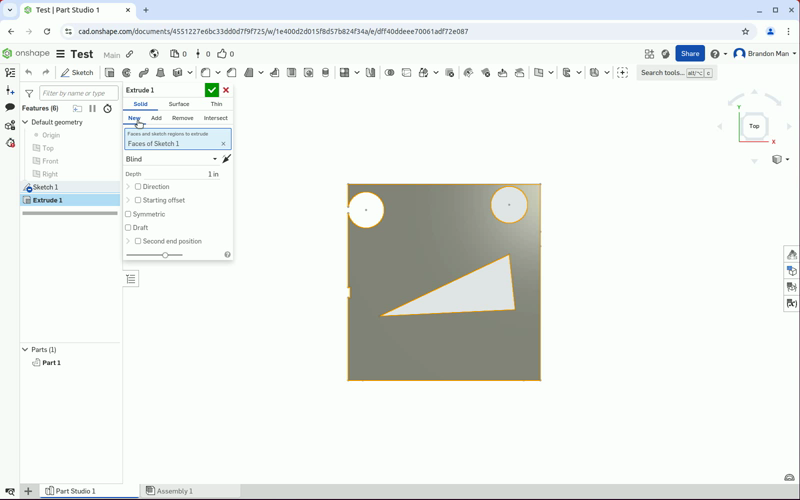
key(tab, 4)
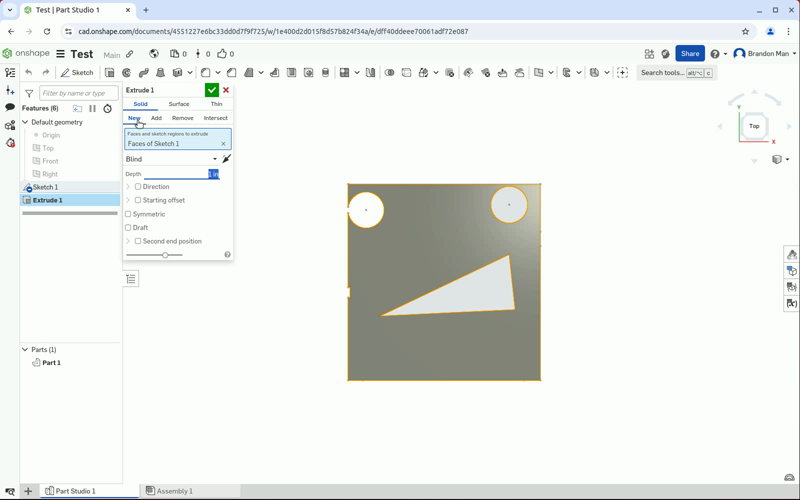
text(9.388)
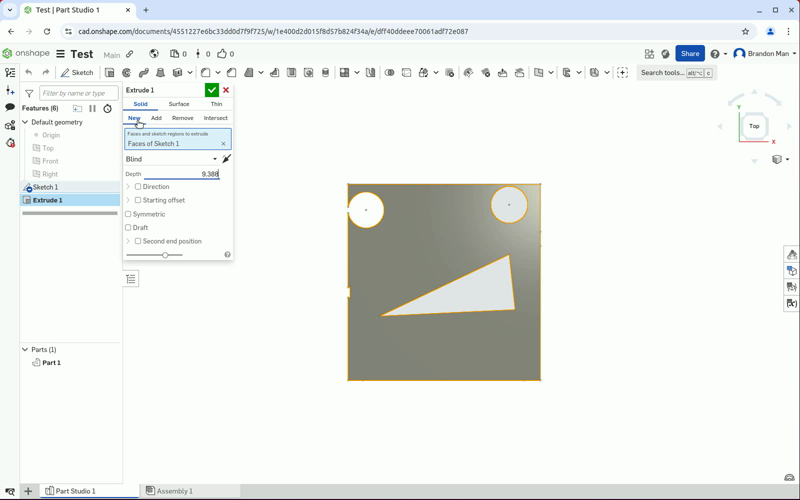
key(enter)
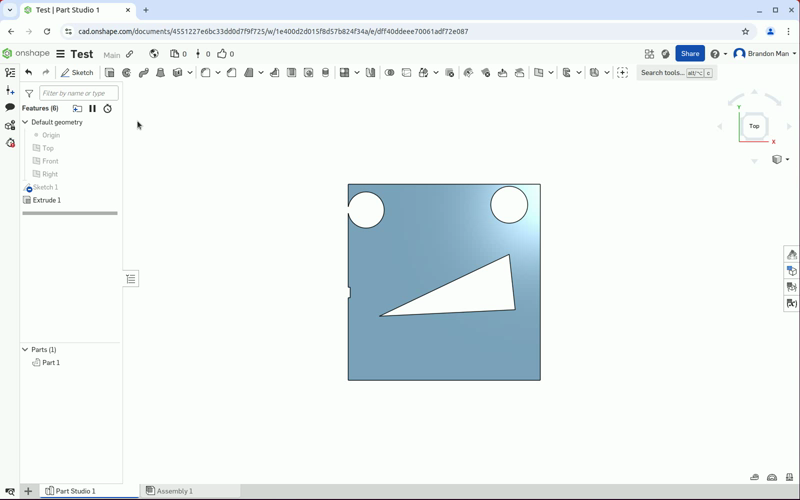
key(shift+h)
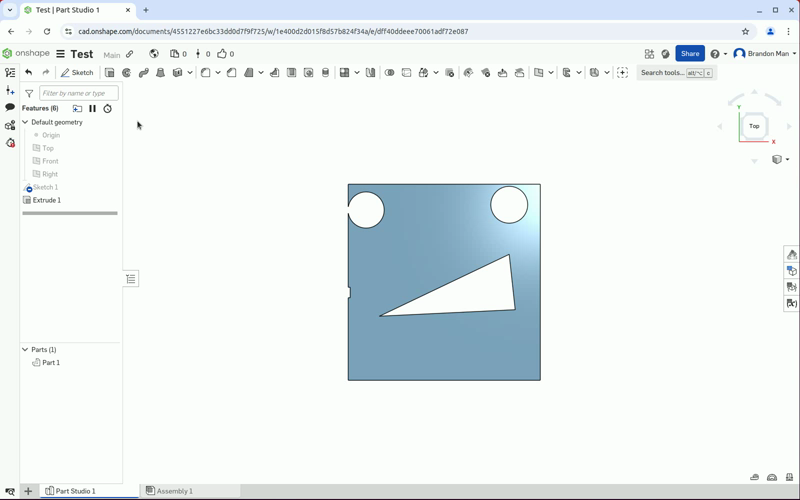
key(shift+h)
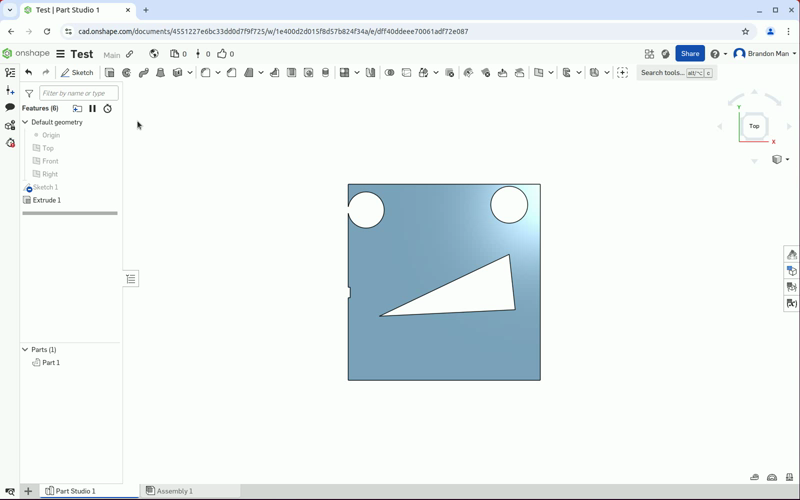
mouse_move(73, 189)
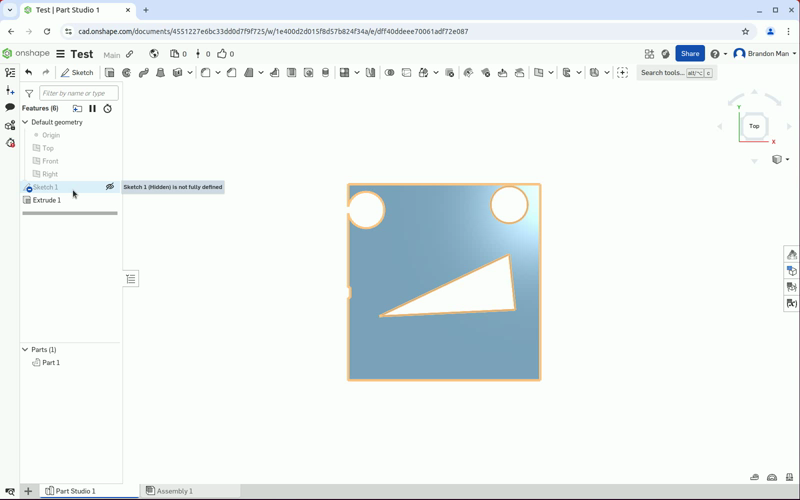
click(73, 189)
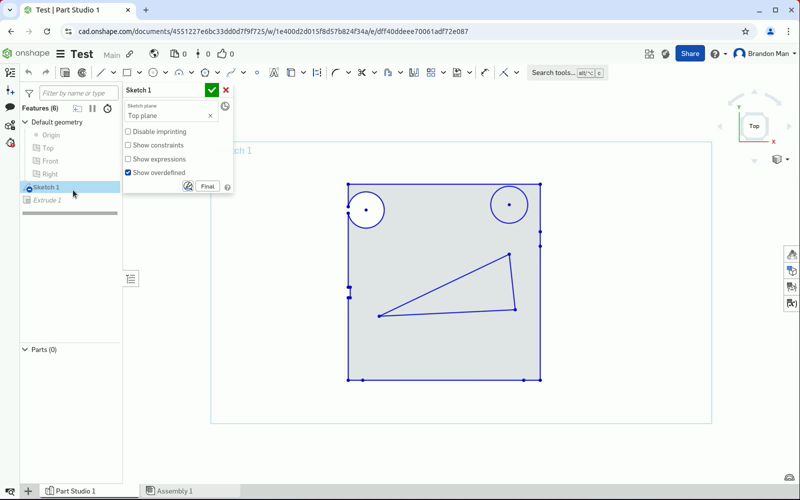
mouse_move(229, 92)
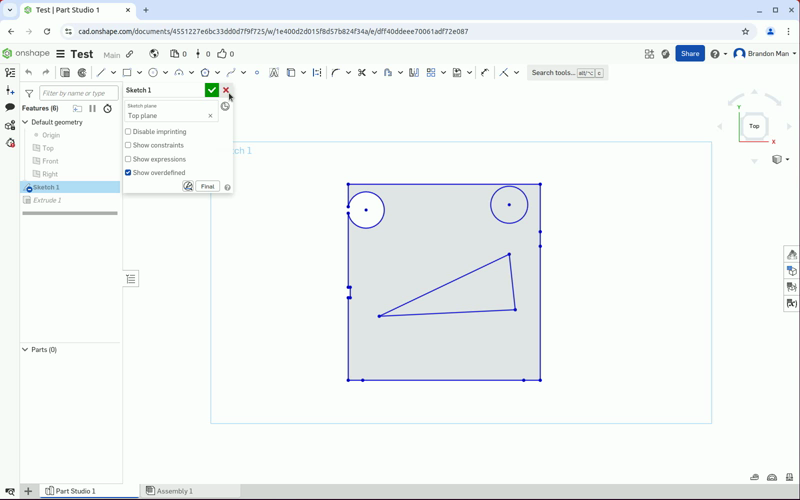
click(229, 92)
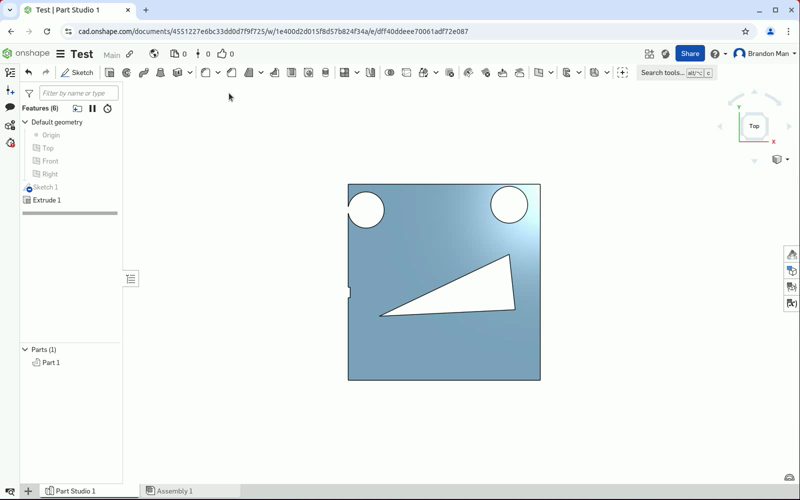
mouse_move(541, 75)
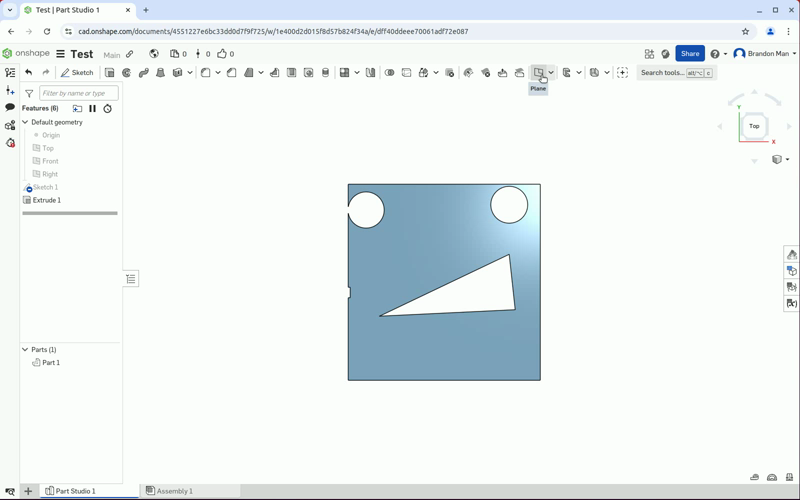
click(541, 75)
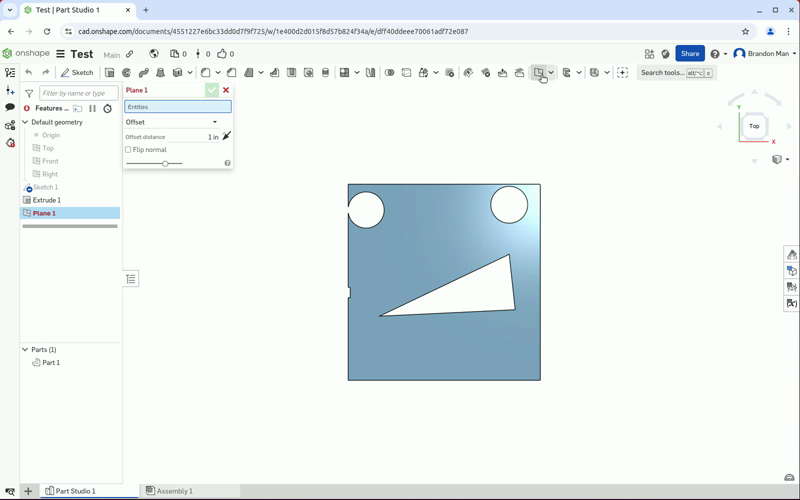
mouse_move(73, 150)
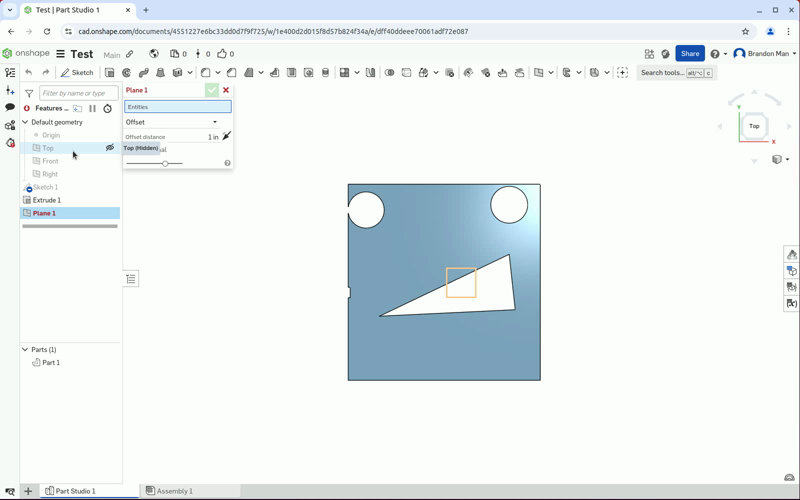
click(73, 150)
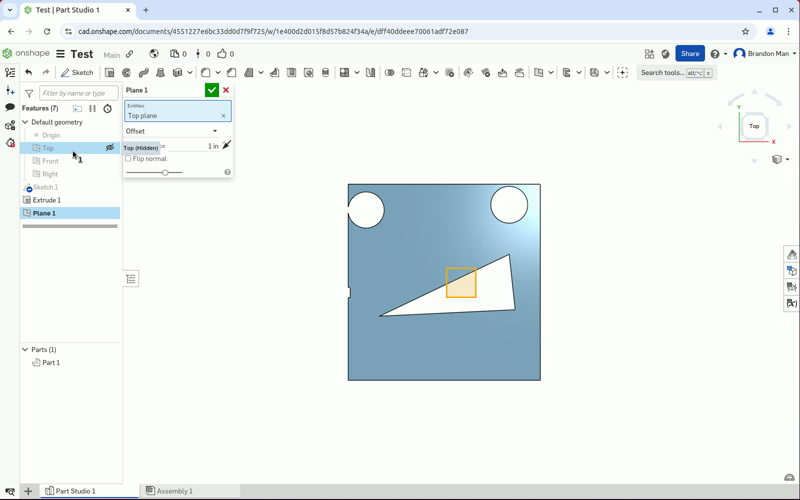
key(tab, 2)
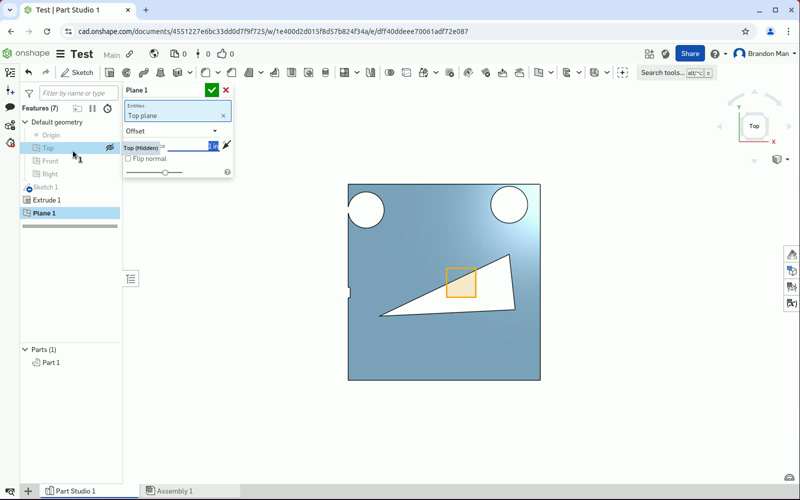
text(9.397)
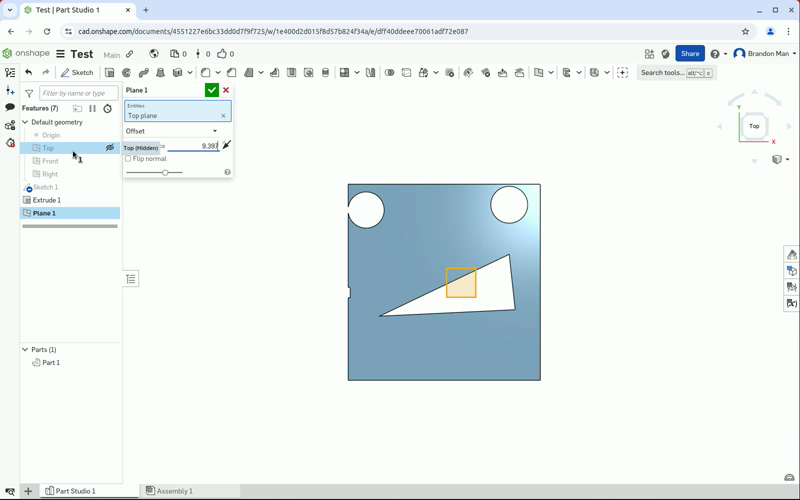
key(enter, 2)
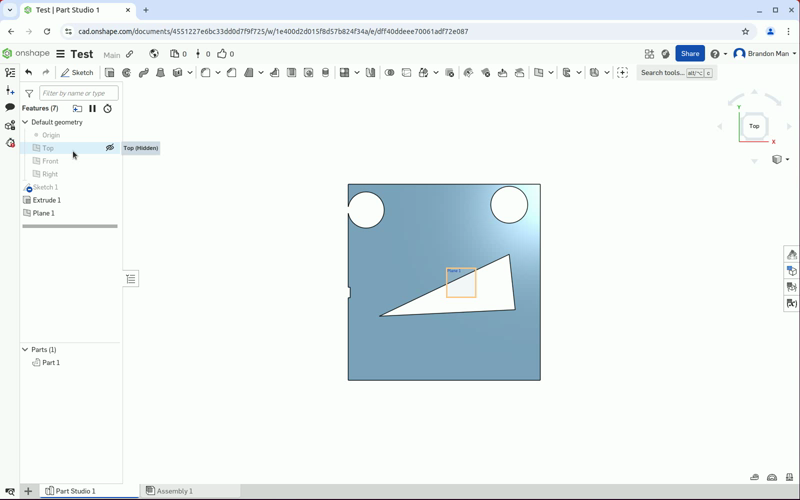
key(shift+s)
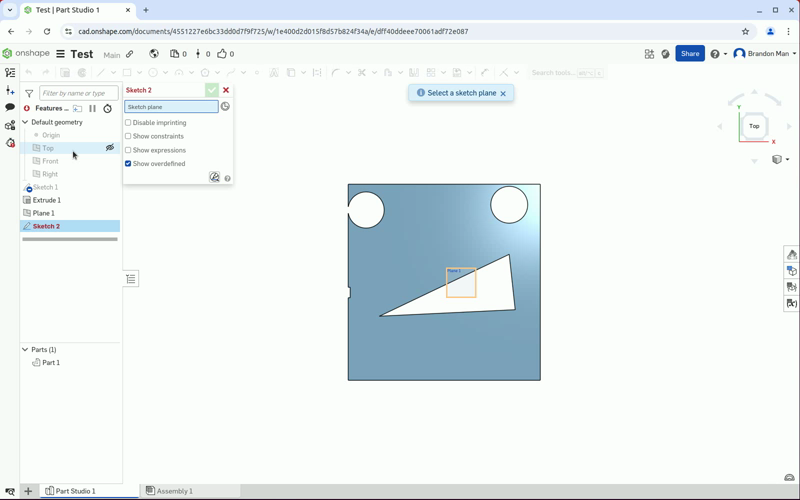
mouse_move(73, 215)
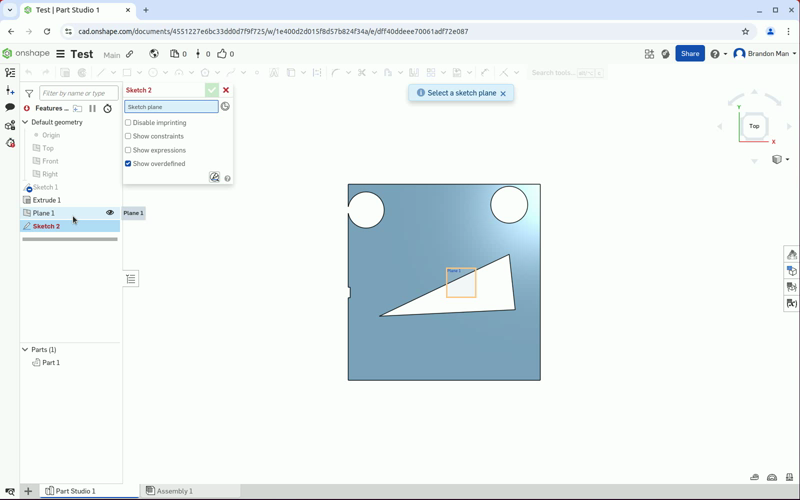
click(73, 215)
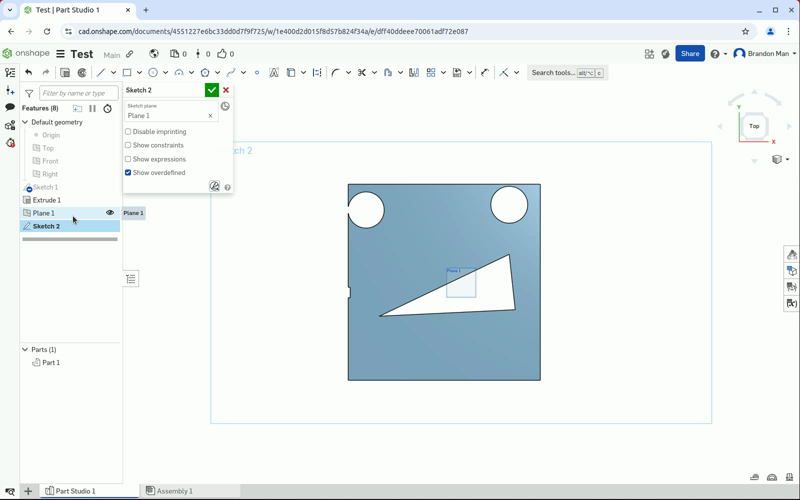
mouse_move(73, 352)
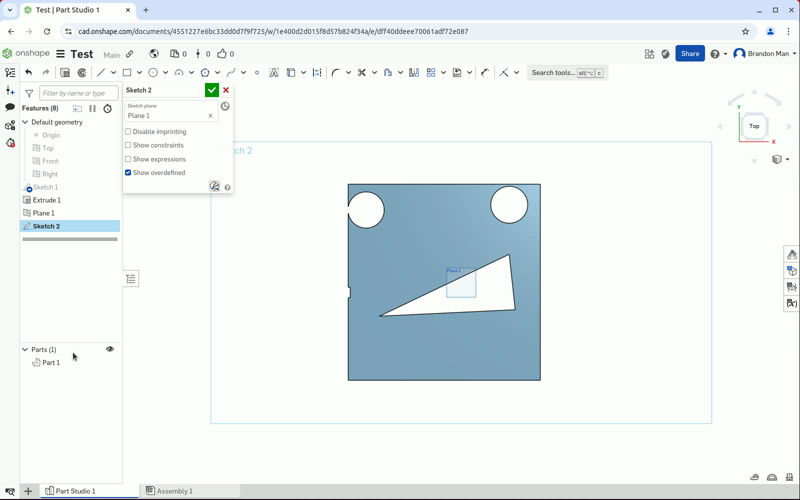
key(y)
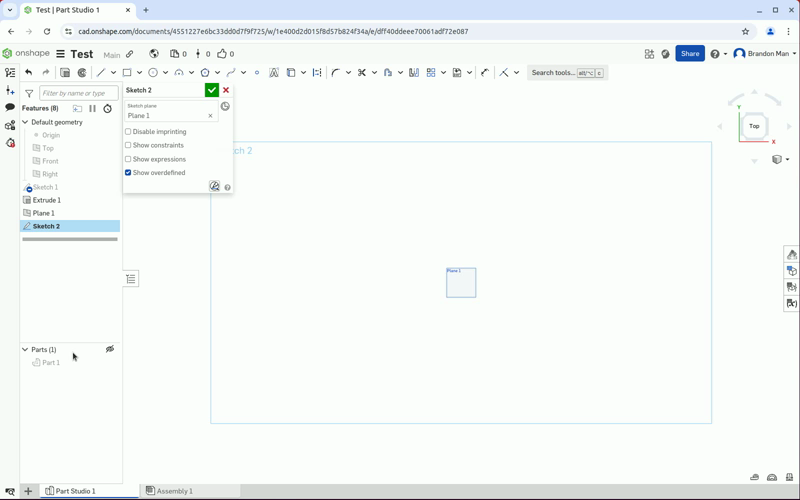
key(l)
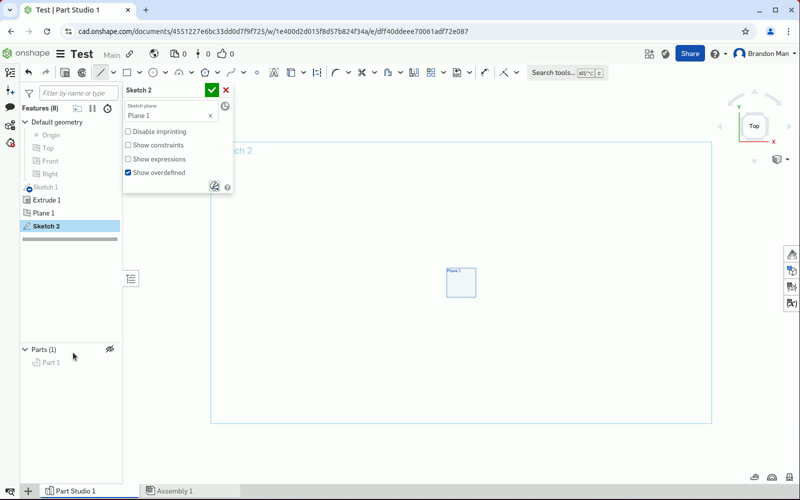
key_down(shift)
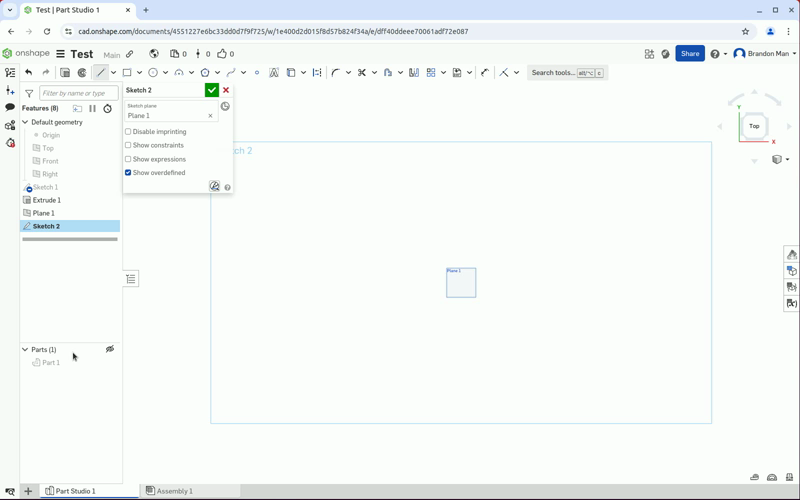
mouse_move(492, 183)
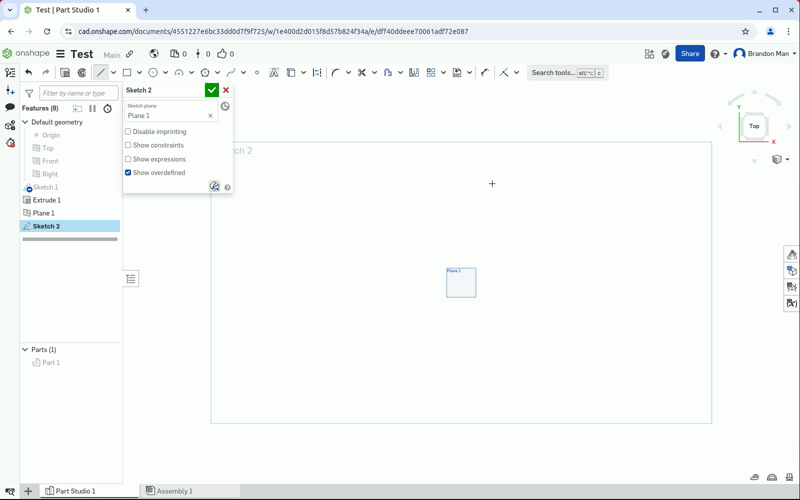
click(492, 183)
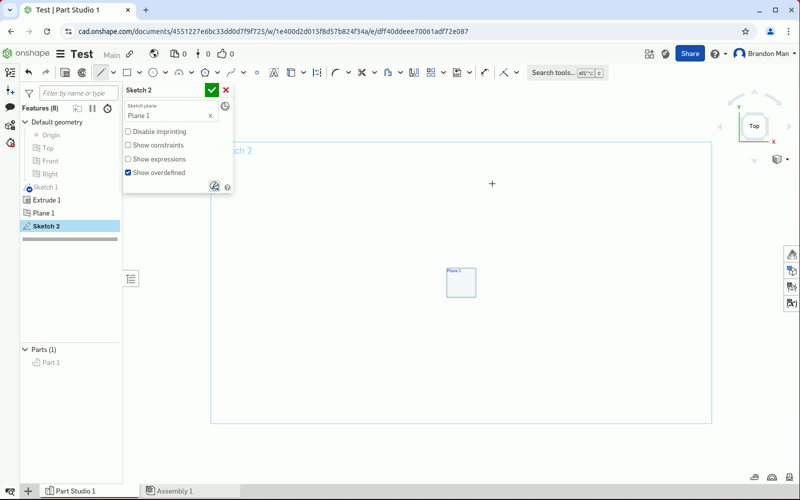
key_up(shift)
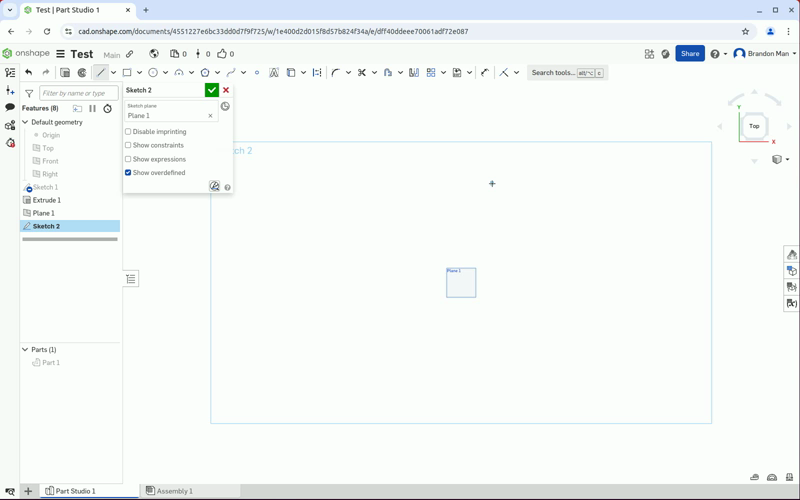
key_down(shift)
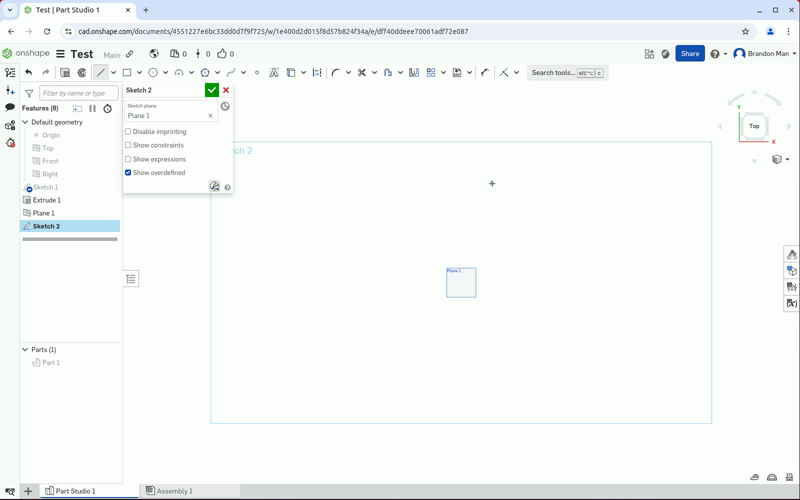
mouse_move(522, 183)
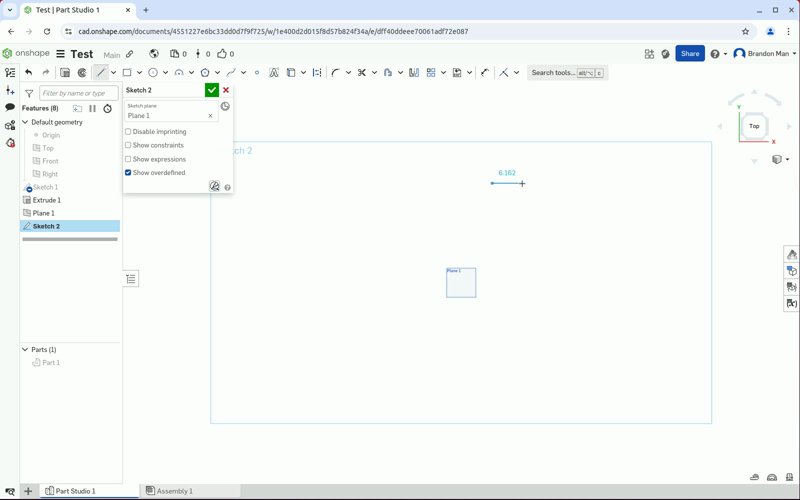
mouse_move(531, 183)
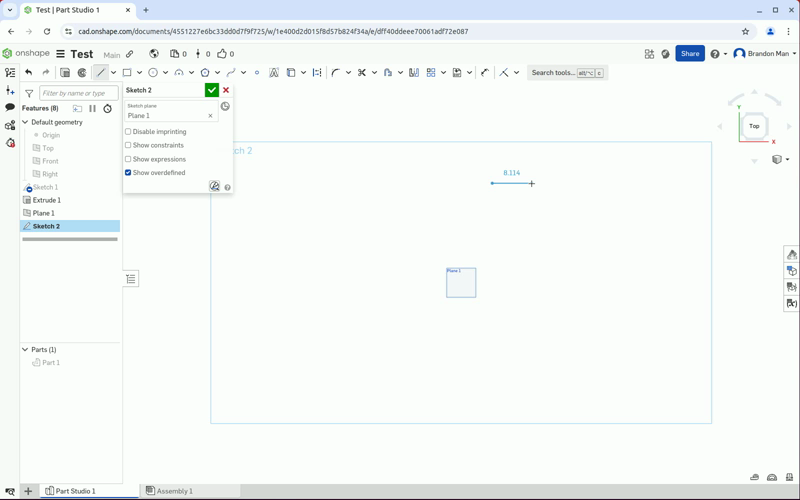
click(531, 183)
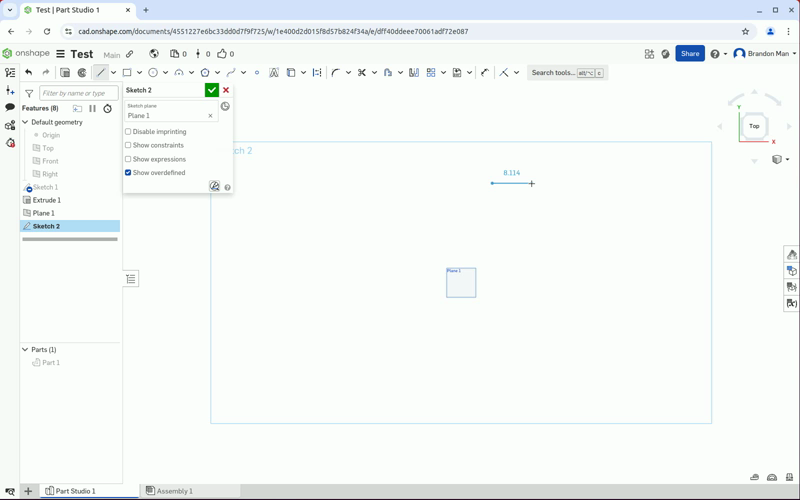
key_up(shift)
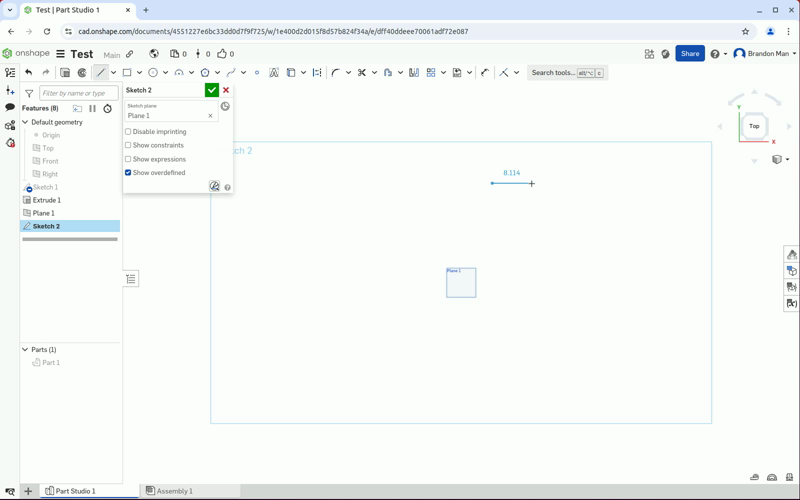
key(esc)
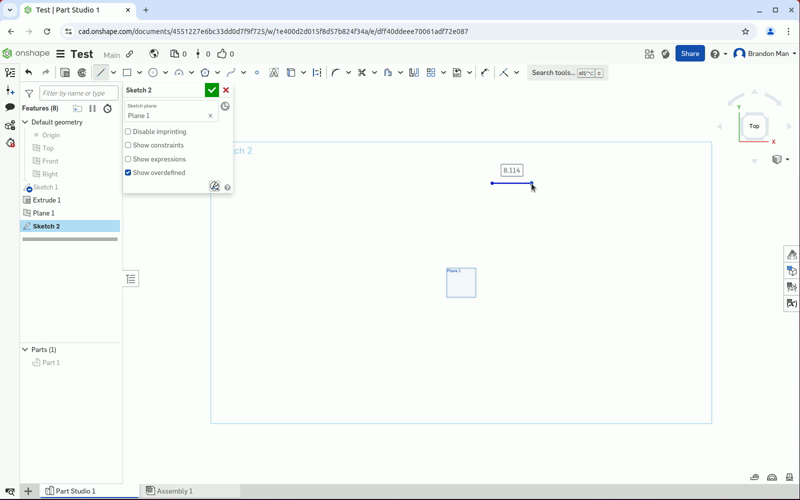
key(a)
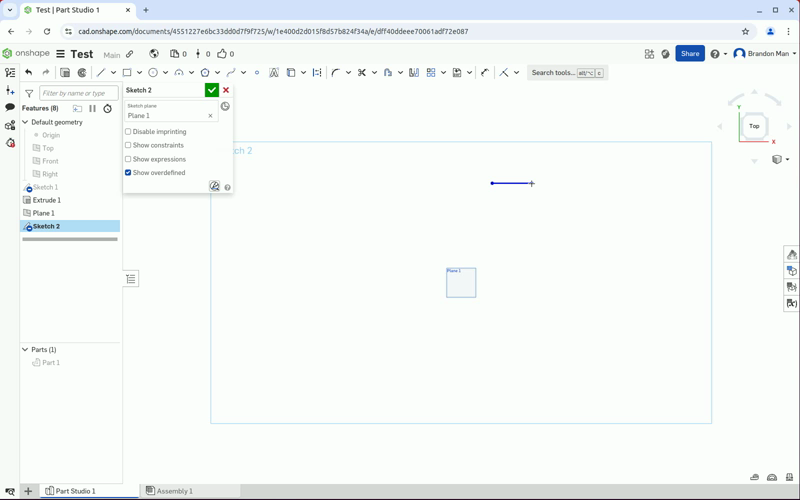
mouse_move(531, 183)
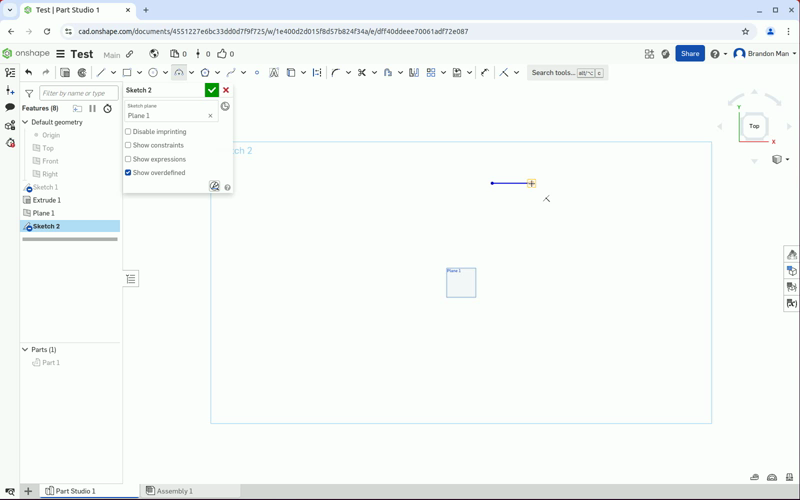
click(531, 183)
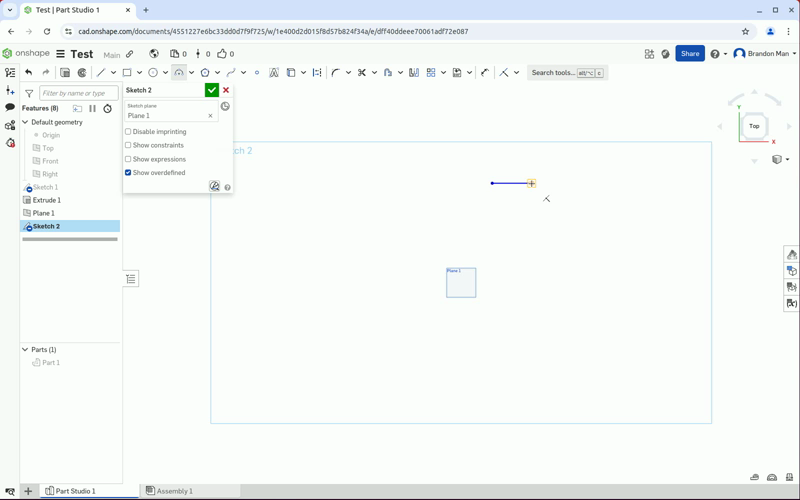
mouse_move(492, 183)
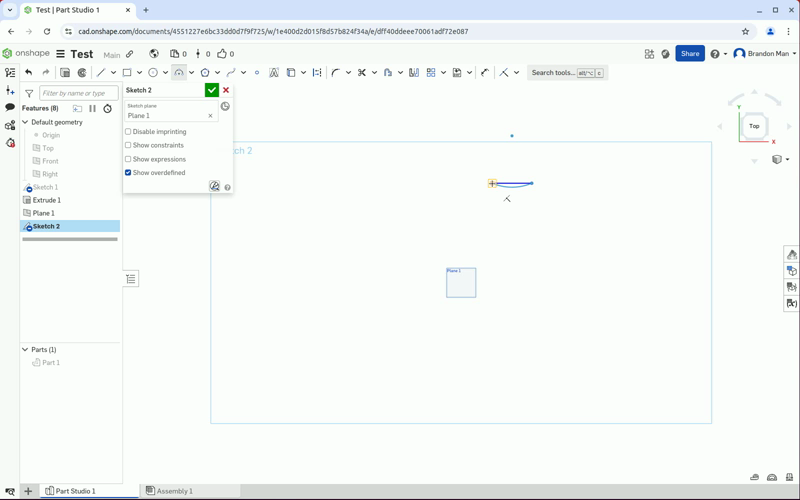
click(492, 183)
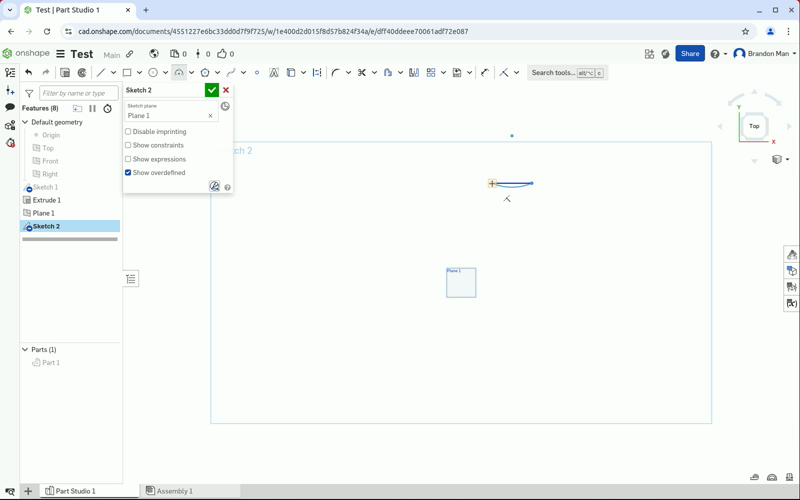
key_down(shift)
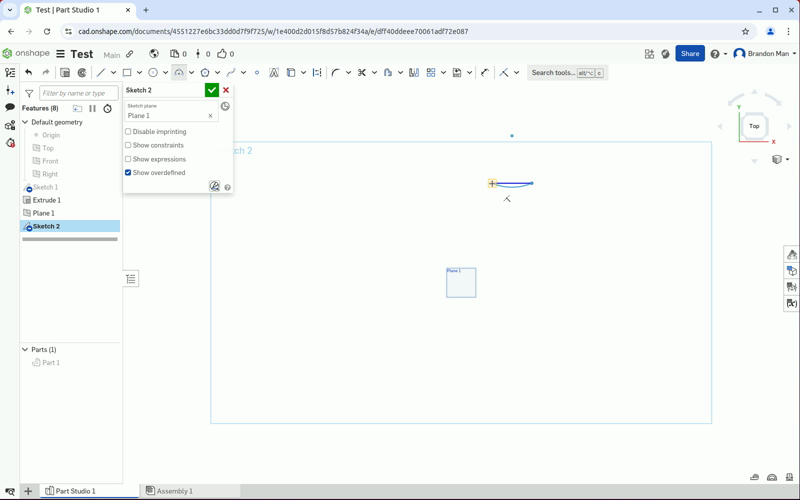
mouse_move(512, 176)
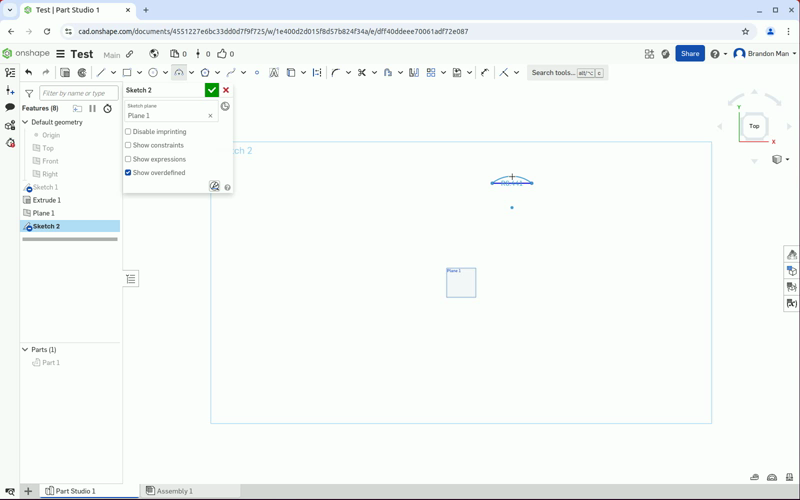
click(512, 176)
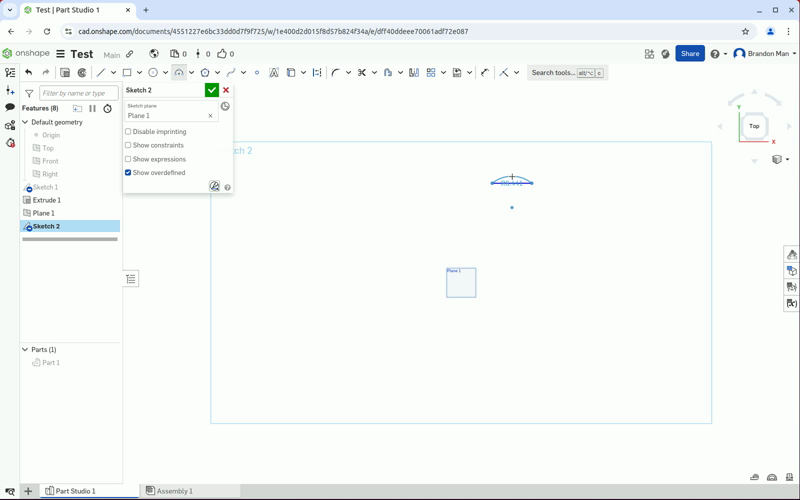
key_up(shift)
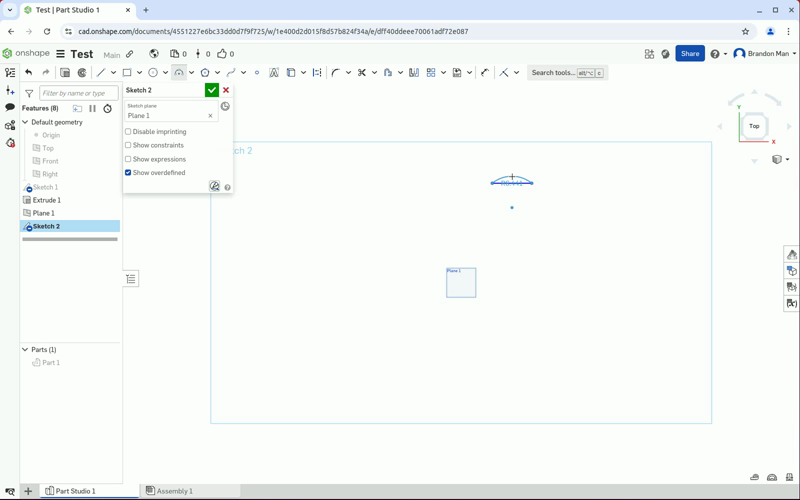
key(esc)
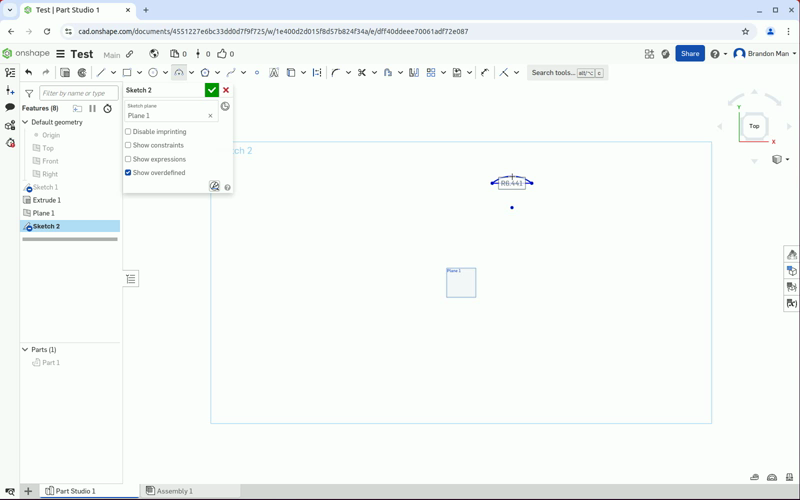
mouse_move(511, 179)
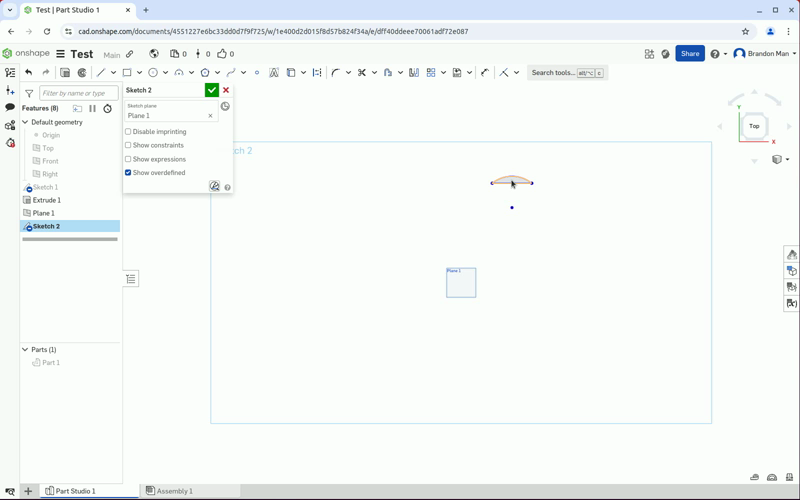
scroll(6)
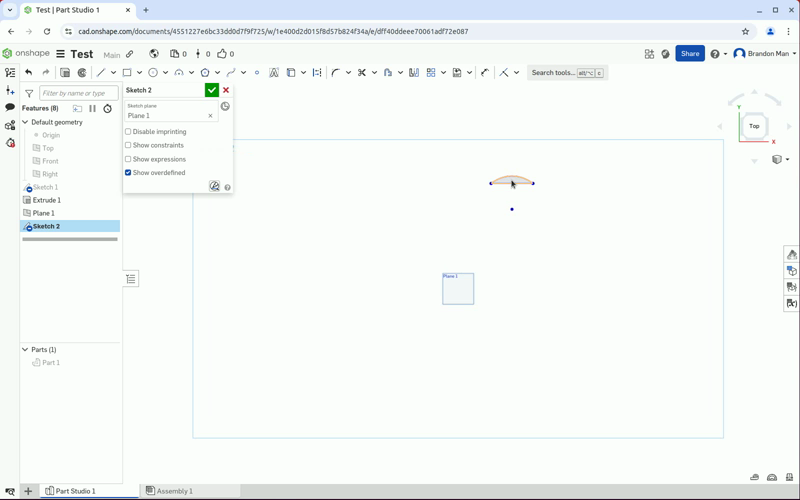
scroll(6)
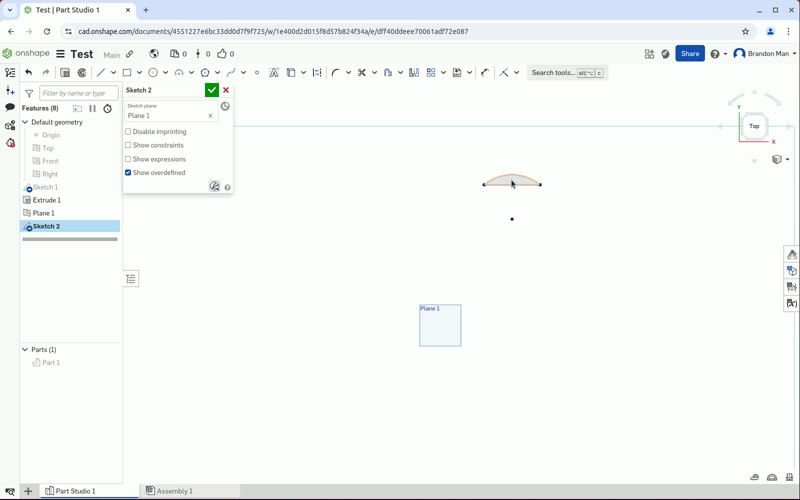
scroll(6)
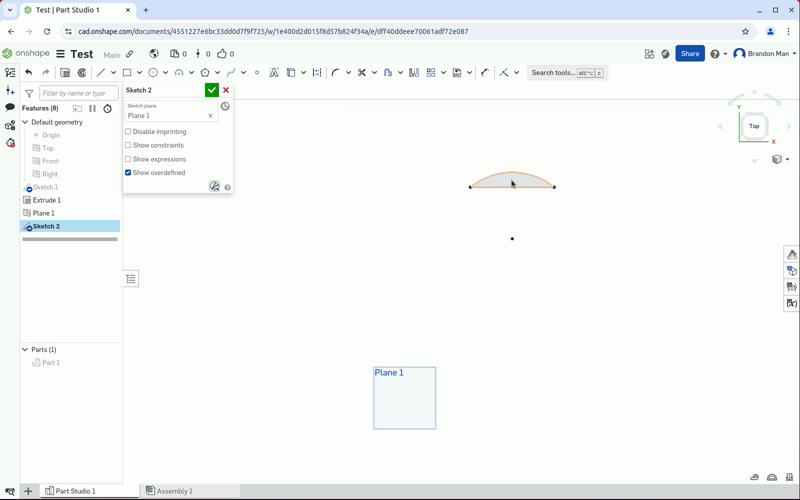
scroll(6)
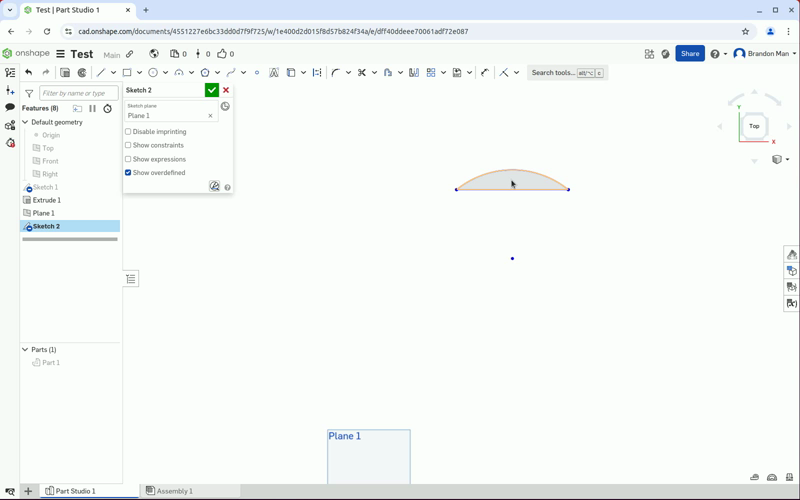
scroll(6)
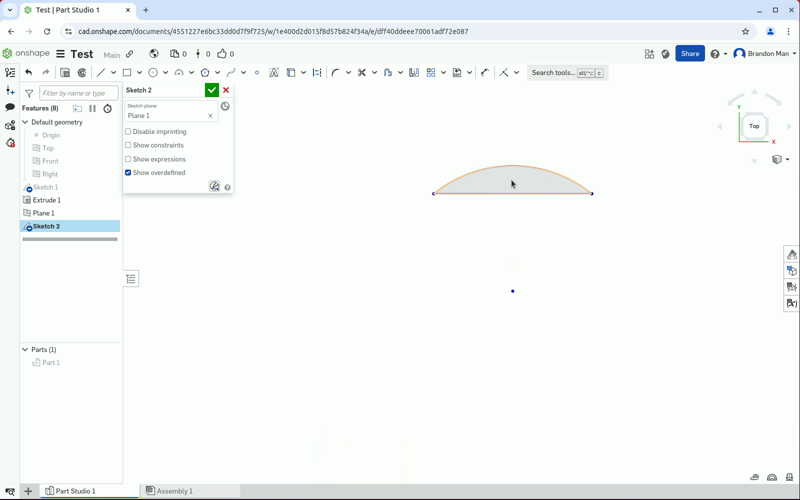
scroll(6)
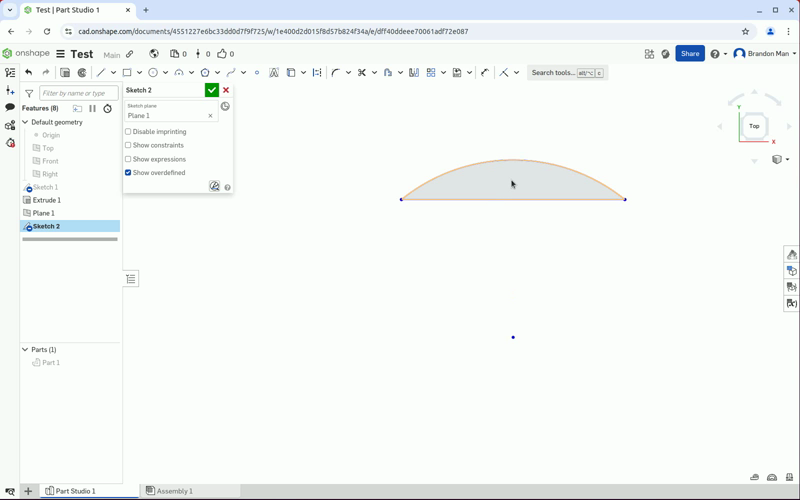
scroll(6)
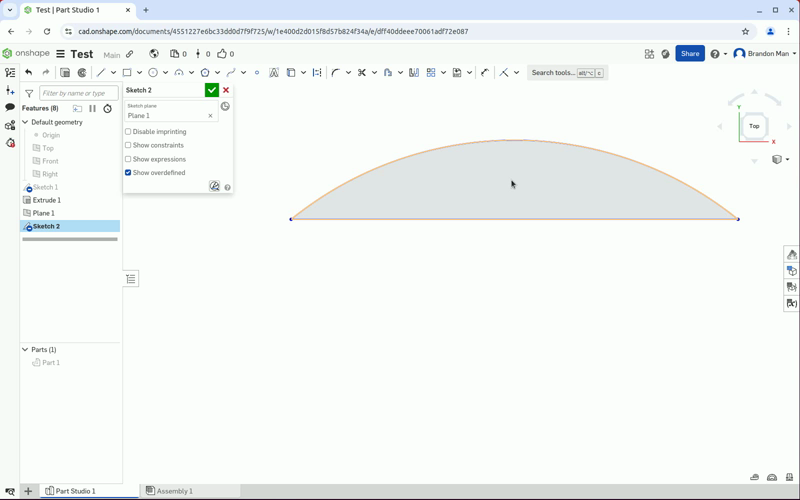
click(511, 179)
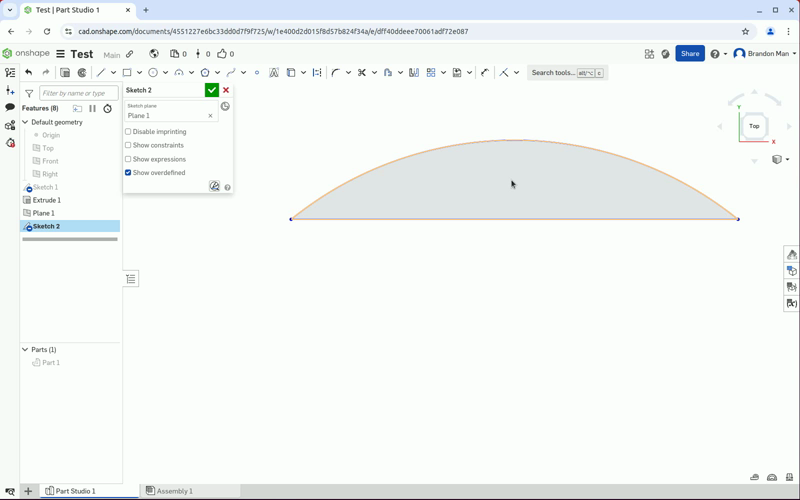
scroll(-6)
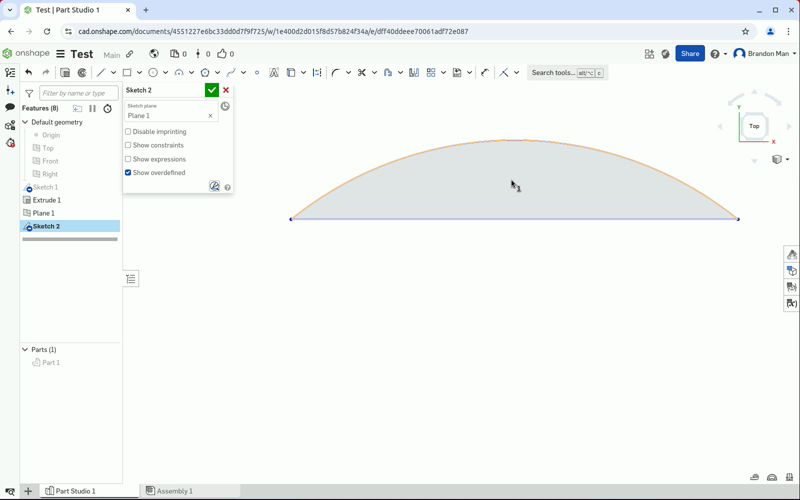
scroll(-6)
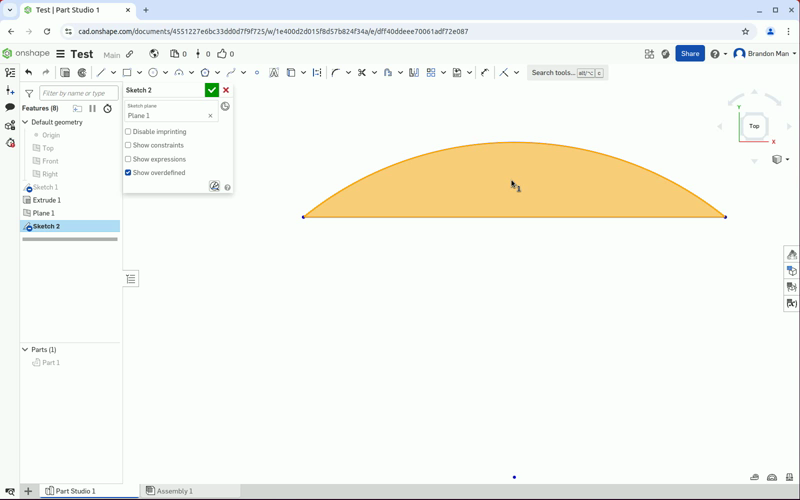
scroll(-6)
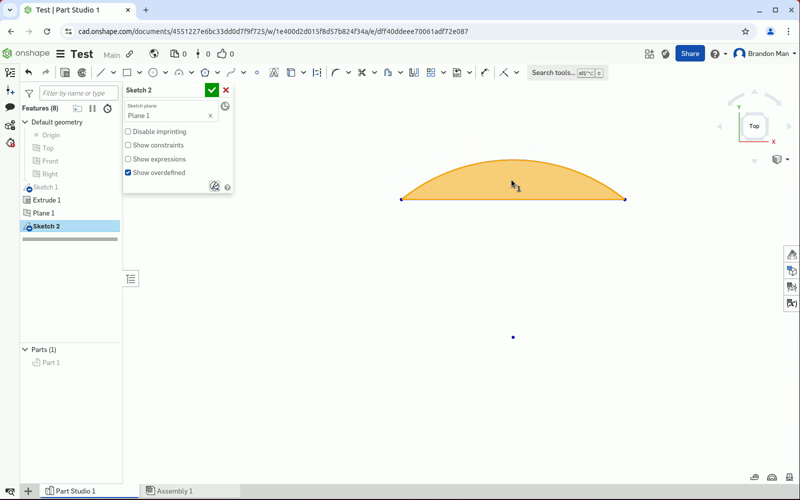
scroll(-6)
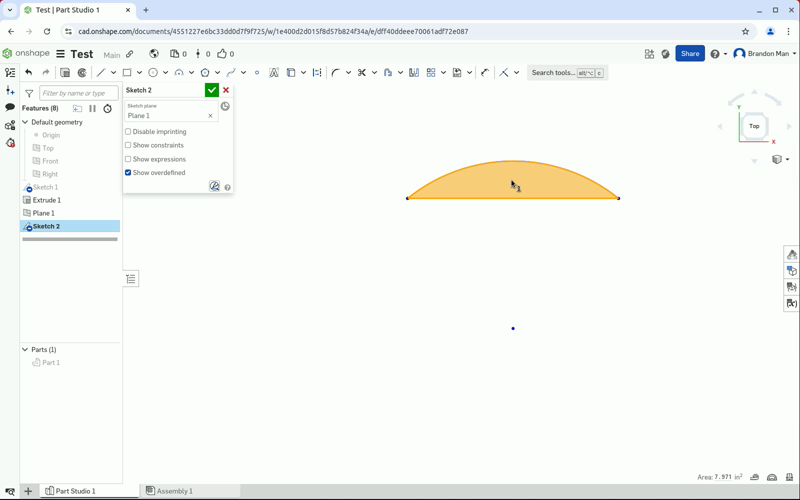
scroll(-6)
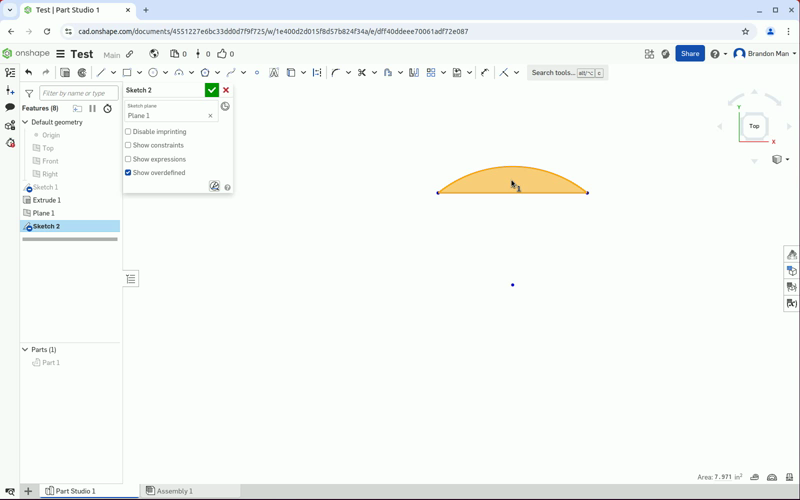
scroll(-6)
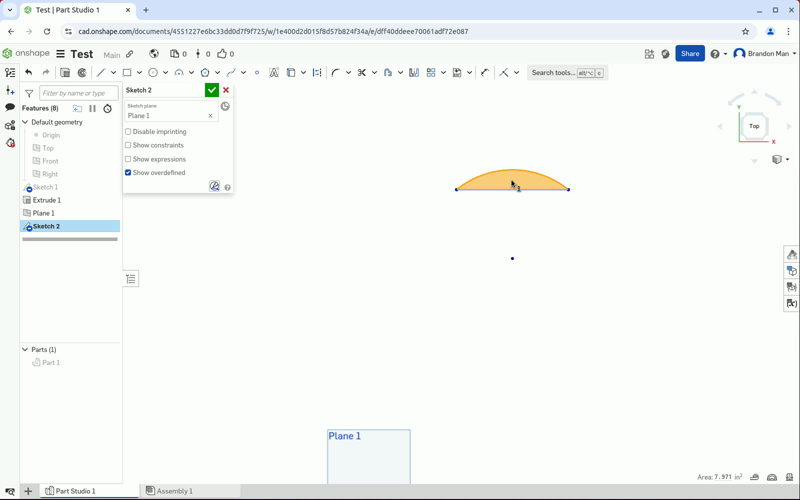
scroll(-6)
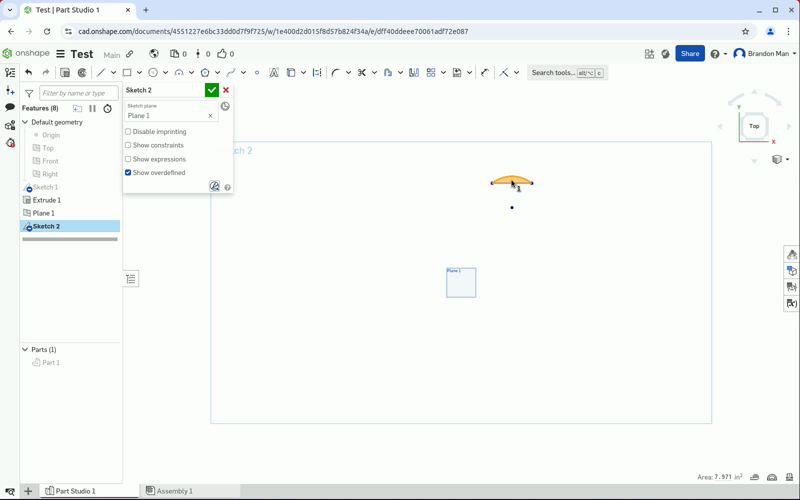
mouse_move(73, 352)
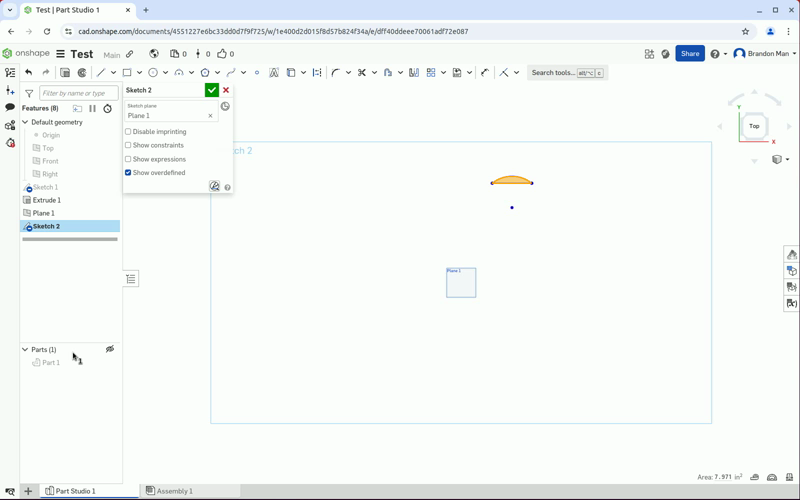
key(shift+y)
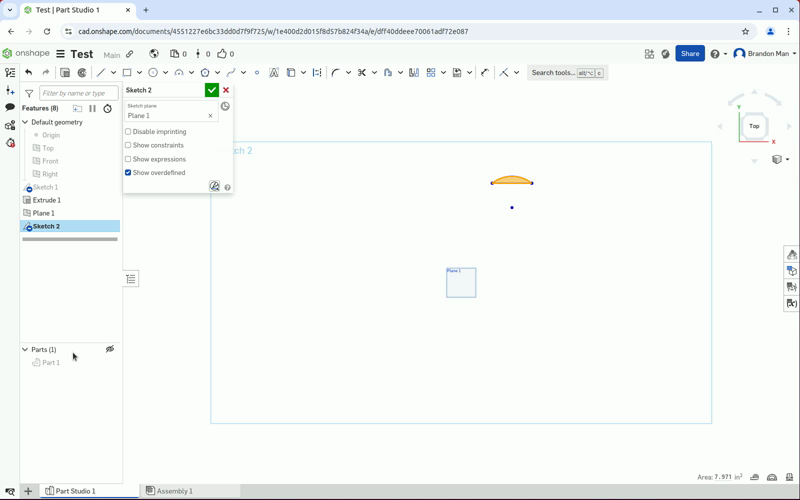
key(shift+e)
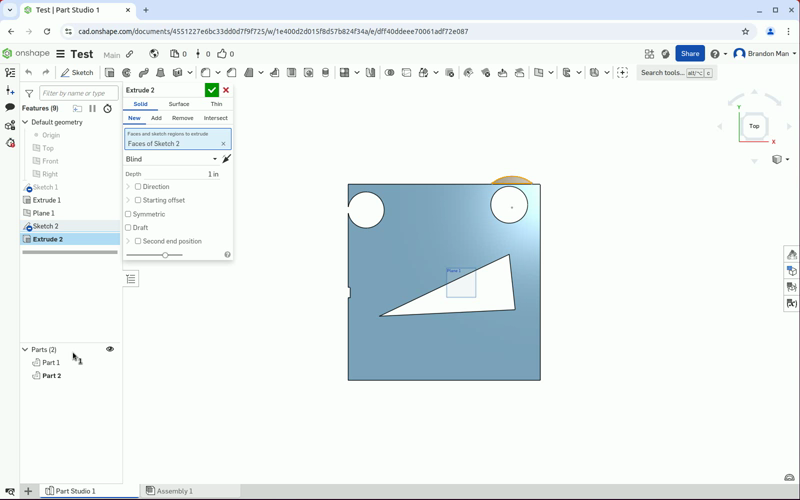
mouse_move(143, 106)
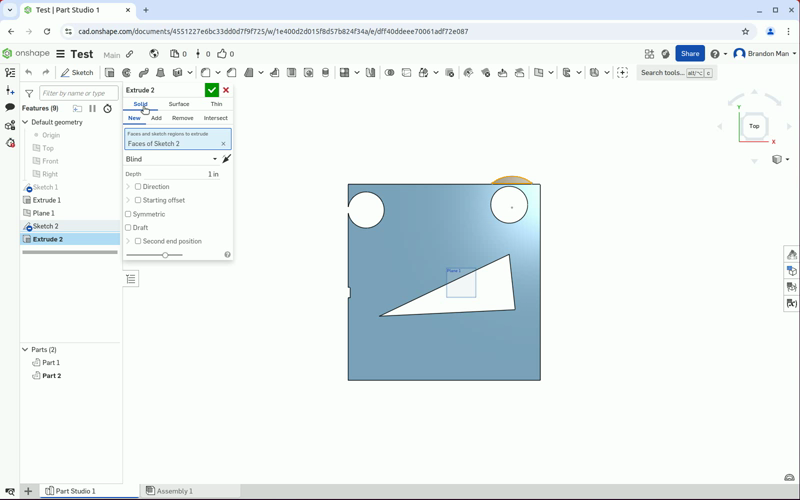
click(143, 106)
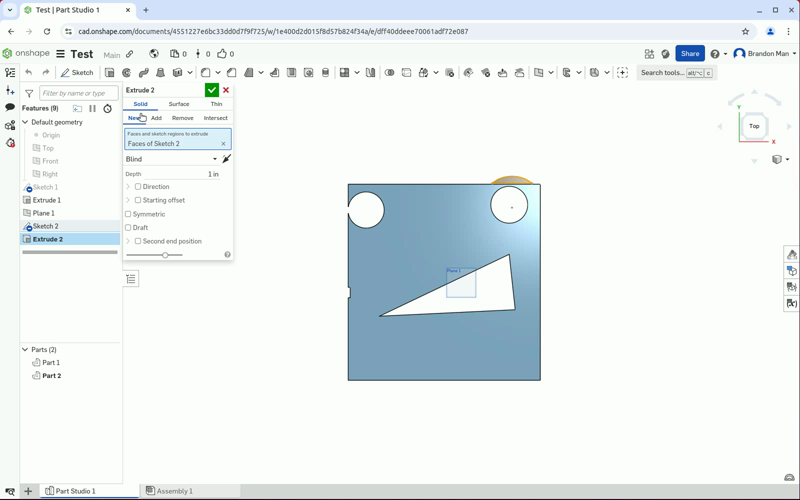
mouse_move(137, 120)
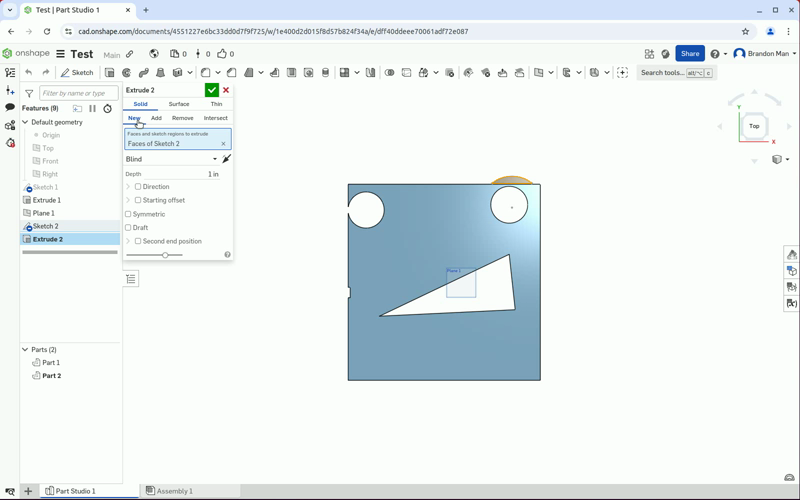
click(137, 120)
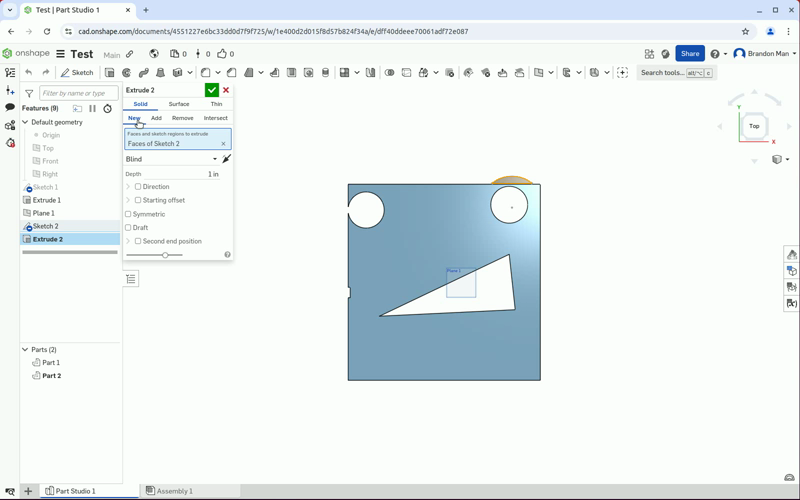
key(tab, 4)
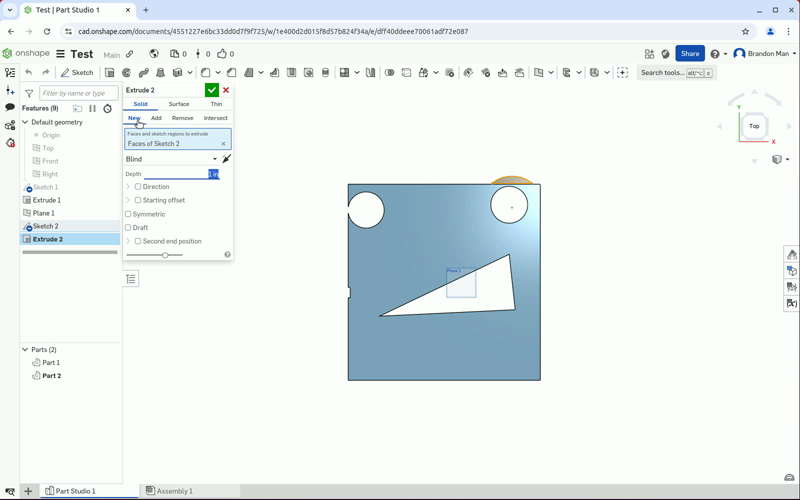
text(9.388)
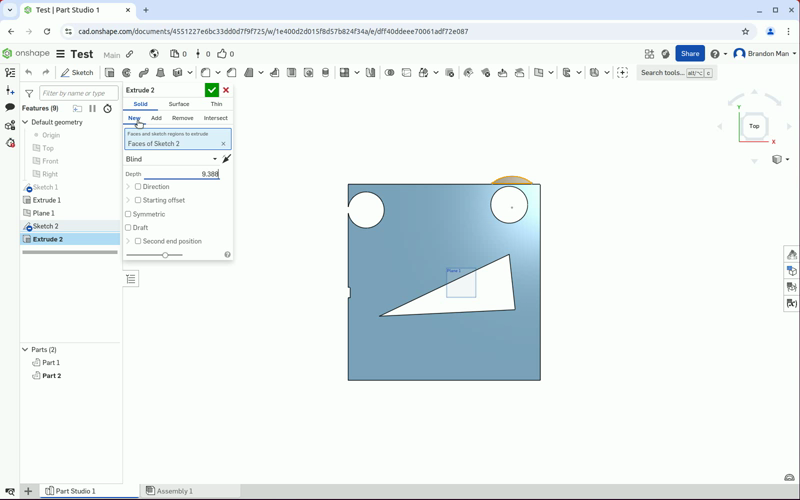
key(enter)
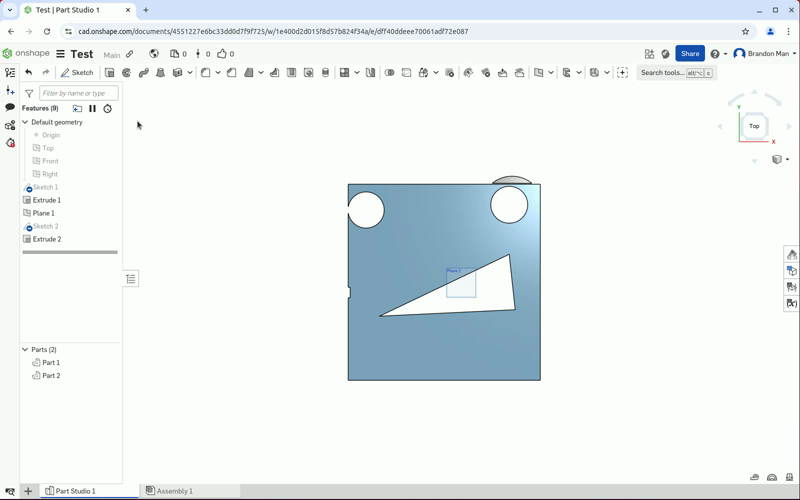
key(shift+h)
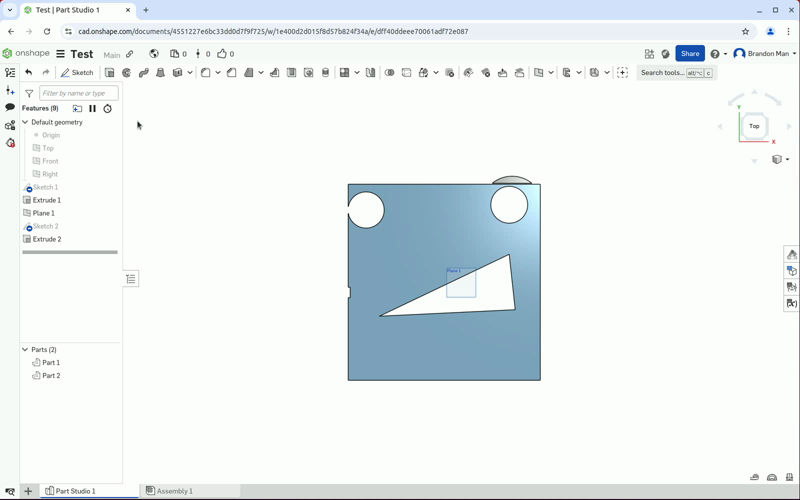
key(shift+h)
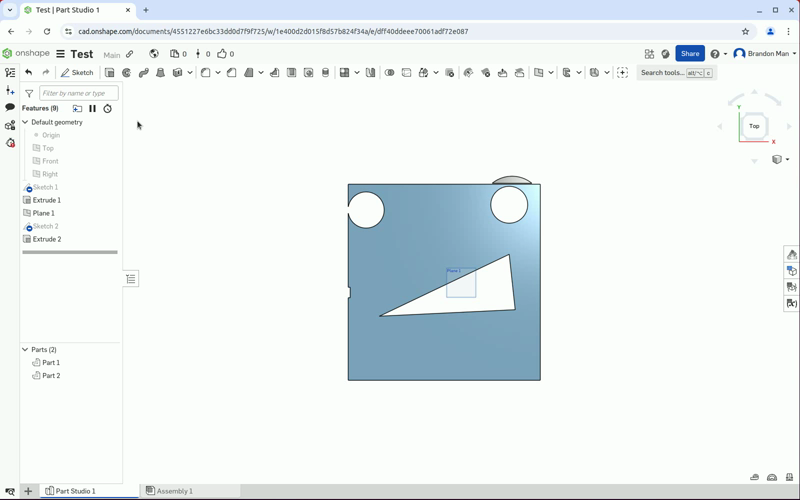
mouse_move(73, 189)
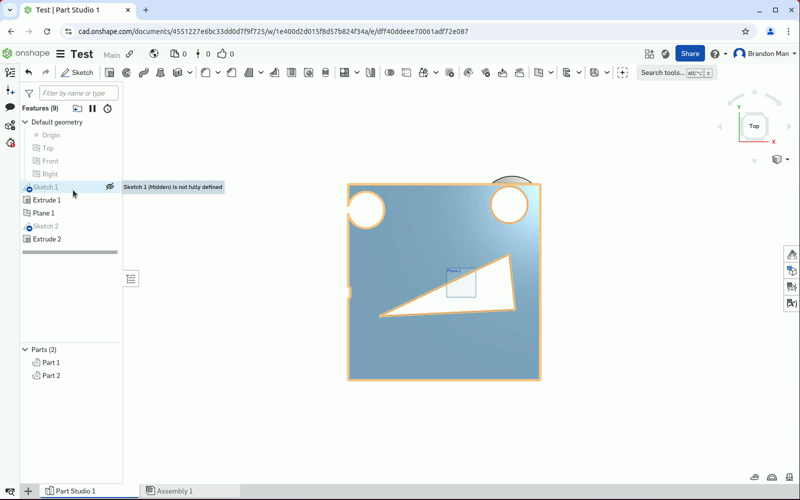
click(73, 189)
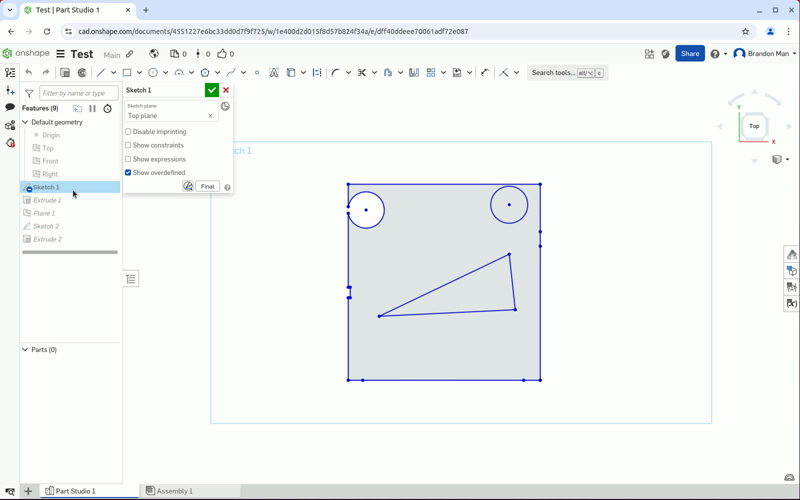
mouse_move(229, 92)
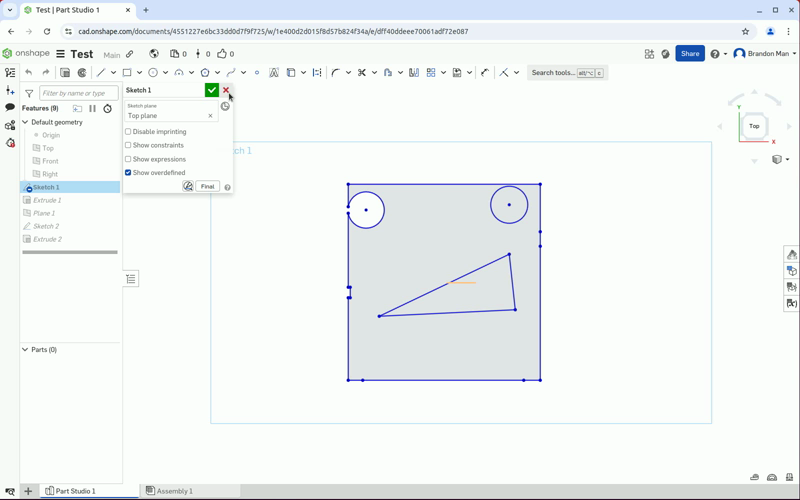
click(229, 92)
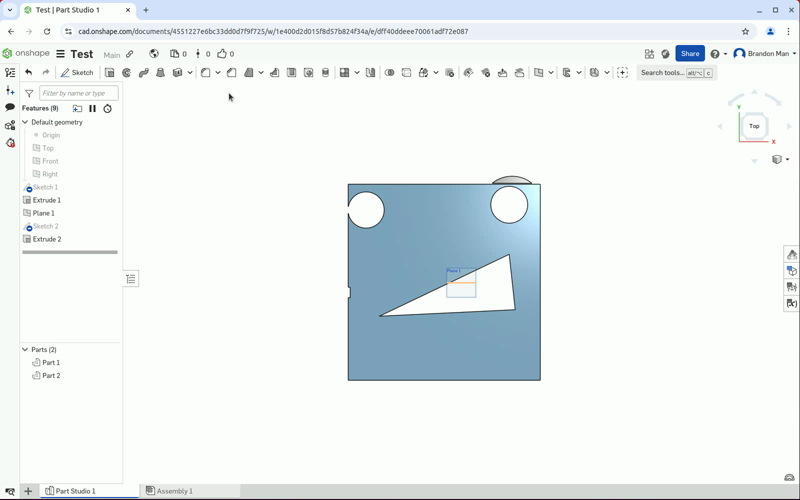
key(shift+s)
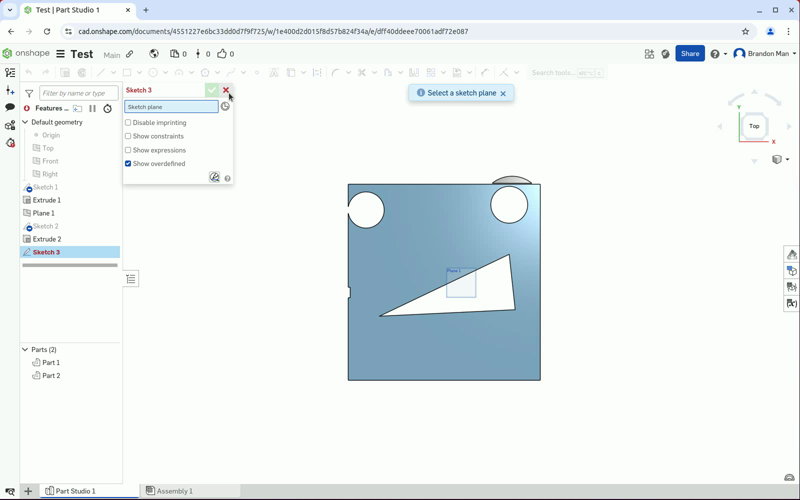
mouse_move(73, 215)
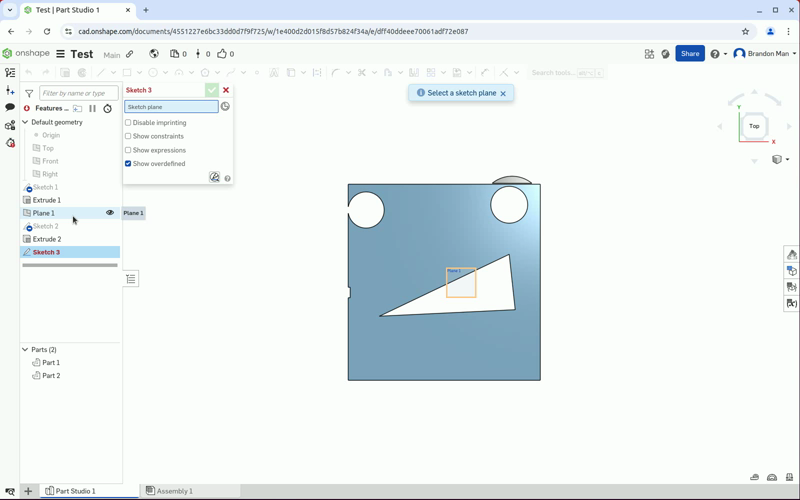
click(73, 215)
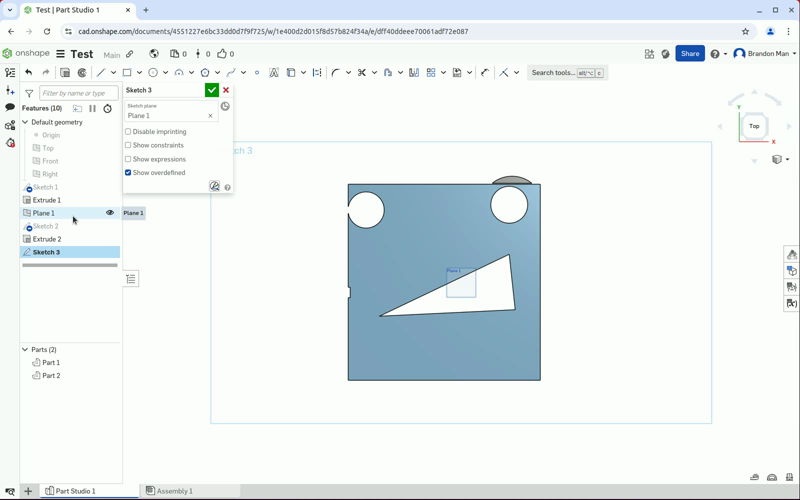
mouse_move(73, 352)
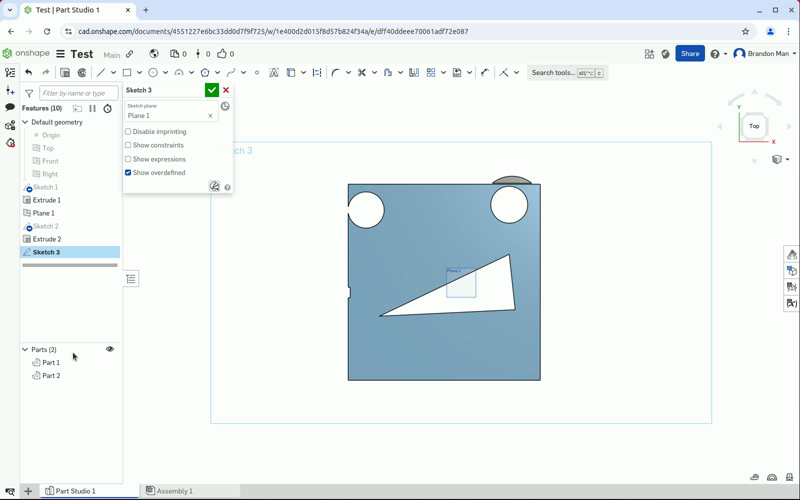
key(y)
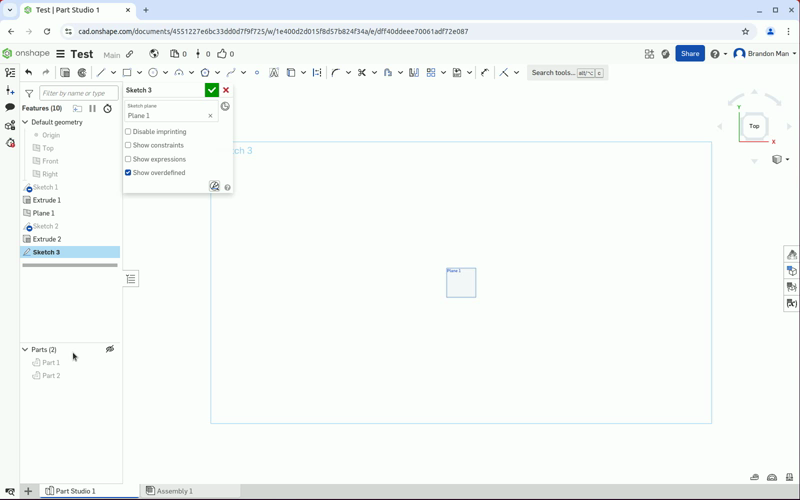
key(a)
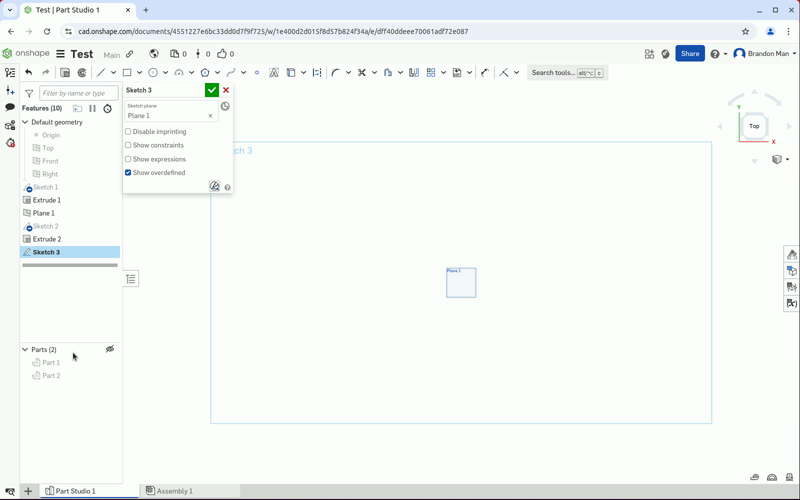
key_down(shift)
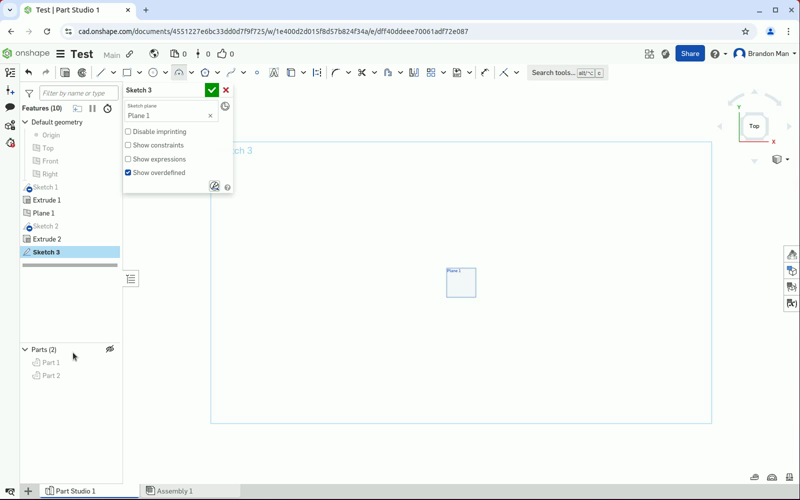
mouse_move(539, 219)
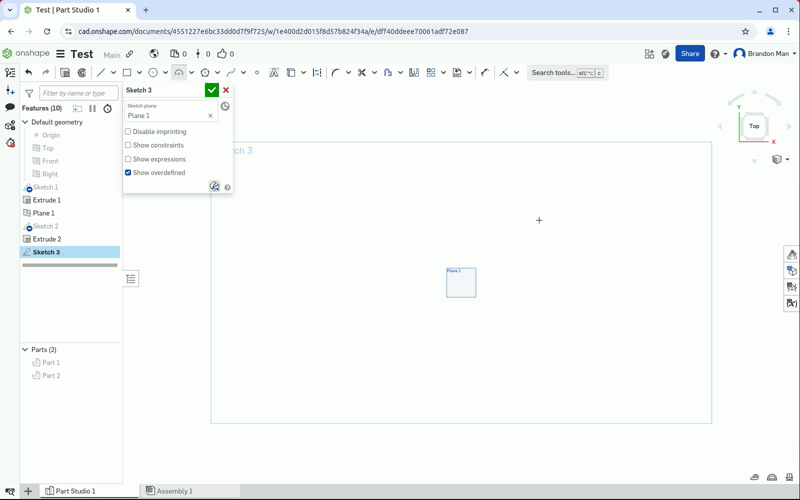
click(539, 219)
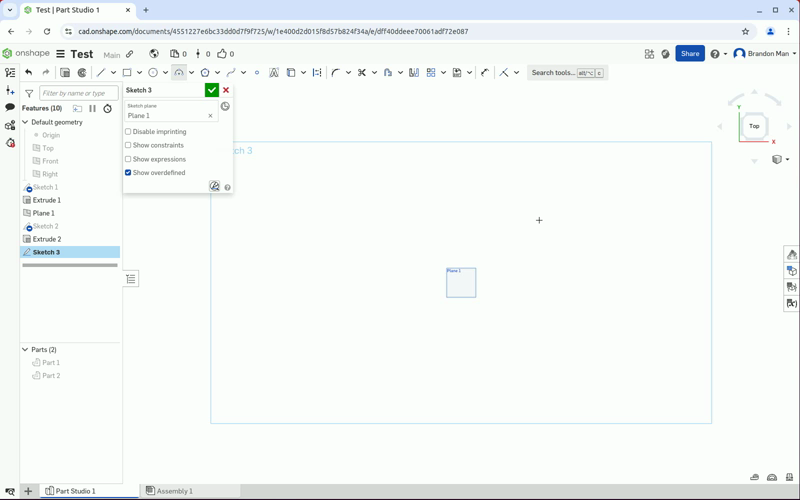
key_up(shift)
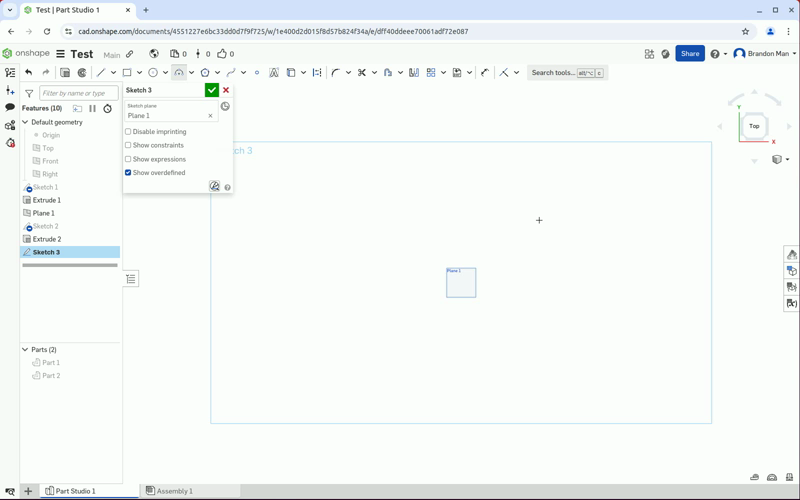
key_down(shift)
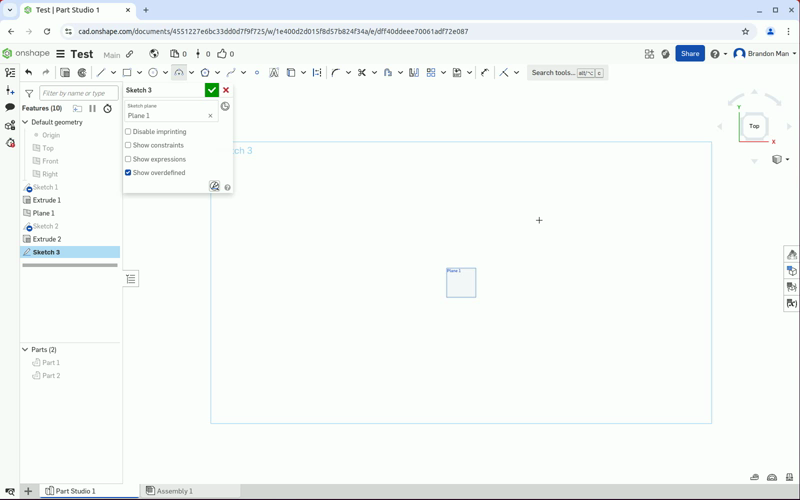
mouse_move(539, 192)
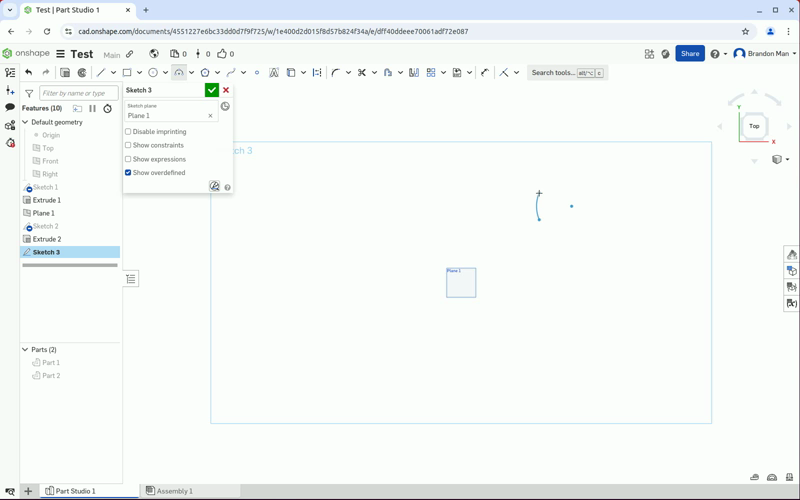
click(539, 192)
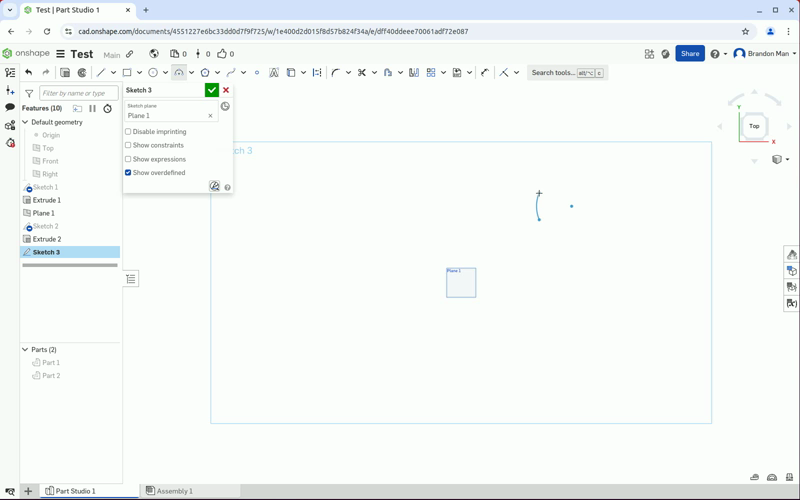
mouse_move(542, 206)
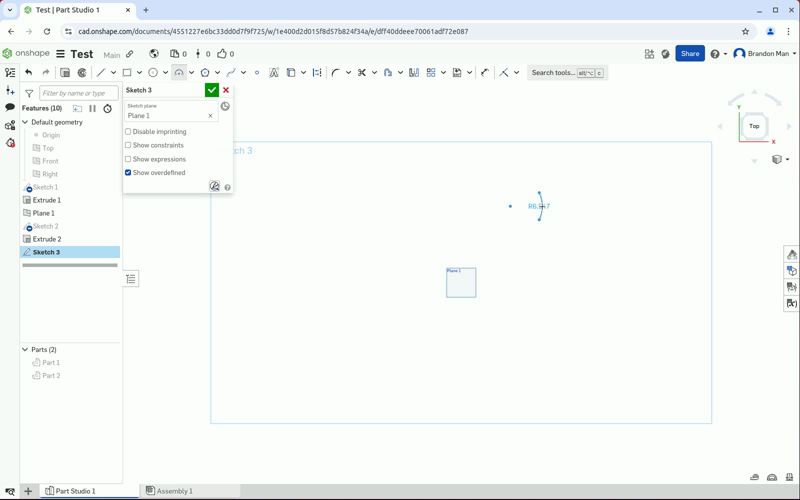
click(542, 206)
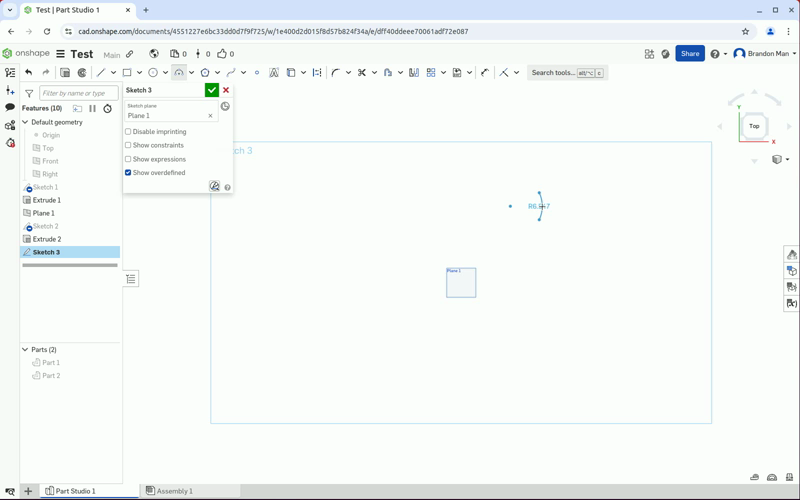
key_up(shift)
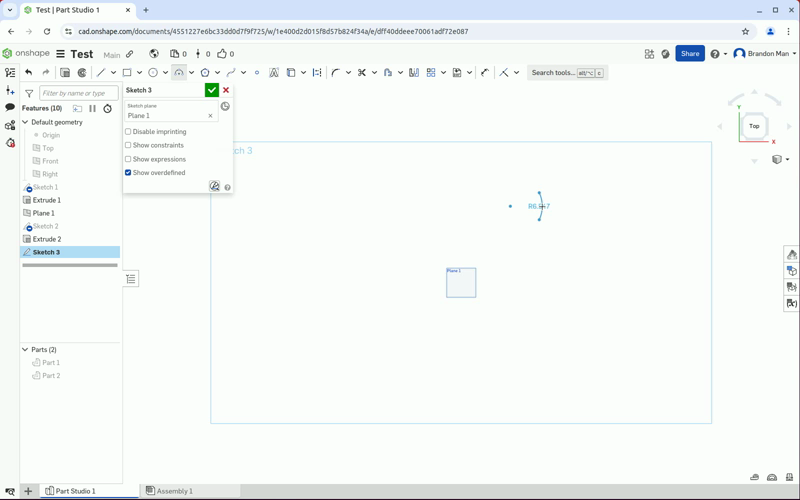
key(esc)
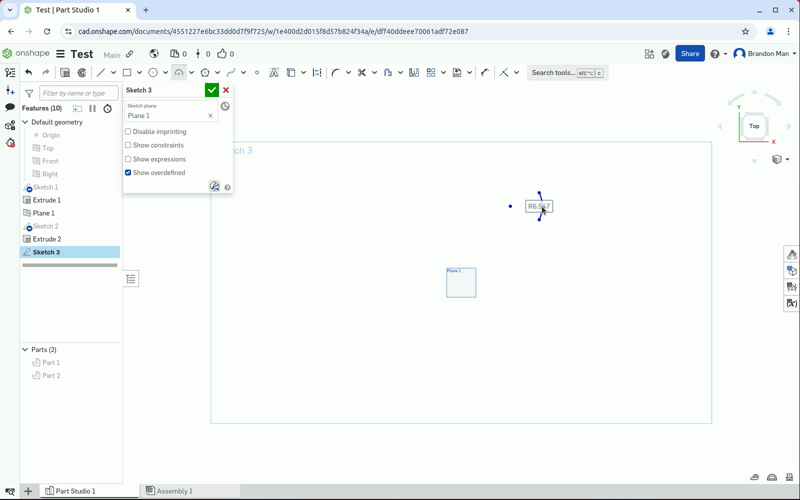
key(l)
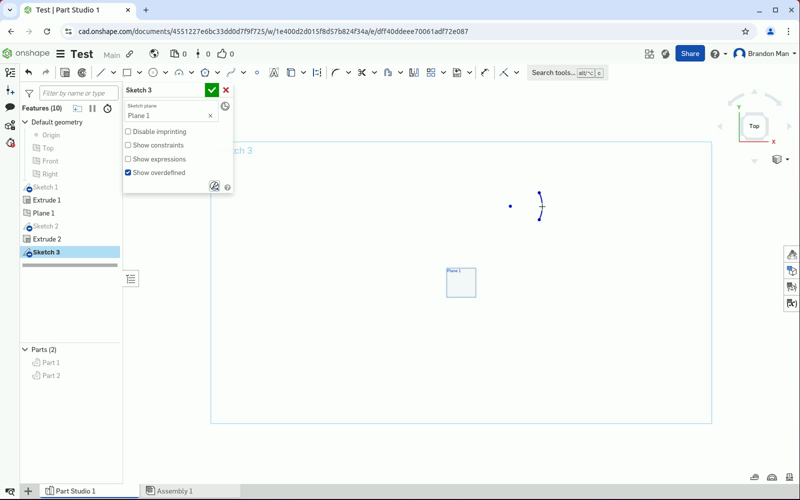
mouse_move(539, 192)
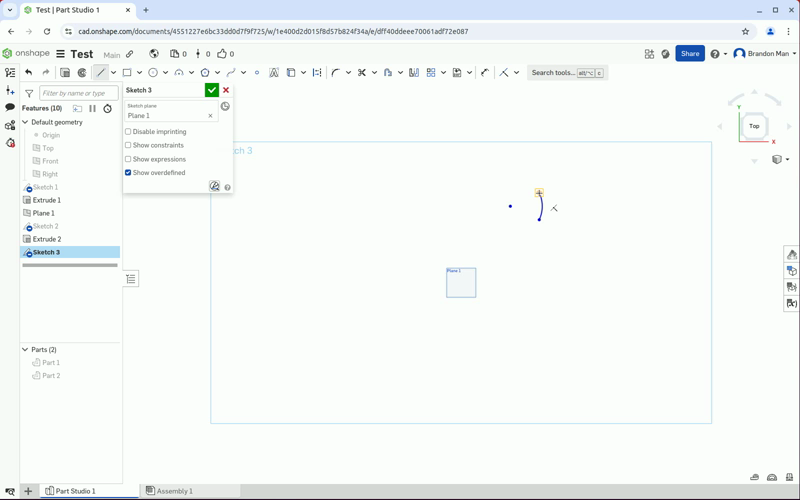
click(539, 192)
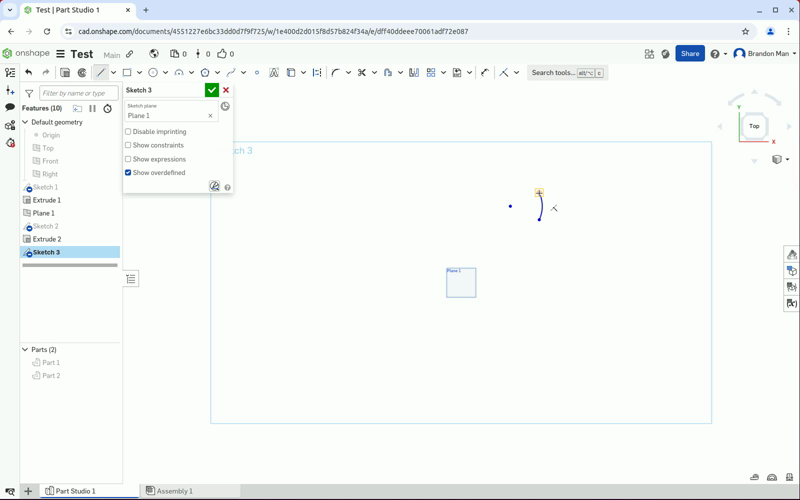
mouse_move(569, 192)
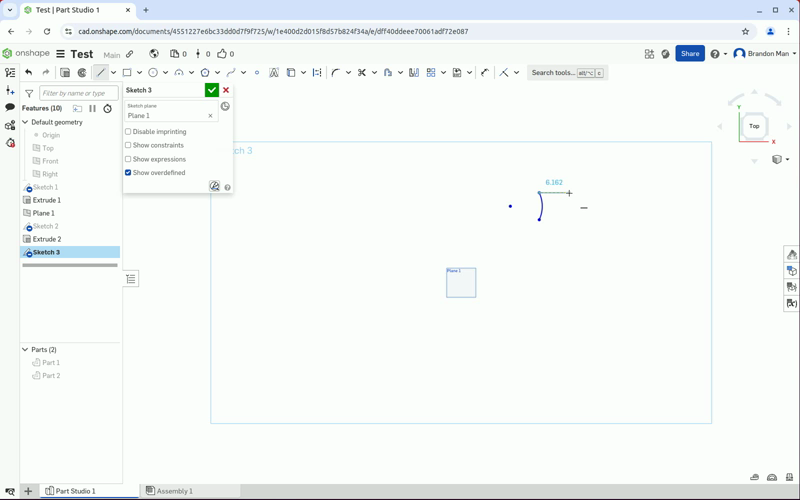
key_down(shift)
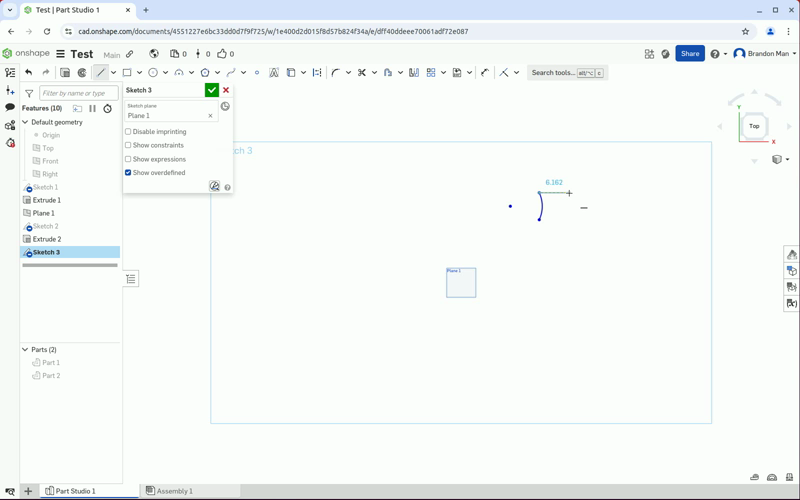
mouse_move(539, 219)
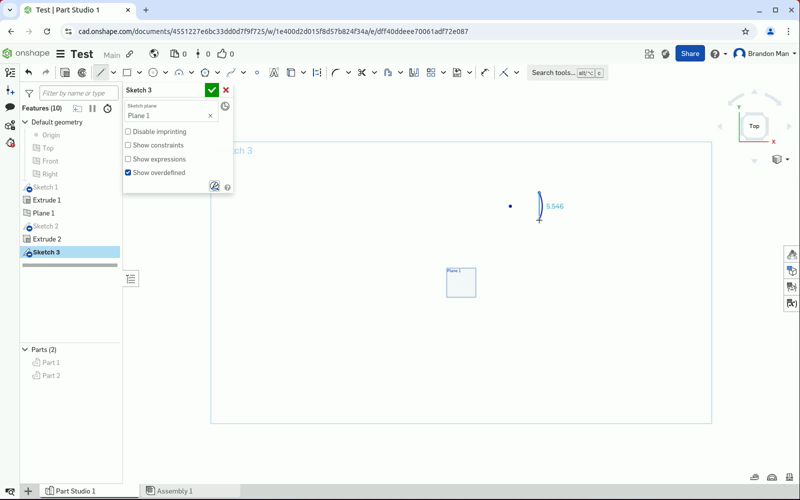
key_up(shift)
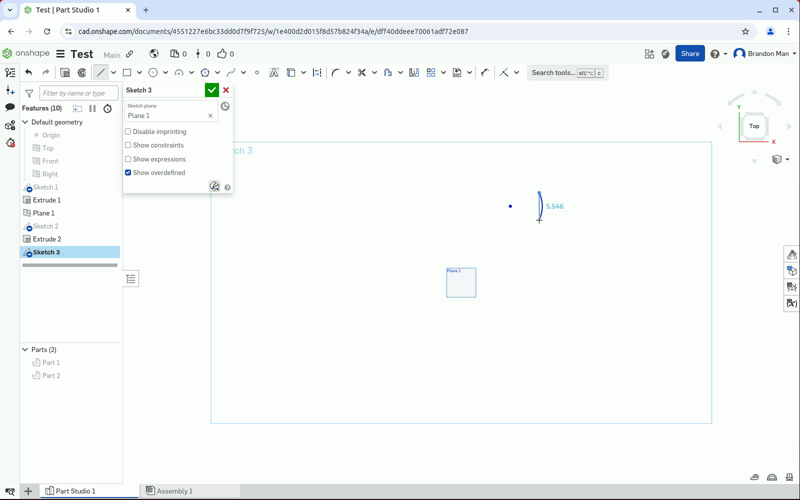
click(539, 219)
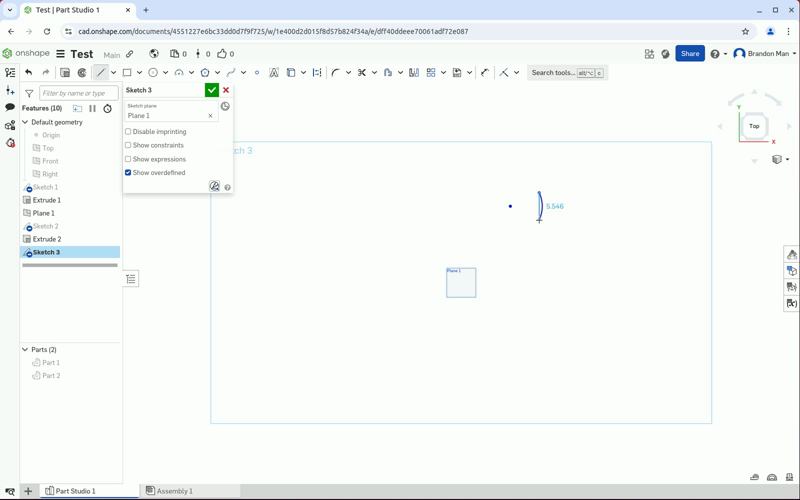
key(esc)
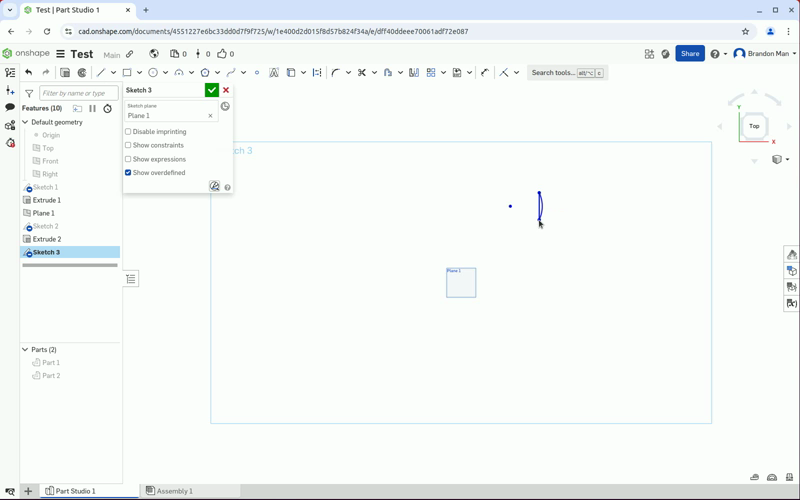
mouse_move(542, 210)
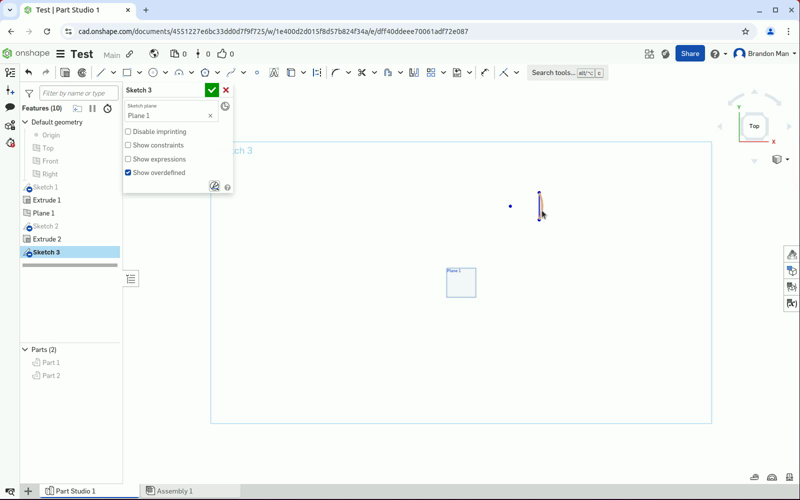
scroll(6)
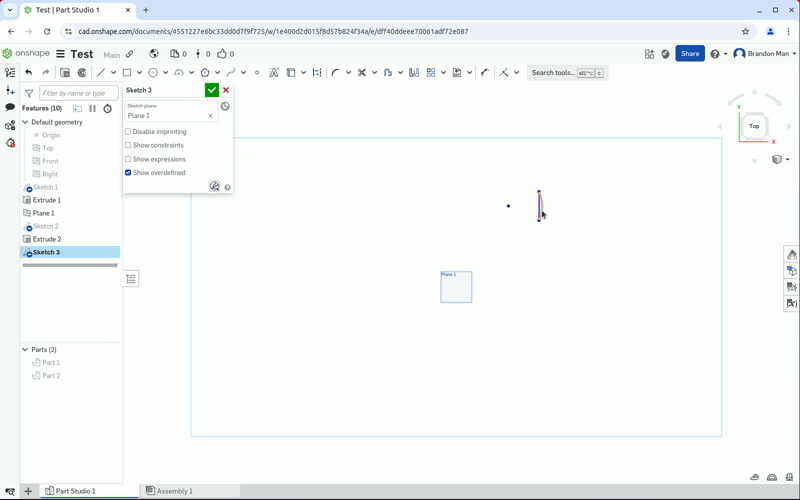
scroll(6)
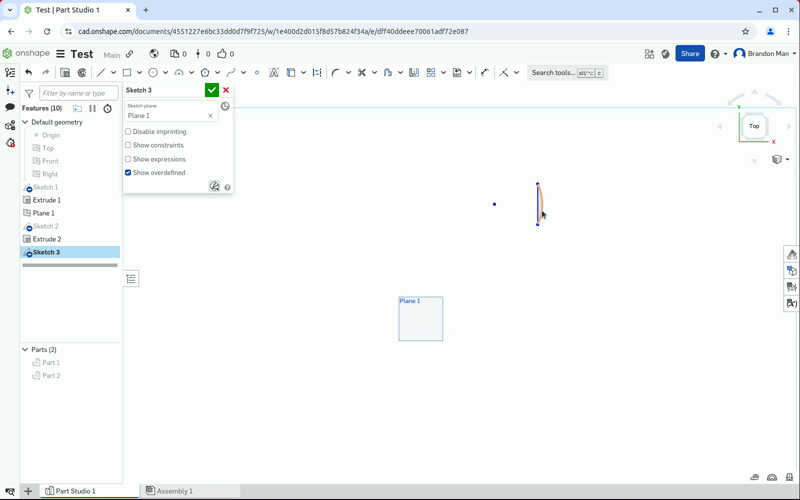
scroll(6)
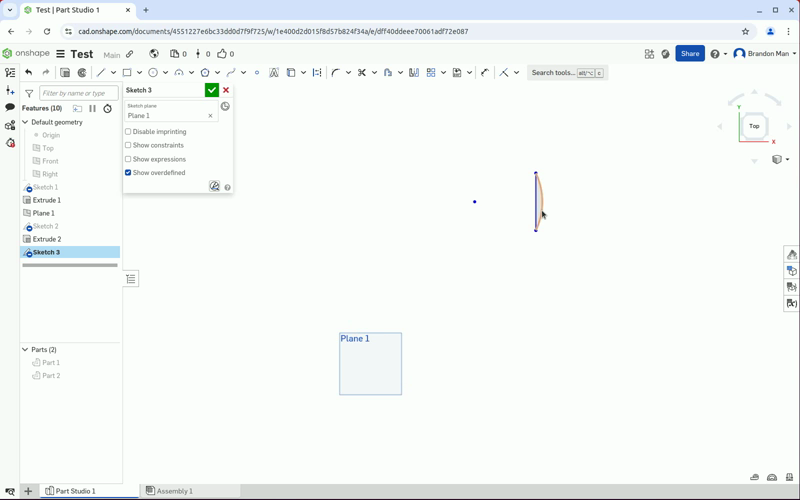
scroll(6)
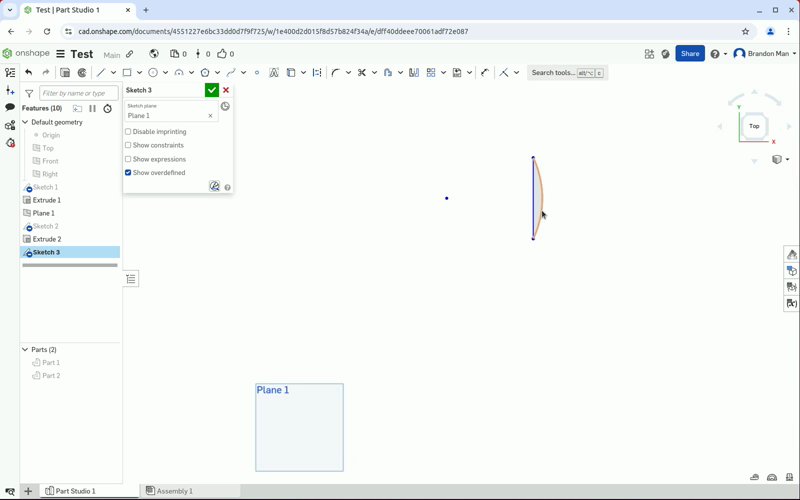
scroll(6)
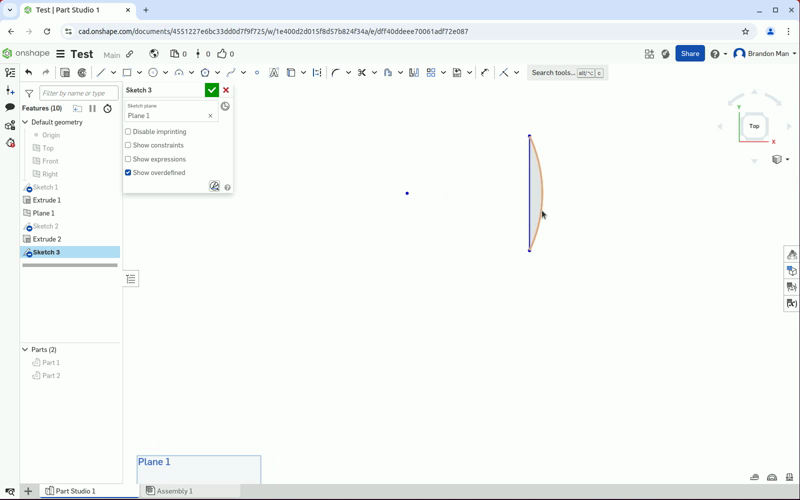
scroll(6)
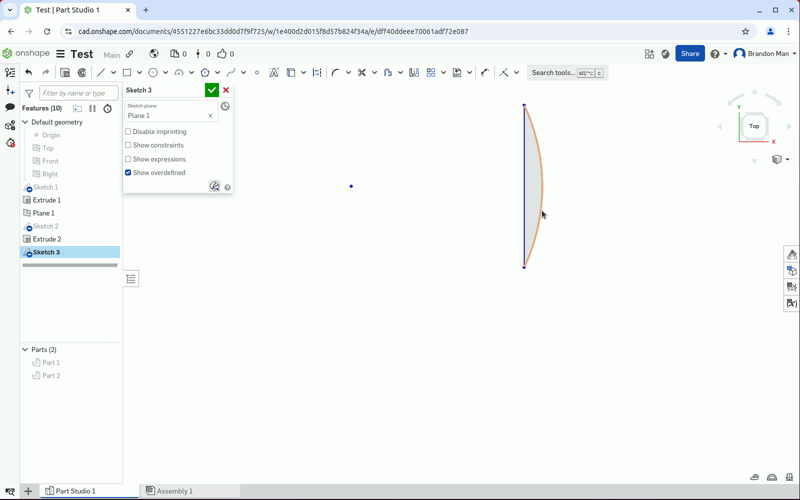
scroll(6)
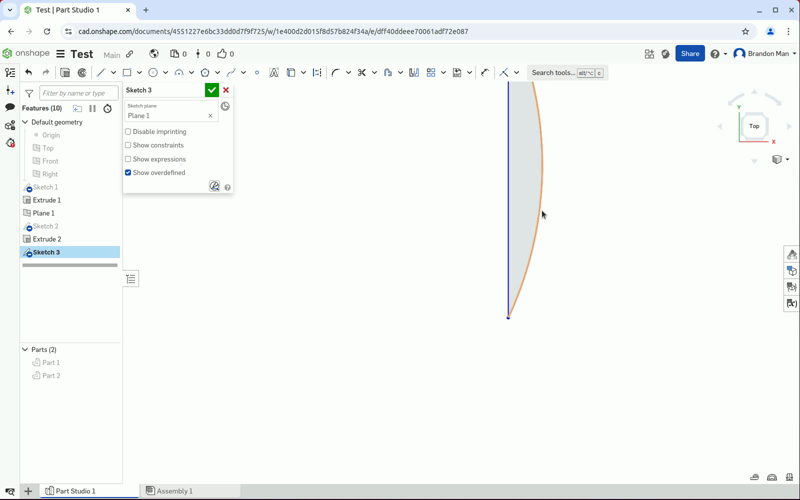
click(542, 210)
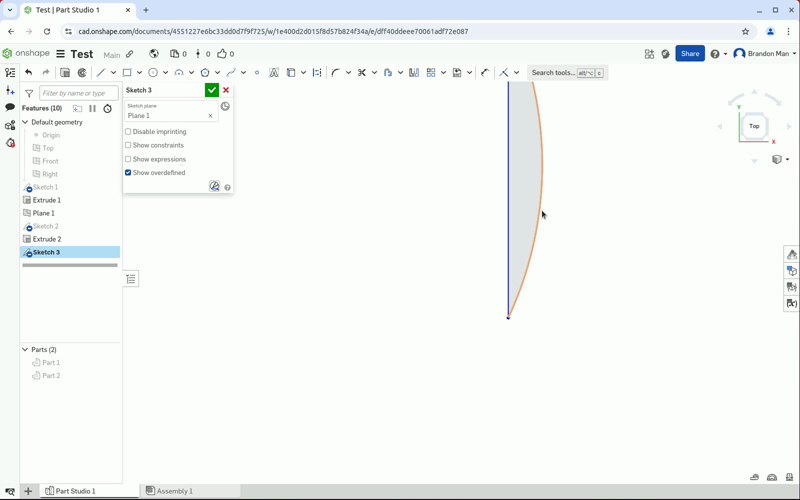
scroll(-6)
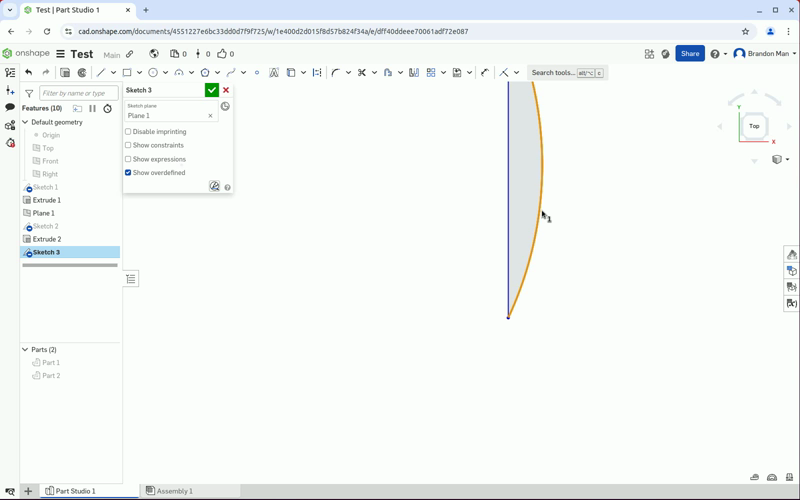
scroll(-6)
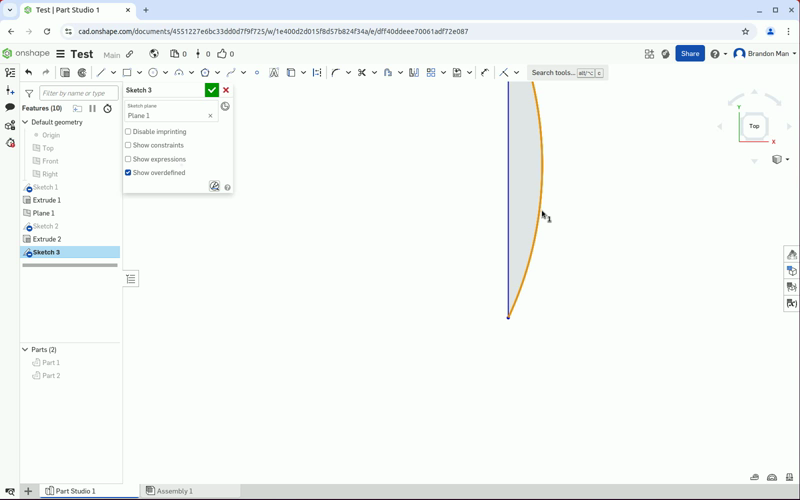
scroll(-6)
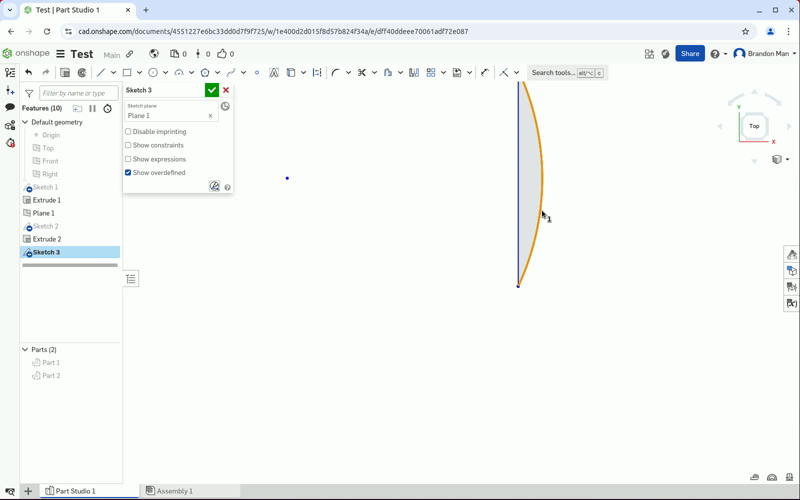
scroll(-6)
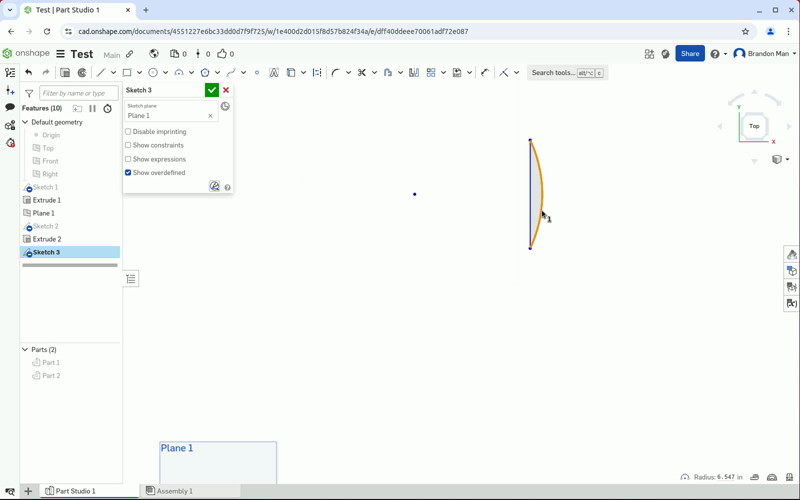
scroll(-6)
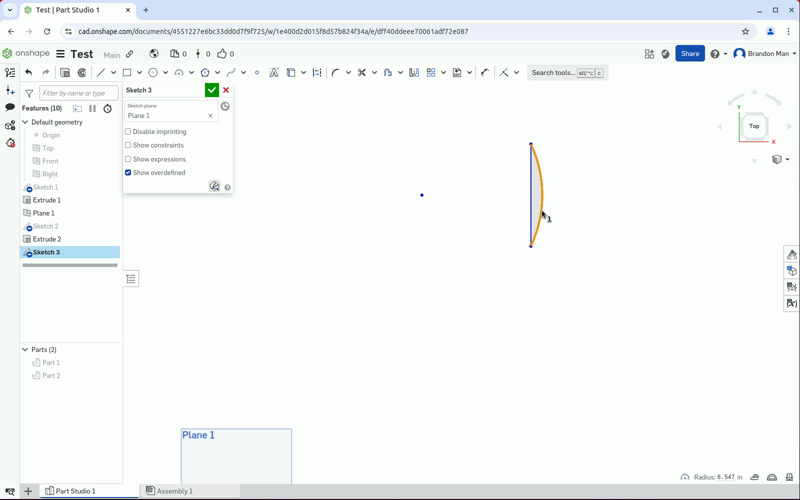
scroll(-6)
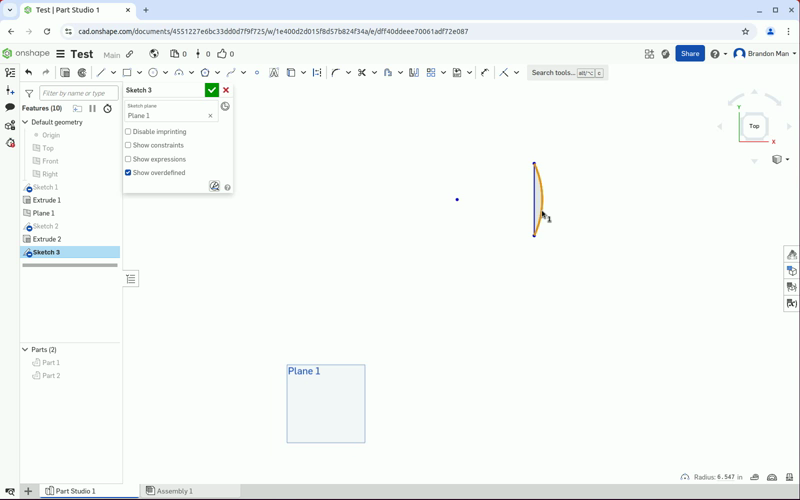
scroll(-6)
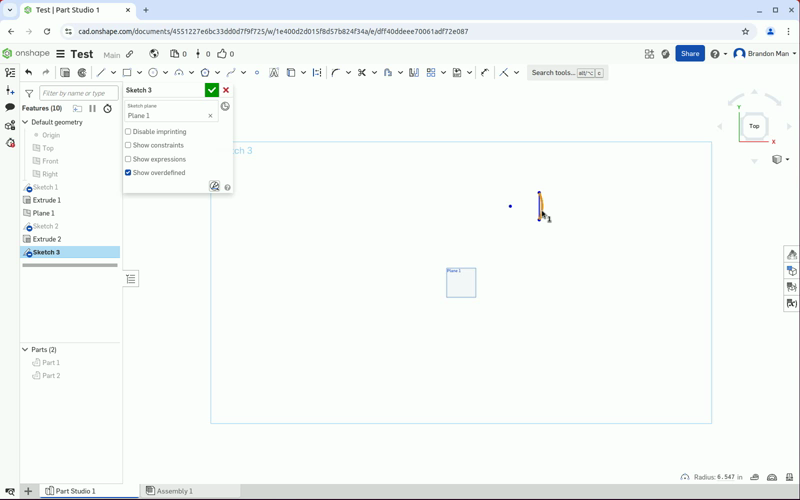
mouse_move(73, 352)
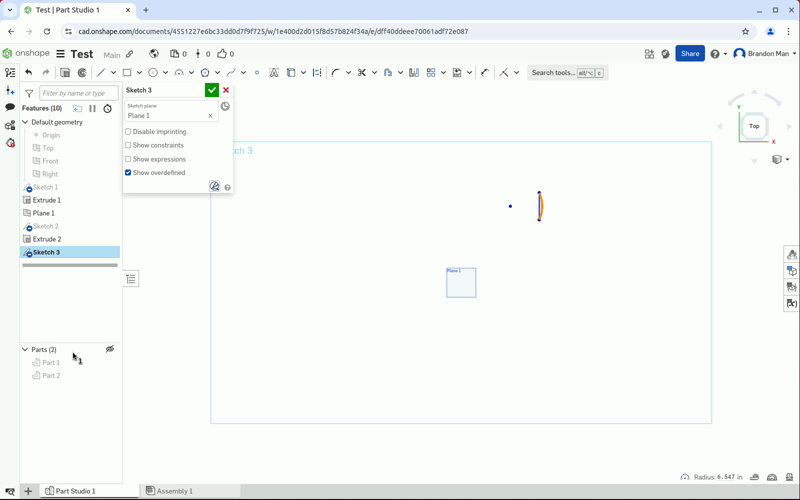
key(shift+y)
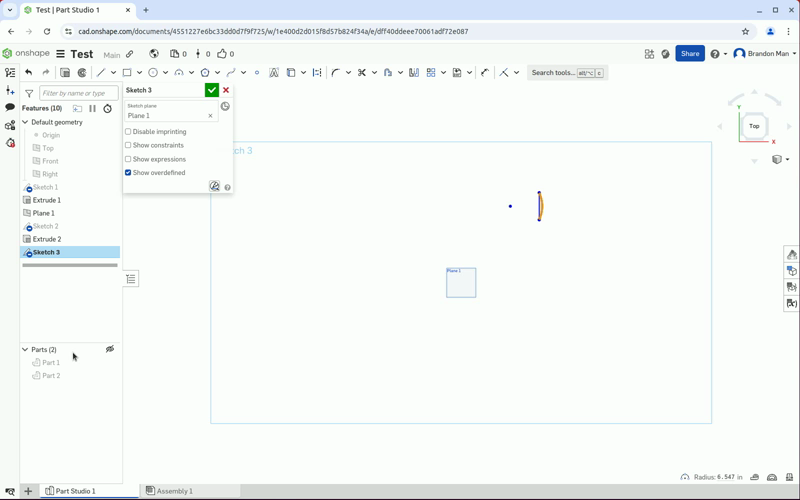
key(shift+e)
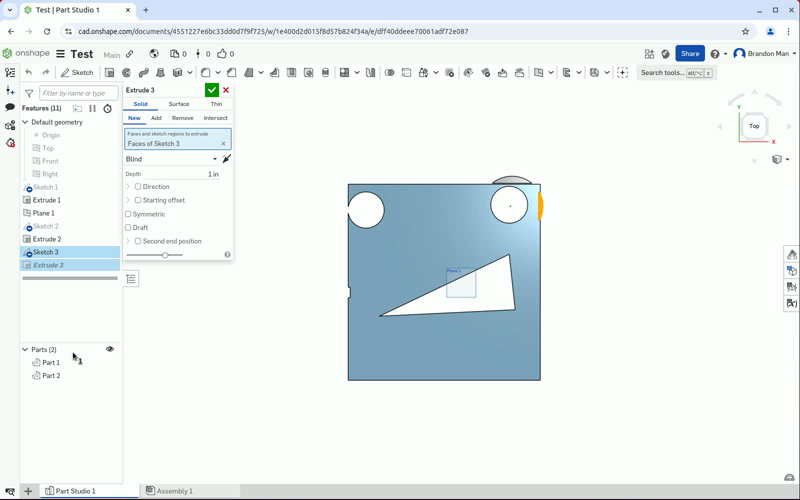
mouse_move(143, 106)
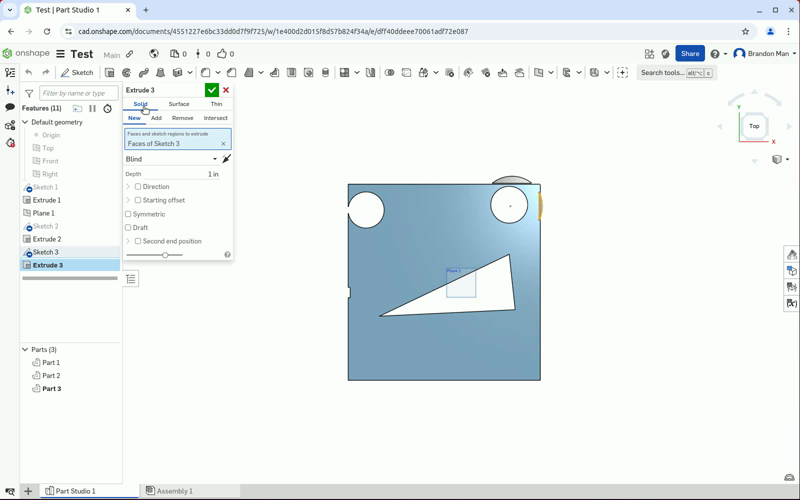
click(143, 106)
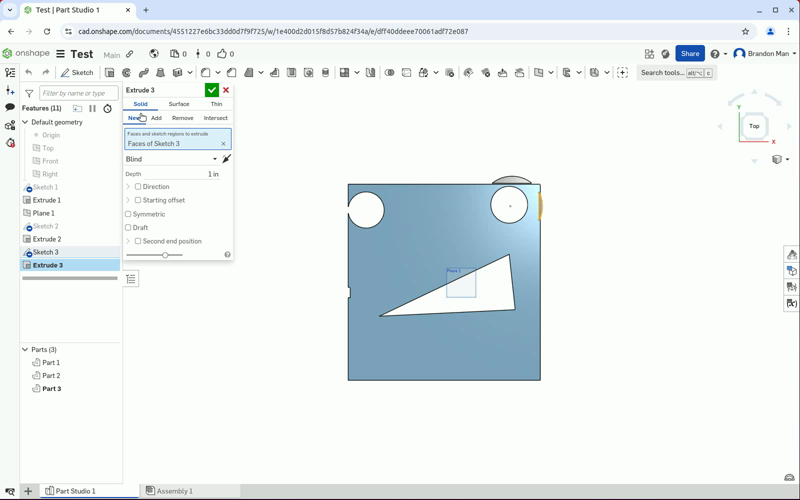
mouse_move(137, 120)
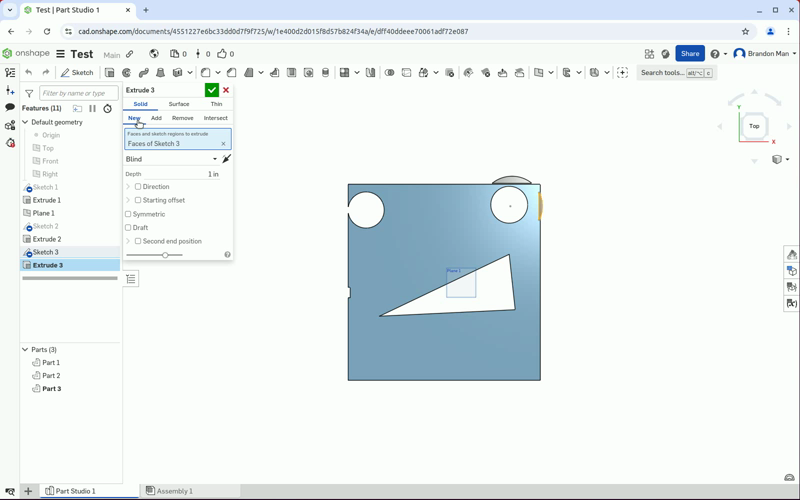
click(137, 120)
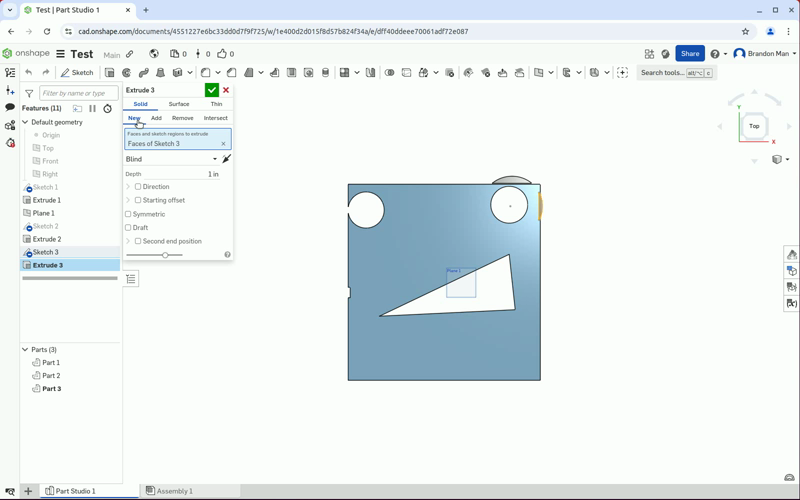
key(tab, 4)
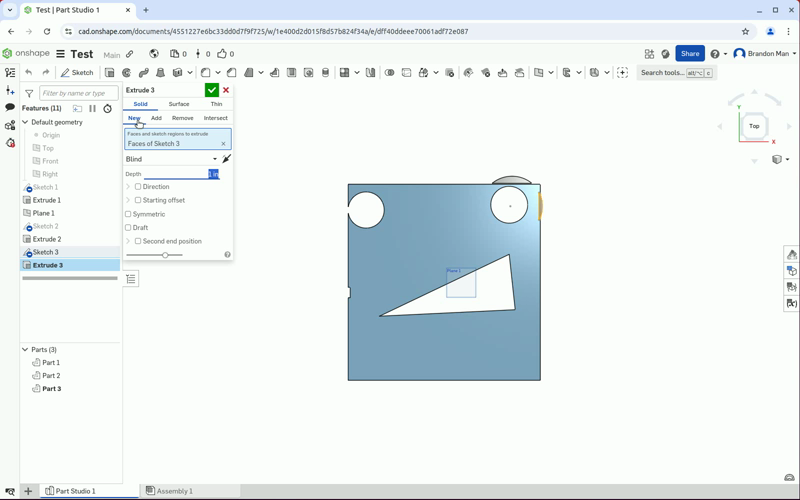
text(9.388)
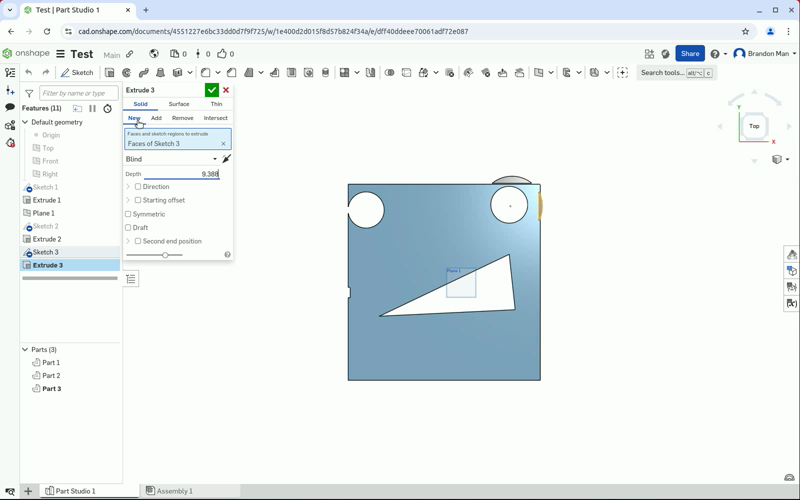
key(enter)
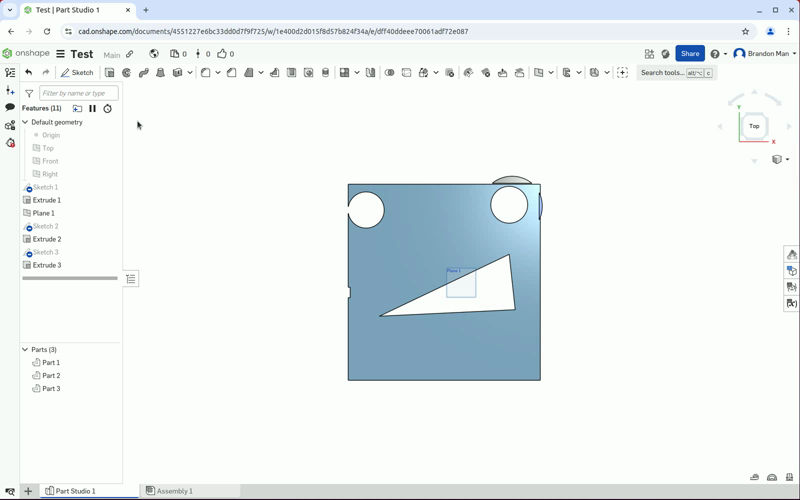
key(shift+h)
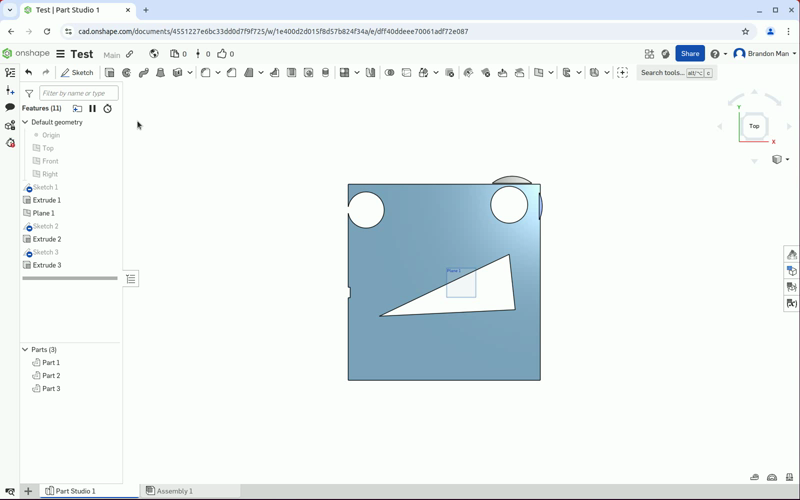
key(shift+h)
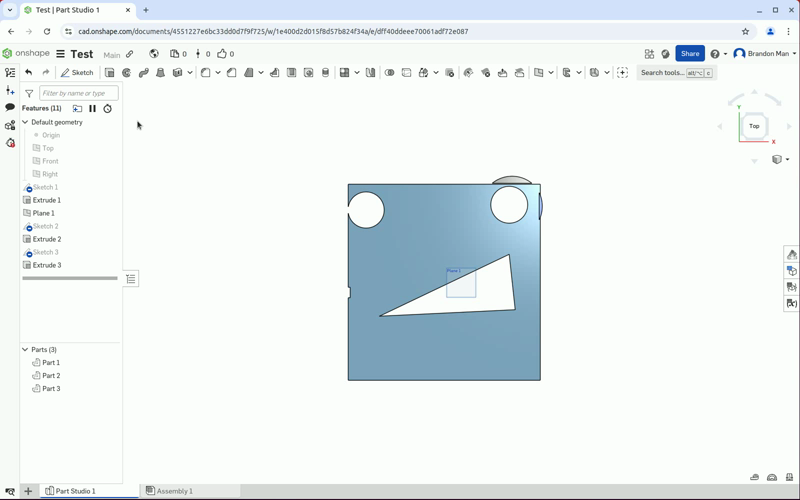
mouse_move(73, 189)
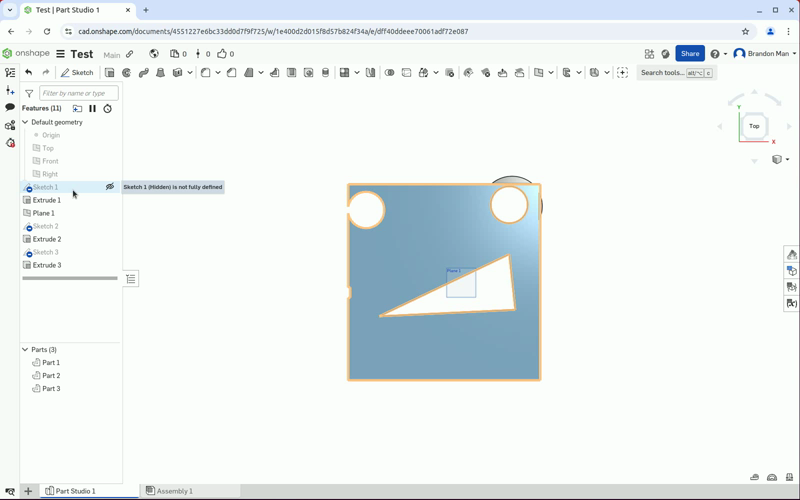
click(73, 189)
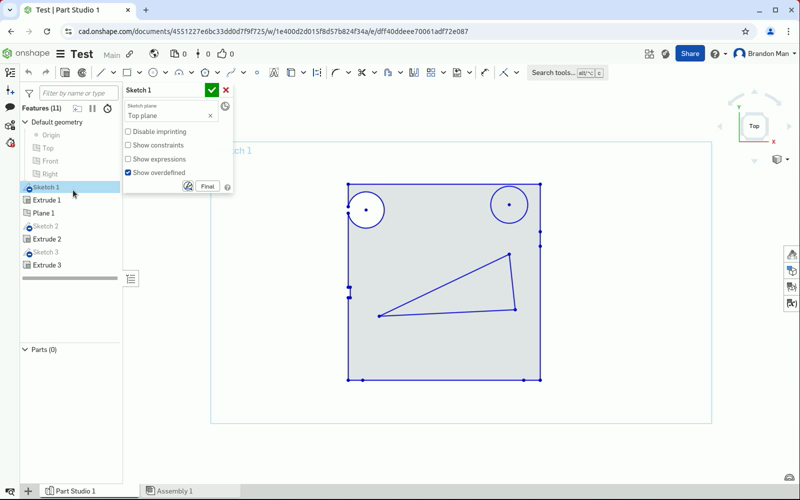
mouse_move(229, 92)
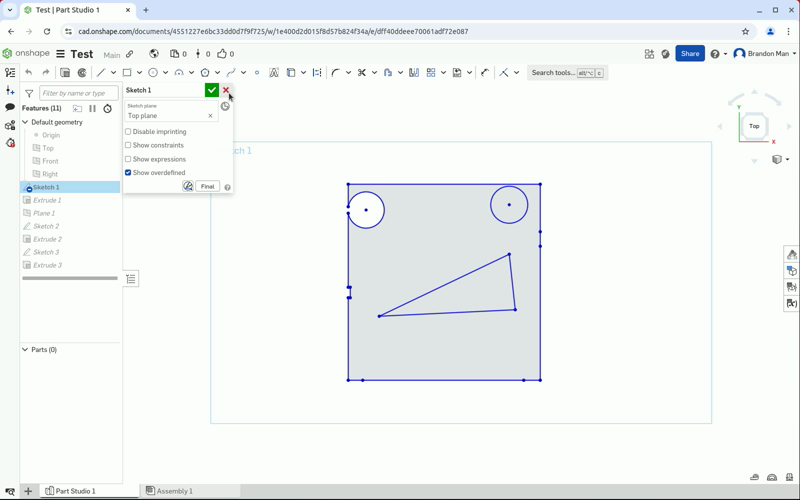
click(229, 92)
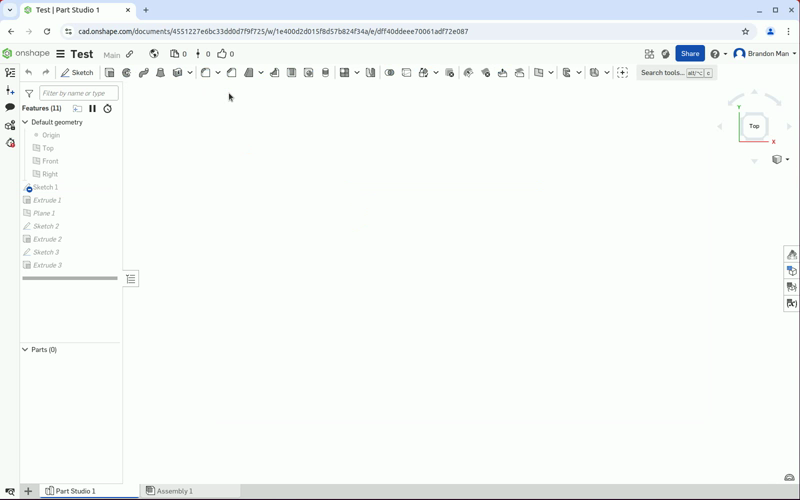
key(shift+s)
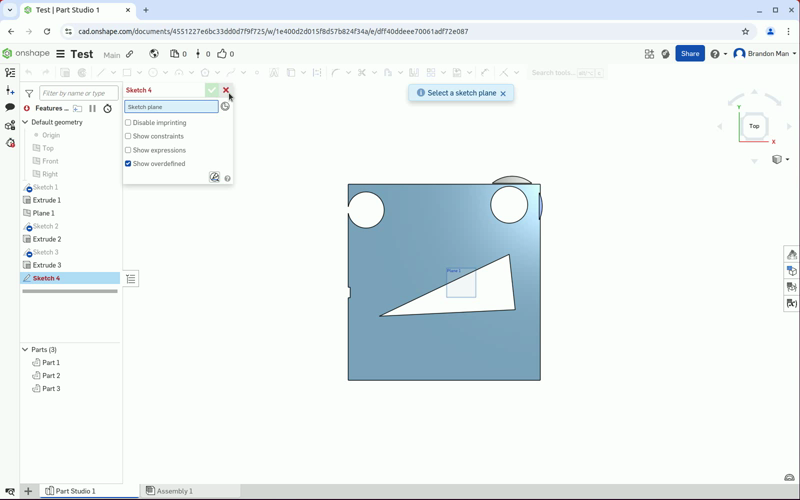
mouse_move(73, 215)
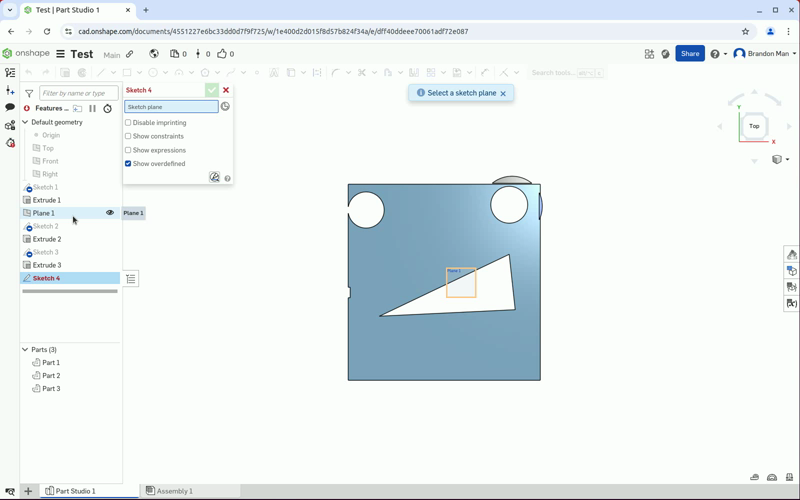
click(73, 215)
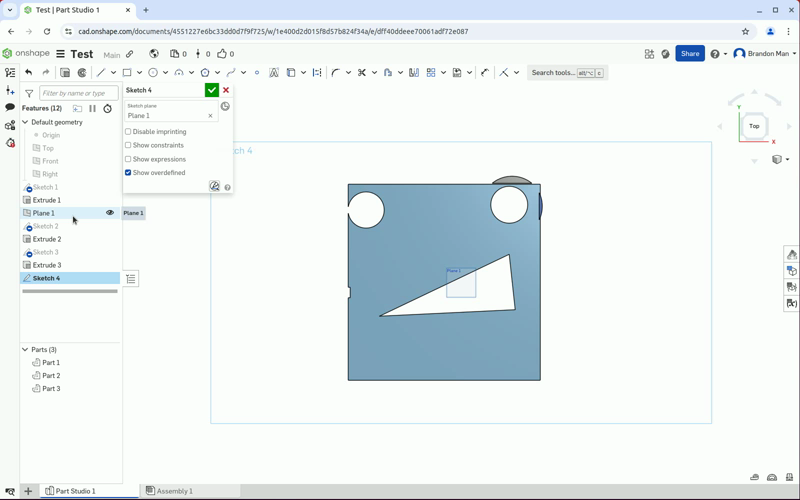
mouse_move(73, 352)
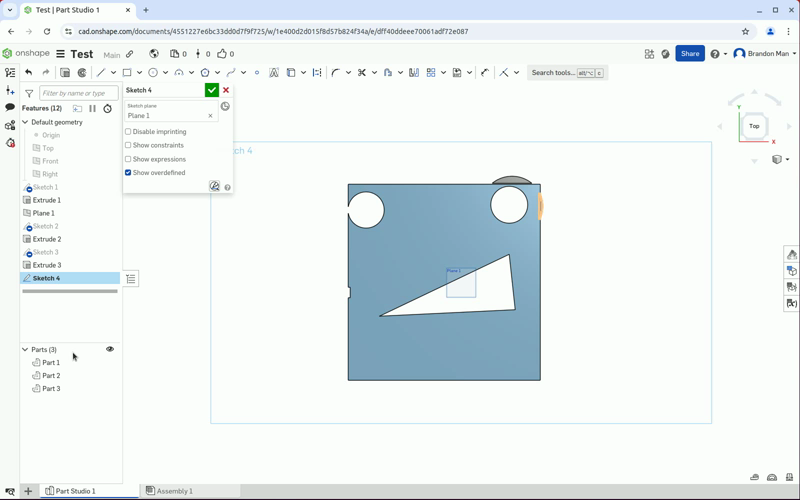
key(y)
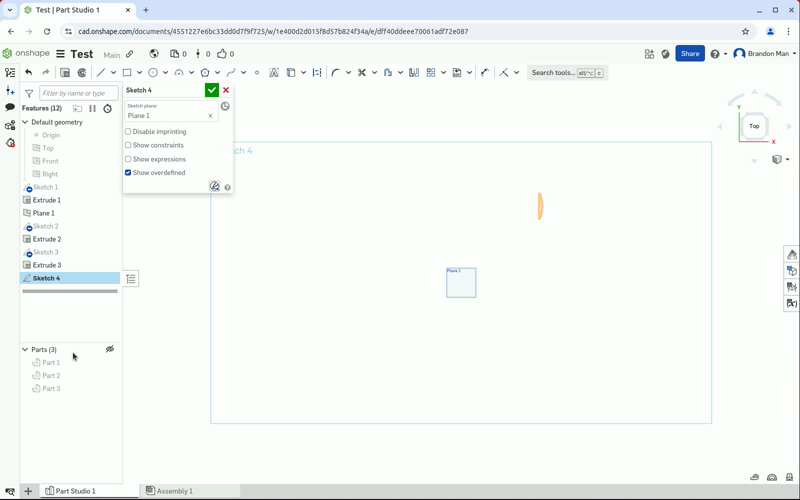
key(a)
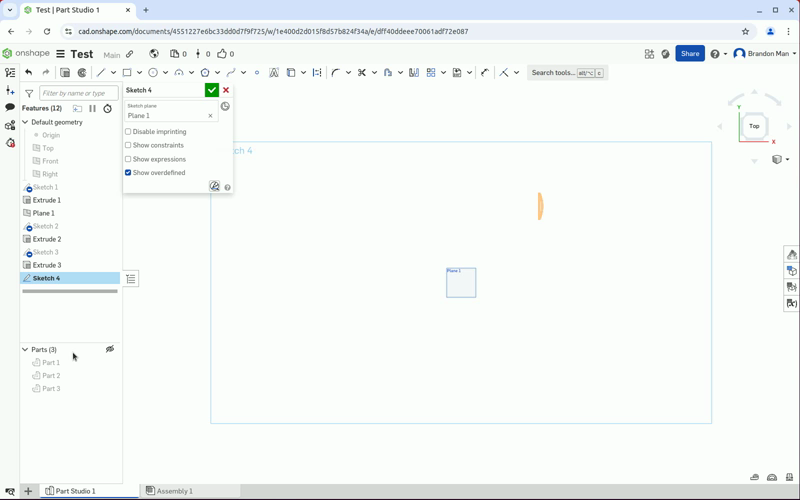
key_down(shift)
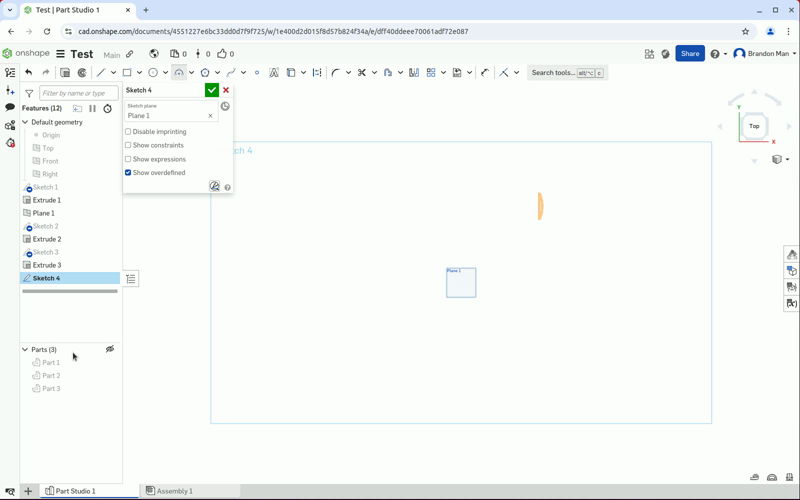
mouse_move(348, 223)
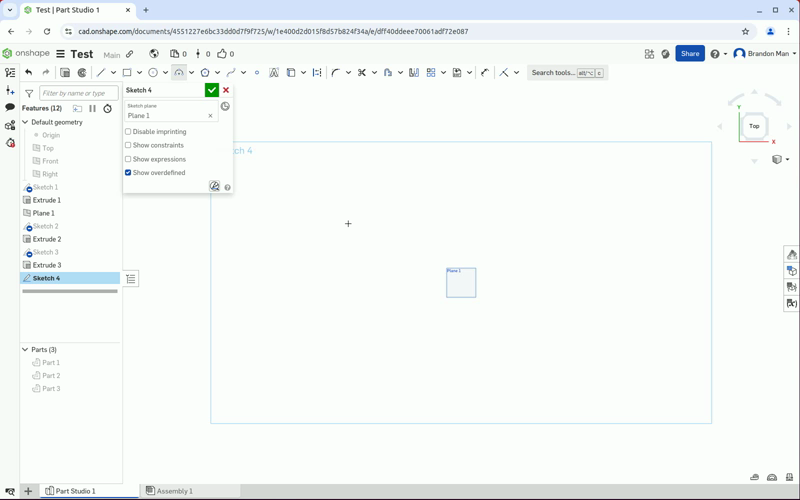
click(348, 223)
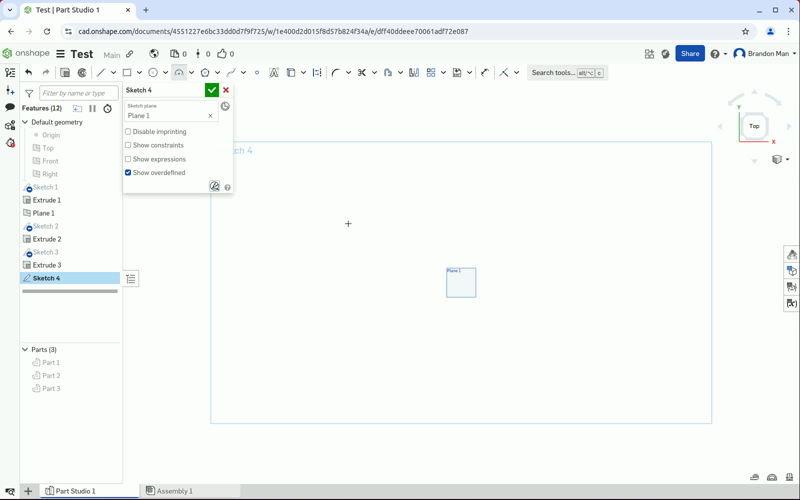
key_up(shift)
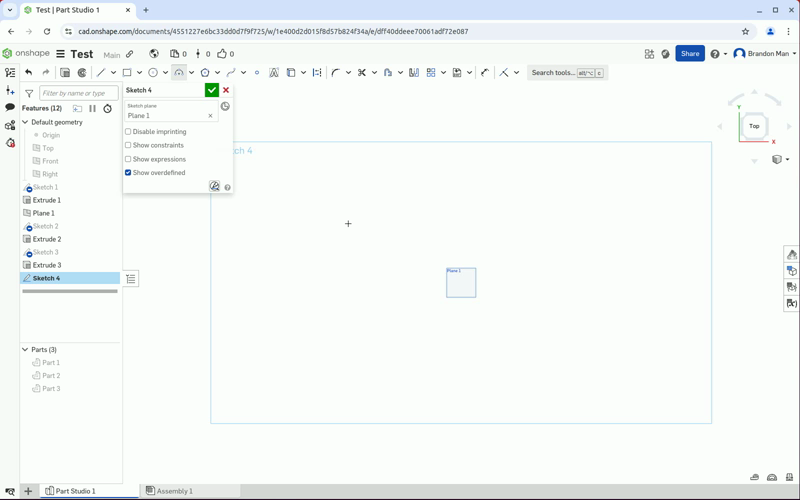
key_down(shift)
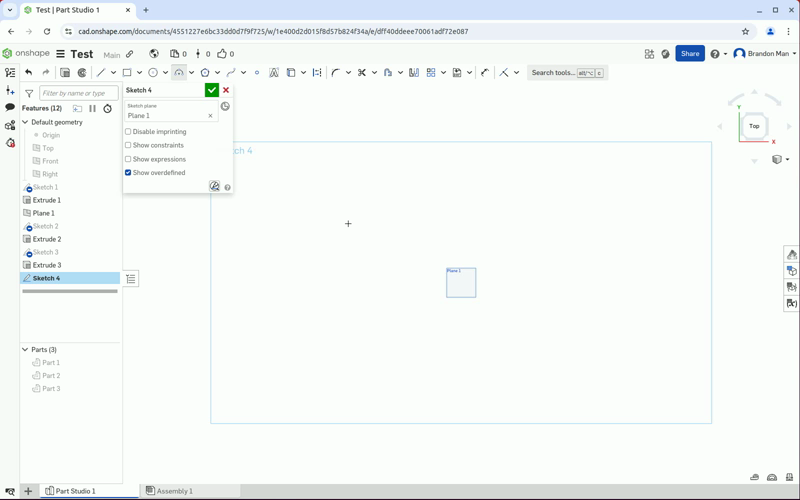
mouse_move(417, 183)
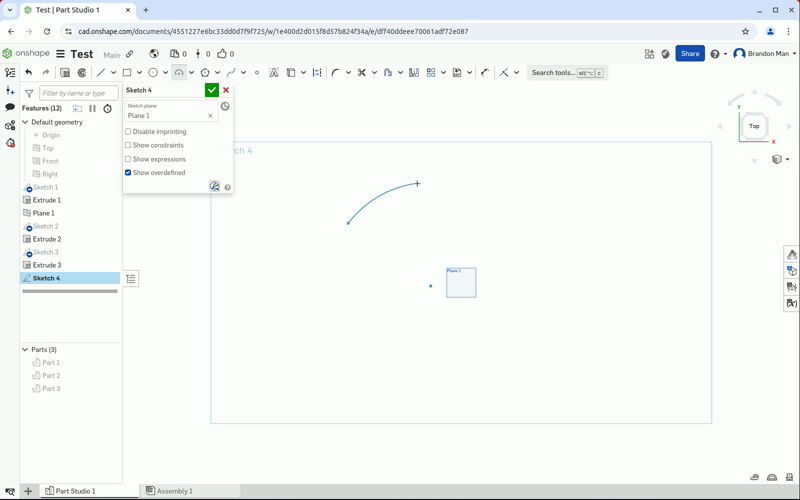
click(417, 183)
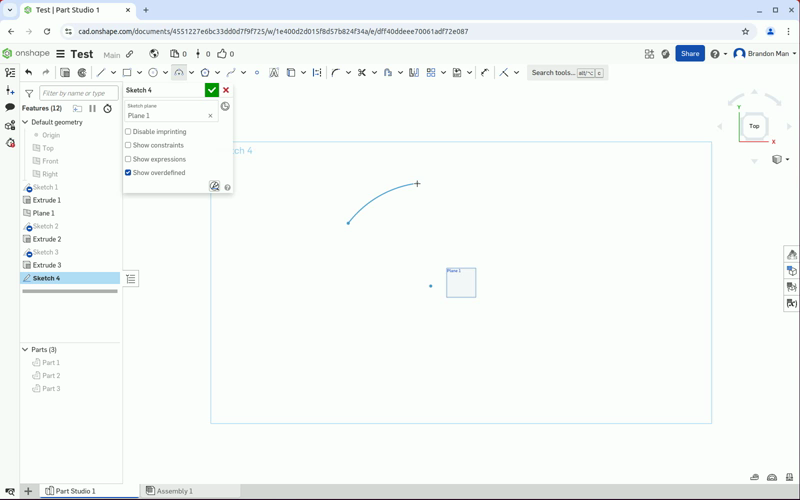
mouse_move(399, 232)
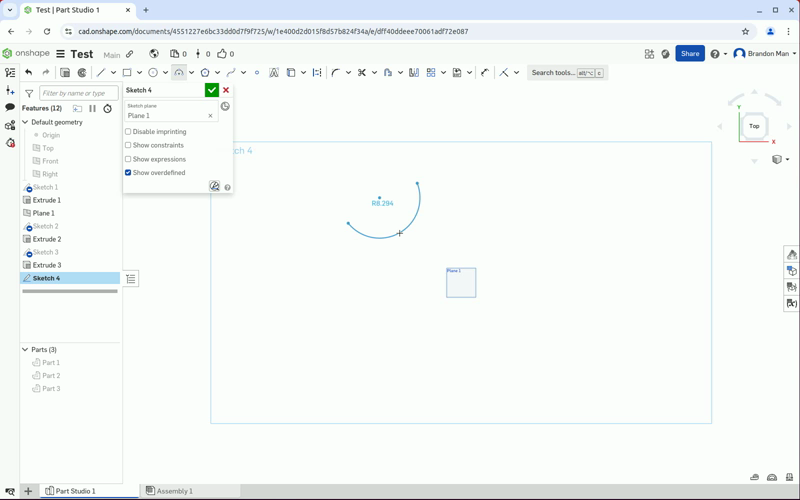
click(399, 232)
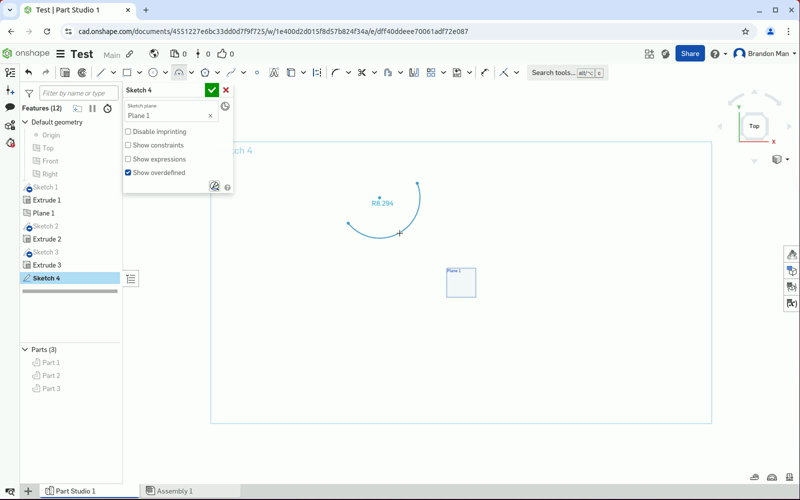
key_up(shift)
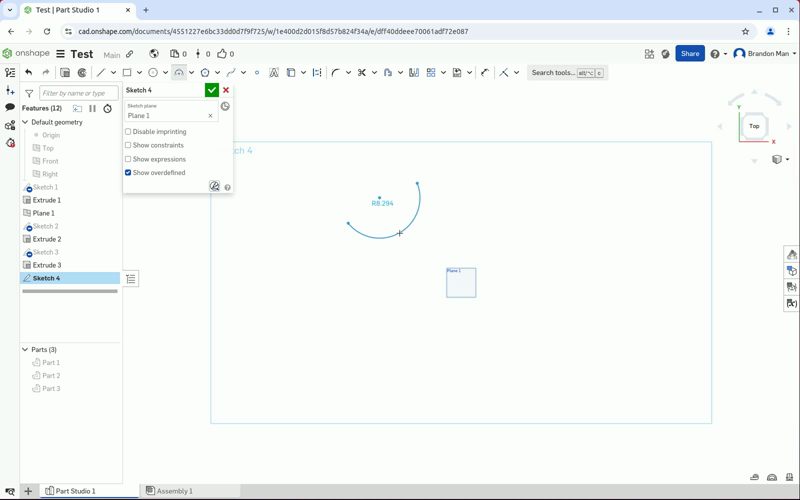
key(esc)
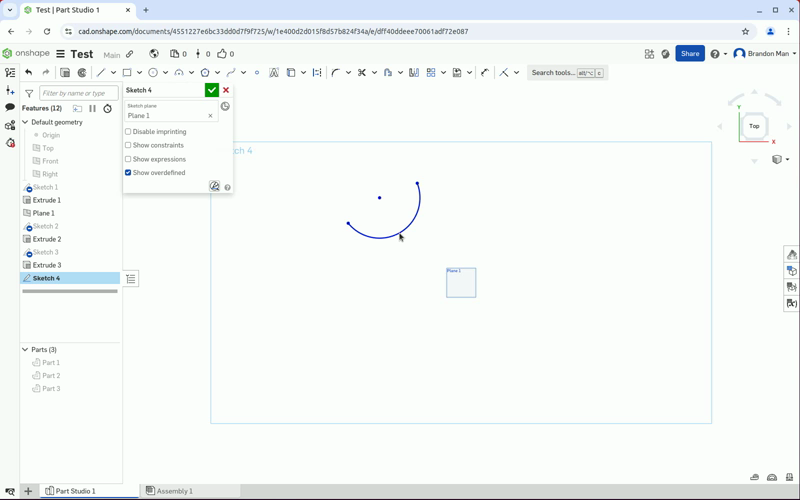
key(l)
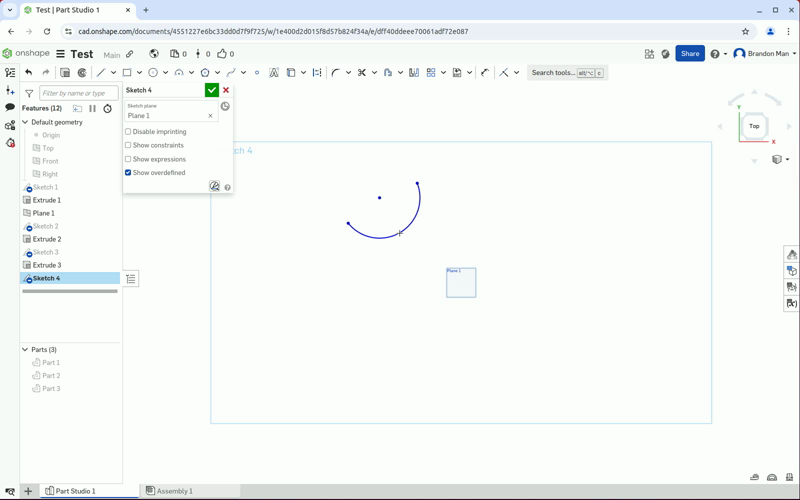
mouse_move(417, 183)
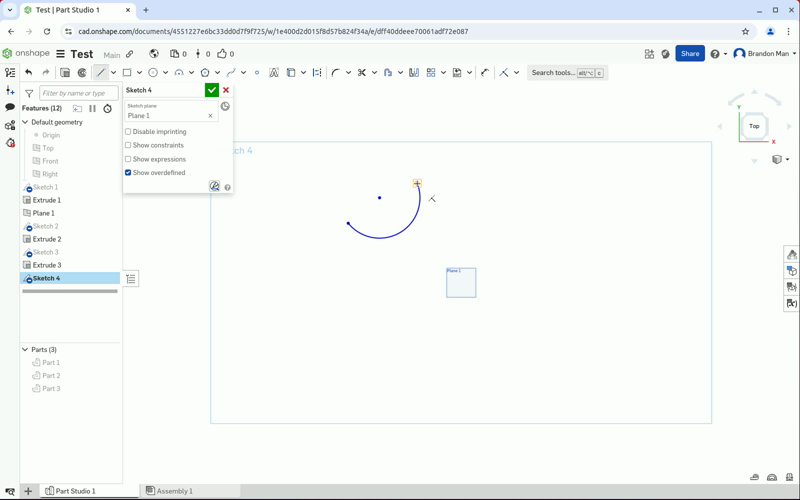
click(417, 183)
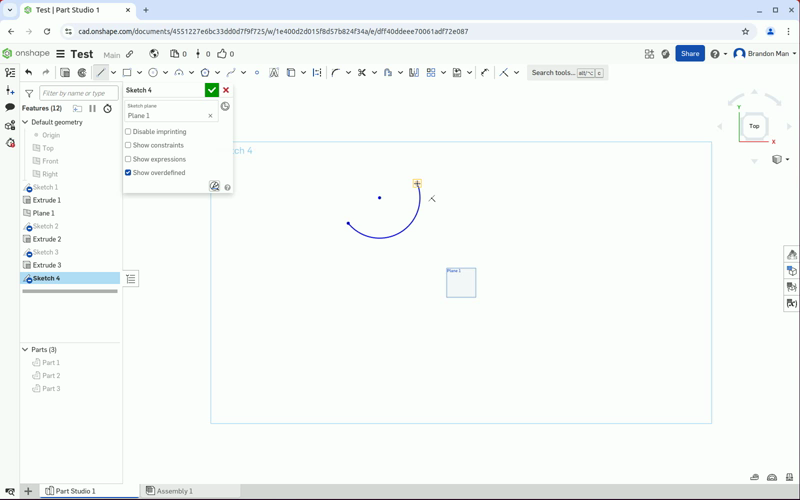
key_down(shift)
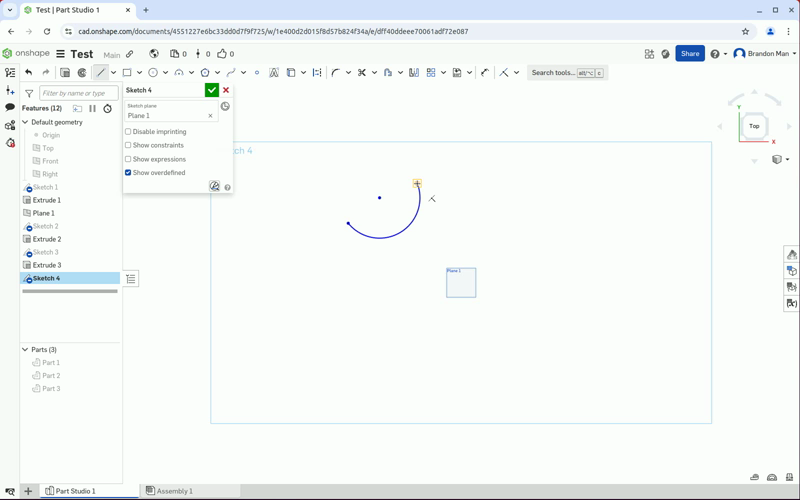
mouse_move(348, 183)
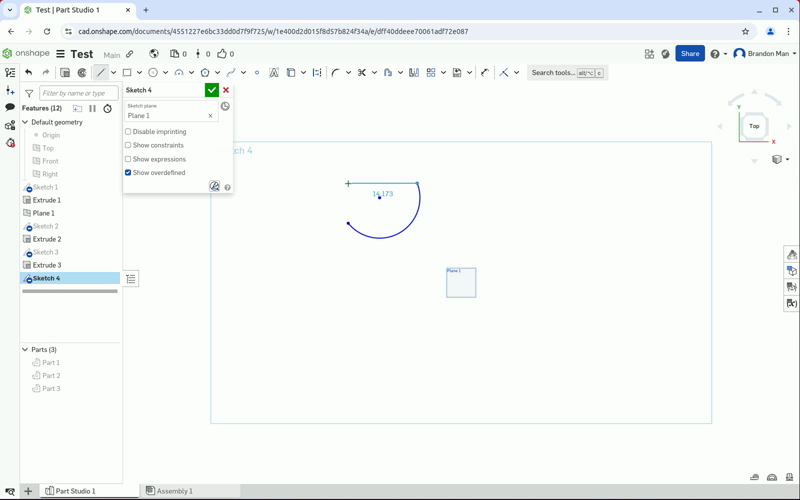
click(348, 183)
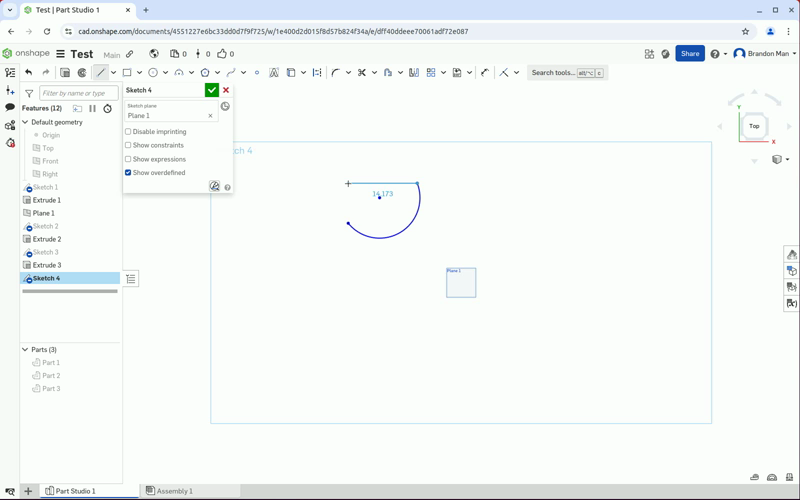
key_up(shift)
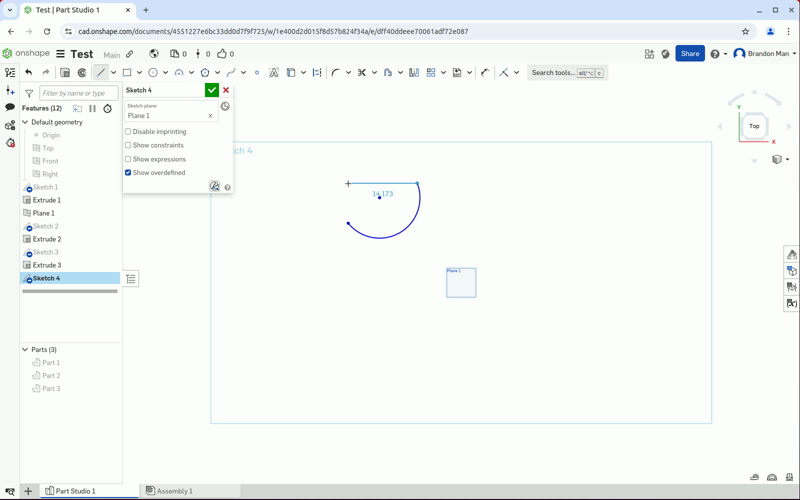
key_down(shift)
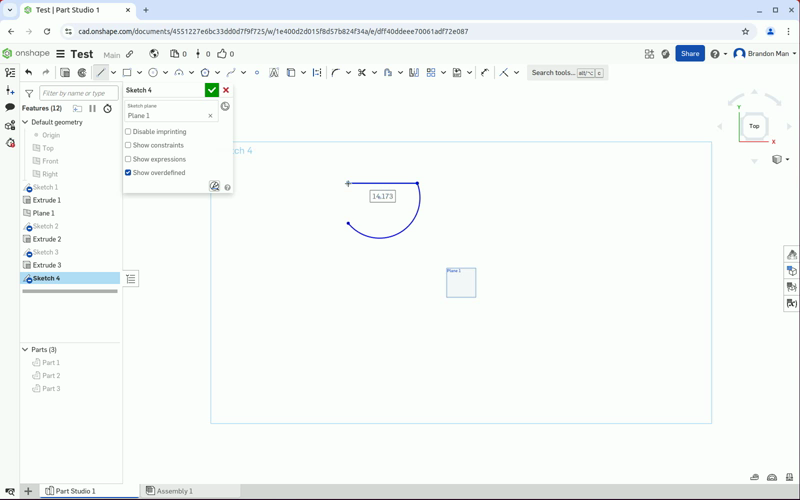
mouse_move(378, 183)
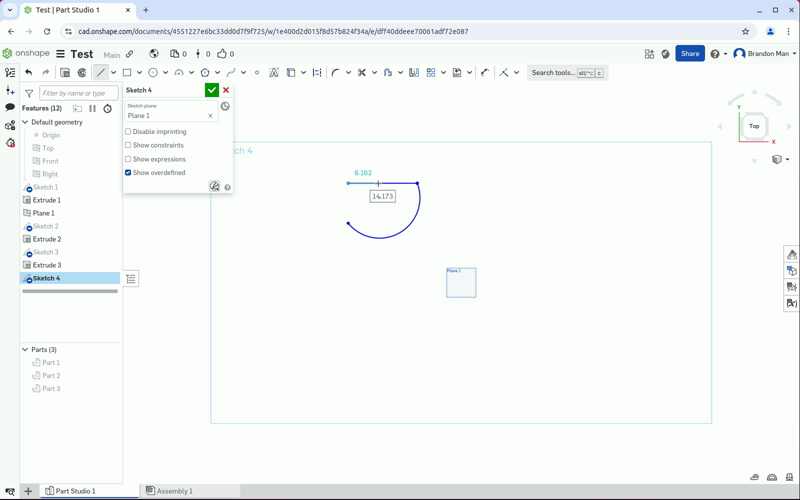
mouse_move(348, 206)
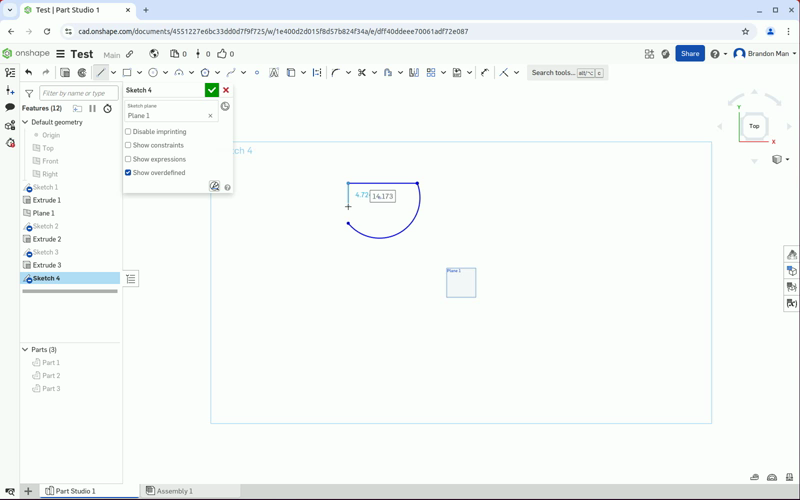
click(348, 206)
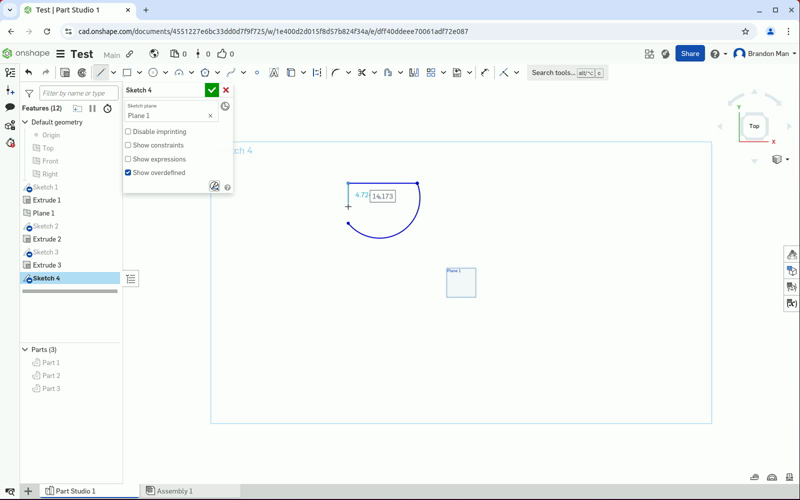
key_up(shift)
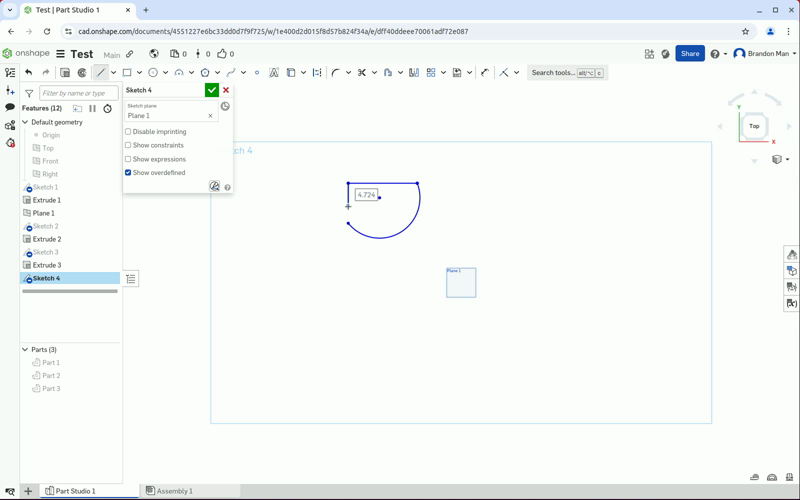
key(esc)
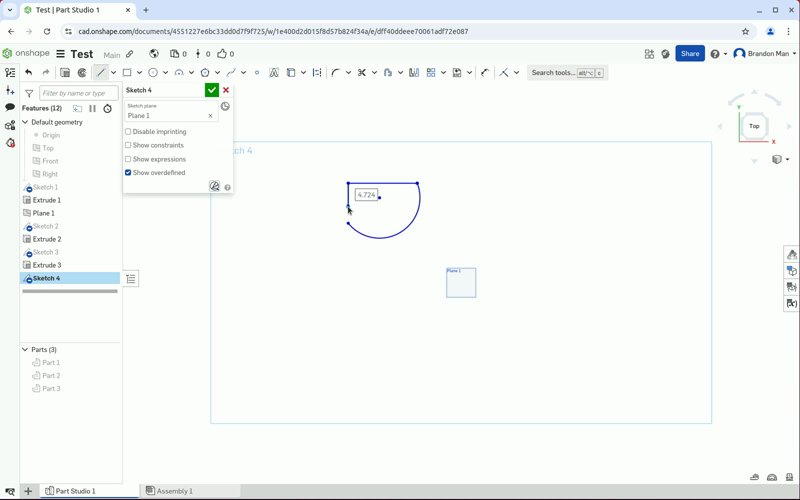
key(a)
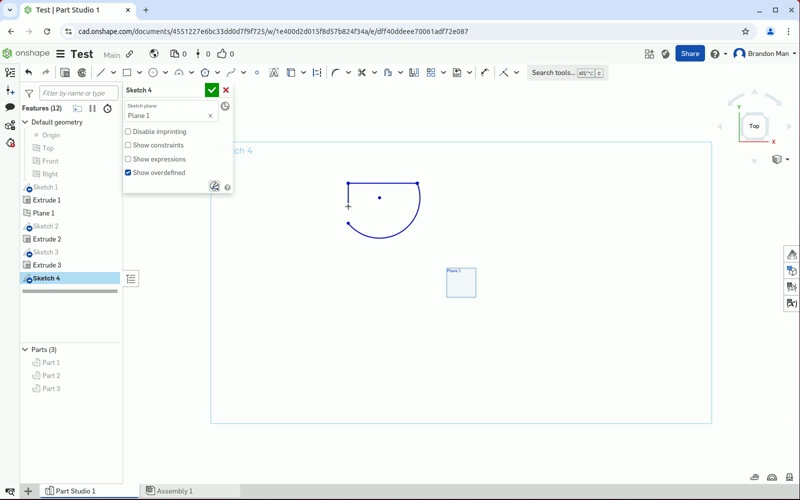
mouse_move(348, 206)
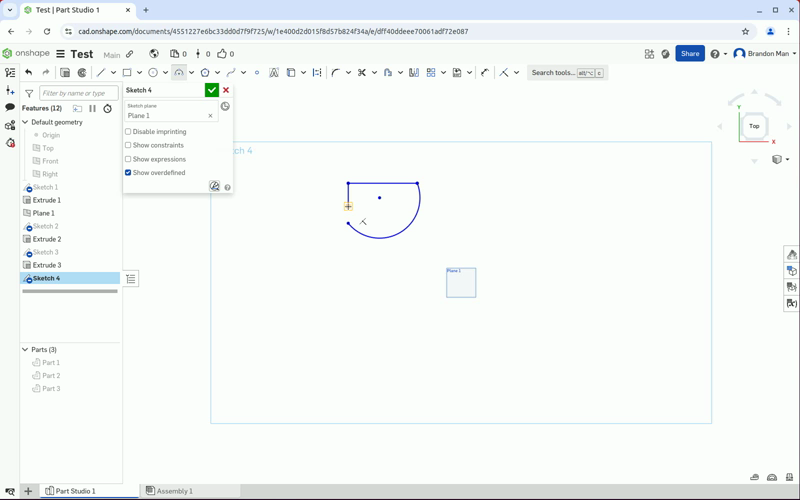
click(348, 206)
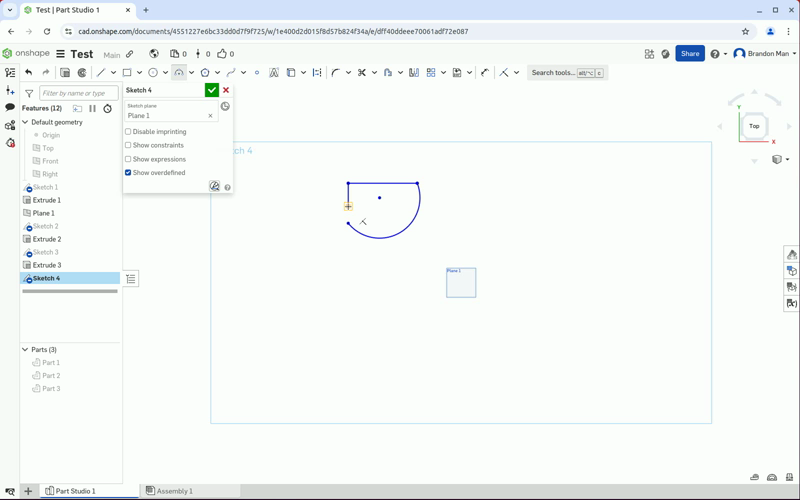
key_down(shift)
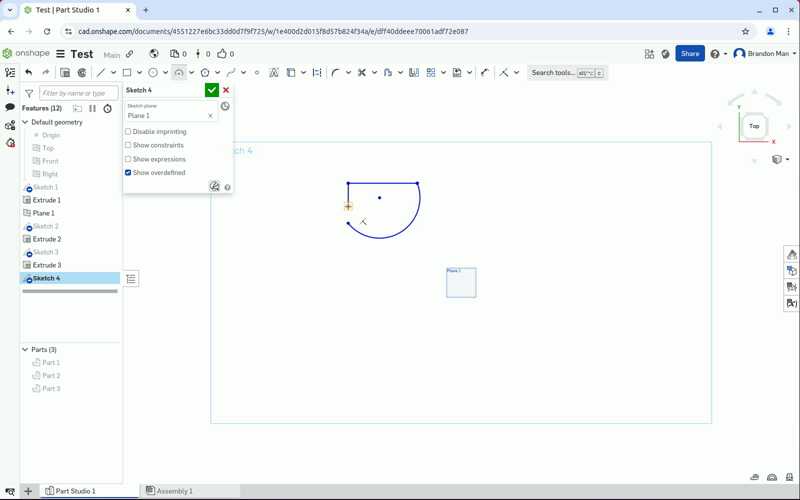
mouse_move(348, 212)
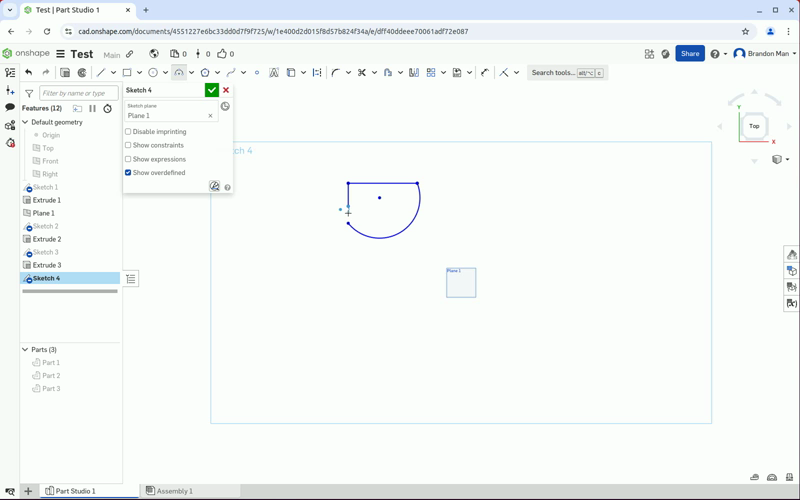
scroll(6)
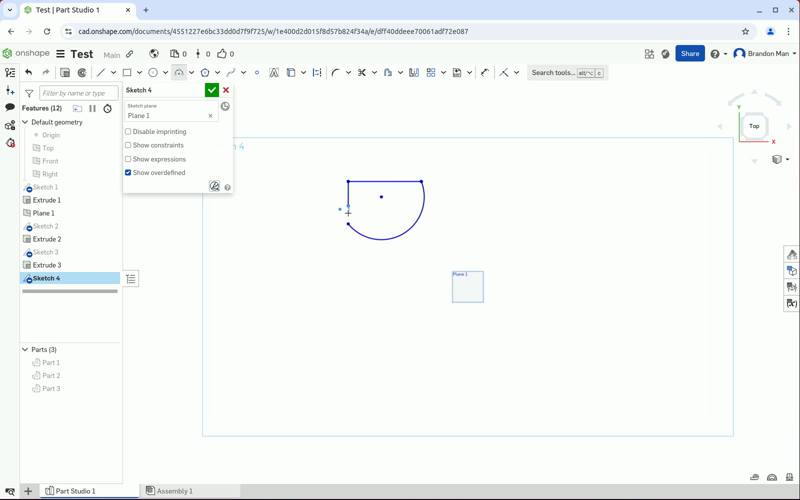
scroll(6)
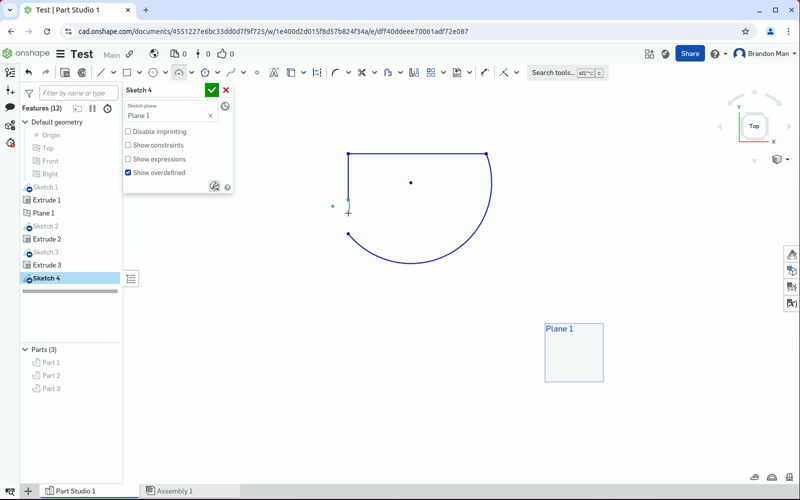
scroll(6)
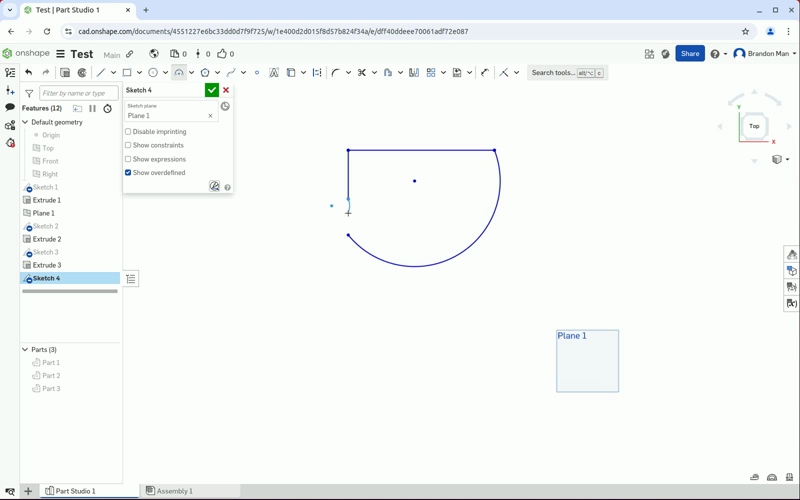
scroll(6)
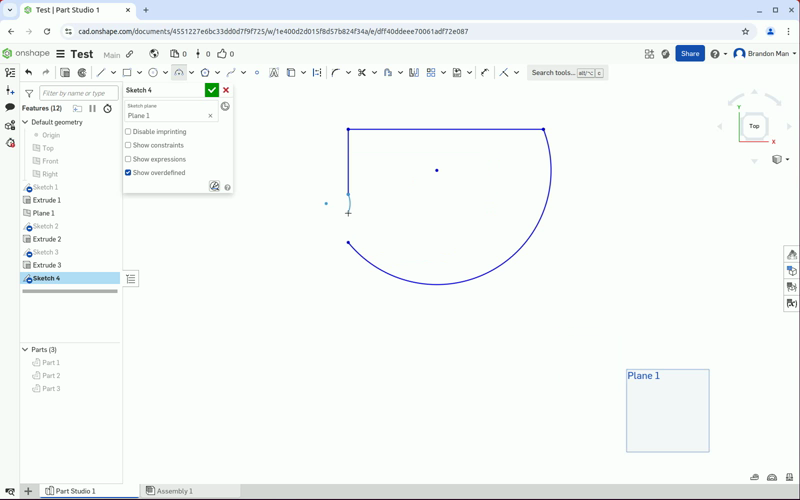
scroll(6)
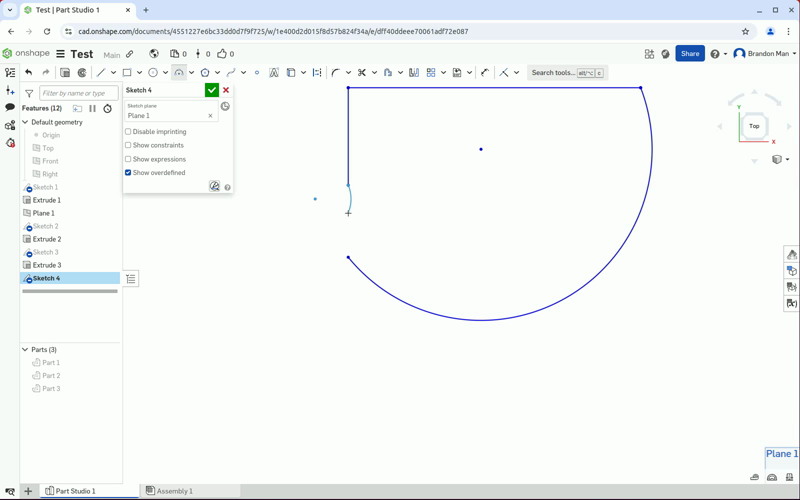
scroll(6)
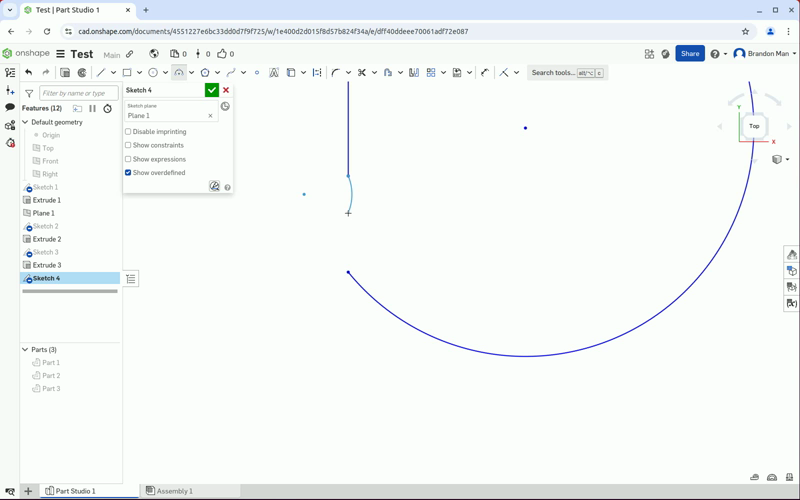
scroll(6)
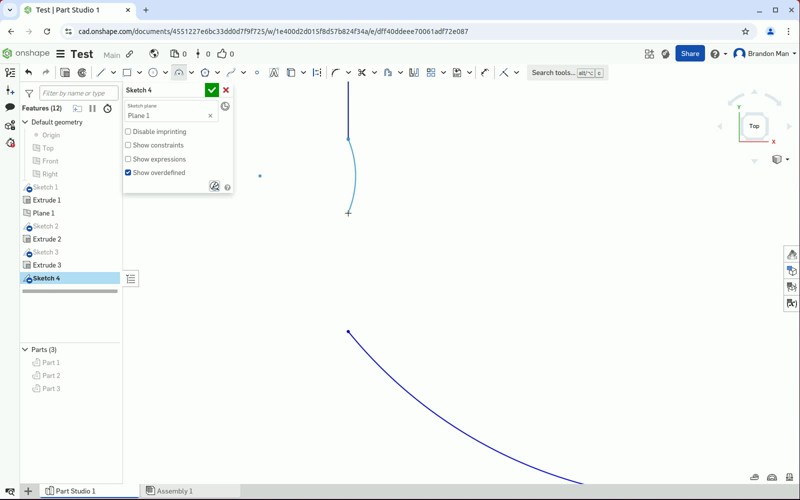
click(348, 212)
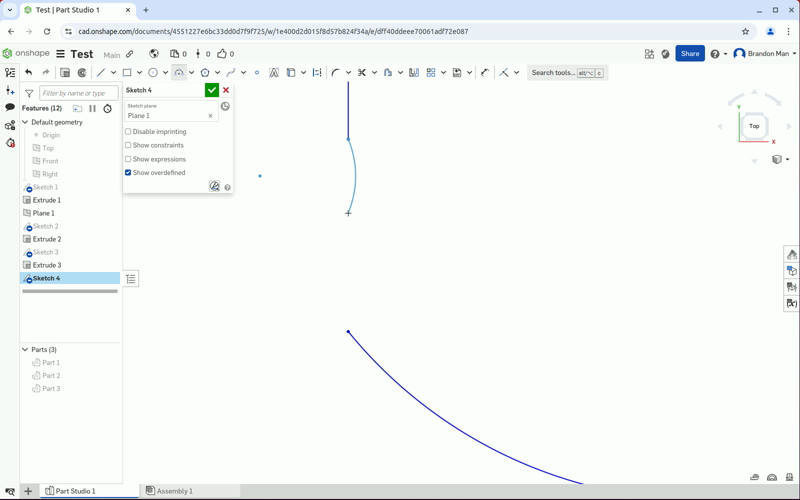
scroll(-6)
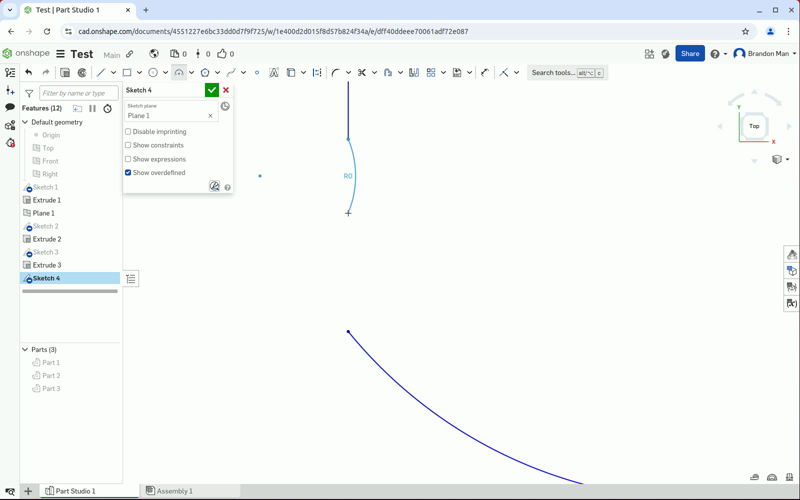
scroll(-6)
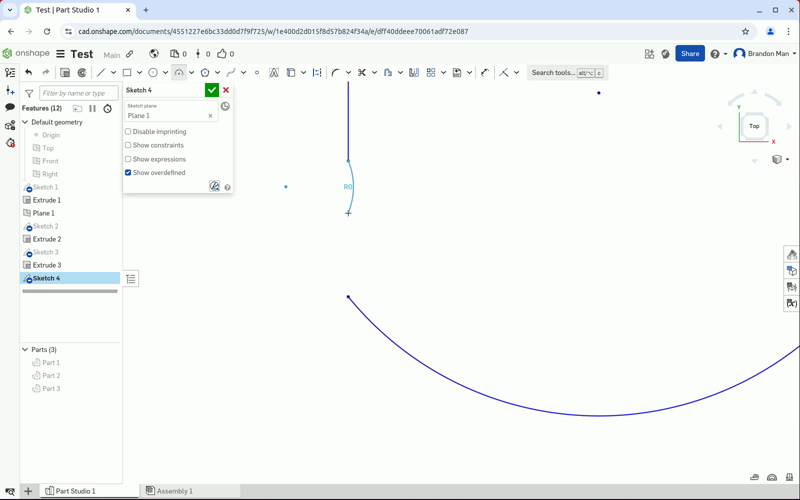
scroll(-6)
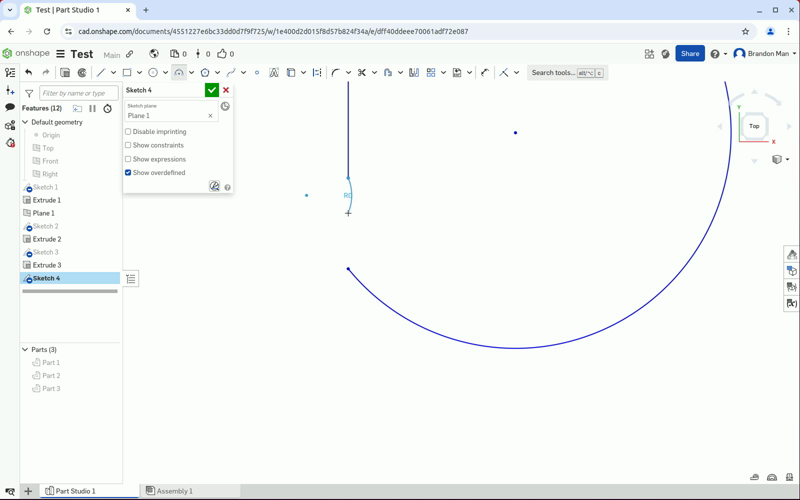
scroll(-6)
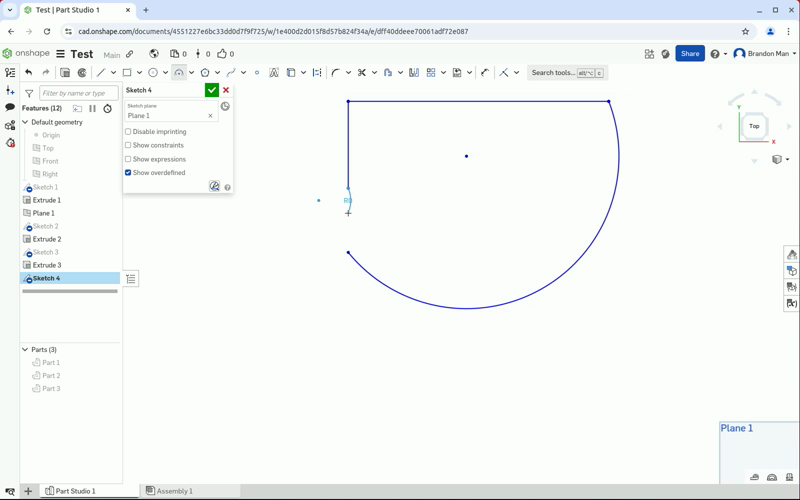
scroll(-6)
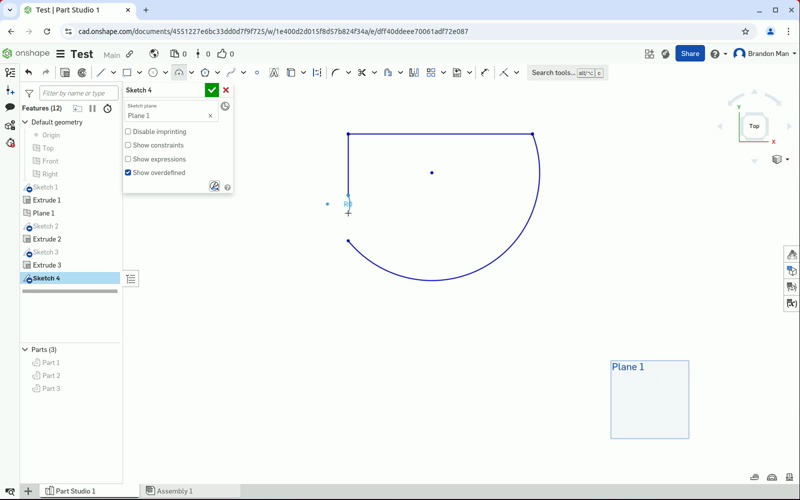
scroll(-6)
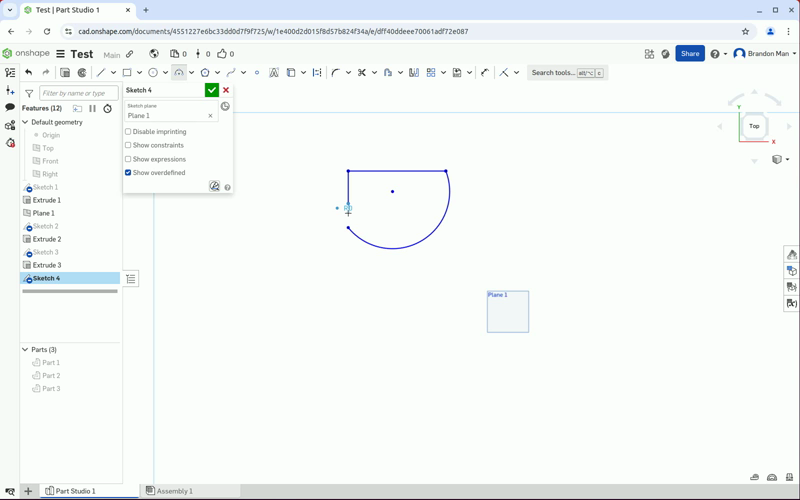
scroll(-6)
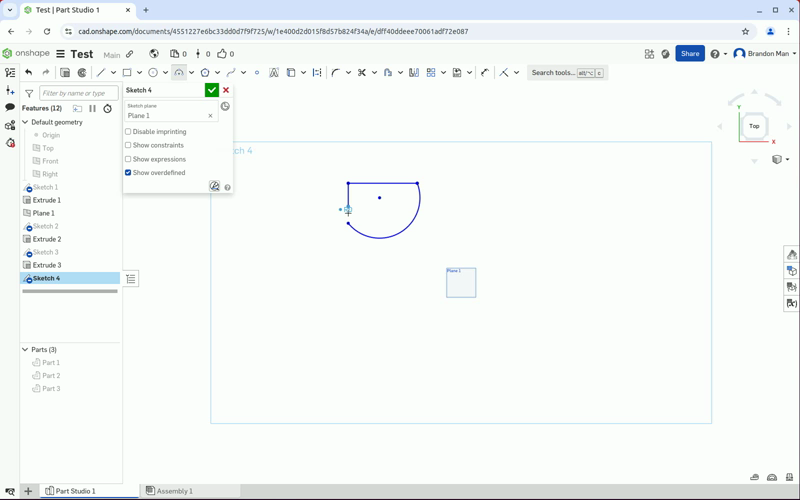
mouse_move(383, 209)
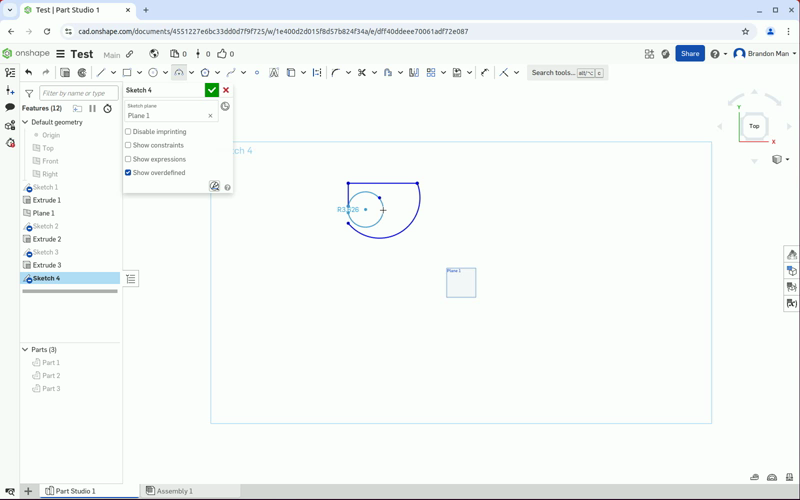
scroll(6)
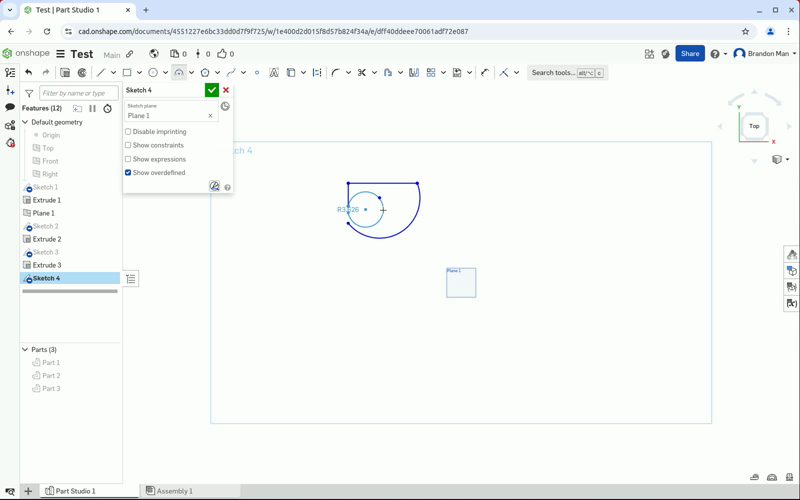
scroll(6)
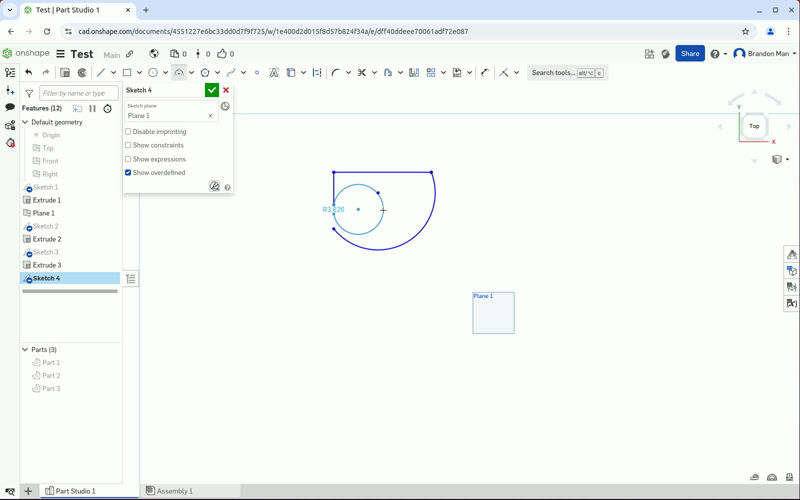
scroll(6)
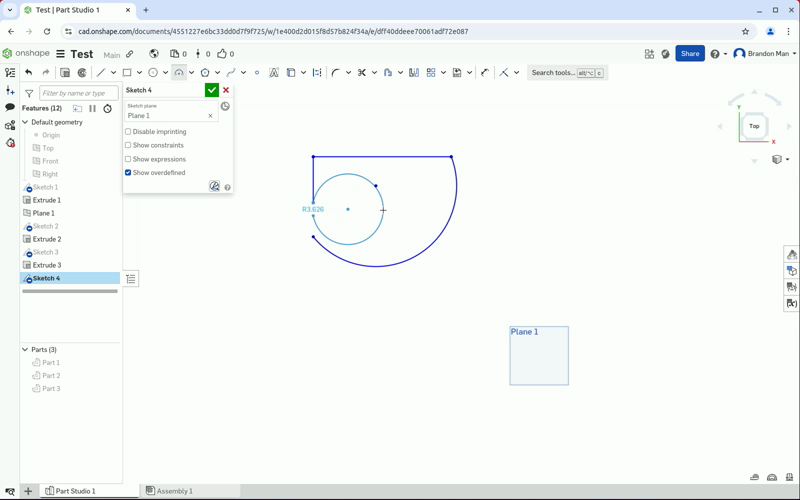
scroll(6)
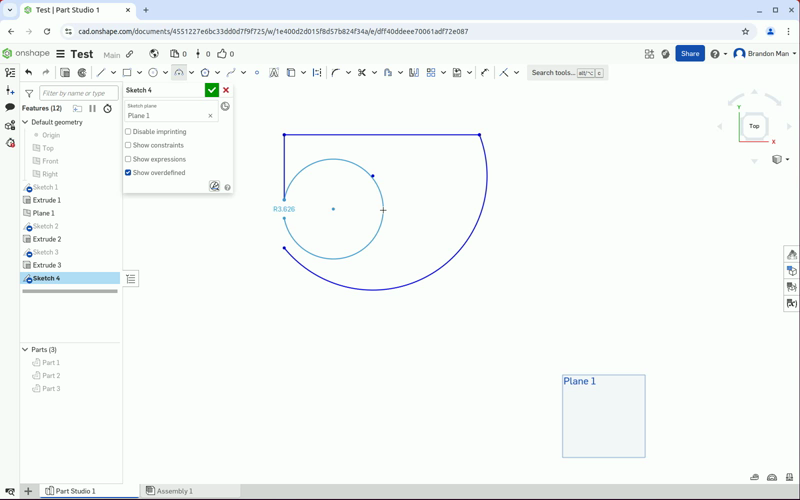
scroll(6)
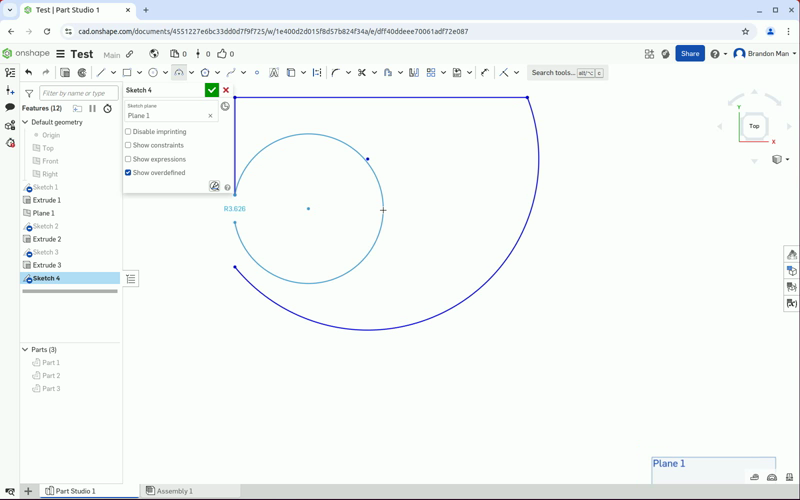
scroll(6)
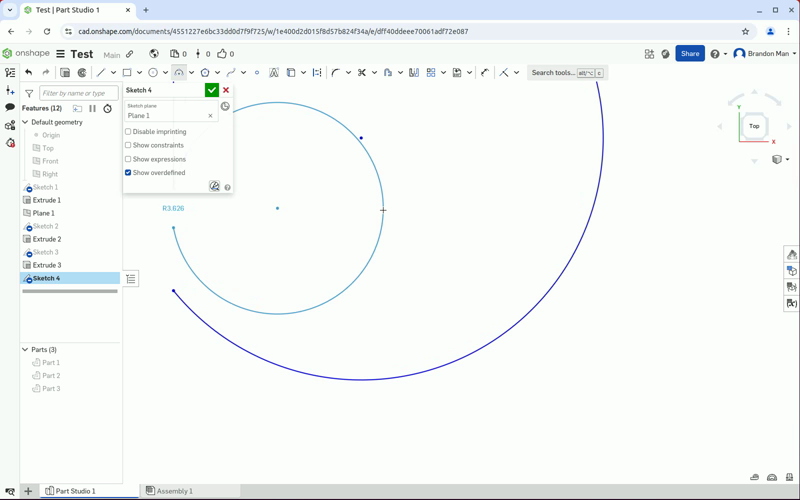
scroll(6)
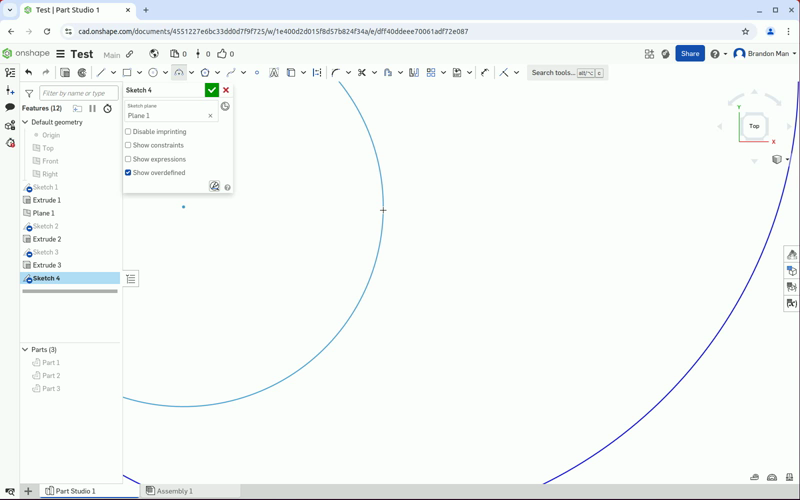
click(383, 209)
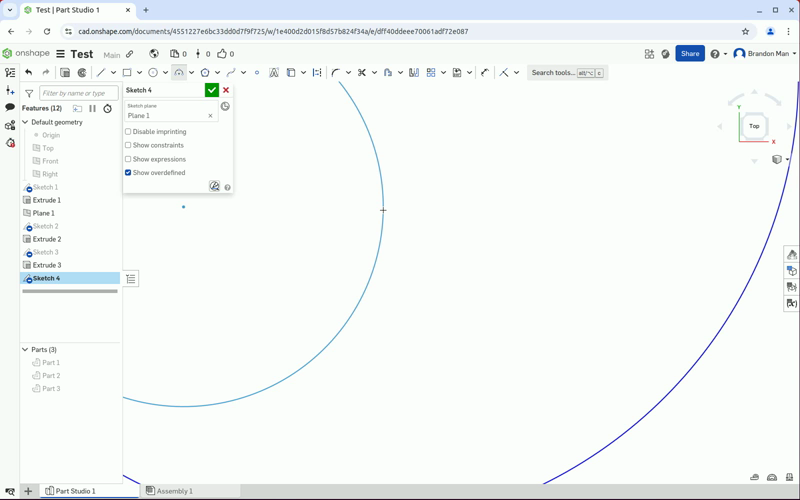
scroll(-6)
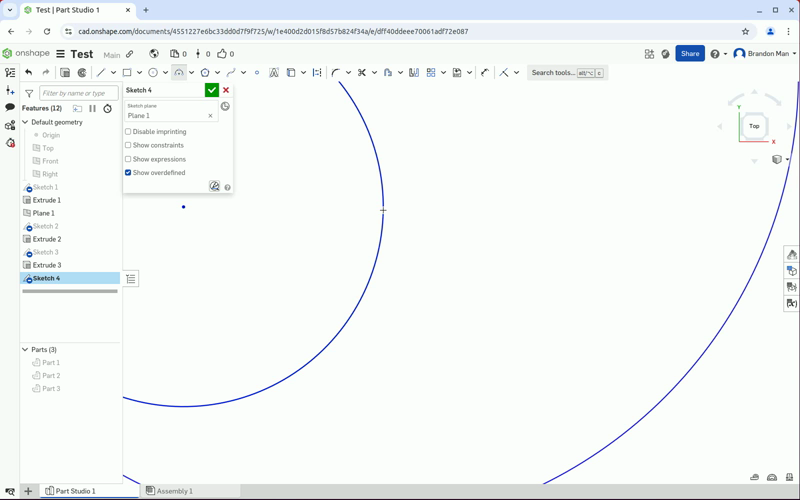
scroll(-6)
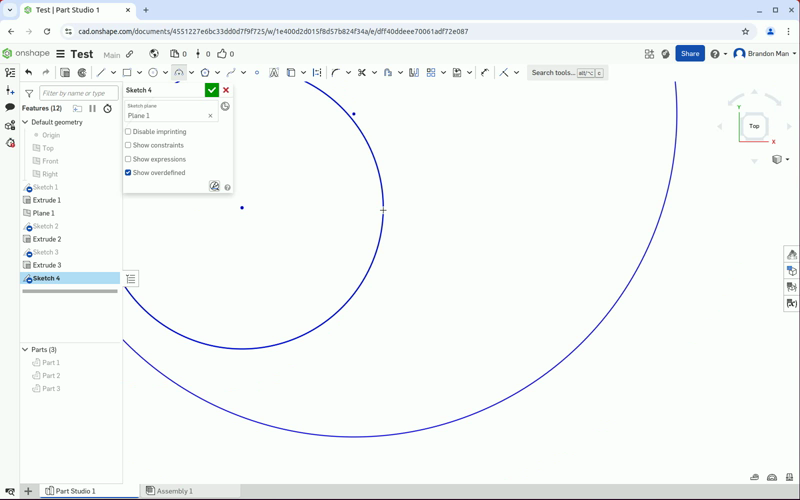
scroll(-6)
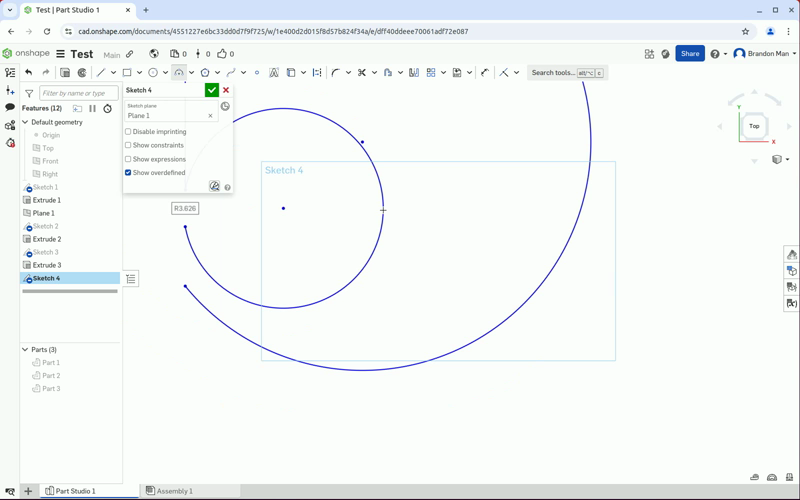
scroll(-6)
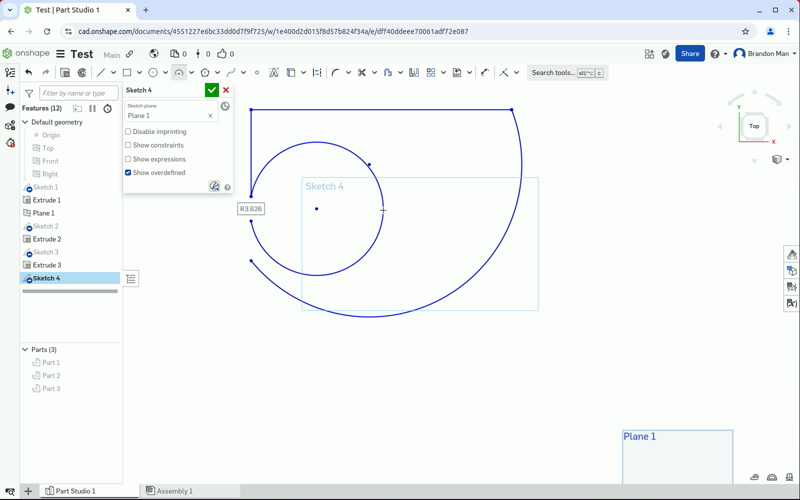
scroll(-6)
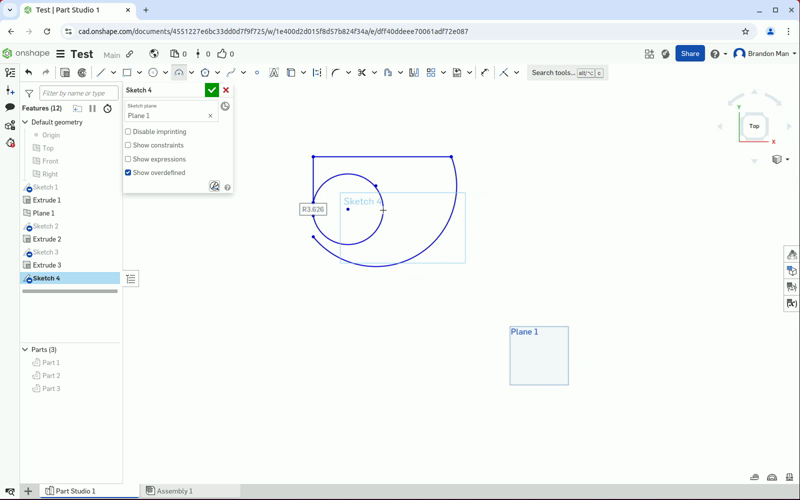
scroll(-6)
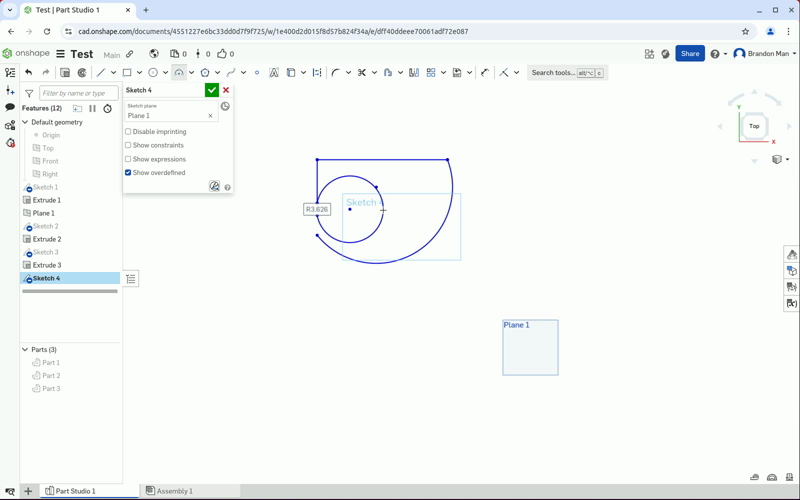
scroll(-6)
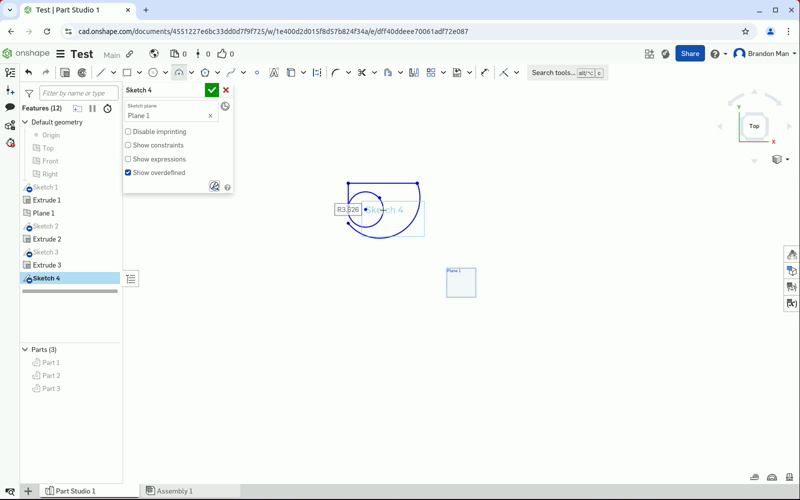
key_up(shift)
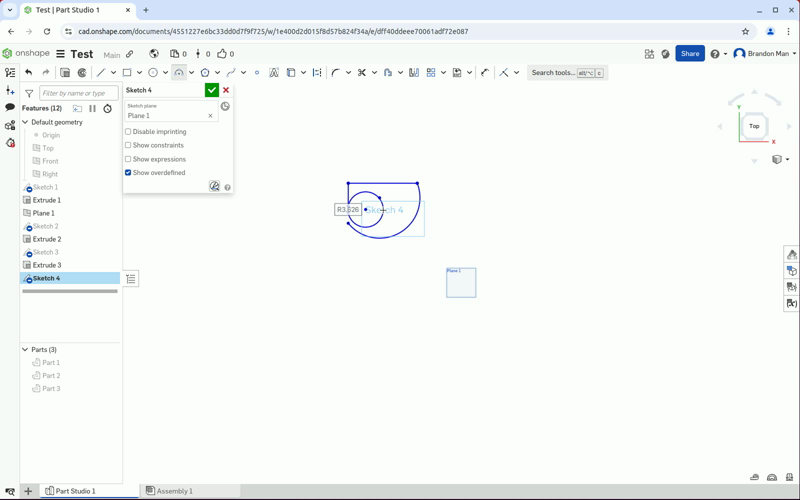
key(esc)
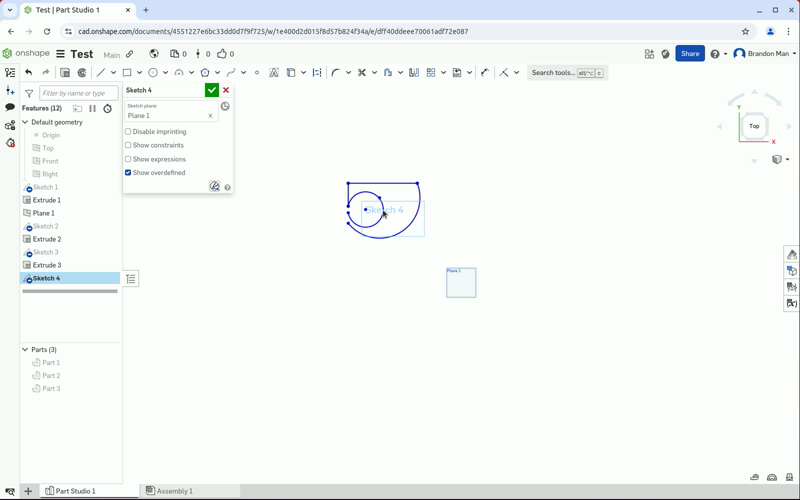
key(l)
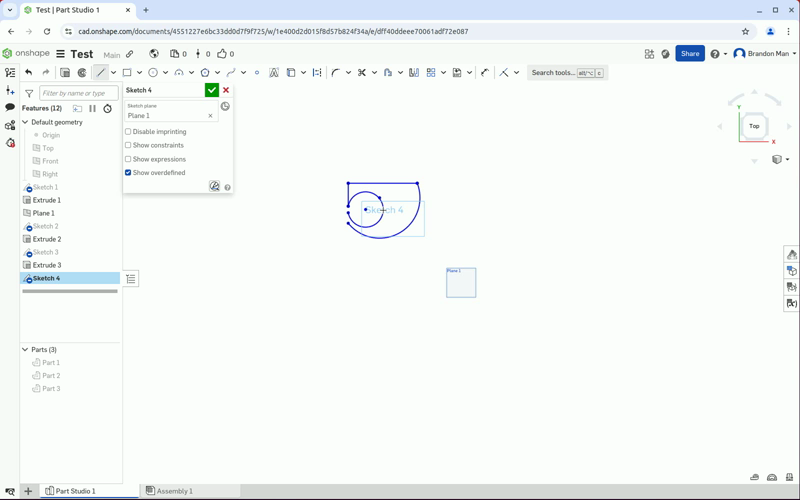
mouse_move(348, 212)
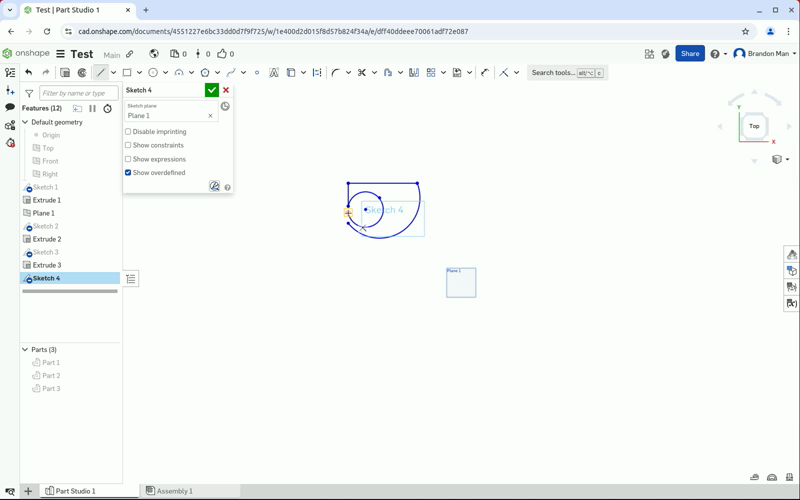
click(348, 212)
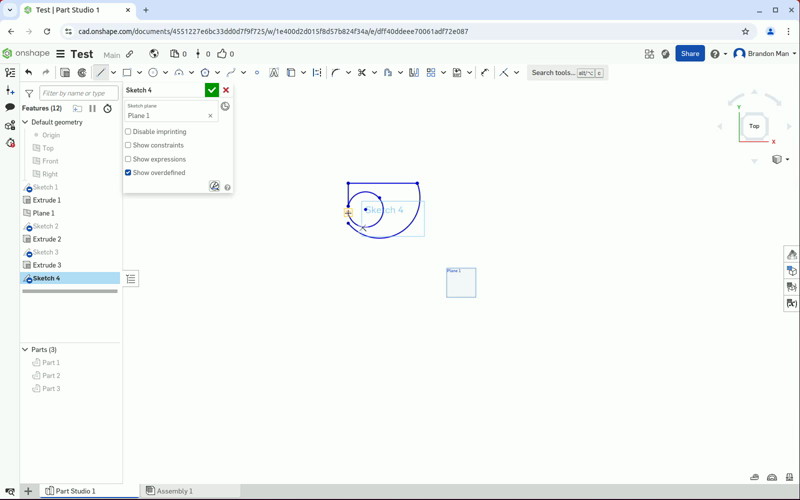
mouse_move(378, 212)
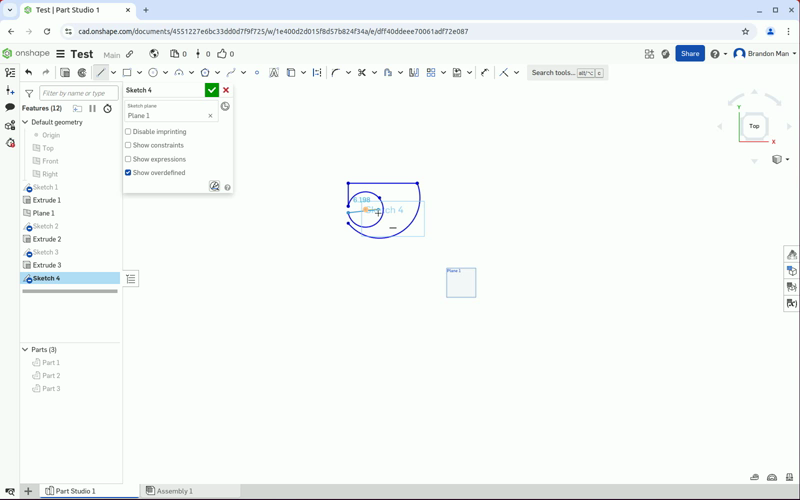
key_down(shift)
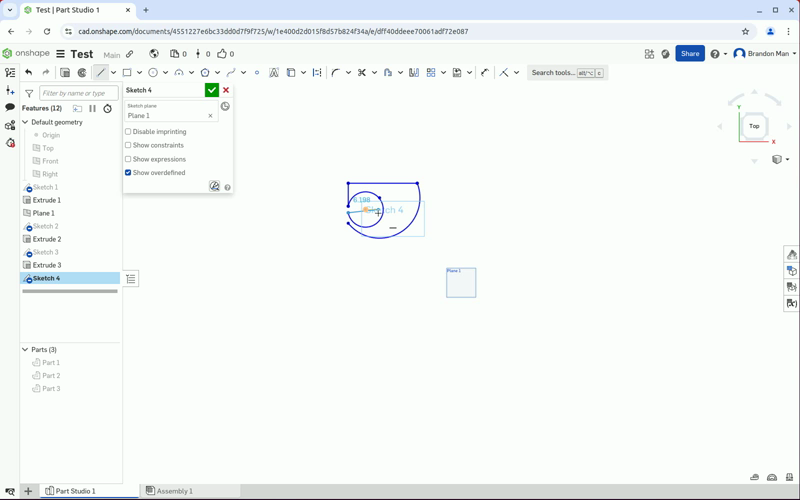
mouse_move(348, 223)
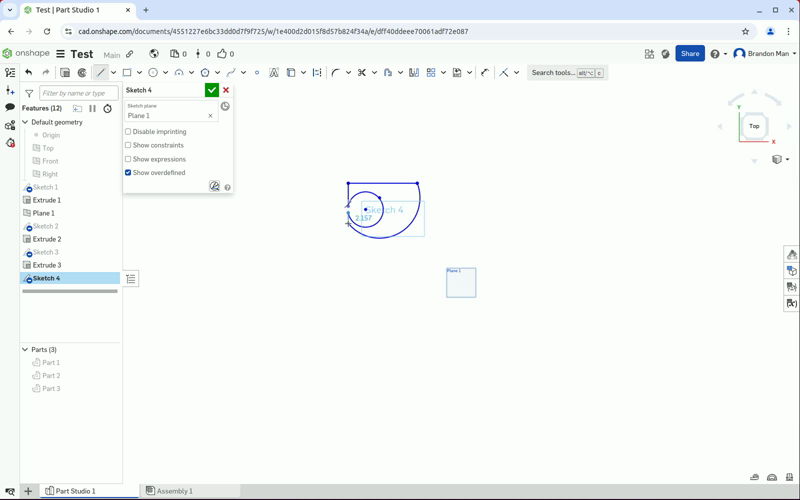
key_up(shift)
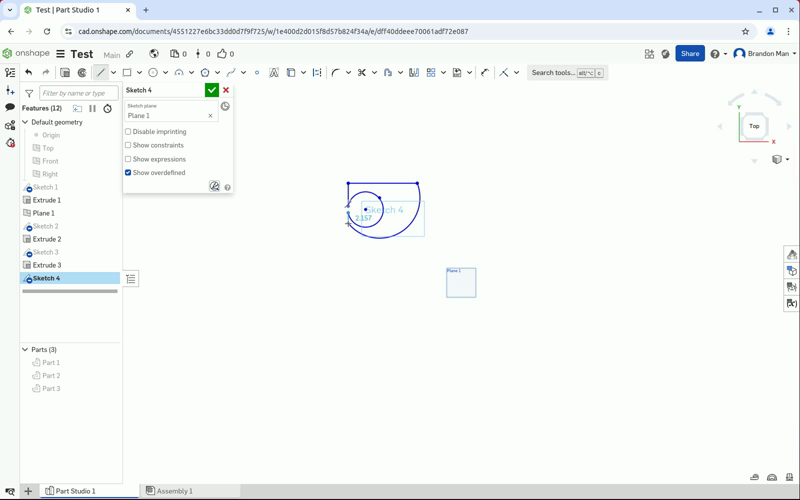
click(348, 223)
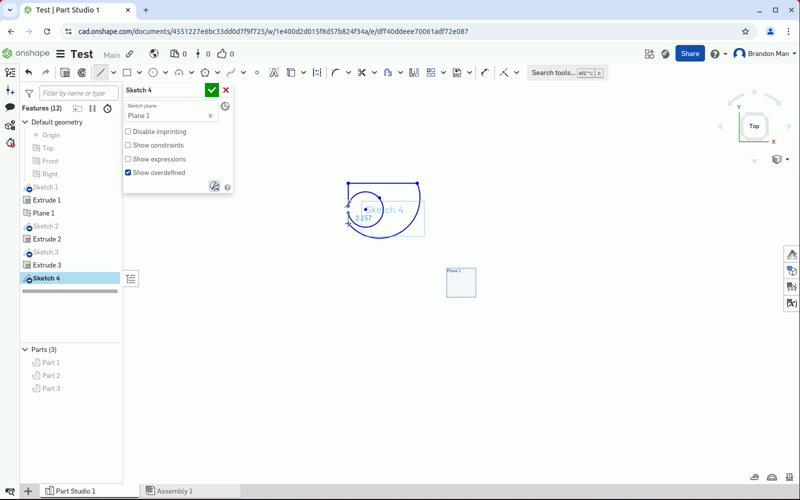
key(esc)
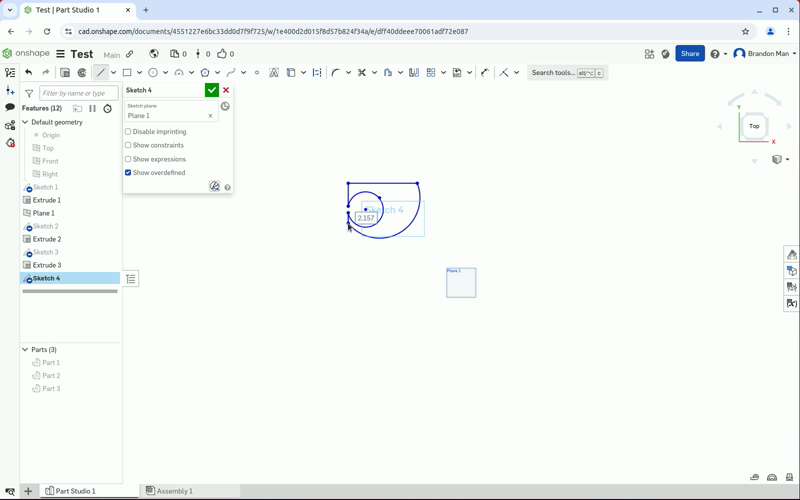
mouse_move(387, 226)
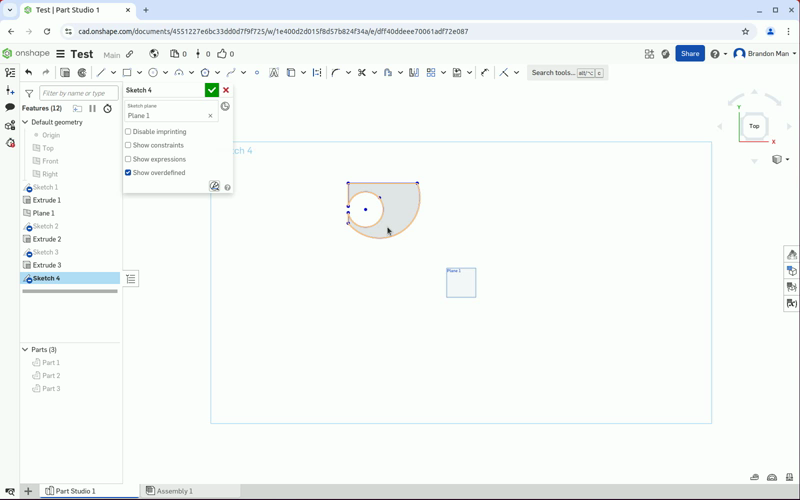
click(387, 226)
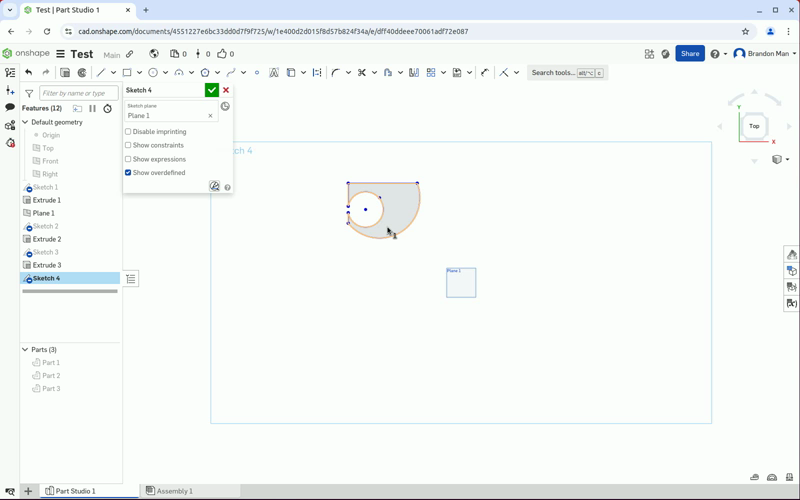
mouse_move(73, 352)
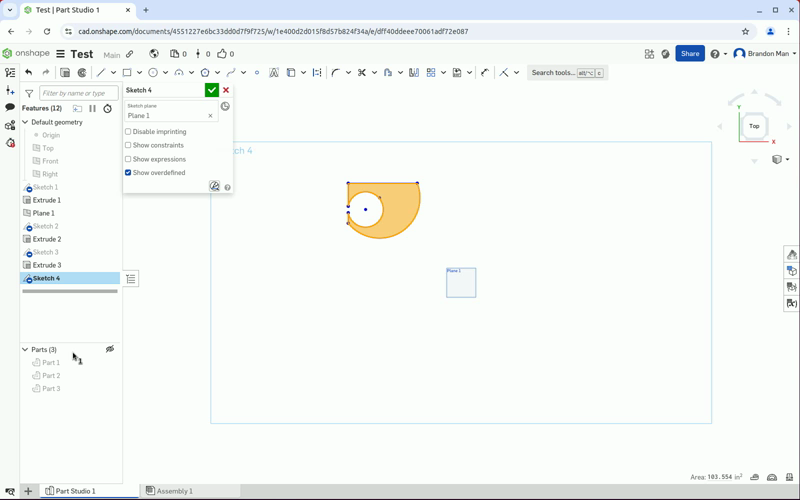
key(shift+y)
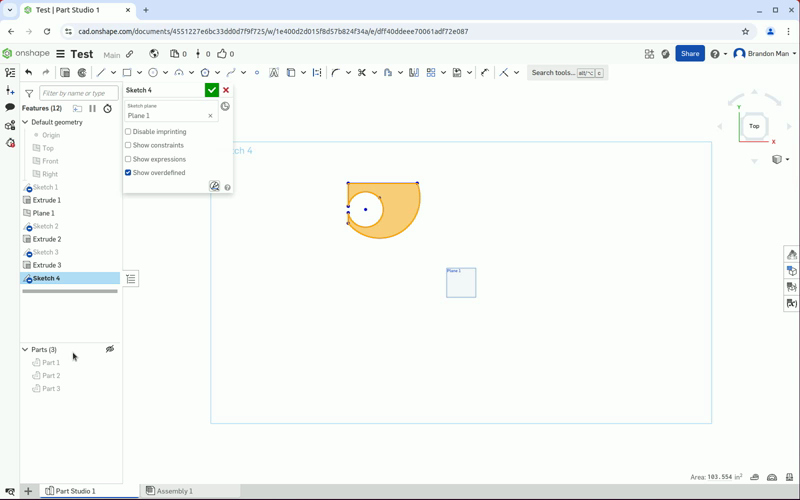
key(shift+e)
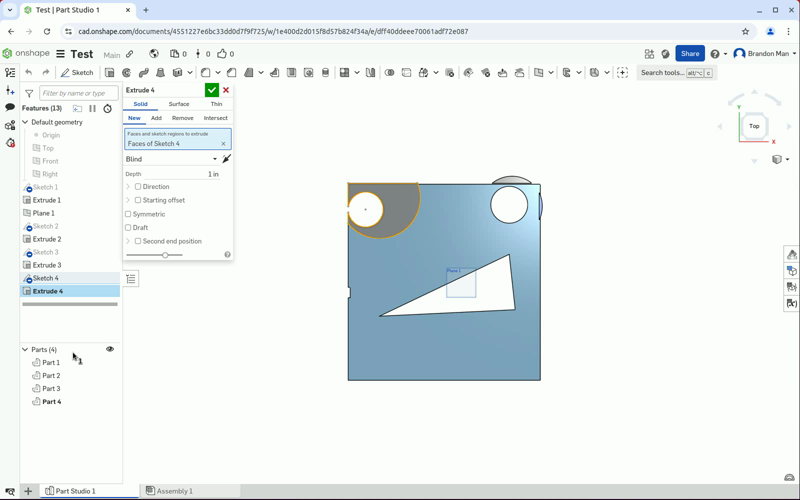
mouse_move(143, 106)
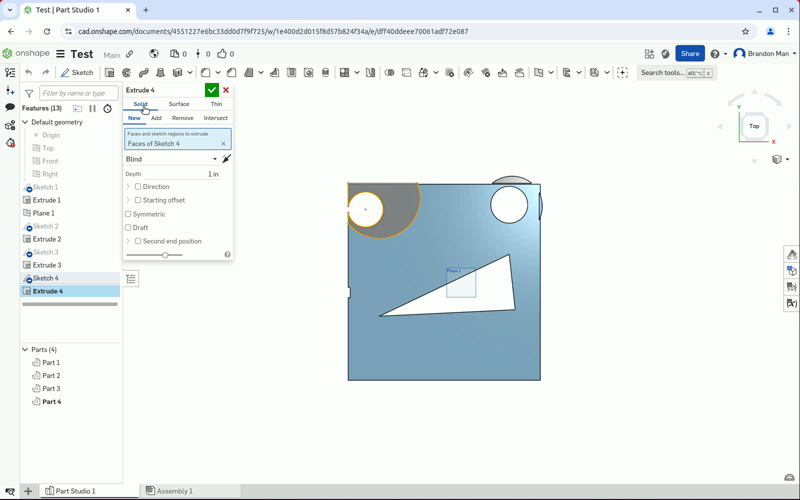
click(143, 106)
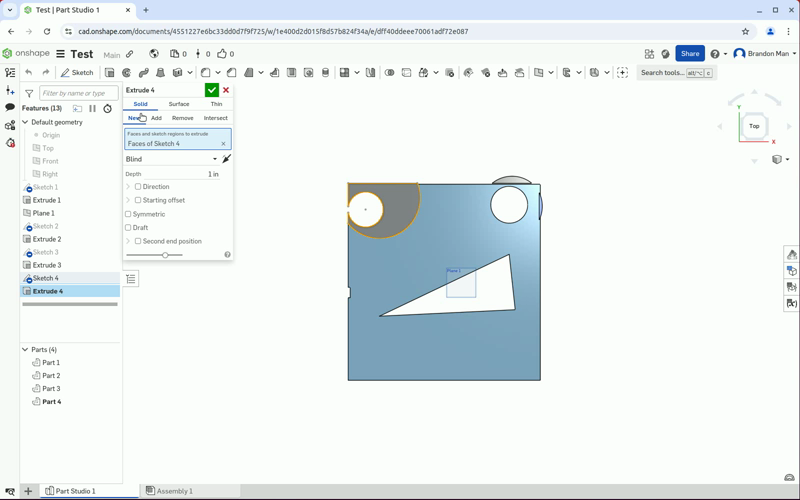
mouse_move(137, 120)
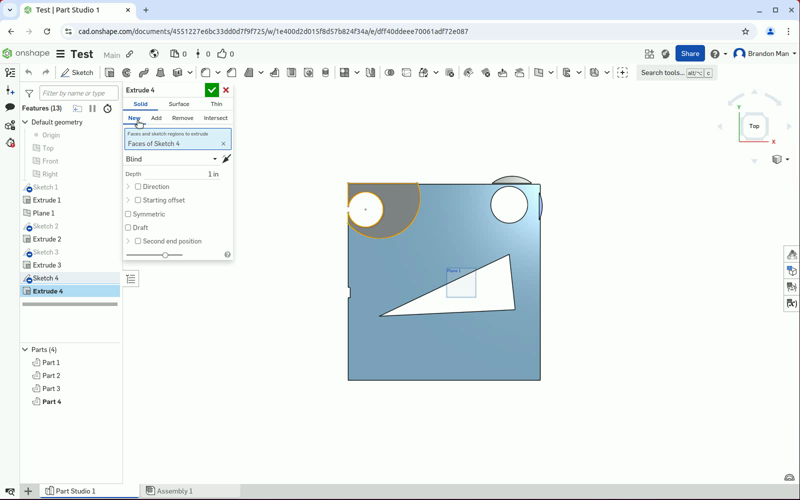
click(137, 120)
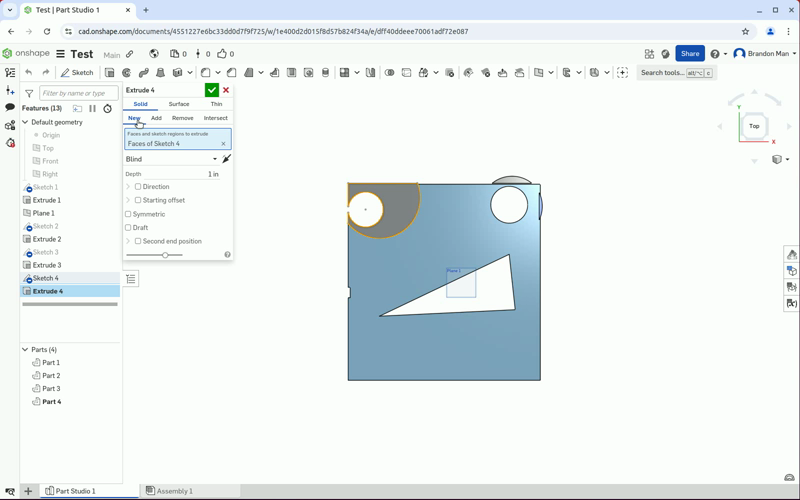
key(tab, 4)
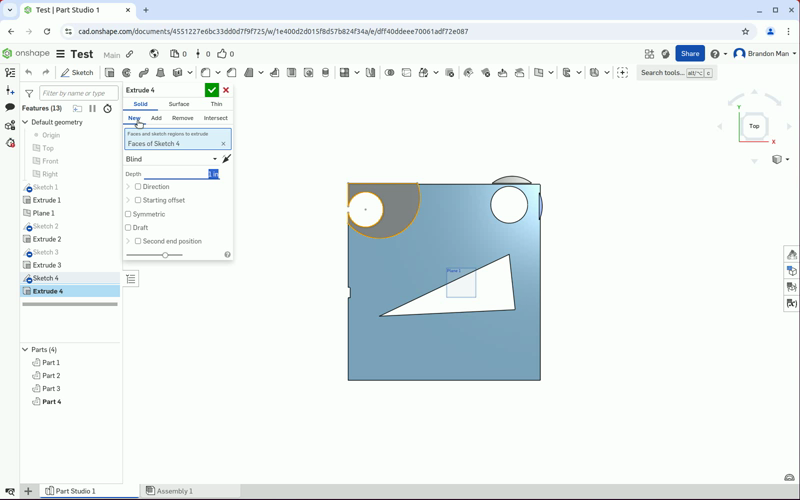
text(9.388)
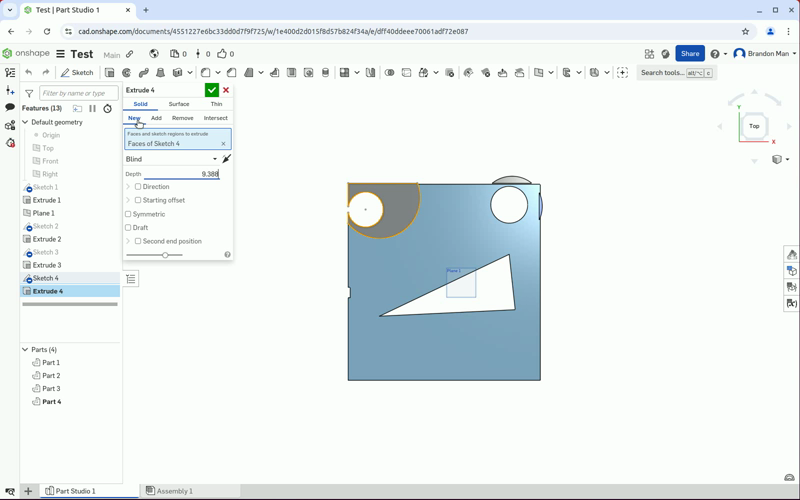
key(enter)
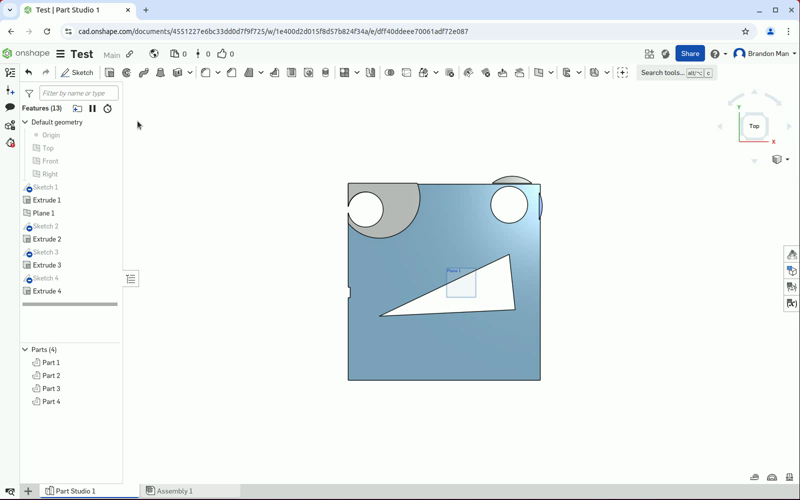
key(shift+h)
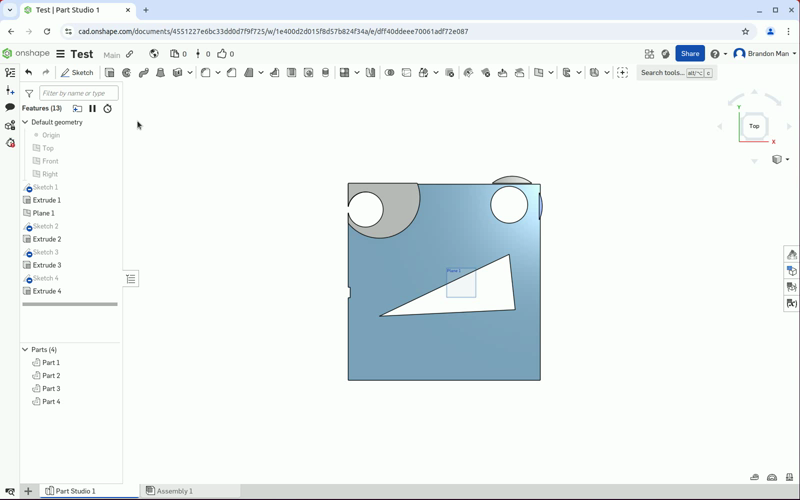
key(shift+h)
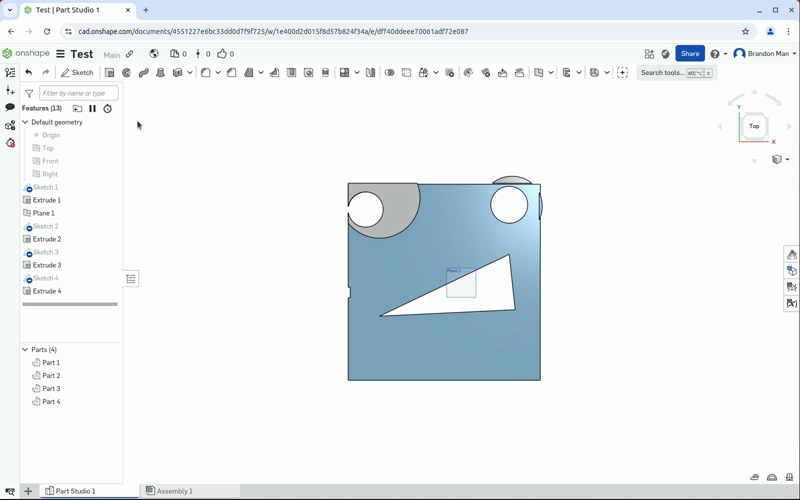
mouse_move(73, 189)
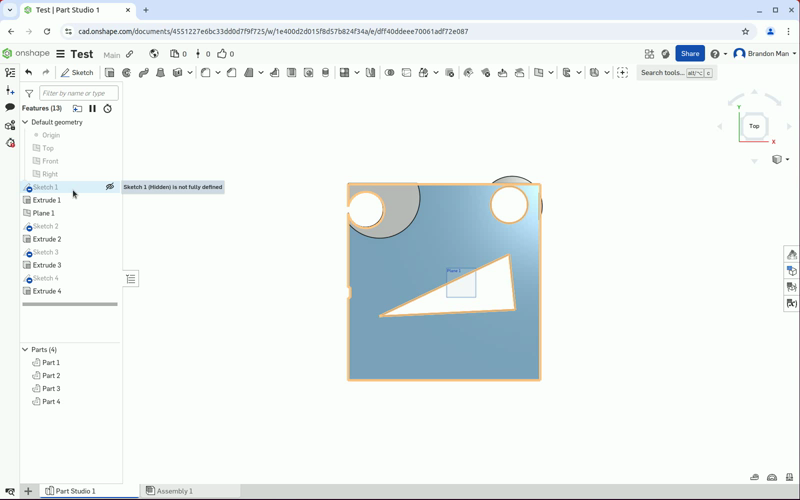
click(73, 189)
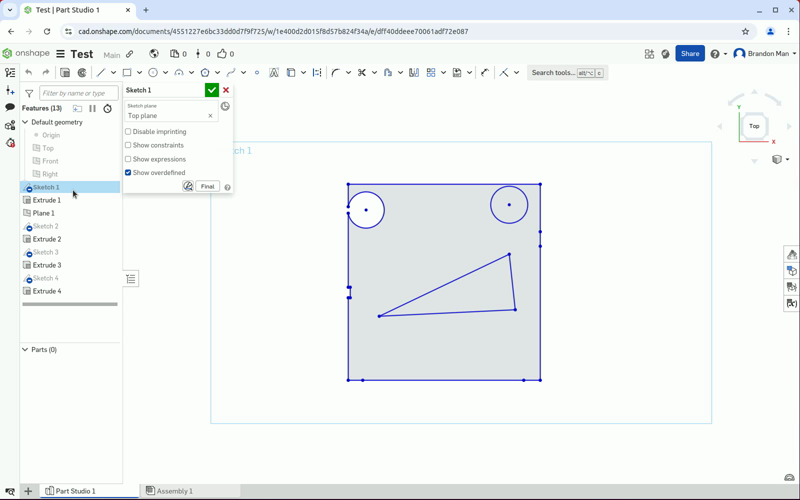
mouse_move(229, 92)
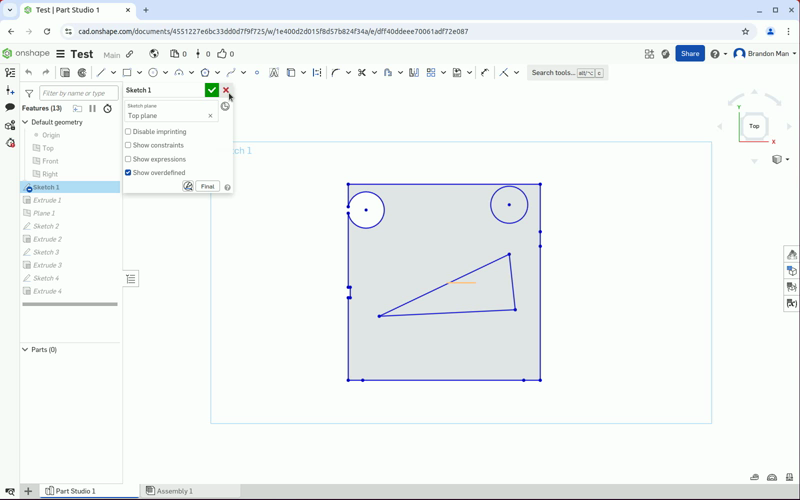
click(229, 92)
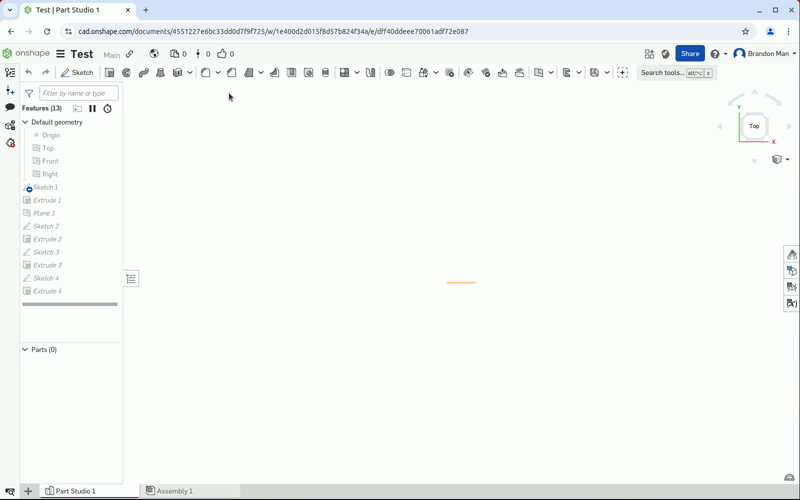
key(shift+s)
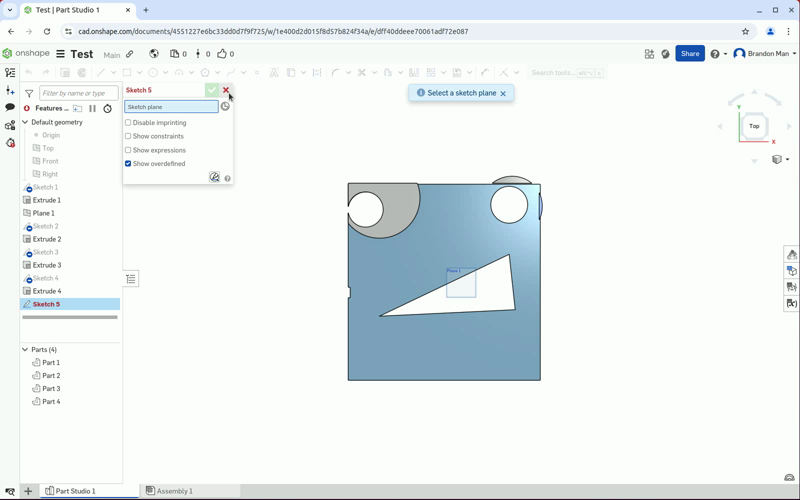
mouse_move(73, 215)
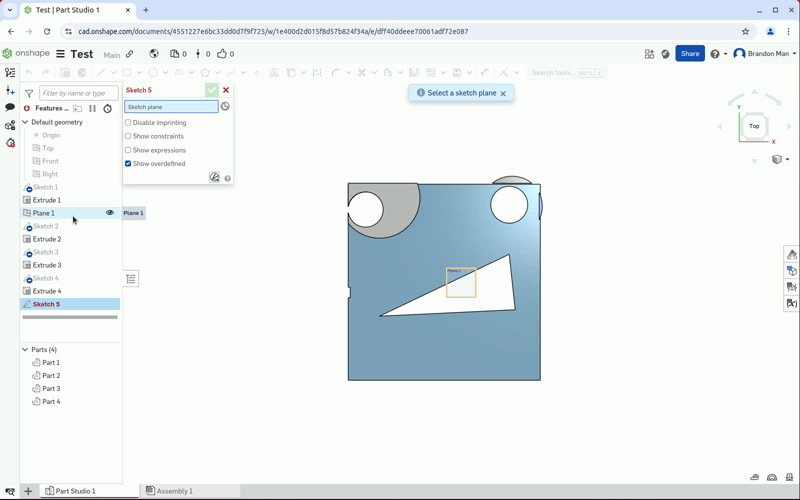
click(73, 215)
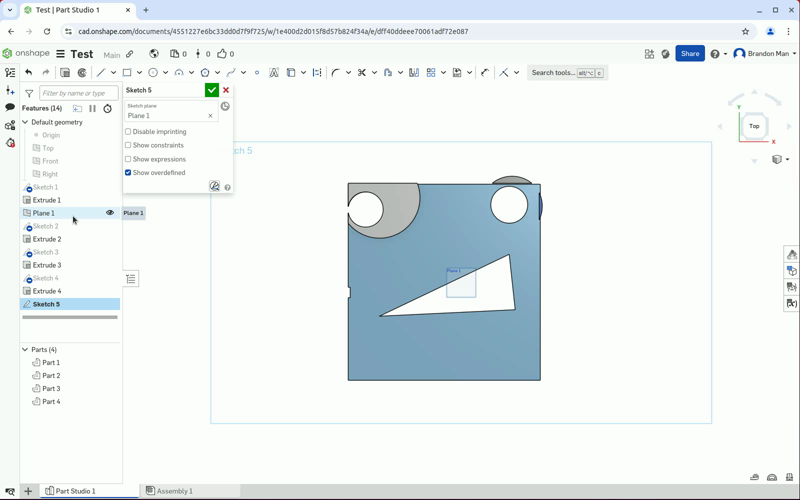
mouse_move(73, 352)
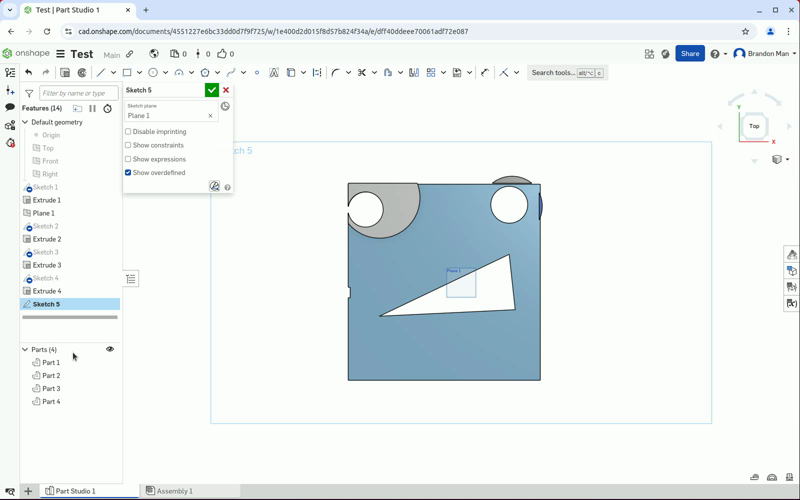
key(y)
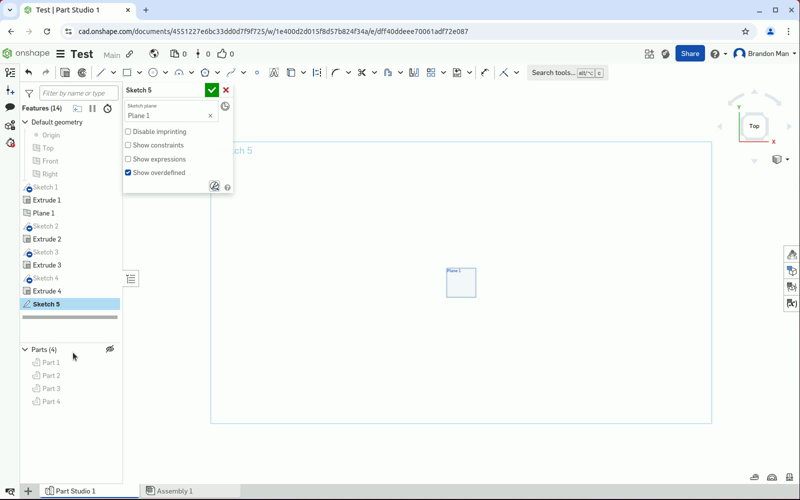
key(a)
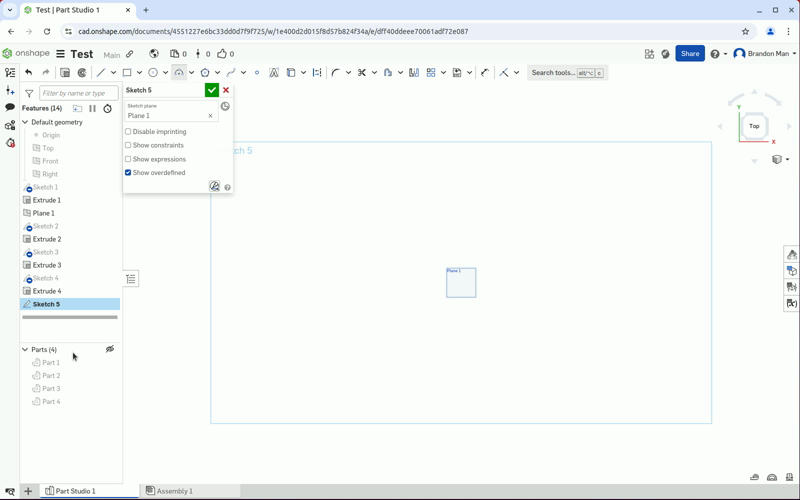
key_down(shift)
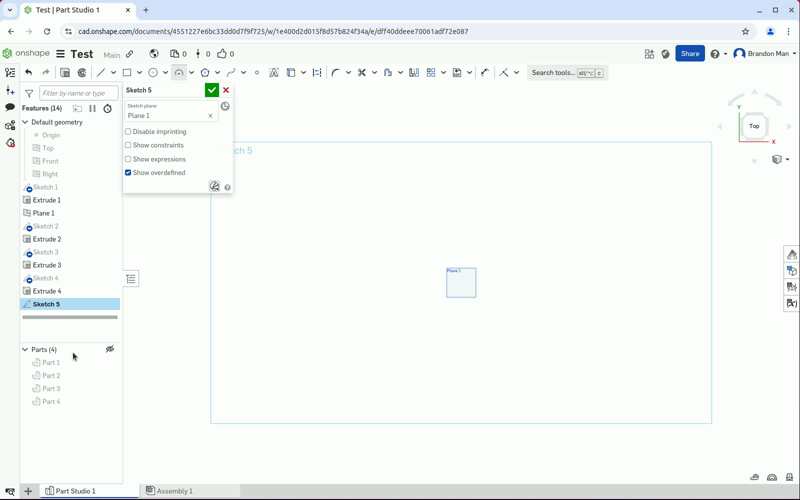
mouse_move(492, 183)
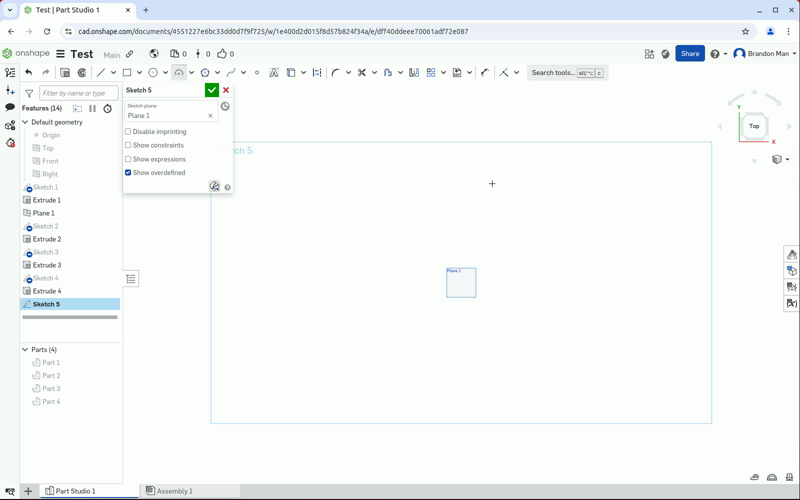
click(492, 183)
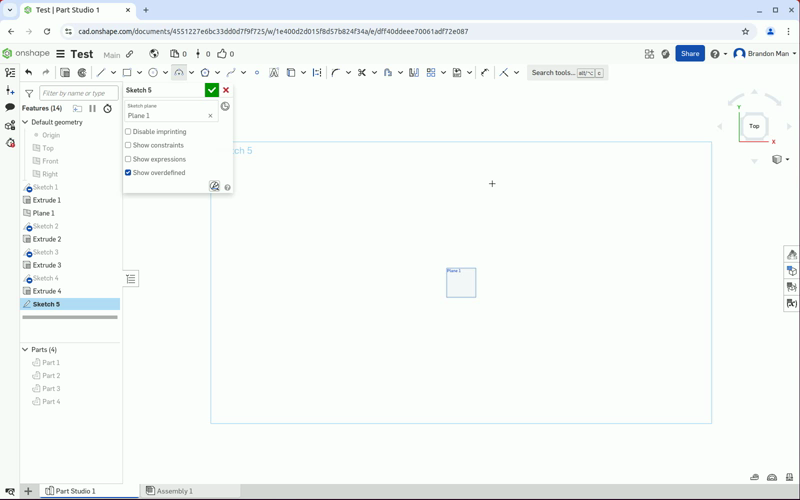
key_up(shift)
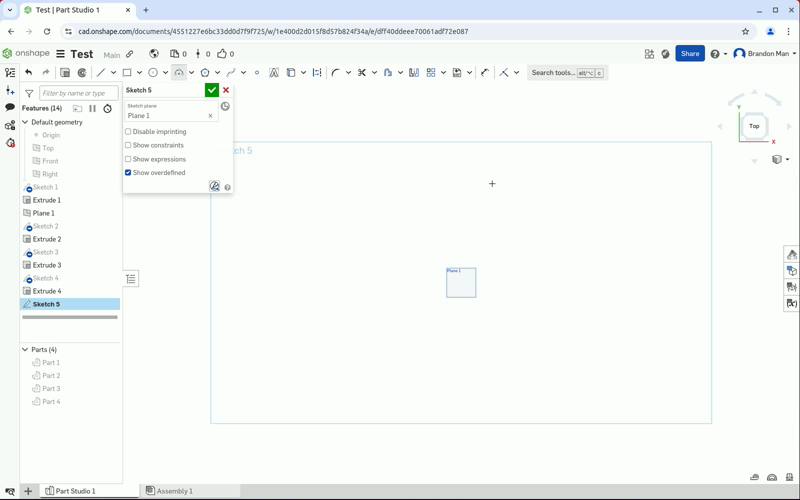
key_down(shift)
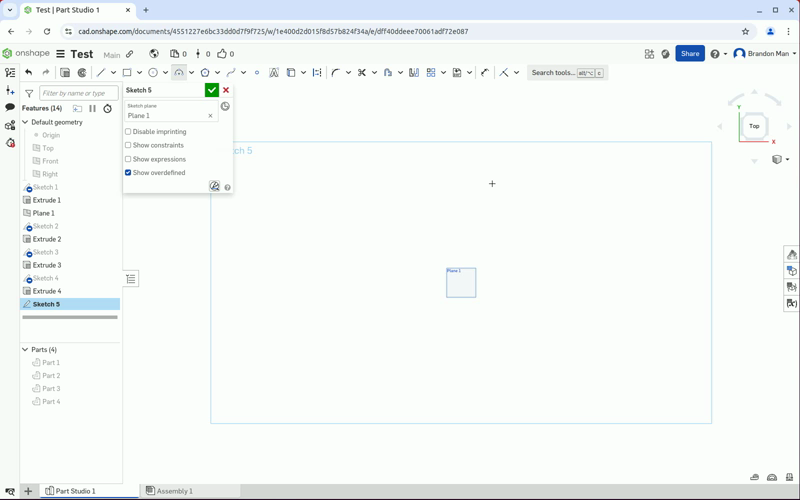
mouse_move(540, 219)
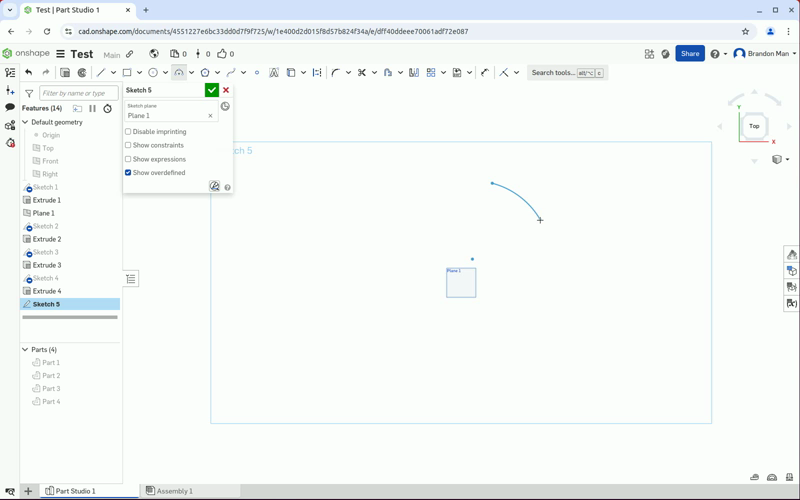
click(540, 219)
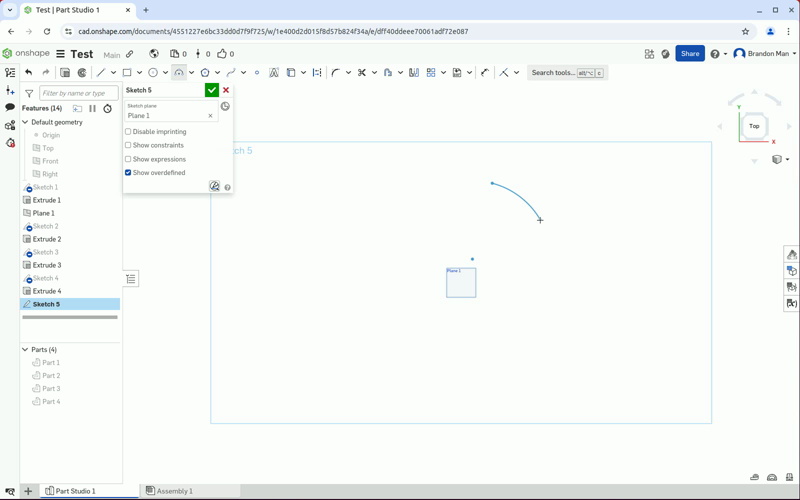
mouse_move(493, 231)
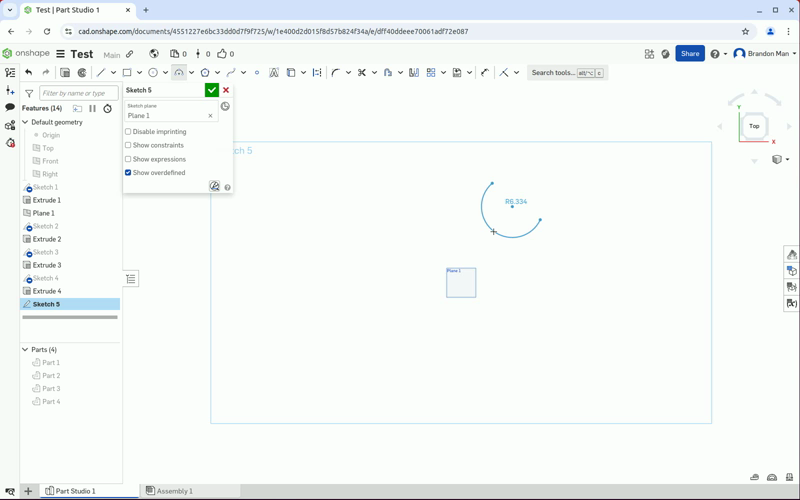
click(493, 231)
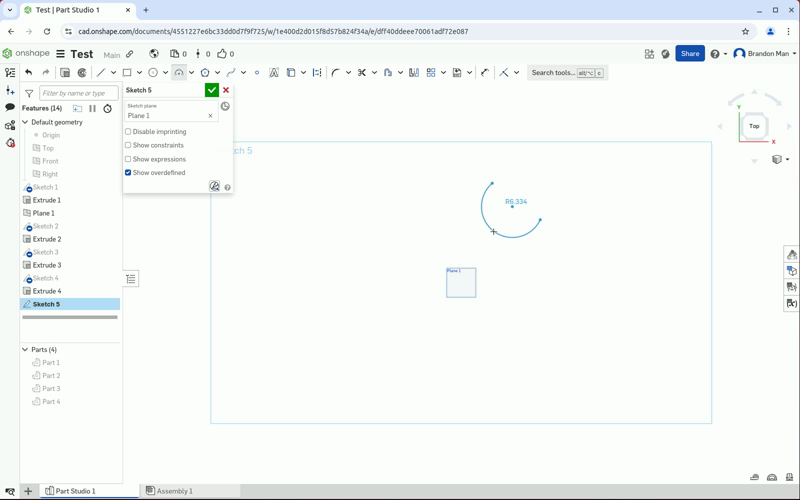
key_up(shift)
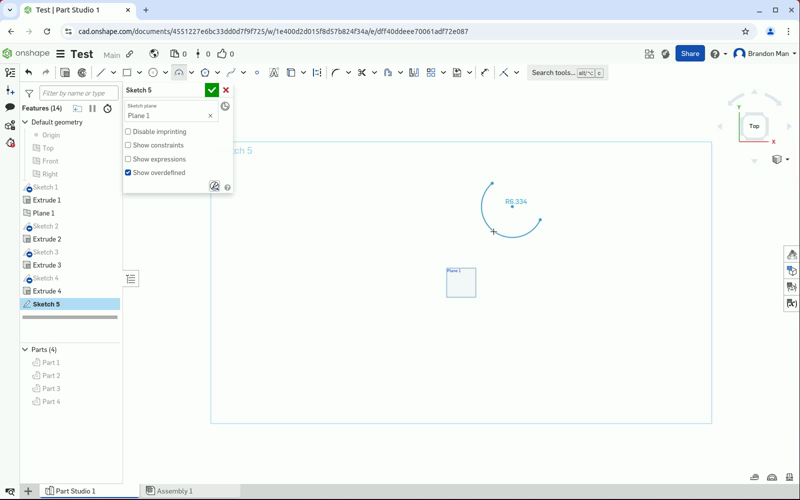
key(esc)
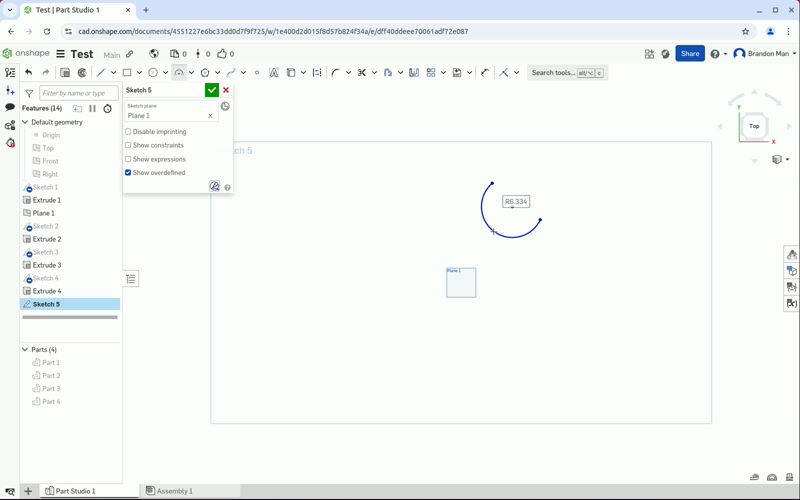
key(l)
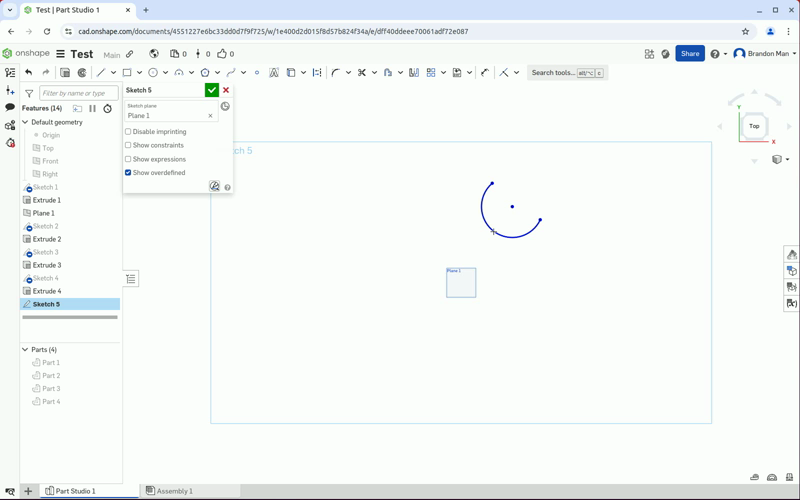
mouse_move(540, 219)
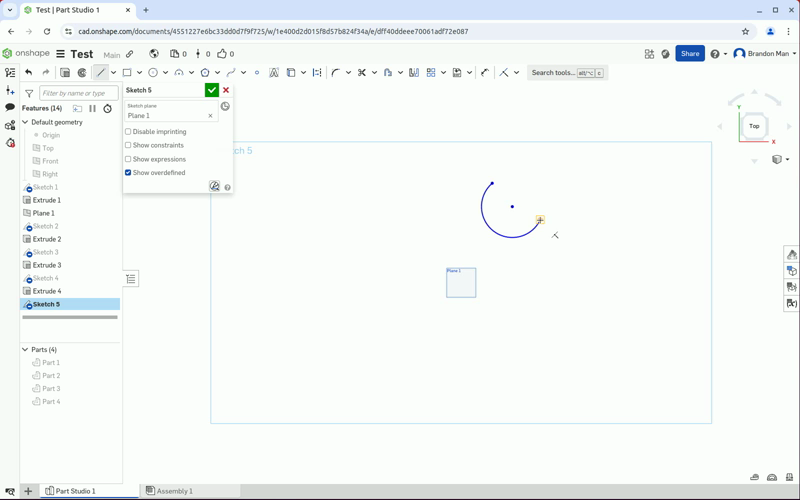
click(540, 219)
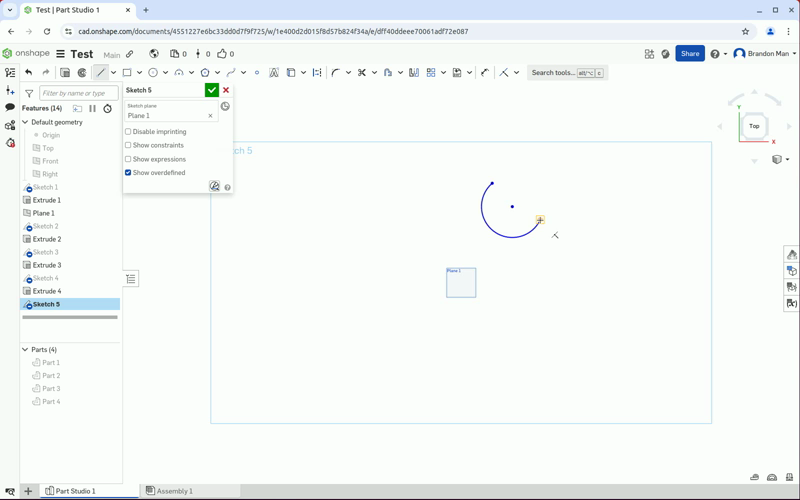
key_down(shift)
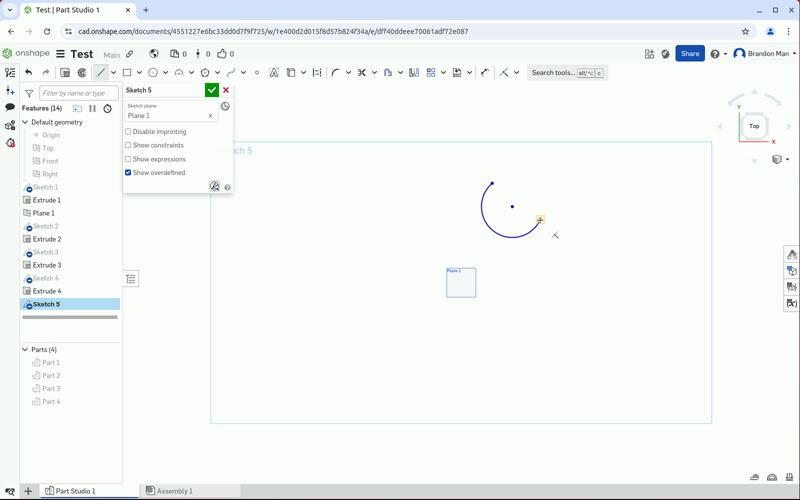
mouse_move(570, 219)
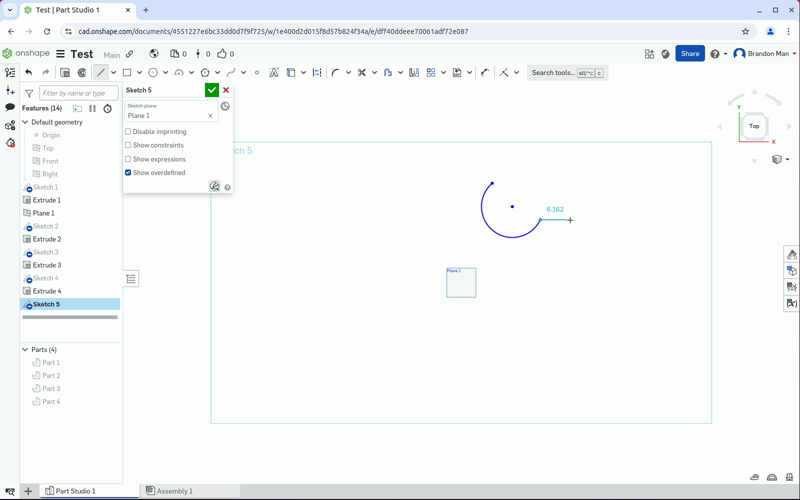
mouse_move(540, 193)
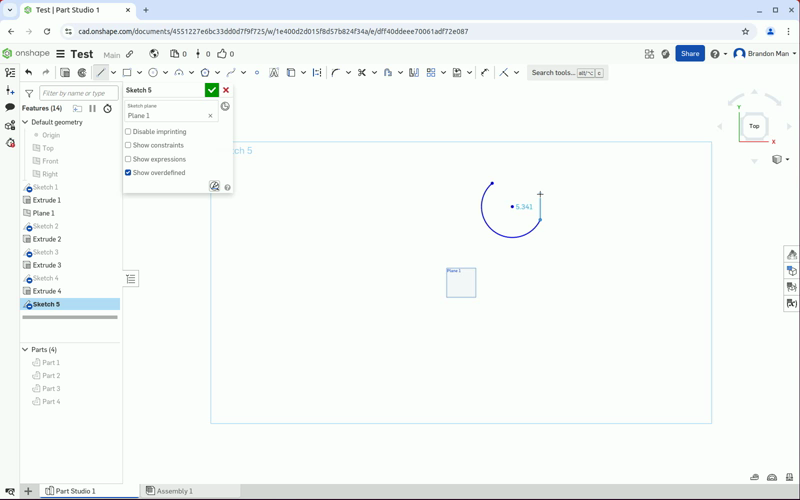
click(540, 193)
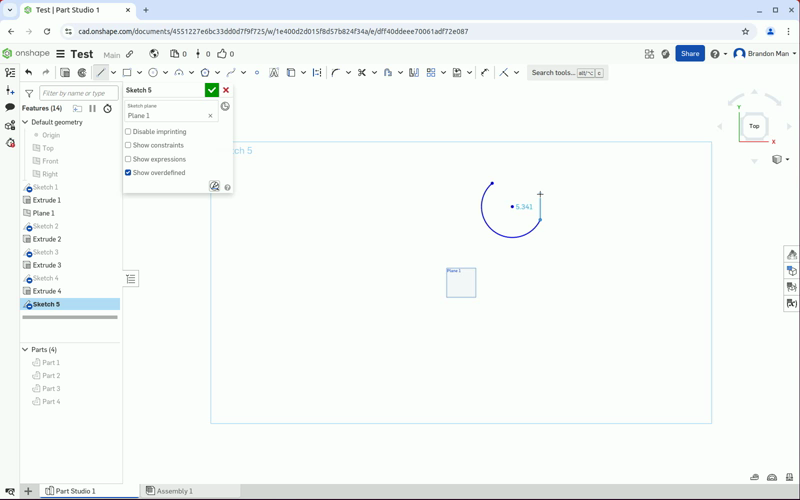
key_up(shift)
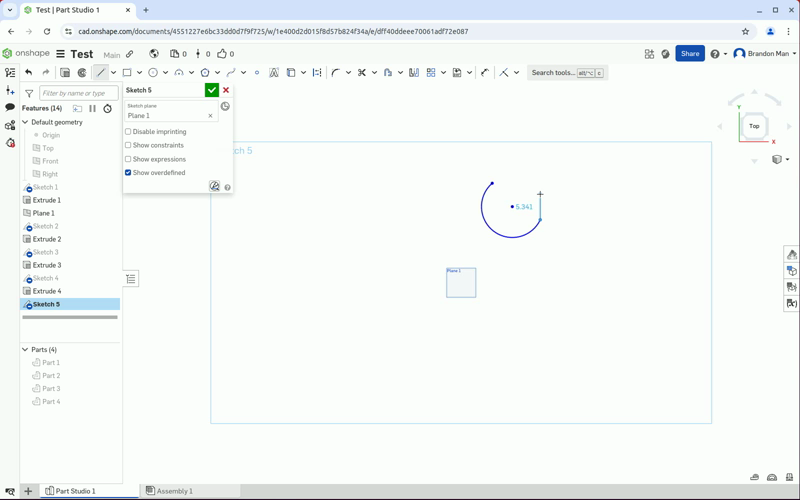
key(esc)
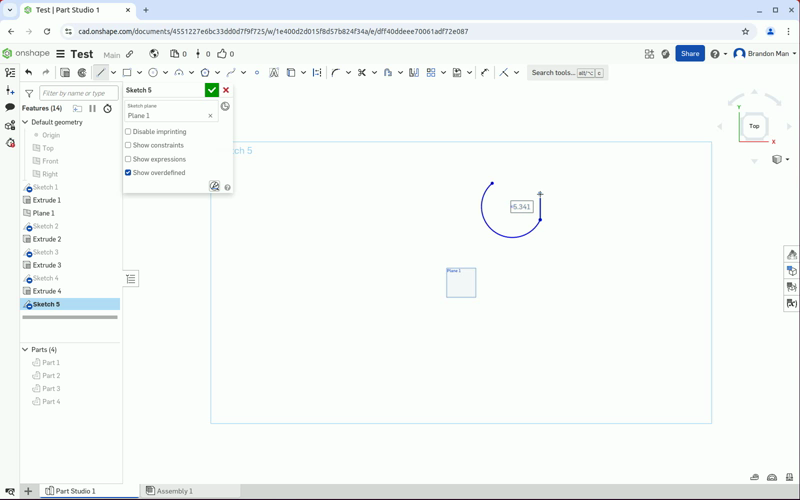
key(a)
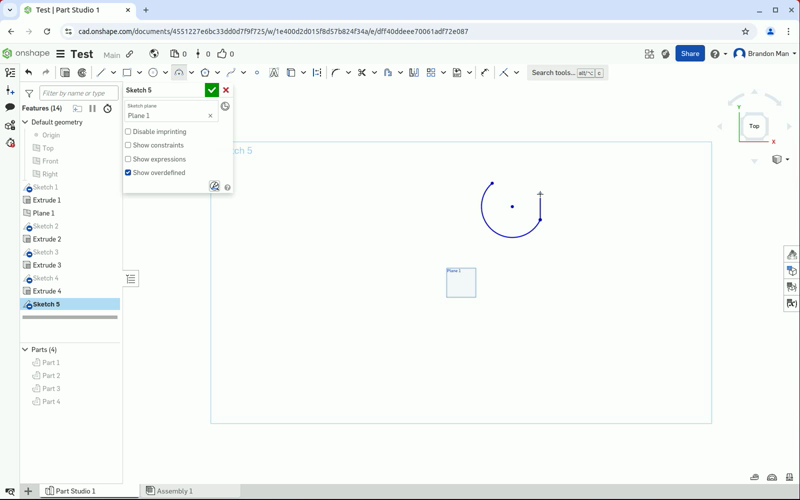
mouse_move(540, 193)
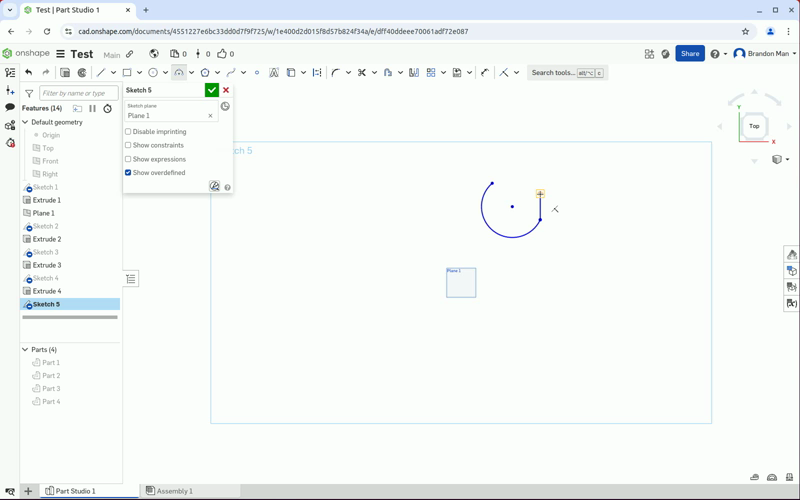
click(540, 193)
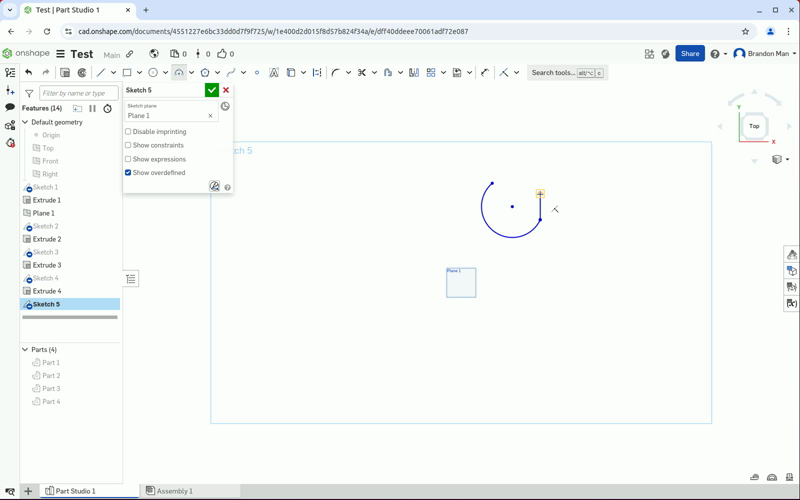
key_down(shift)
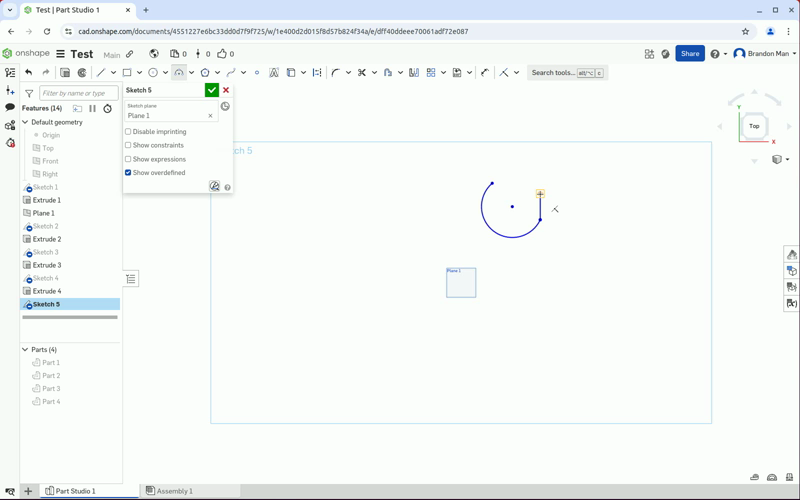
mouse_move(531, 183)
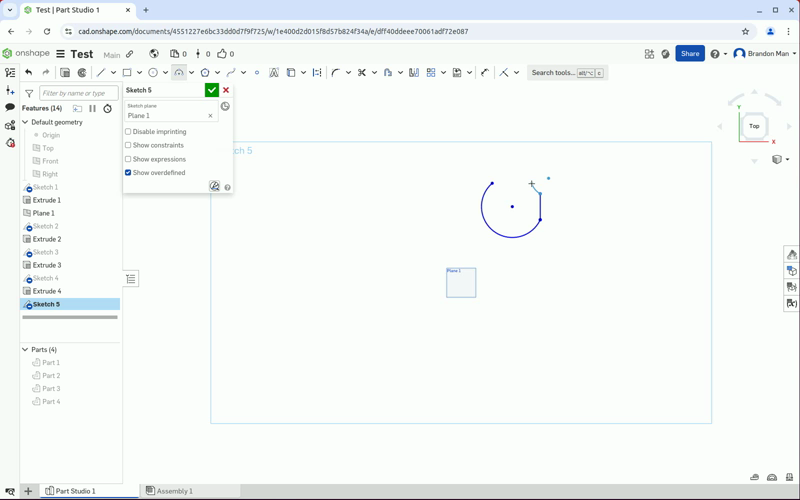
click(531, 183)
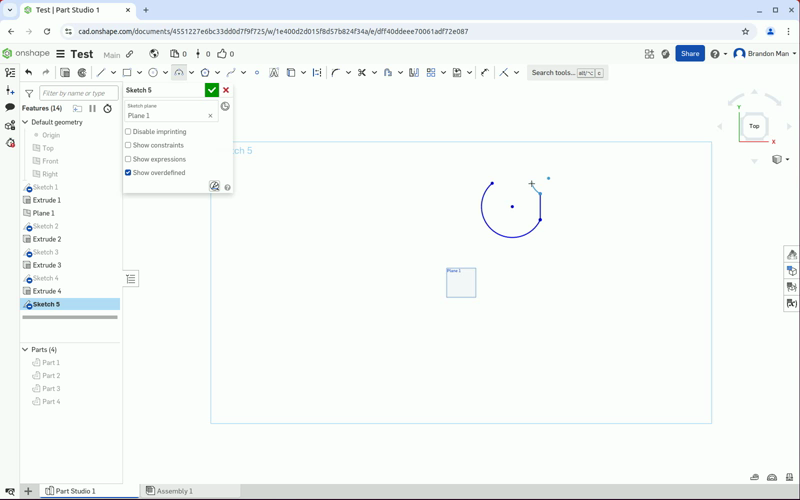
mouse_move(536, 188)
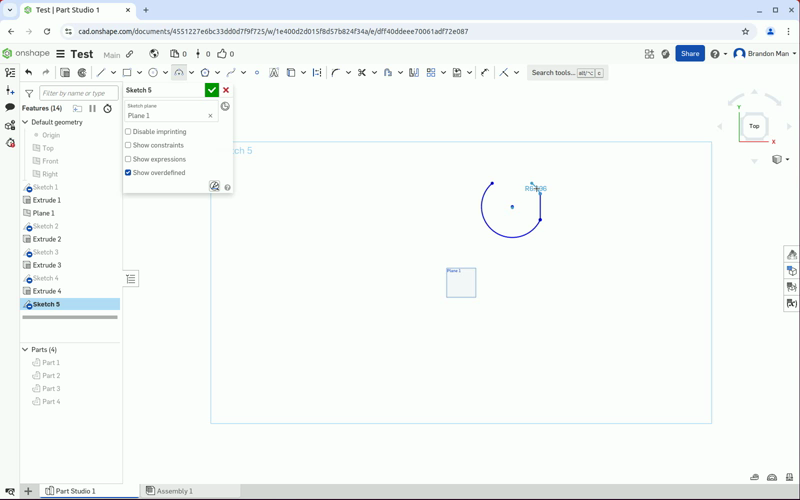
click(536, 188)
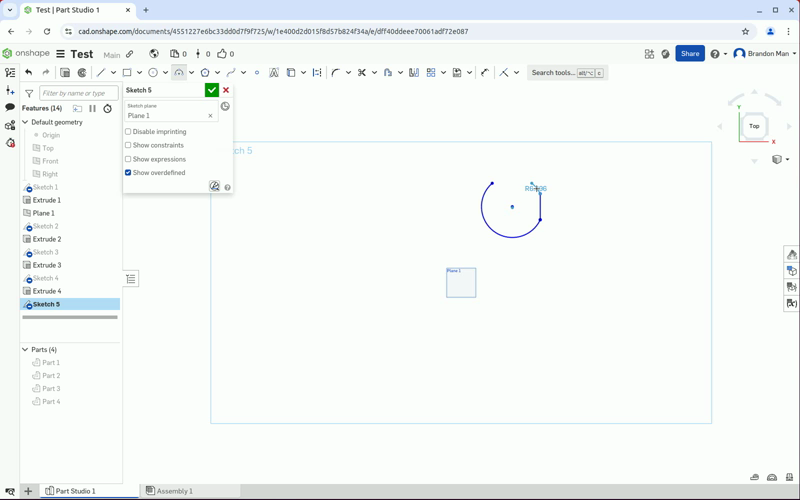
key_up(shift)
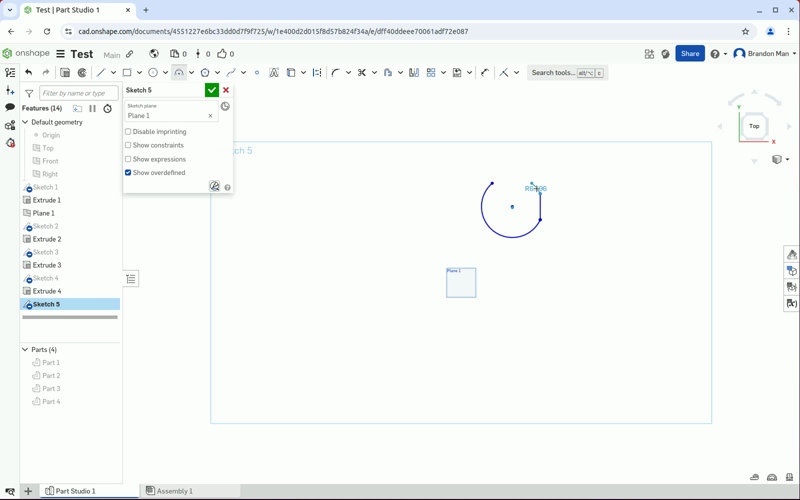
key(esc)
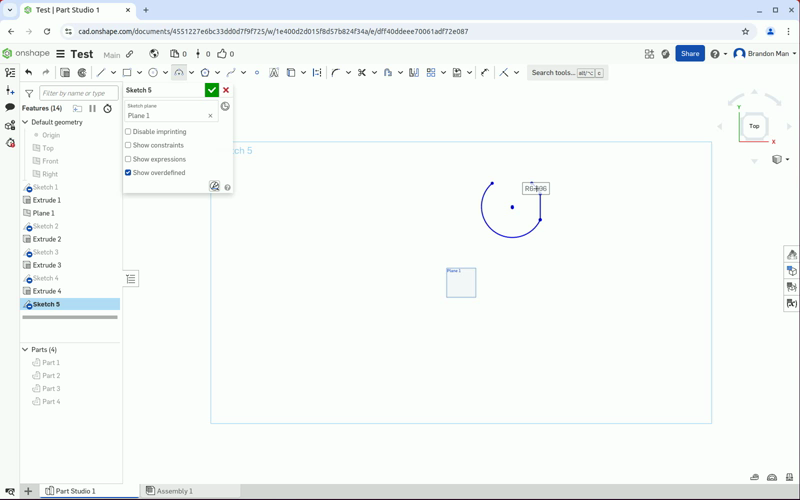
key(l)
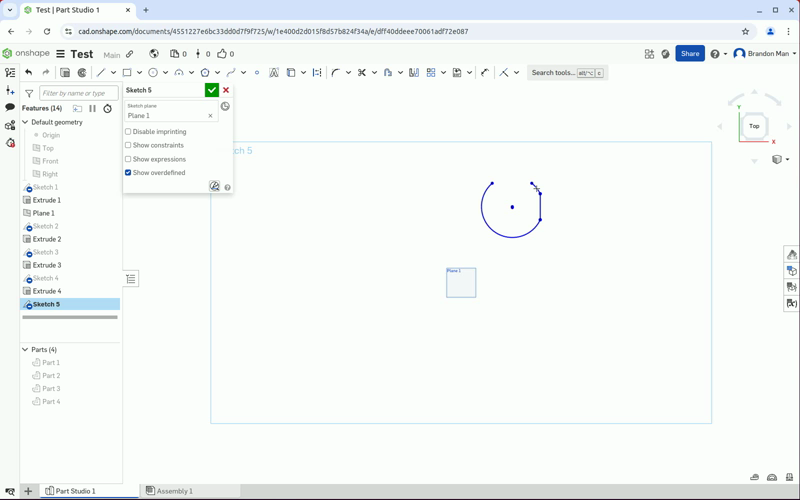
mouse_move(531, 183)
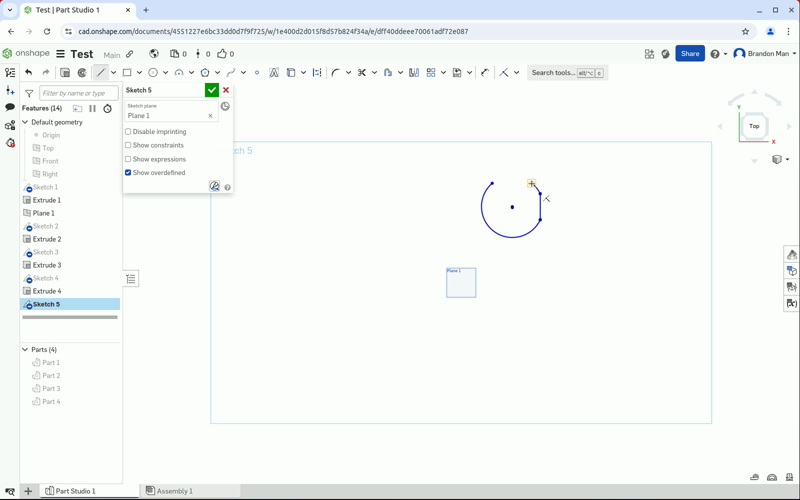
click(531, 183)
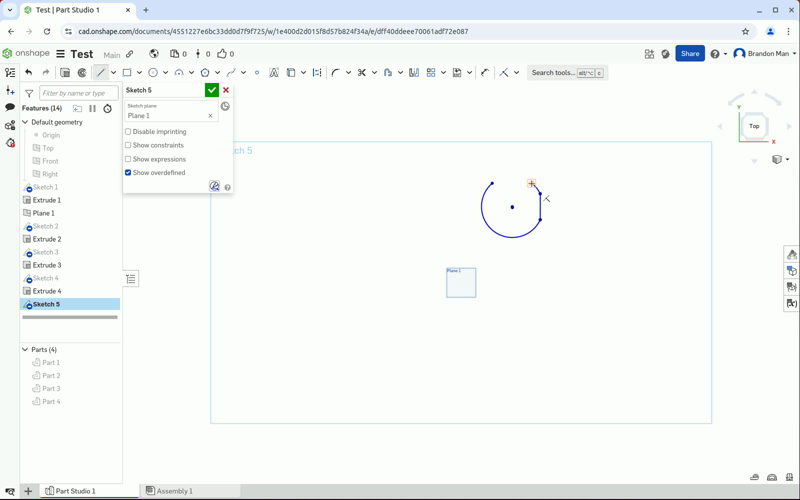
mouse_move(561, 183)
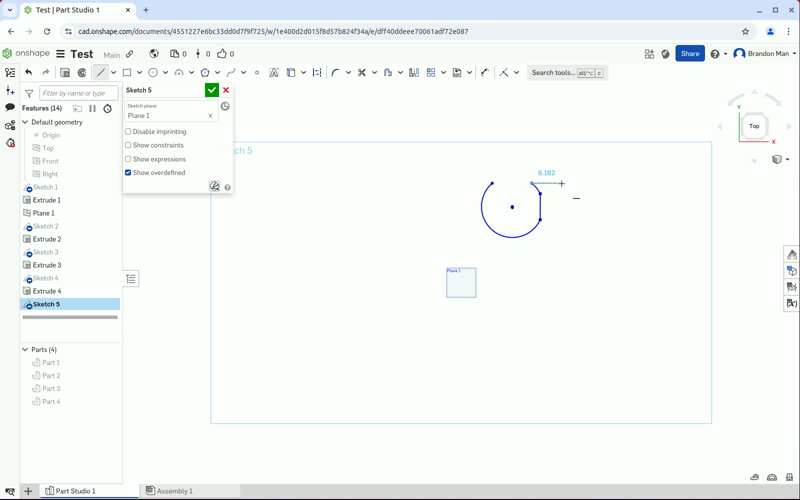
key_down(shift)
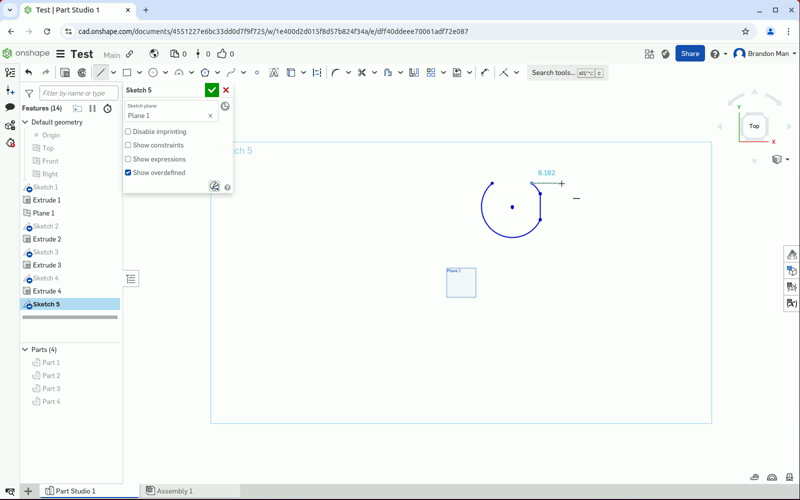
mouse_move(492, 183)
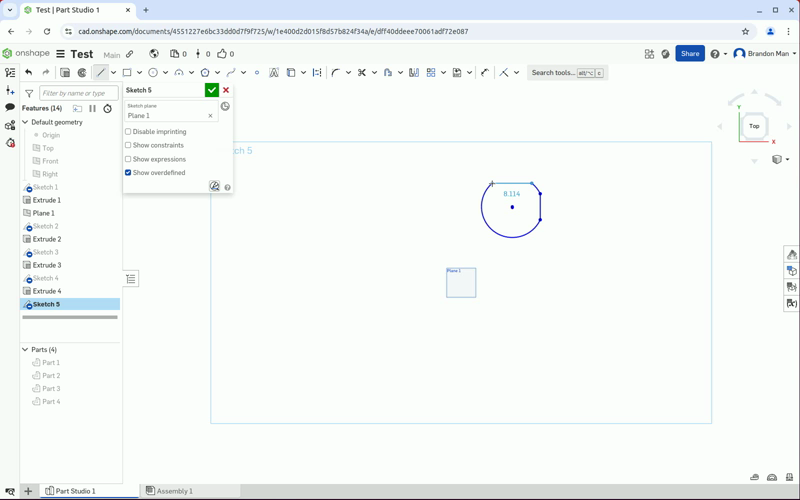
key_up(shift)
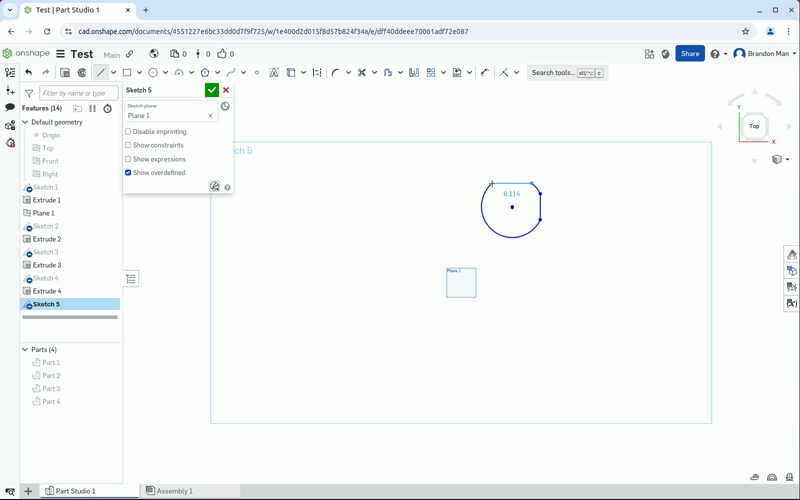
click(492, 183)
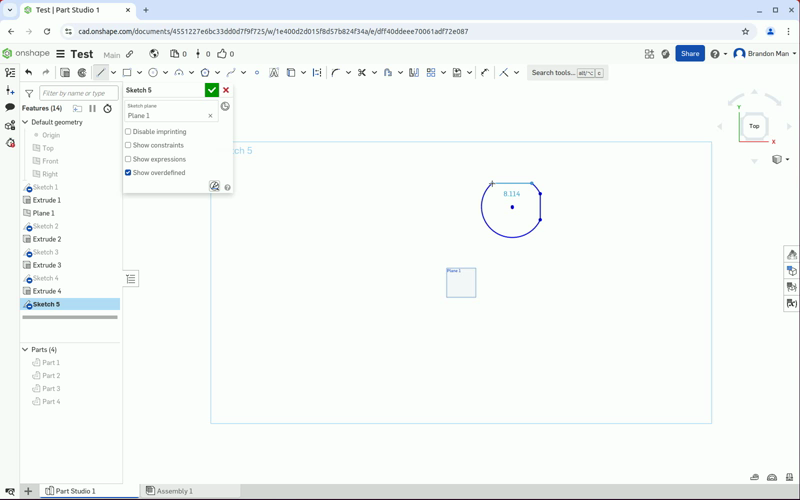
key(esc)
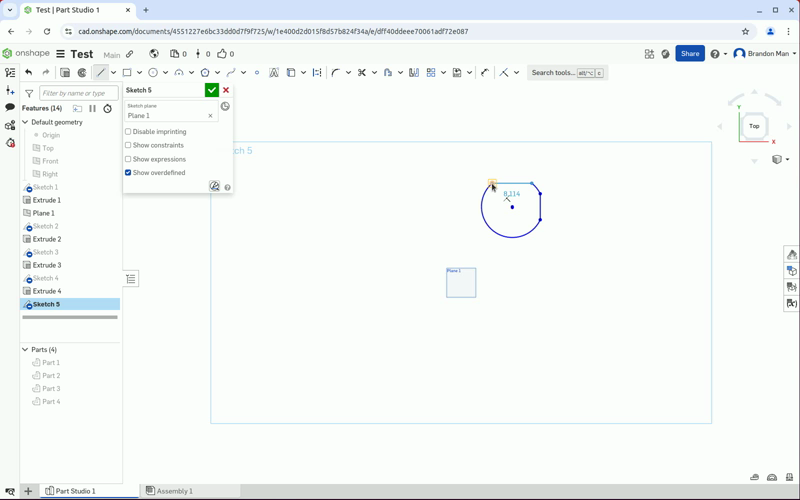
key(c)
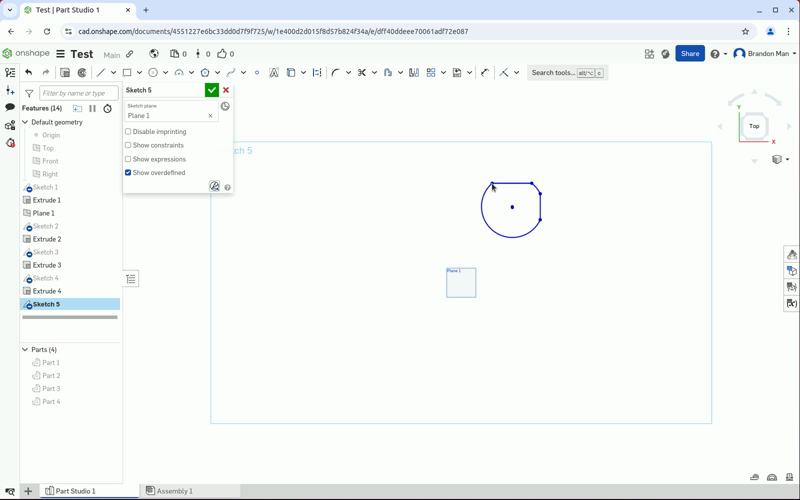
key_down(shift)
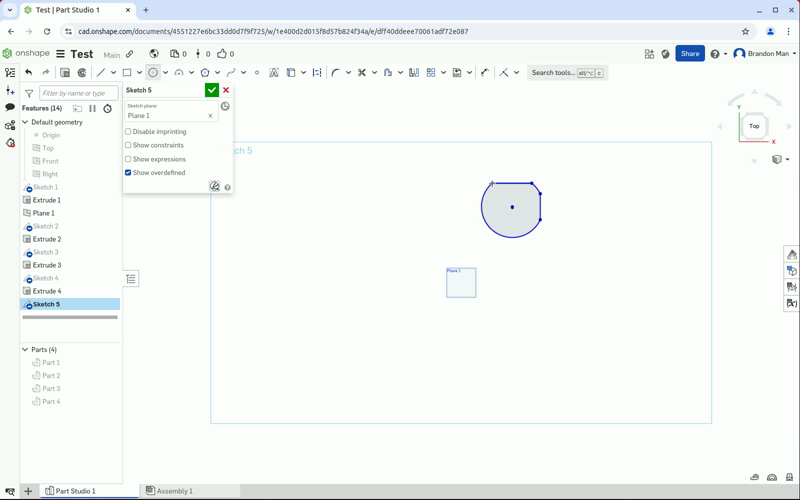
mouse_move(509, 205)
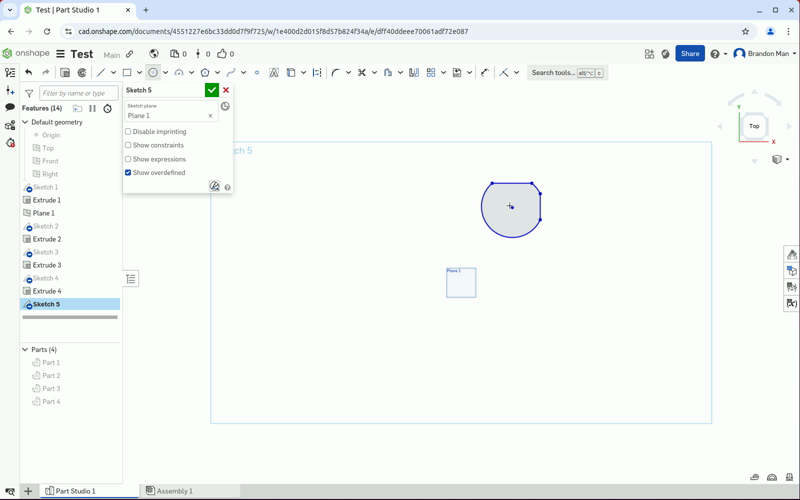
scroll(6)
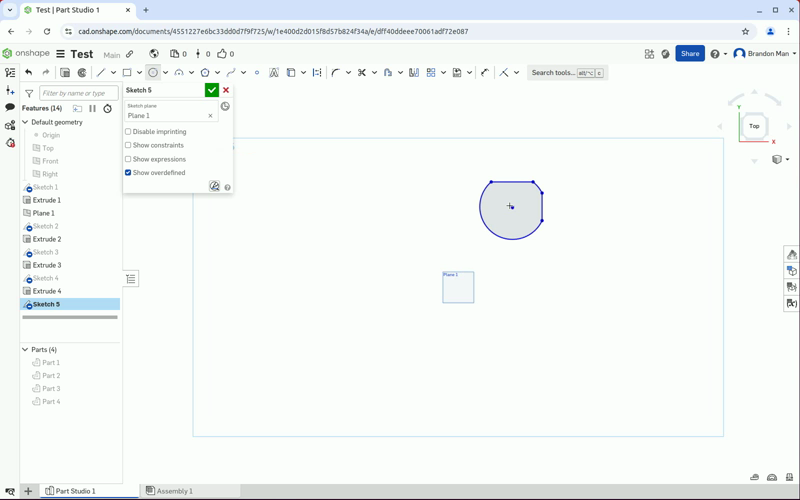
scroll(6)
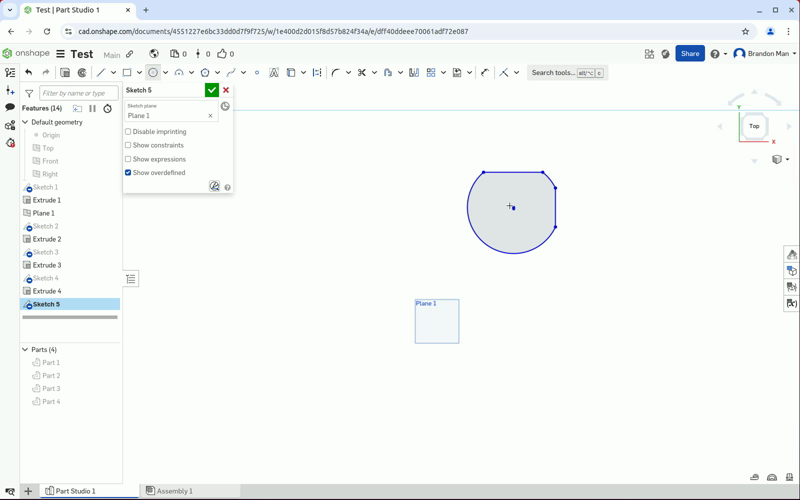
scroll(6)
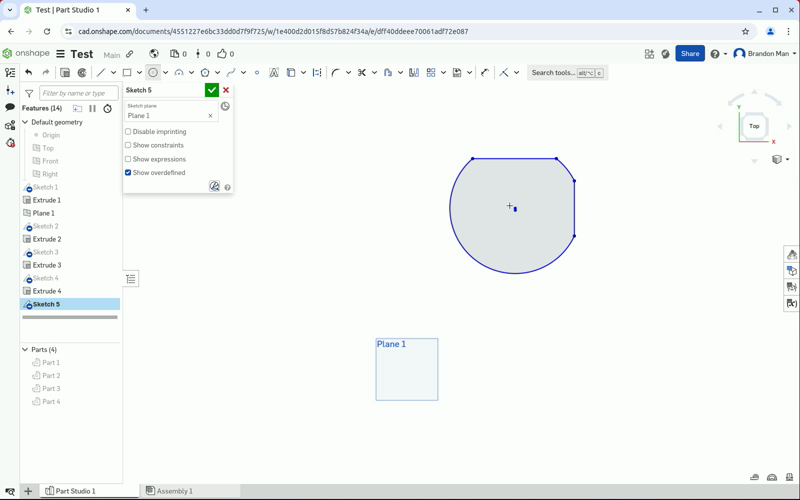
scroll(6)
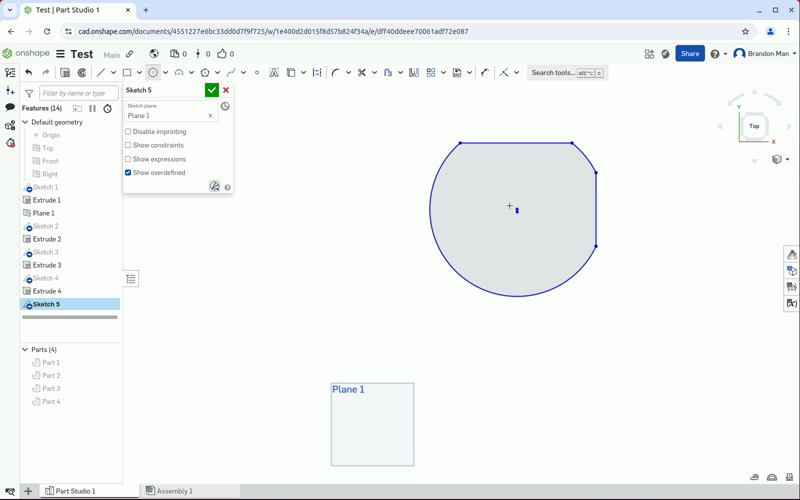
scroll(6)
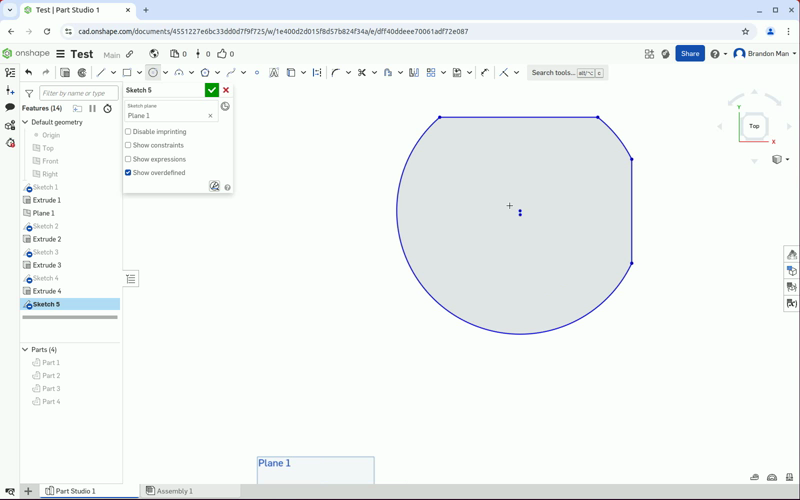
scroll(6)
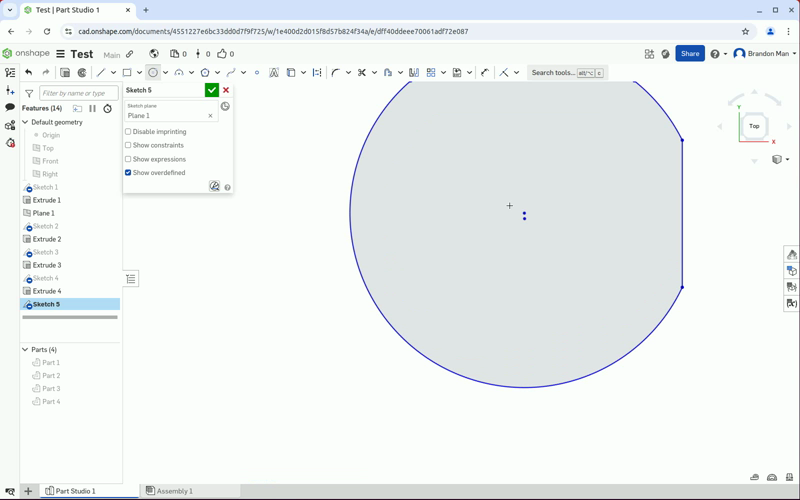
scroll(6)
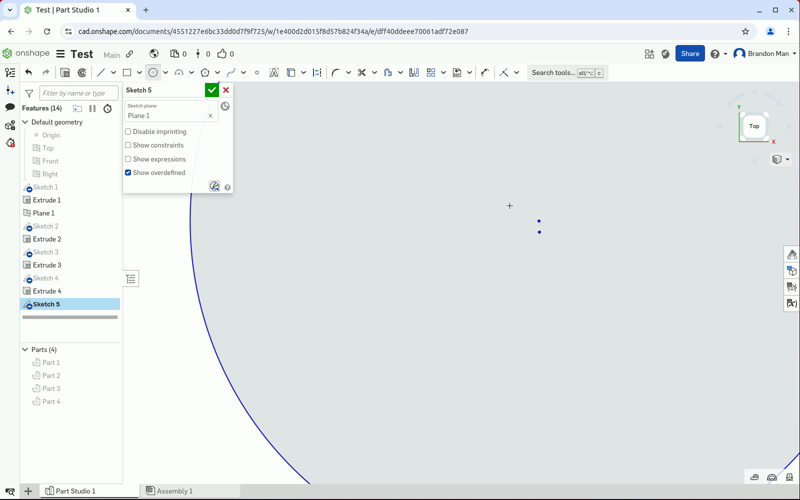
click(509, 205)
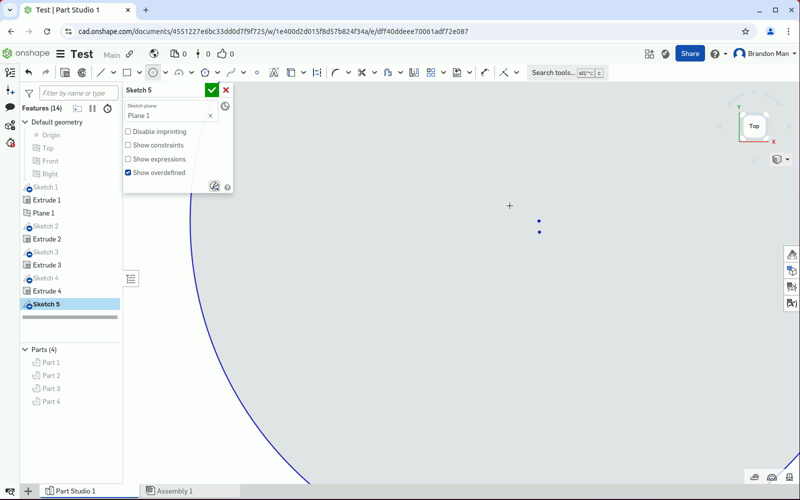
scroll(-6)
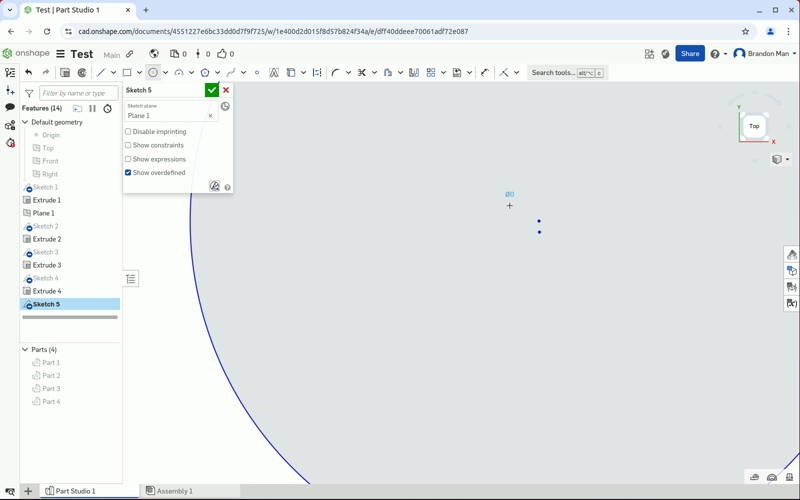
scroll(-6)
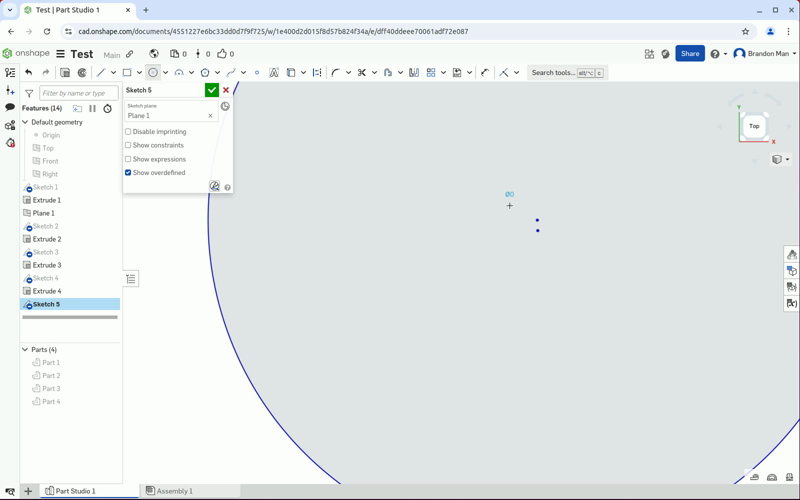
scroll(-6)
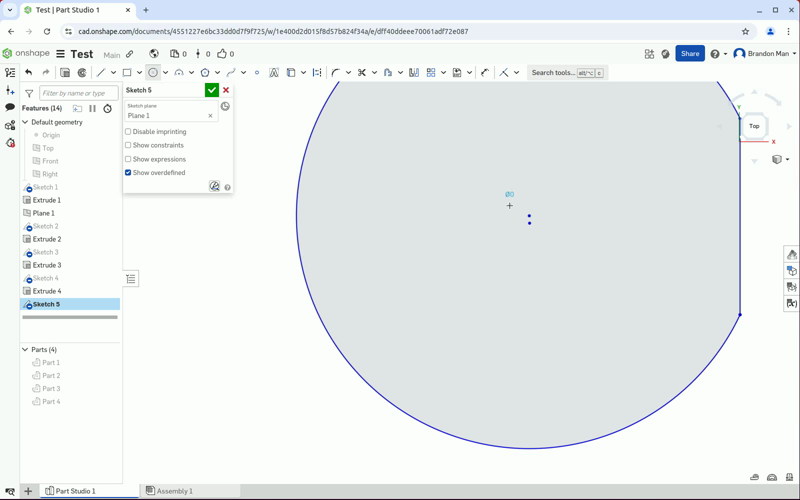
scroll(-6)
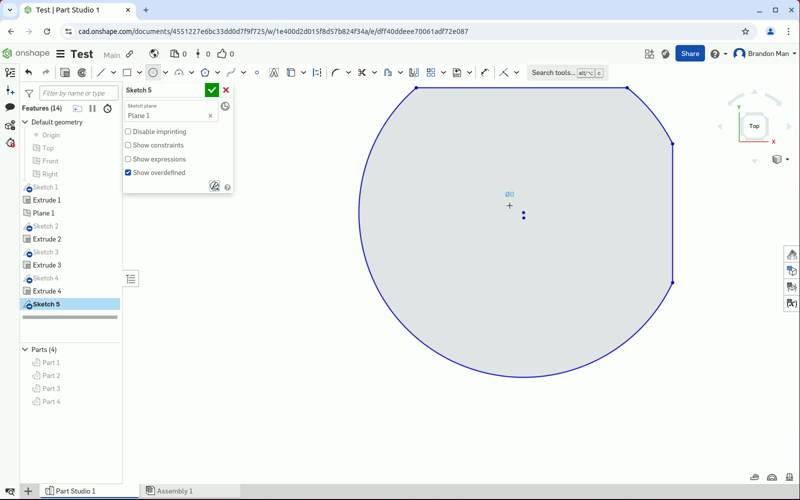
scroll(-6)
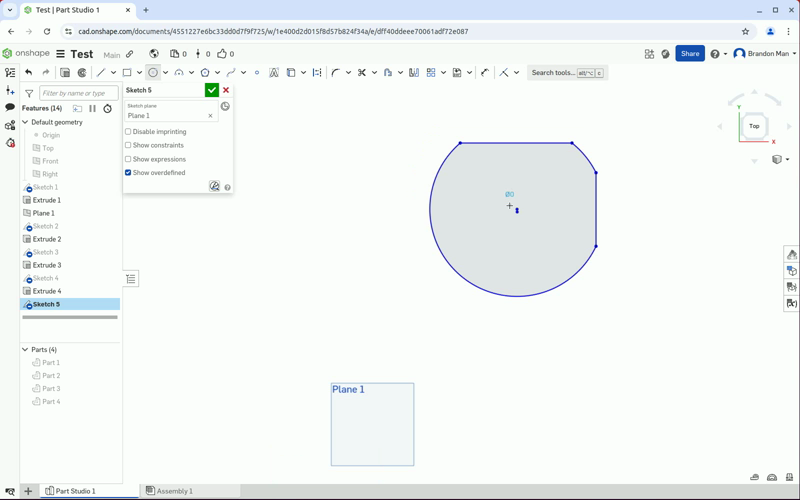
scroll(-6)
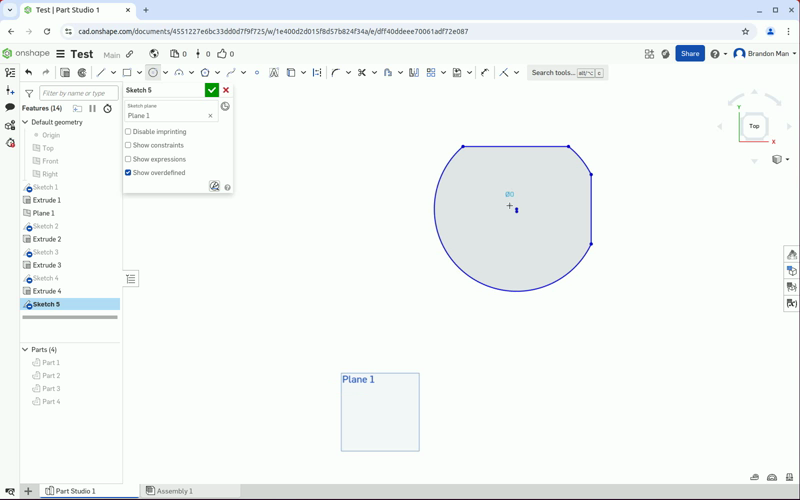
scroll(-6)
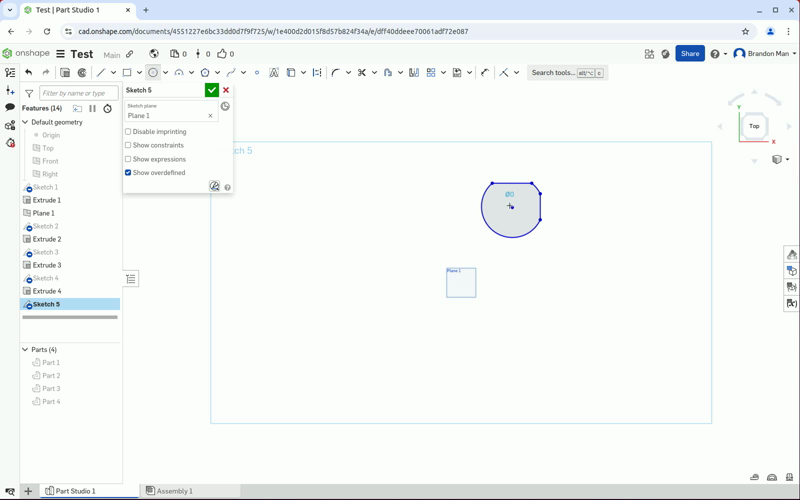
key_up(shift)
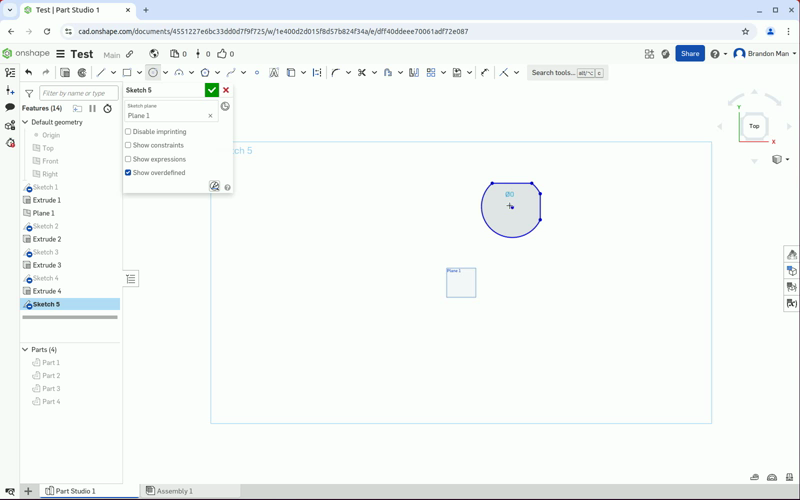
mouse_move(528, 205)
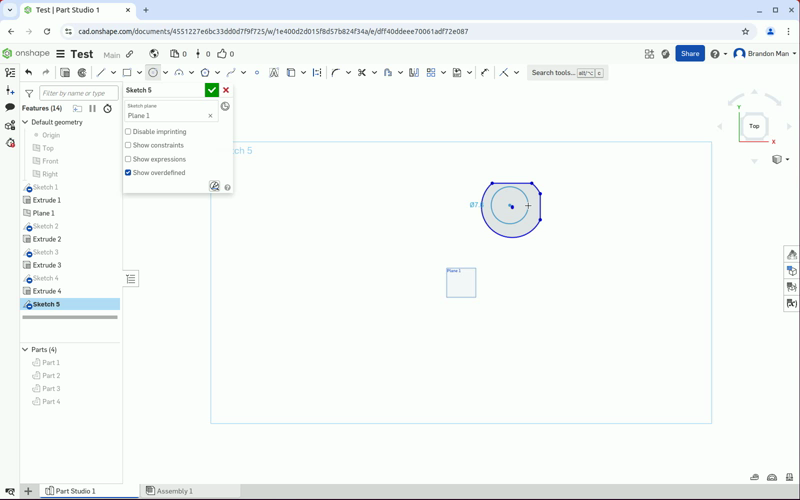
click(528, 205)
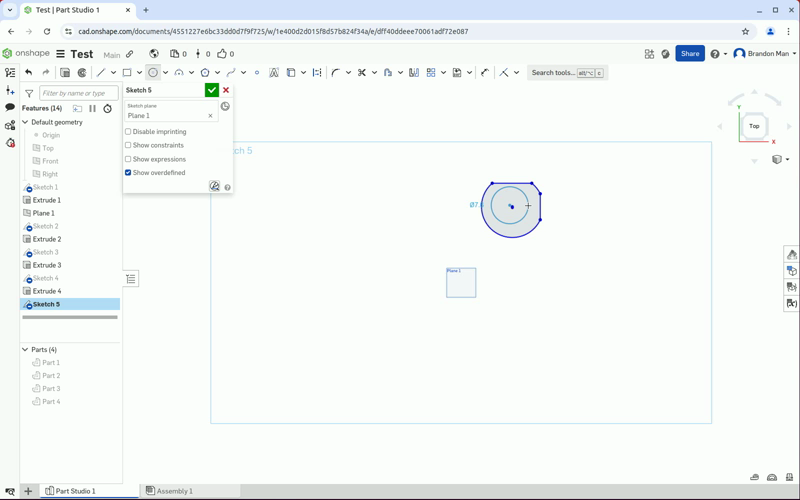
key(esc)
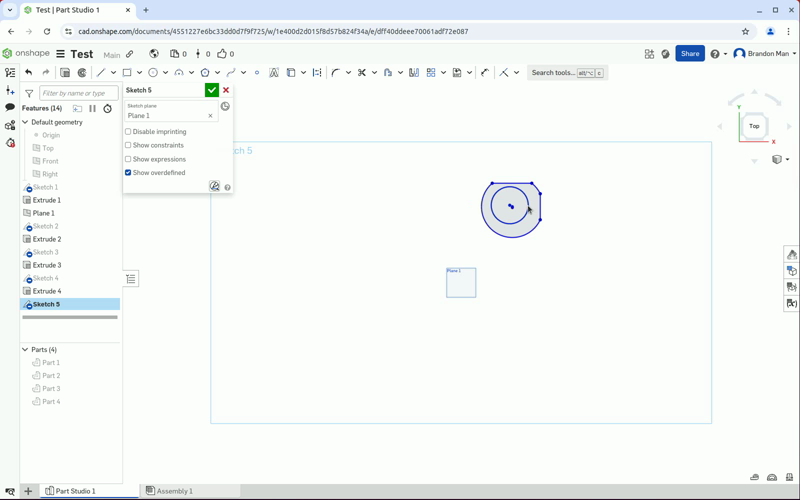
mouse_move(497, 224)
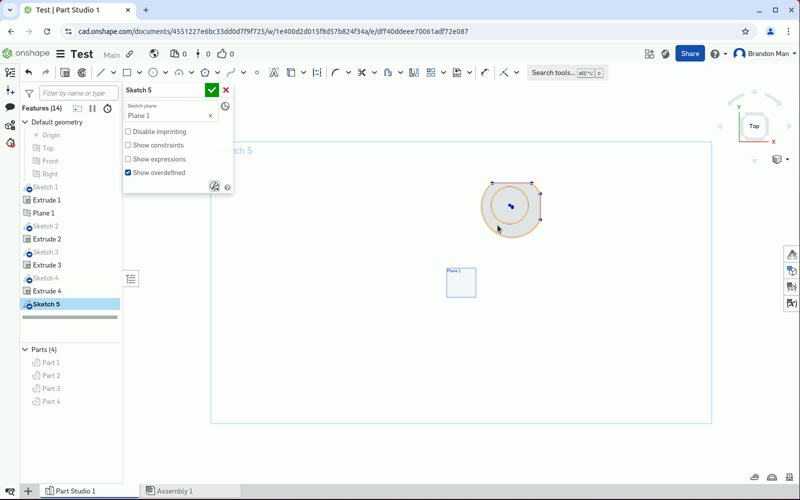
scroll(6)
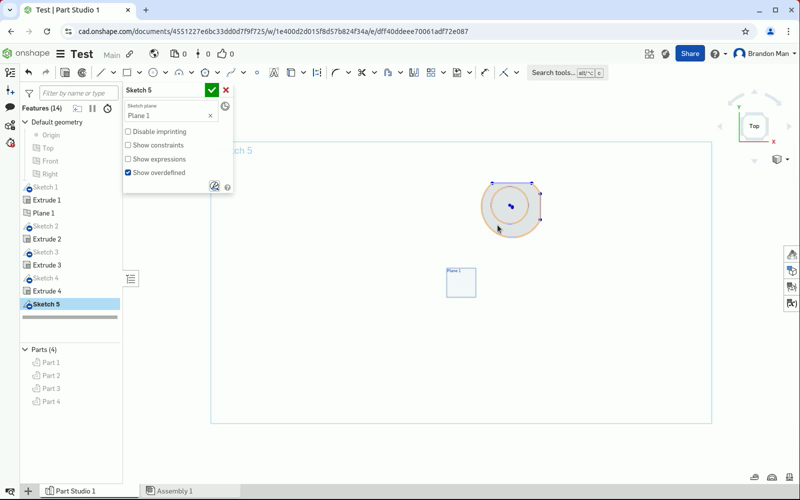
scroll(6)
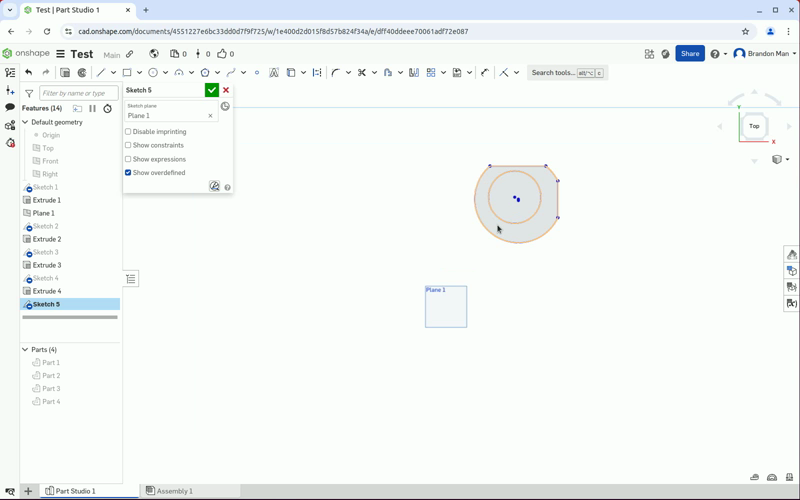
scroll(6)
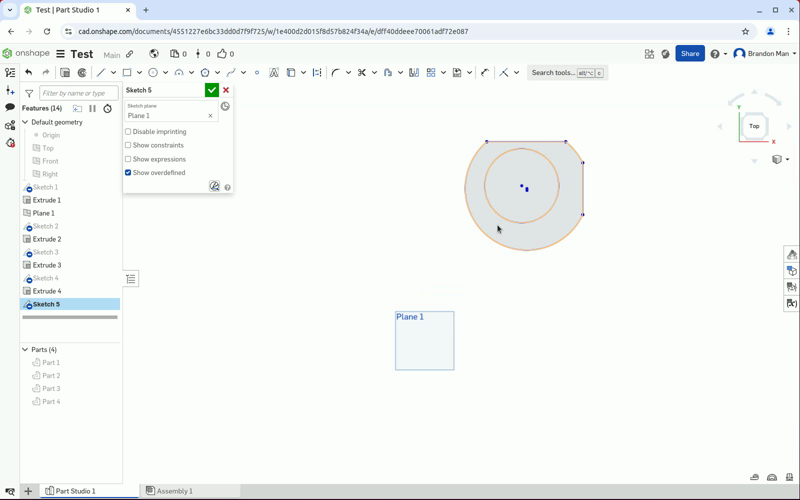
scroll(6)
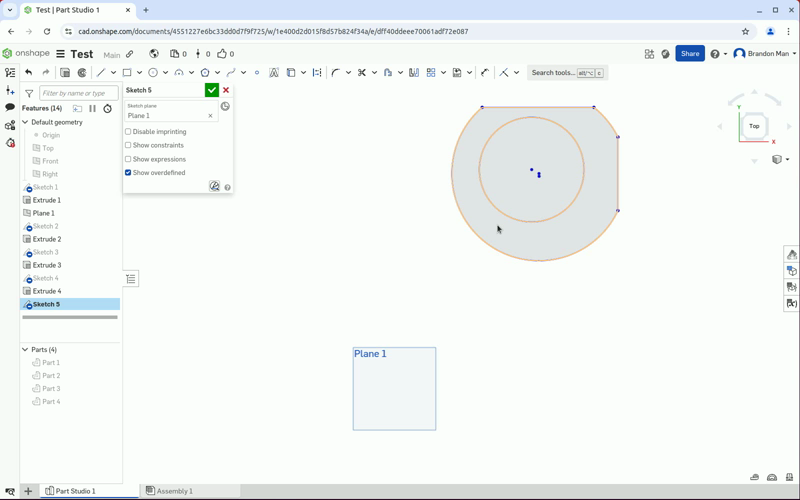
scroll(6)
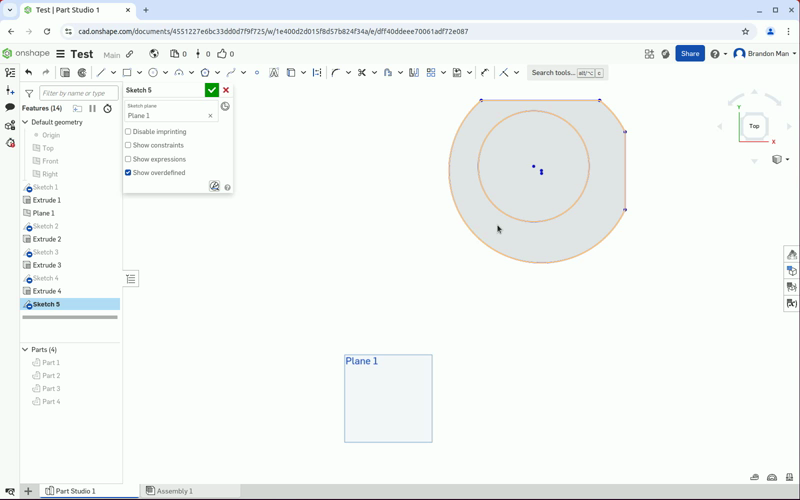
scroll(6)
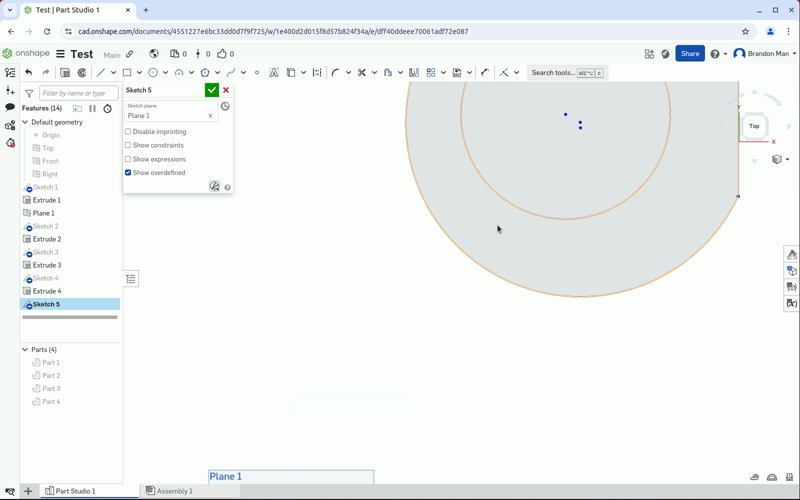
scroll(6)
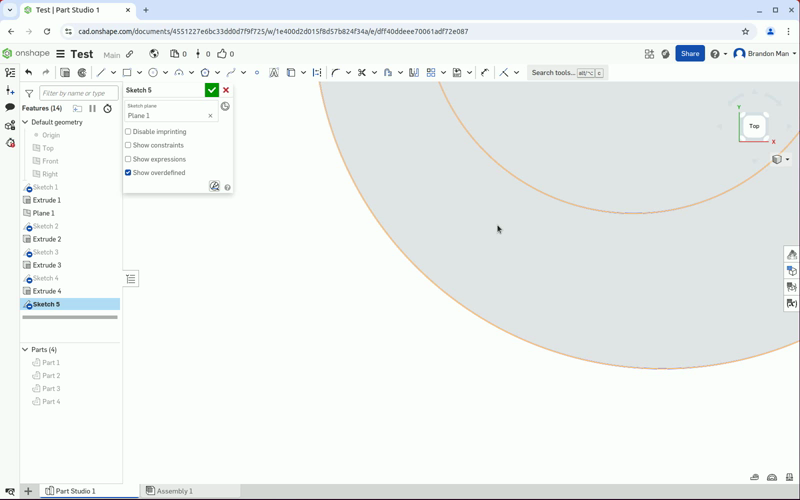
click(497, 224)
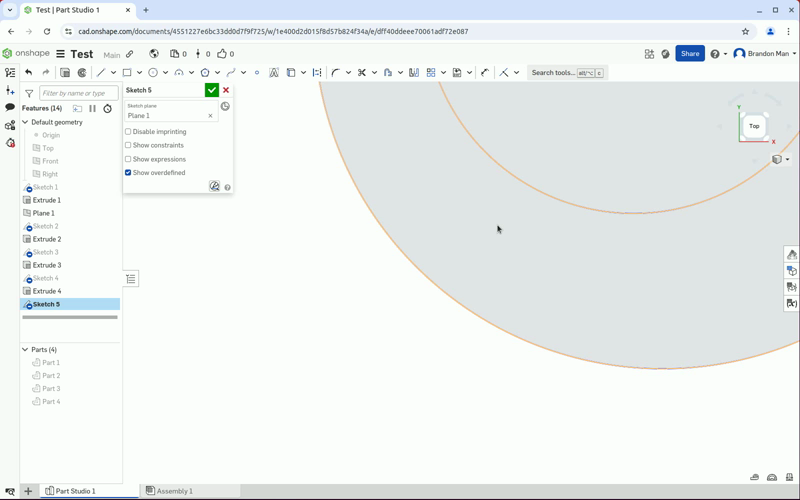
scroll(-6)
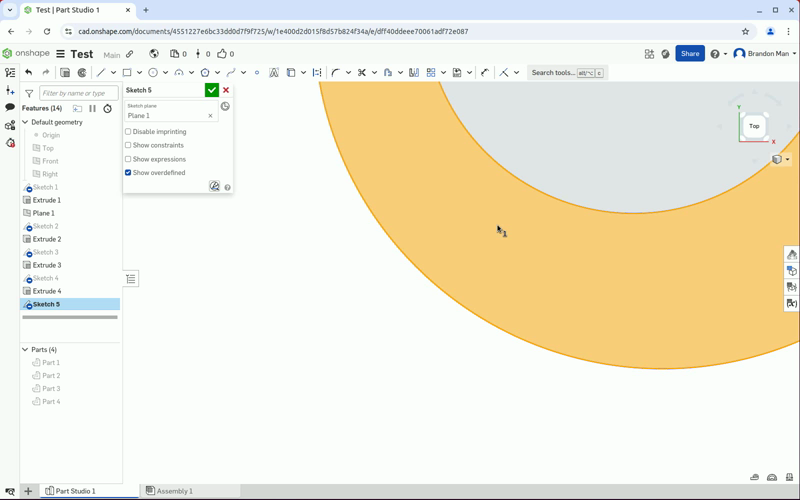
scroll(-6)
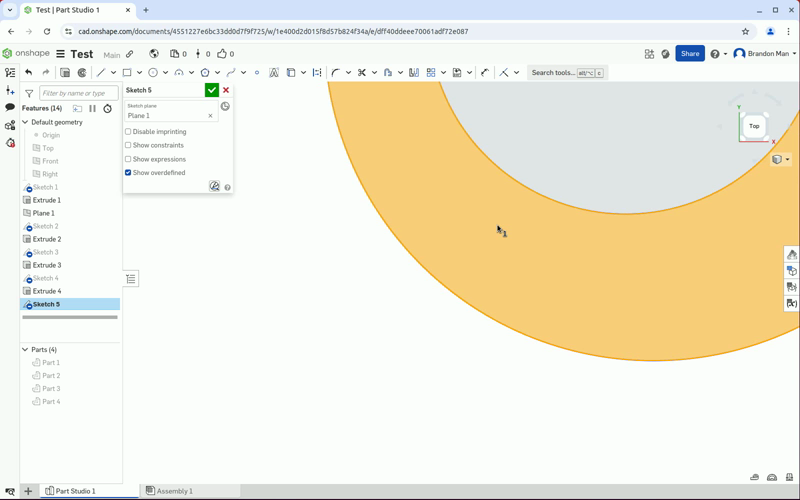
scroll(-6)
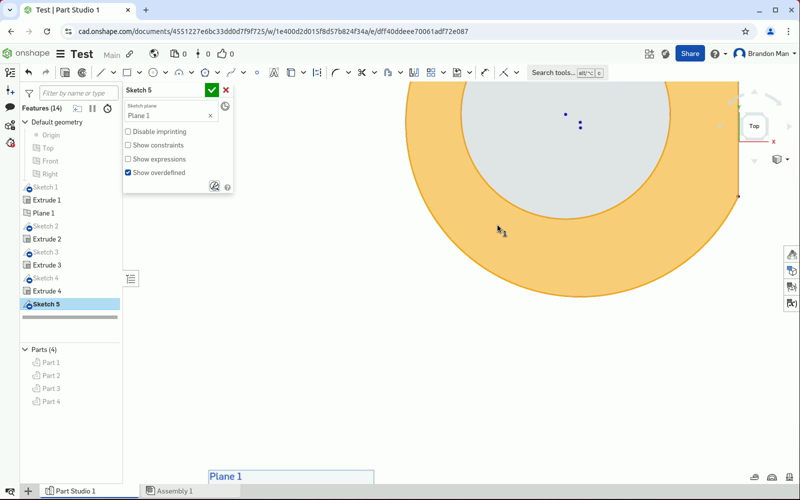
scroll(-6)
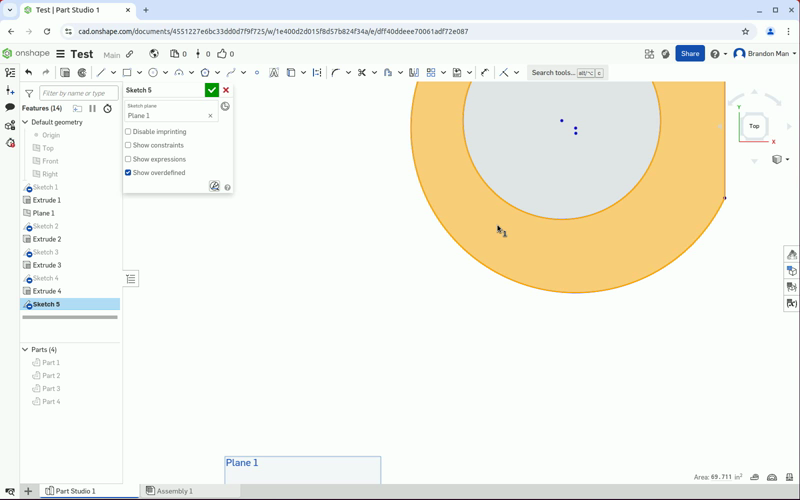
scroll(-6)
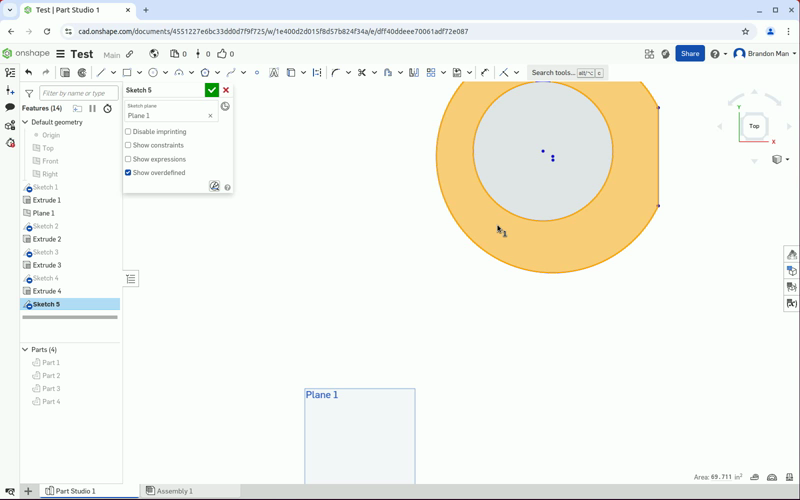
scroll(-6)
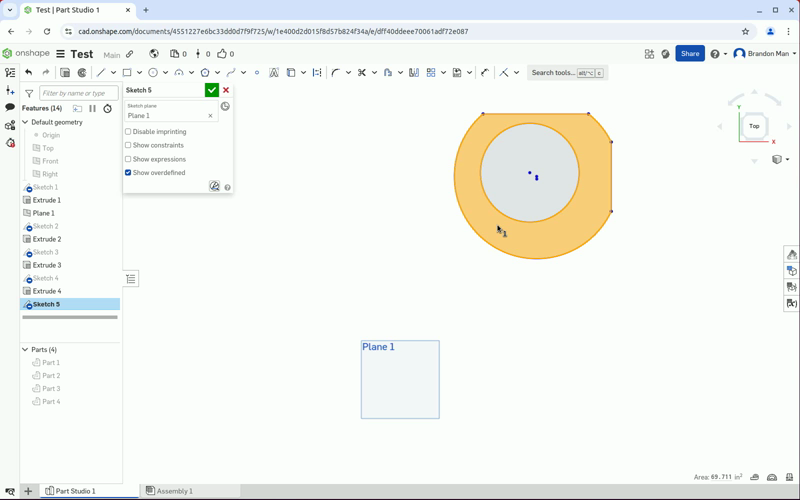
scroll(-6)
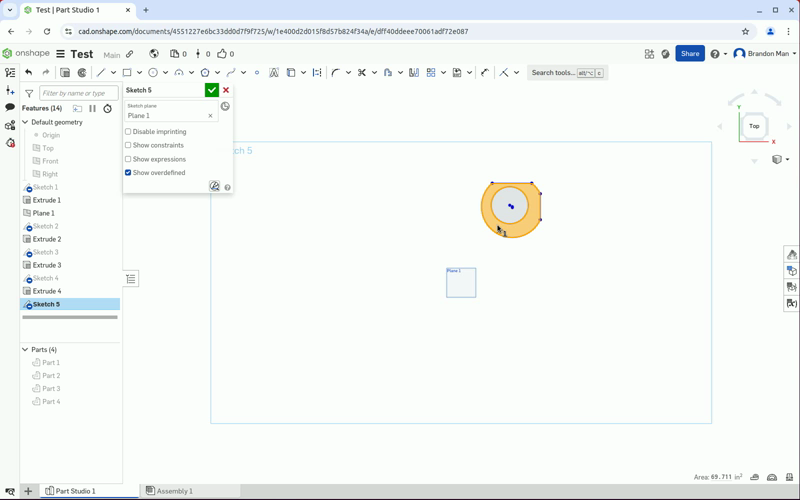
mouse_move(73, 352)
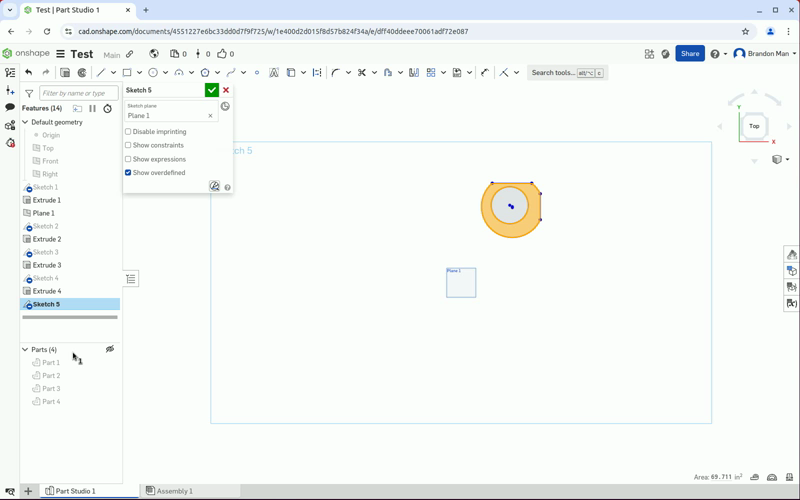
key(shift+y)
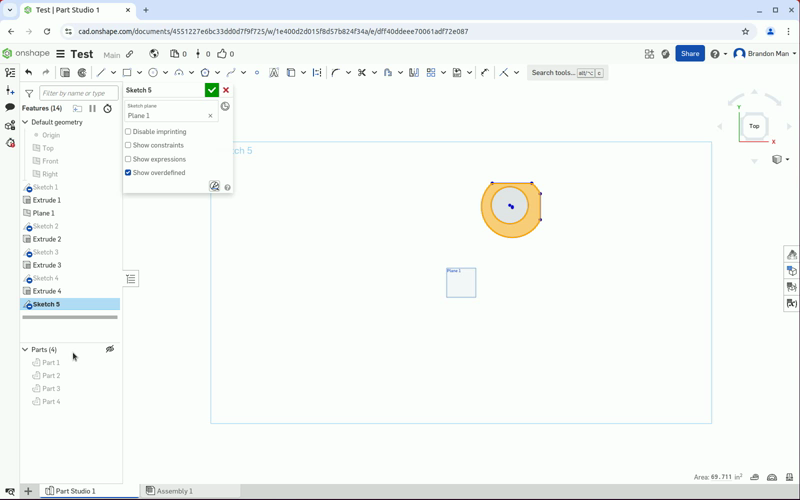
key(shift+e)
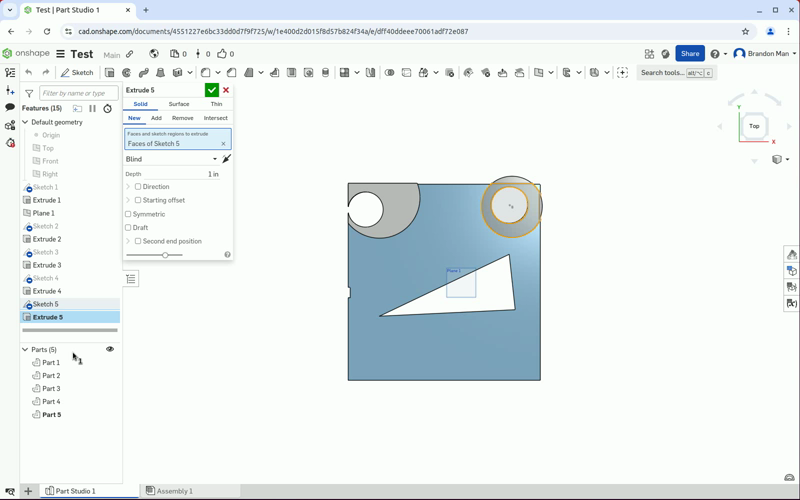
mouse_move(143, 106)
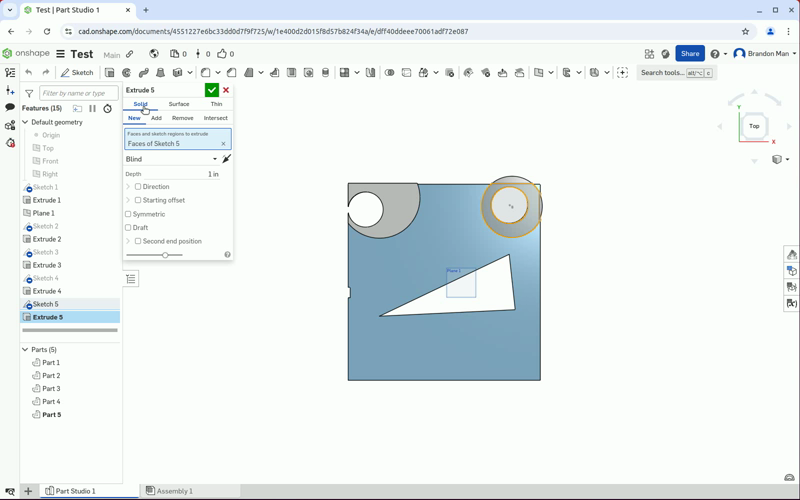
click(143, 106)
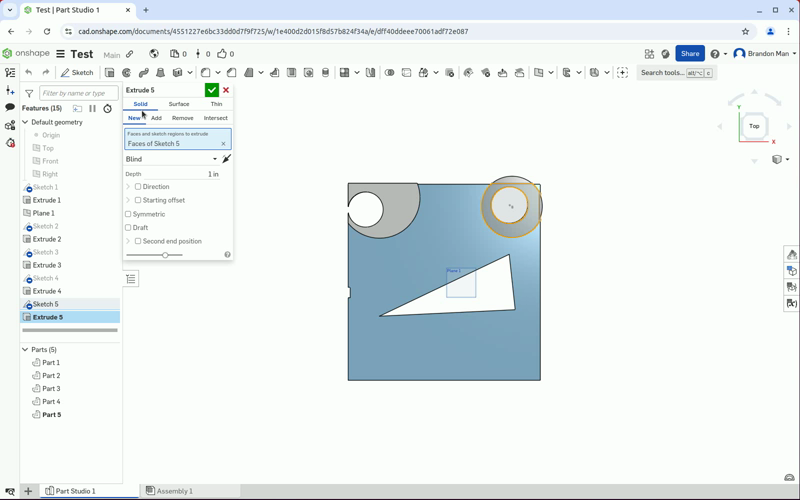
mouse_move(137, 120)
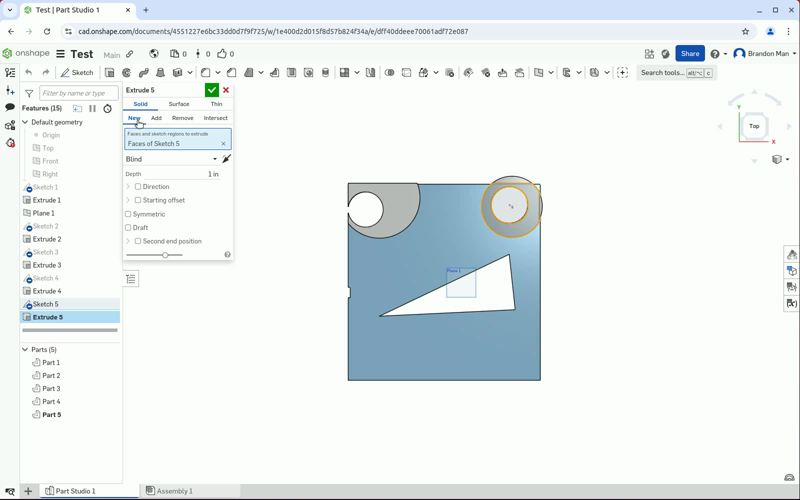
click(137, 120)
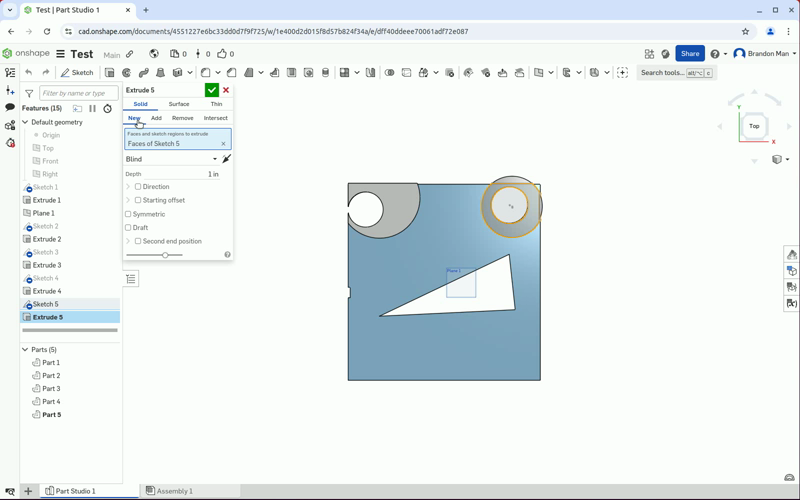
key(tab, 4)
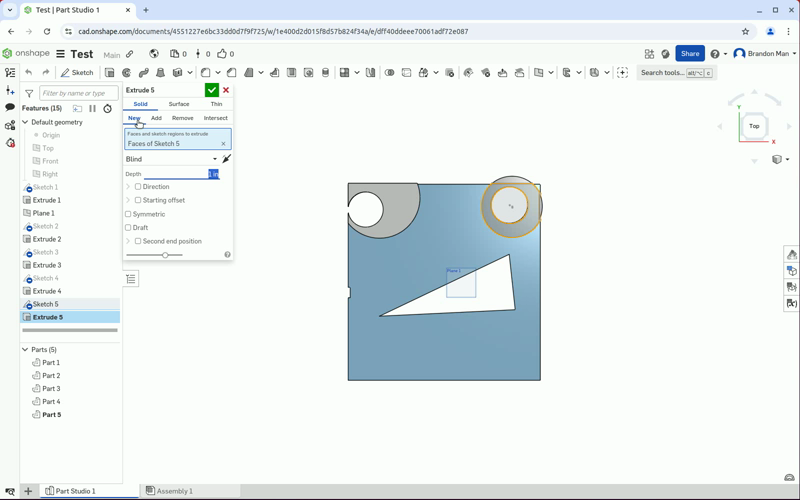
text(9.388)
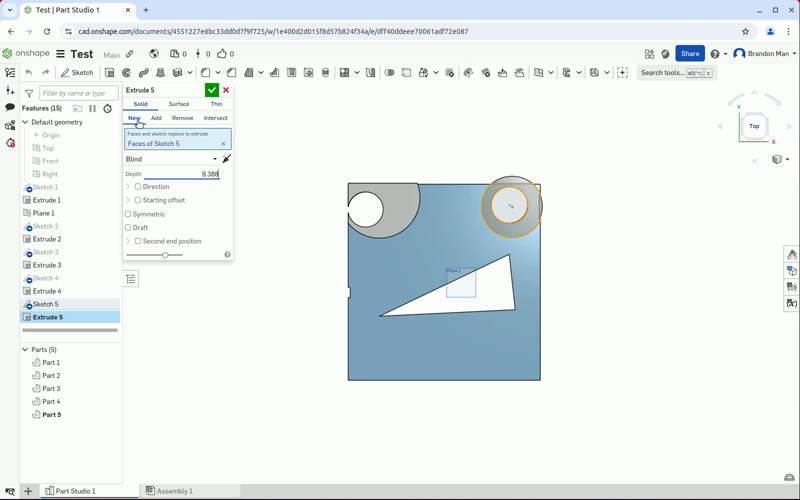
key(enter)
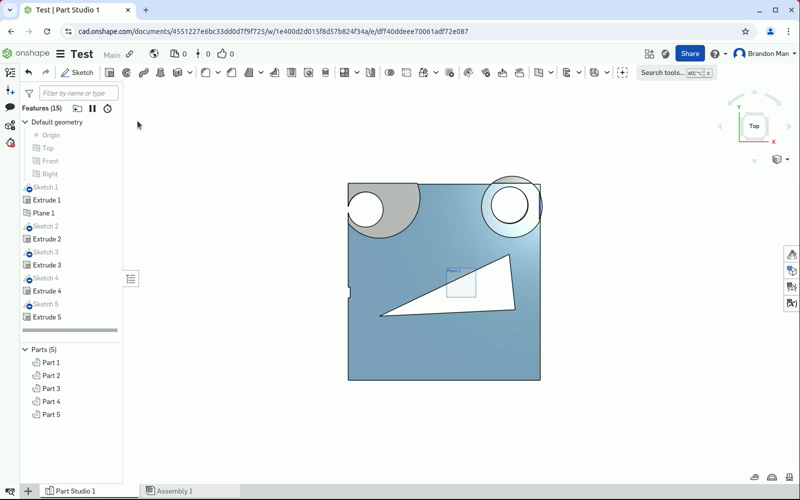
key(shift+h)
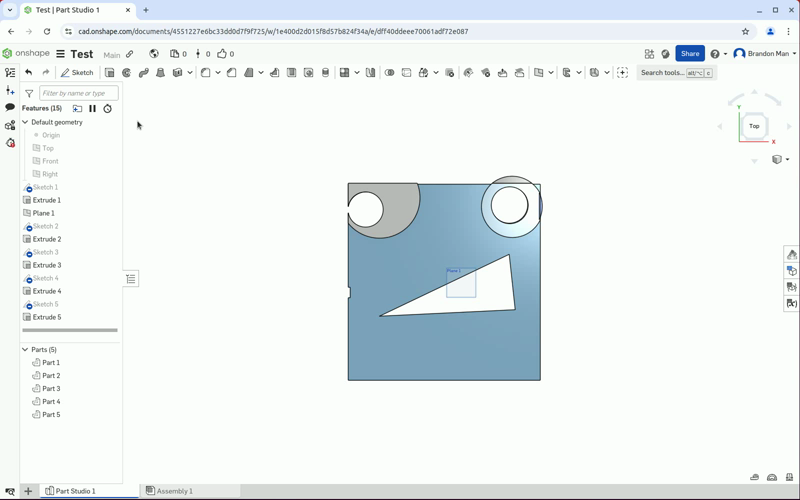
key(shift+h)
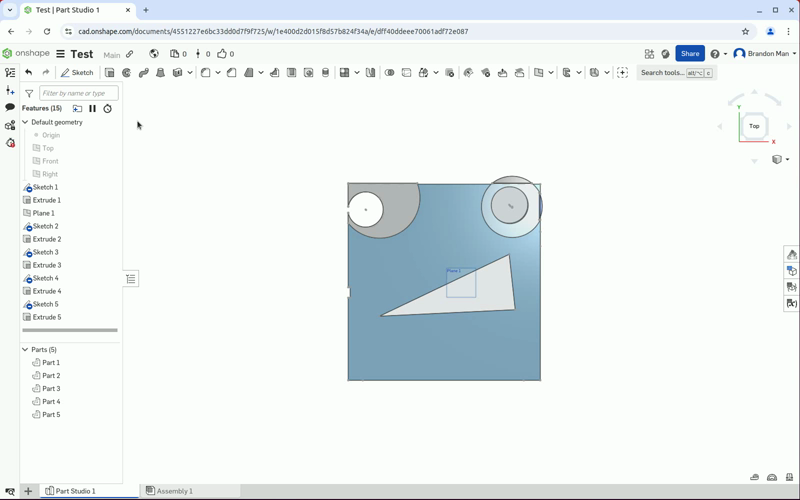
key(shift+7)
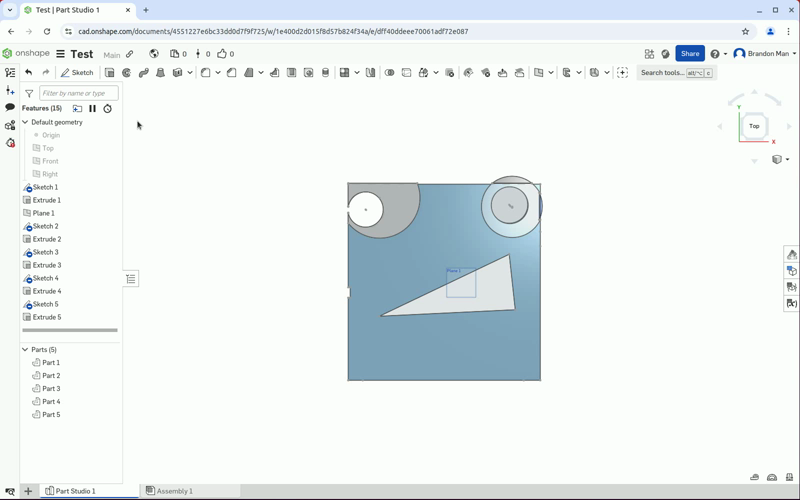
key(up, 3)
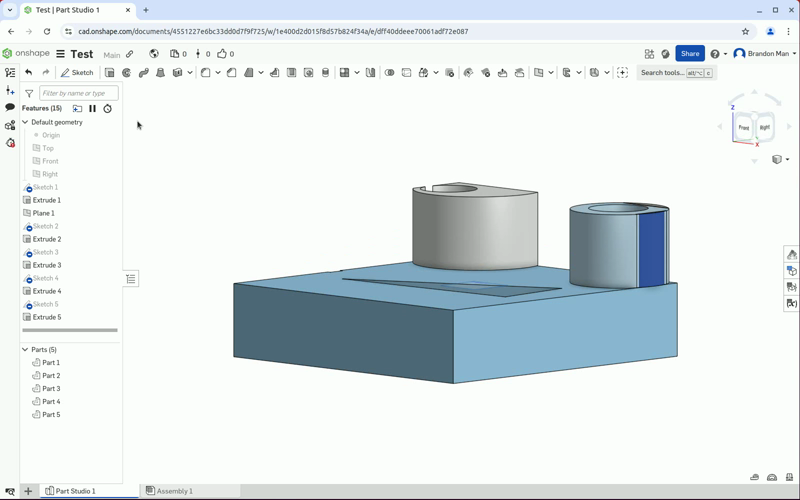
key(left, 3)
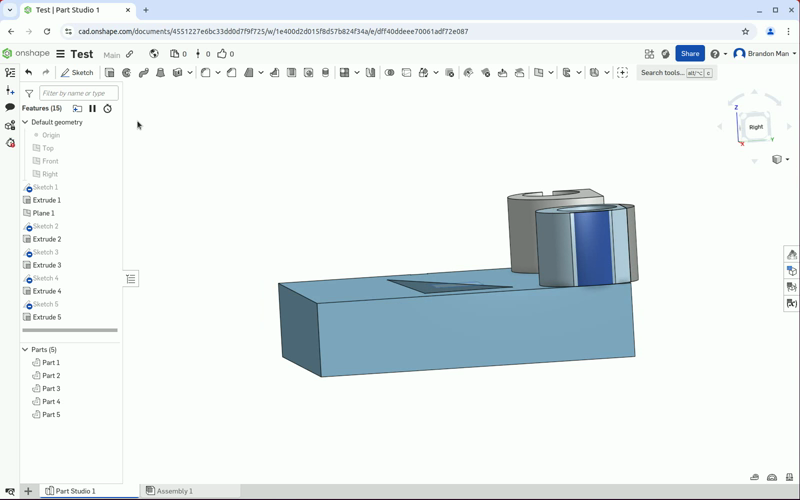
key(right, 3)
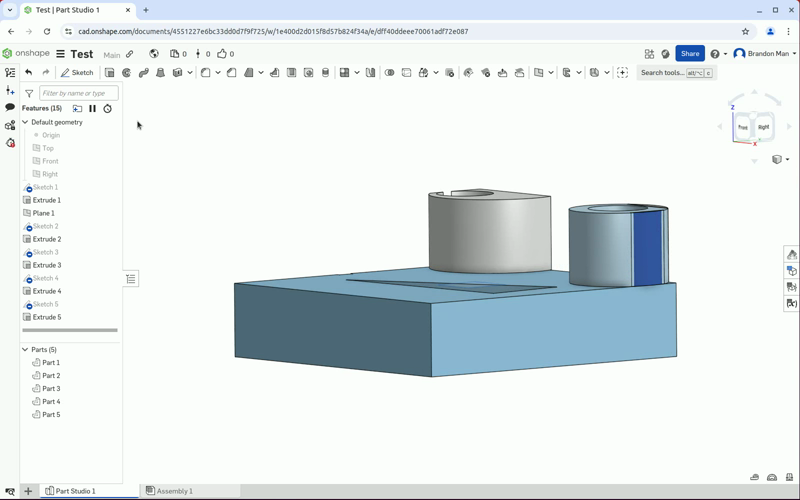
key(down, 3)
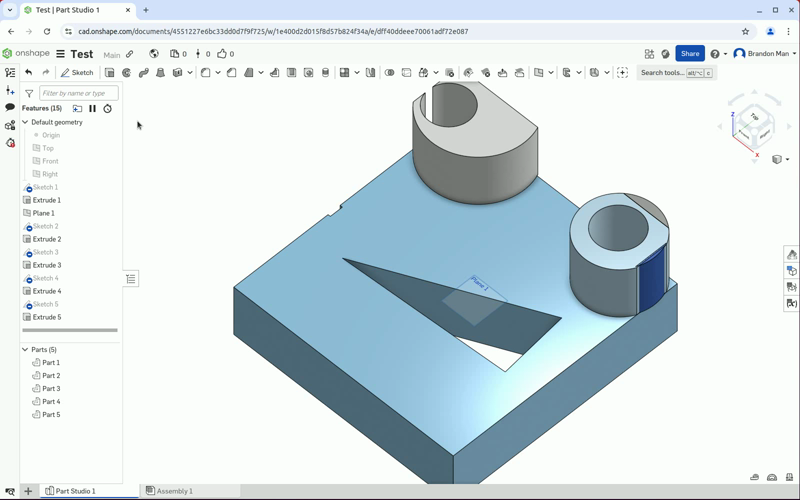
mouse_move(73, 189)
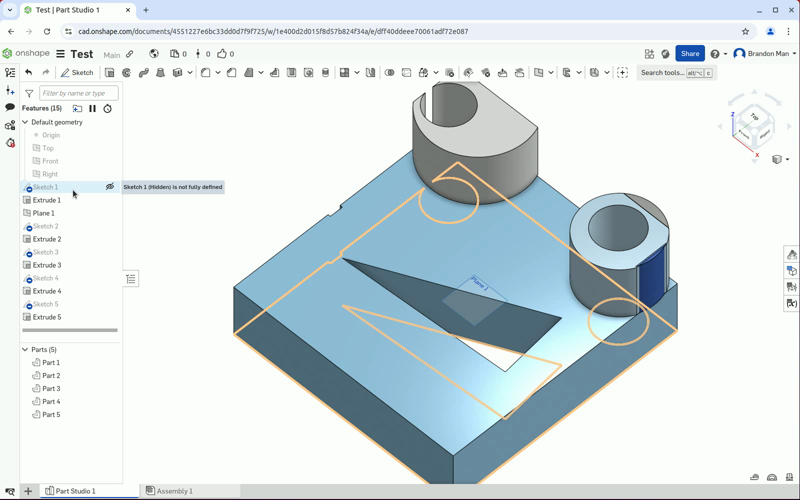
click(73, 189)